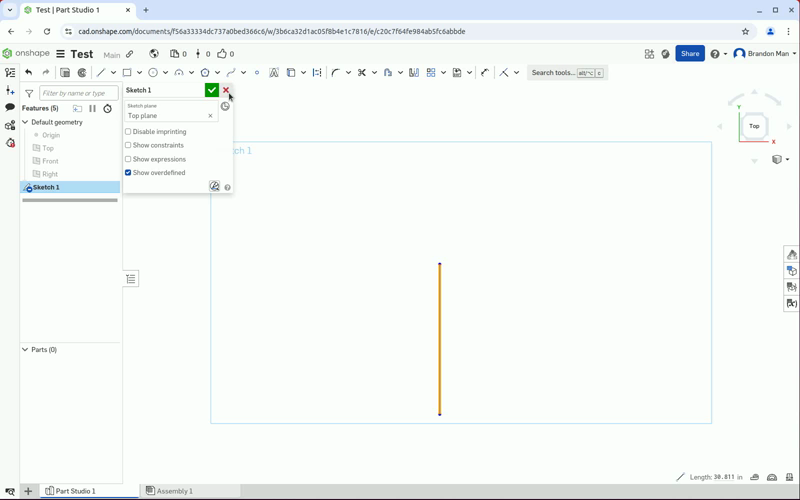
key(shift+h)
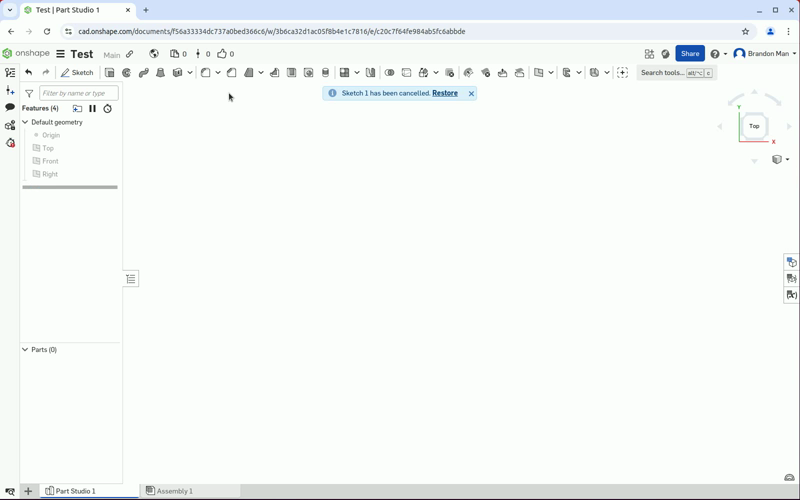
mouse_move(73, 352)
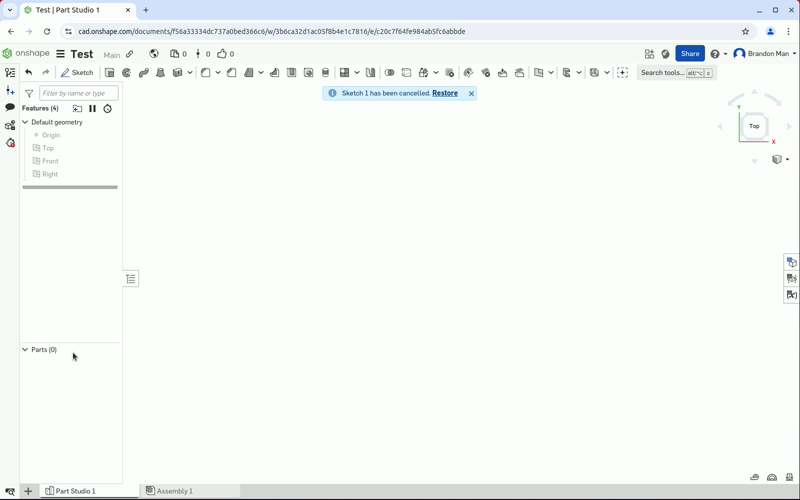
key(y)
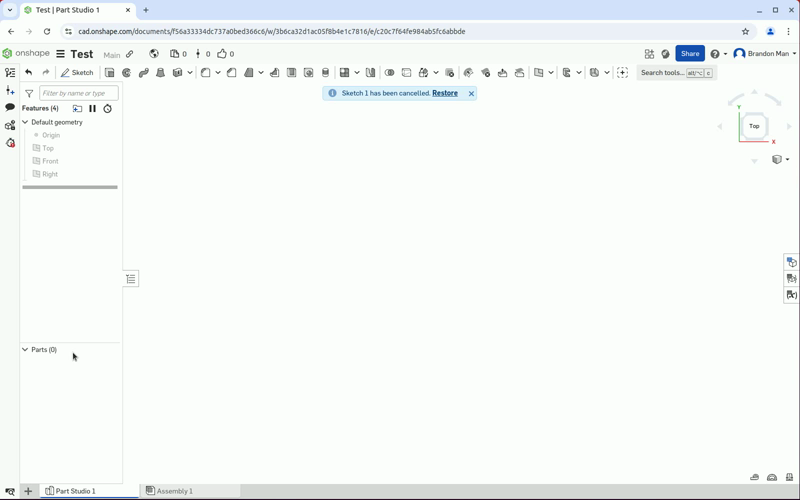
key(shift+p)
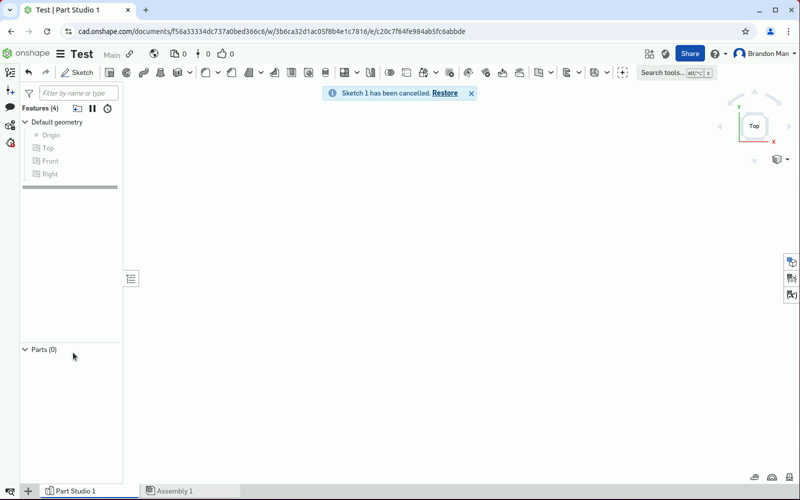
key(space)
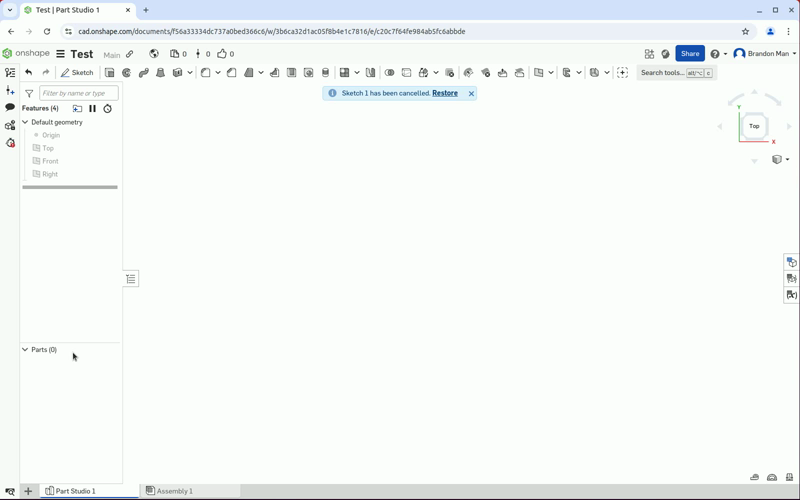
key_down(shift)
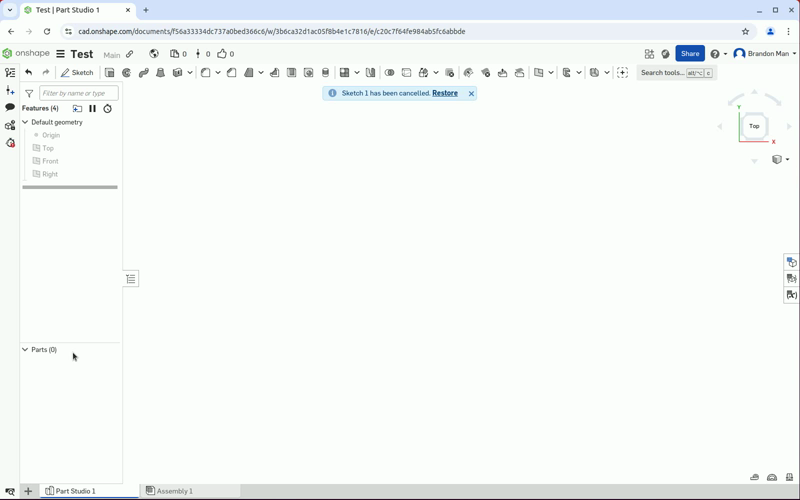
key(up)
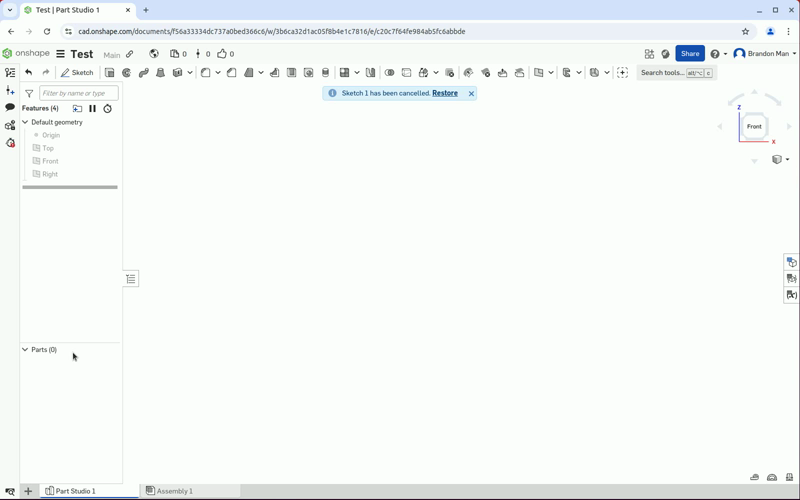
key_up(shift)
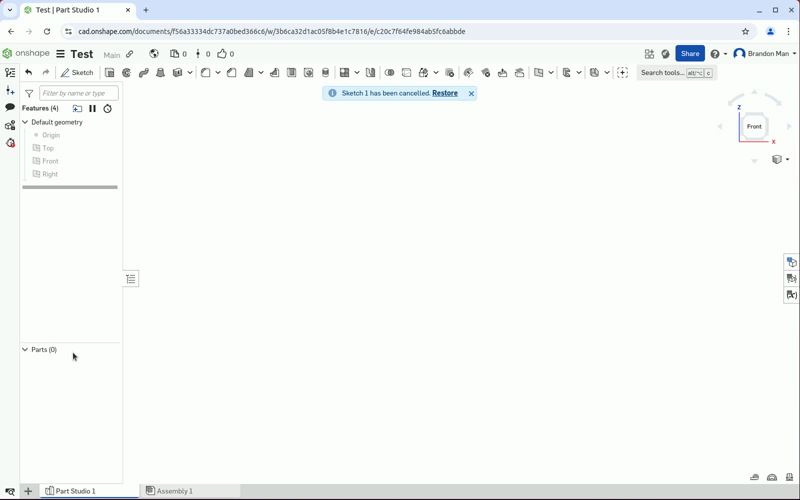
mouse_move(73, 352)
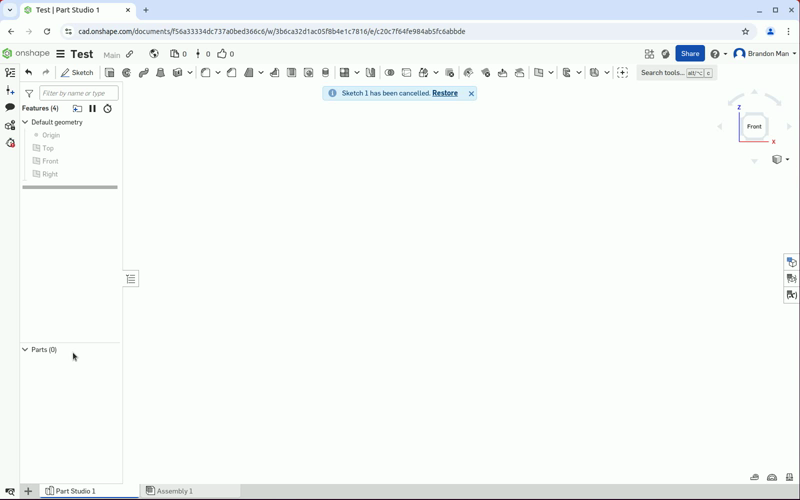
key(shift+y)
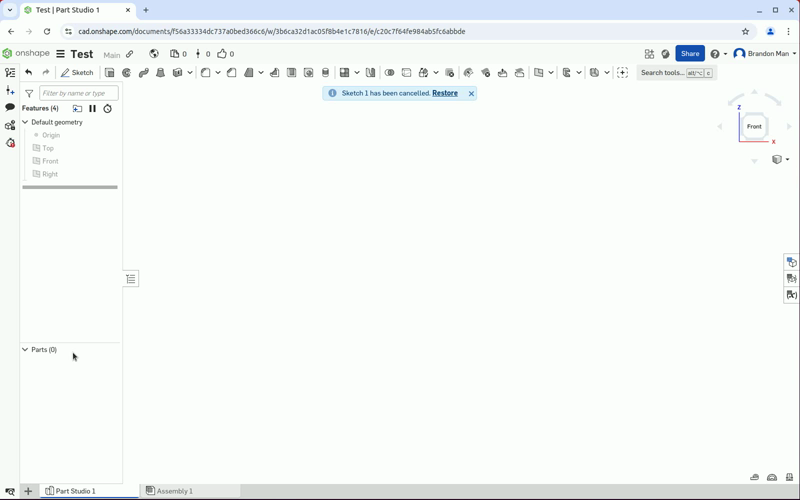
key(shift+s)
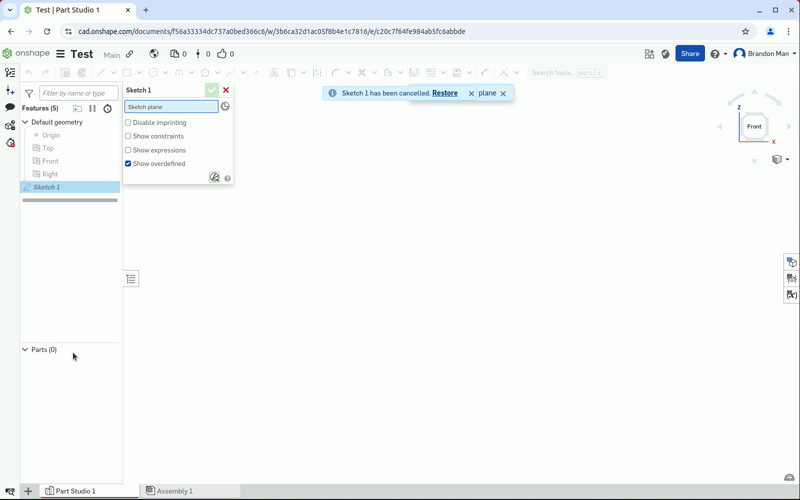
mouse_move(73, 163)
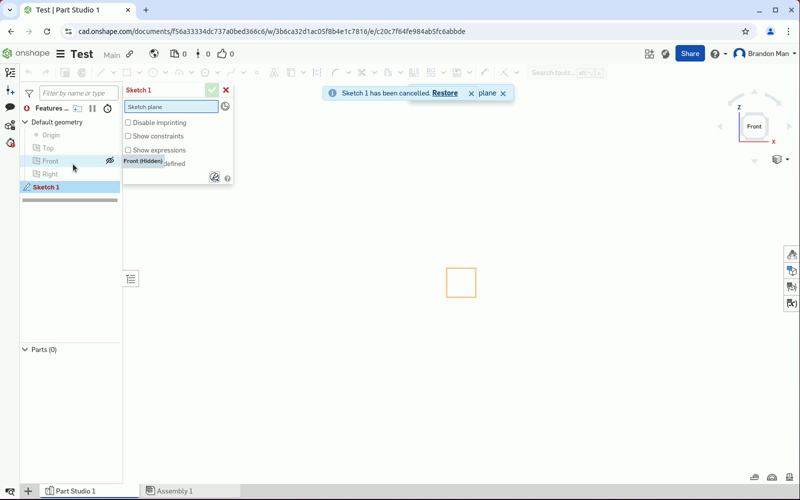
click(73, 163)
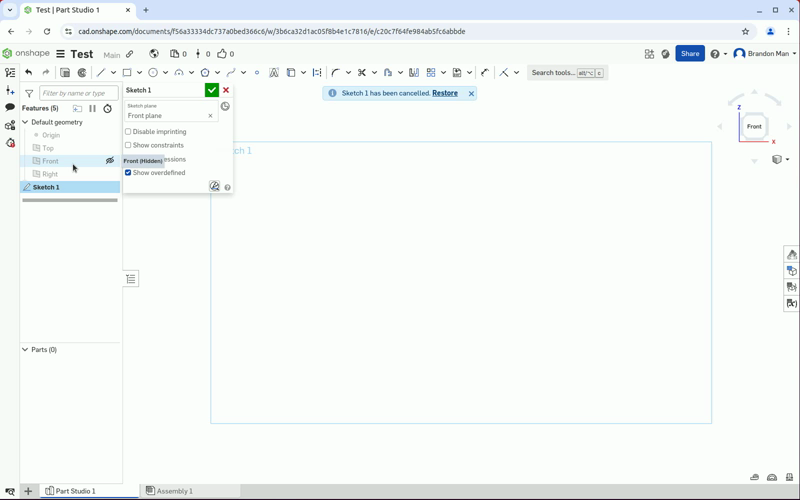
mouse_move(73, 352)
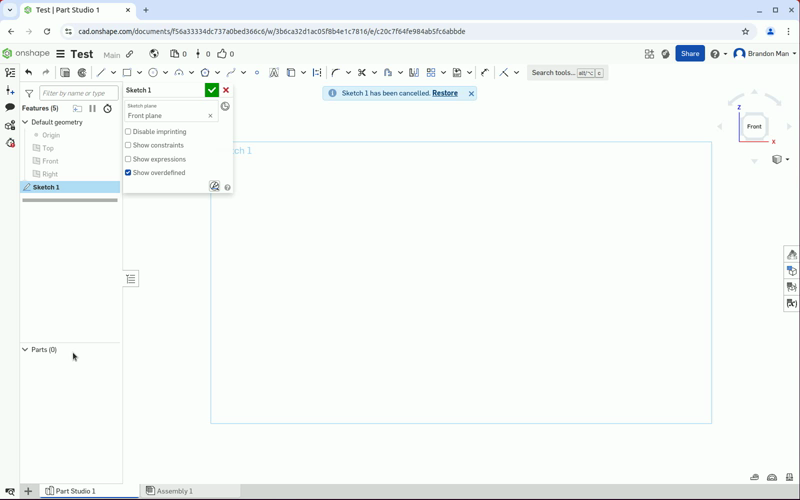
key(y)
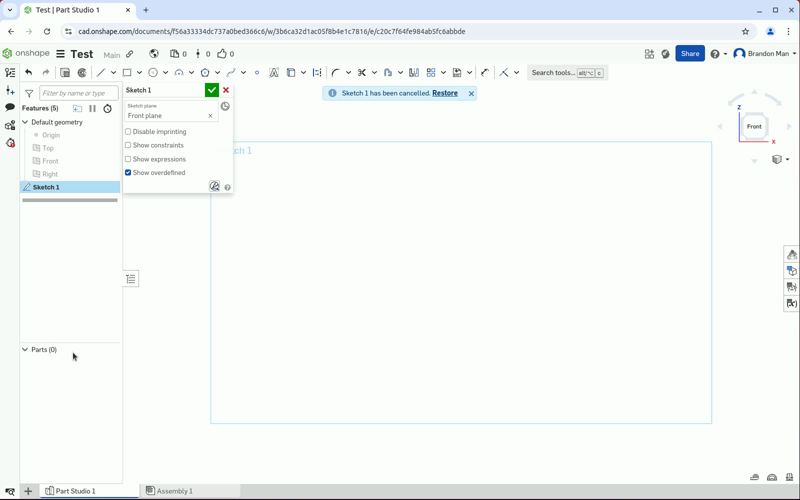
key(l)
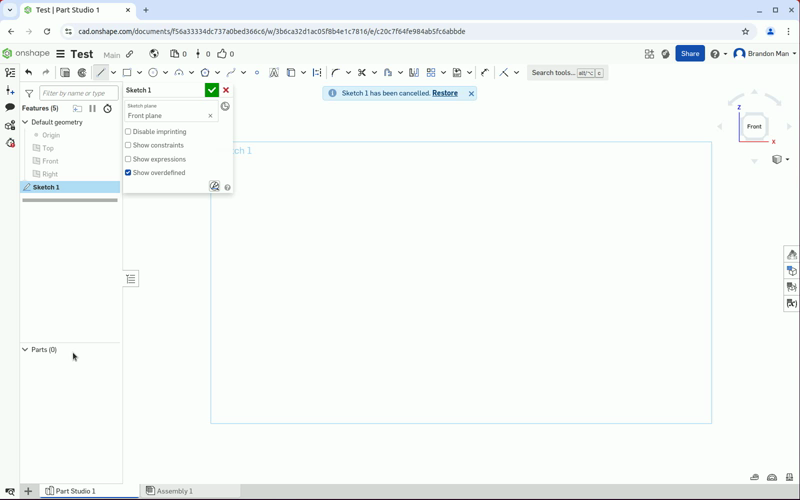
key_down(shift)
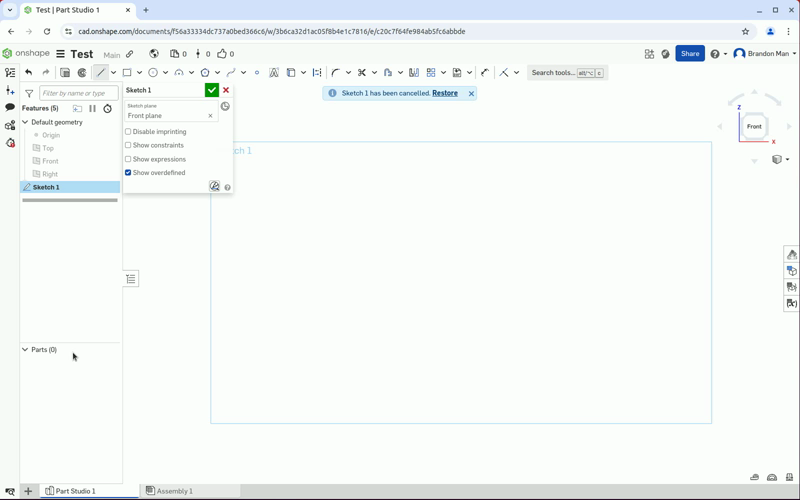
mouse_move(348, 245)
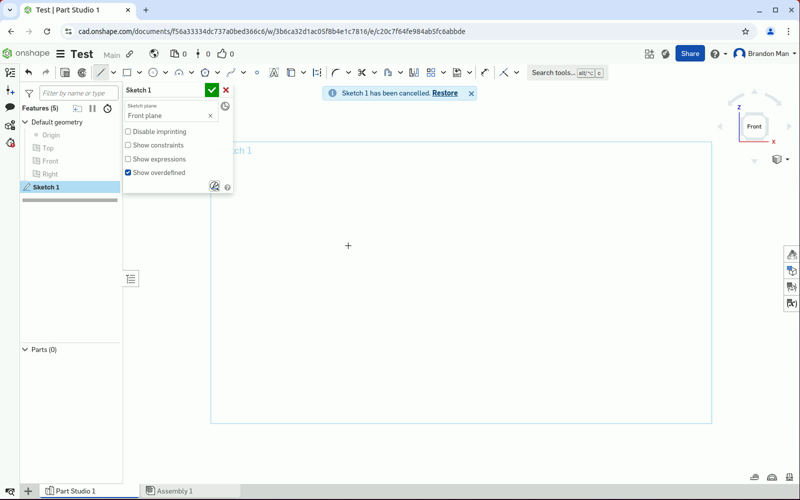
click(348, 245)
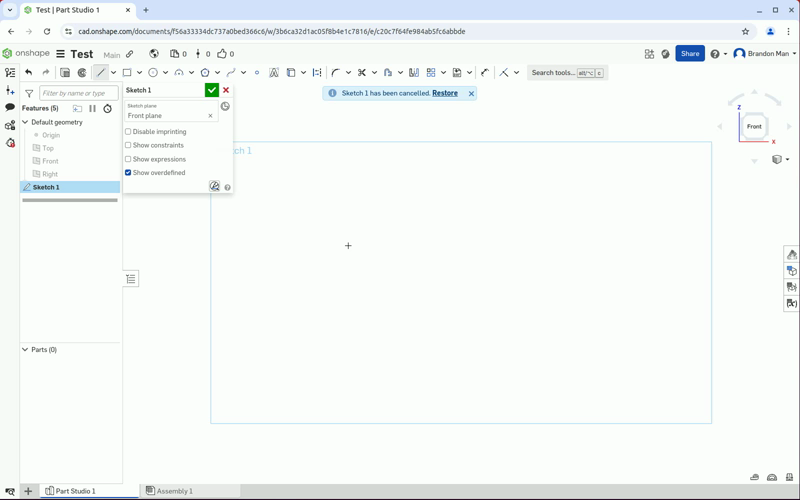
key_up(shift)
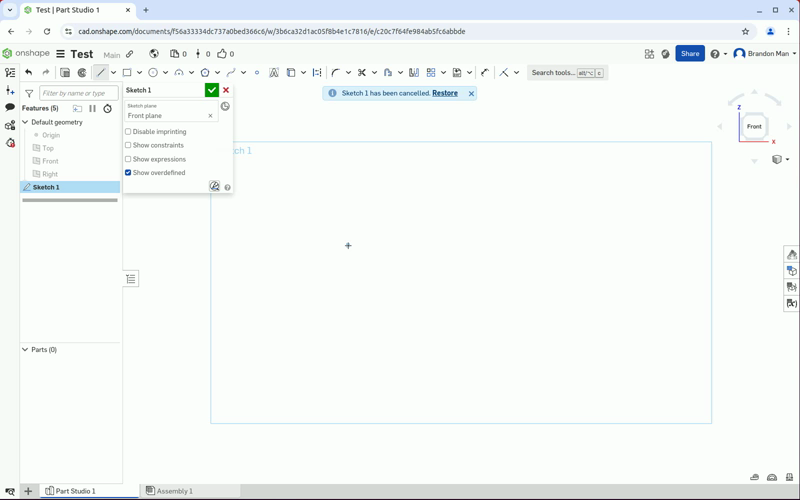
key_down(shift)
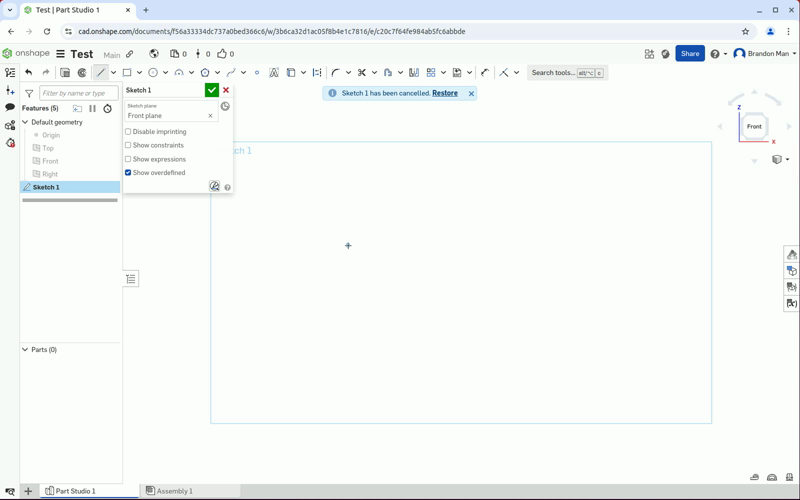
mouse_move(423, 245)
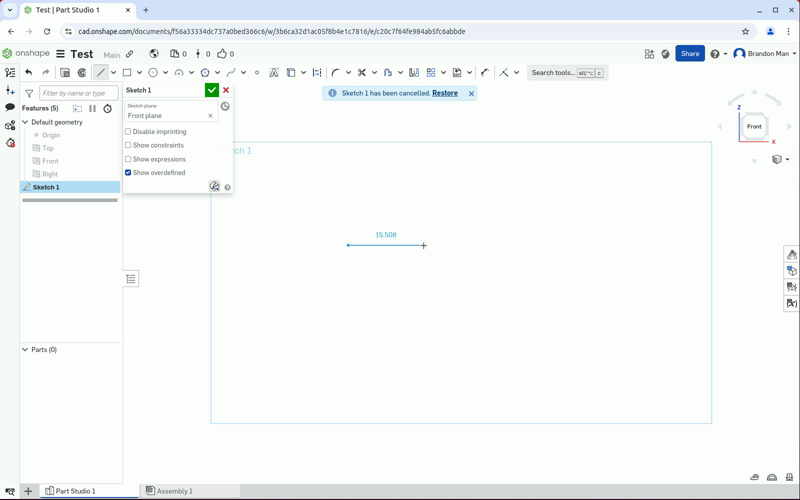
click(423, 245)
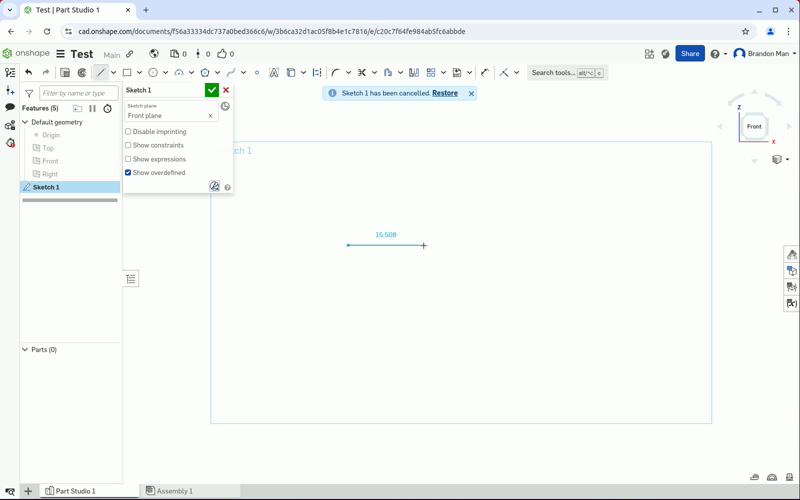
key_up(shift)
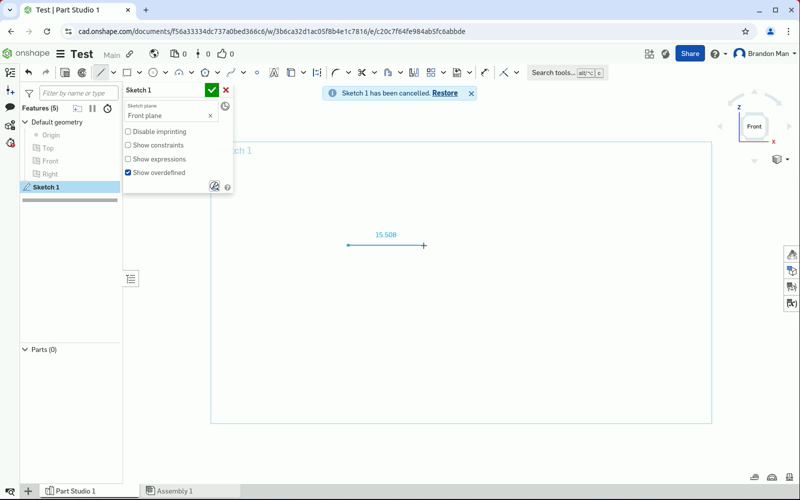
key_down(shift)
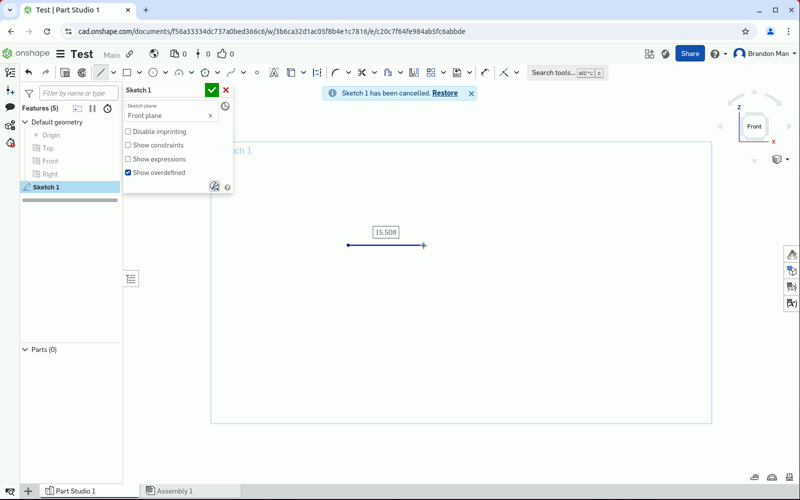
mouse_move(423, 170)
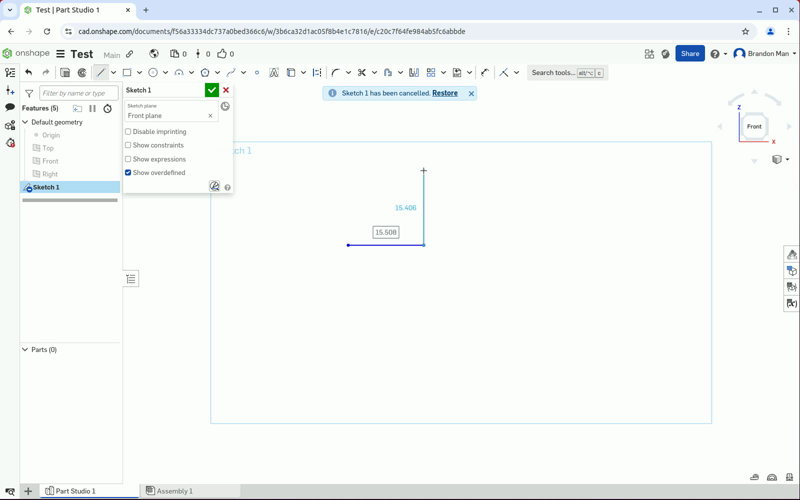
click(423, 170)
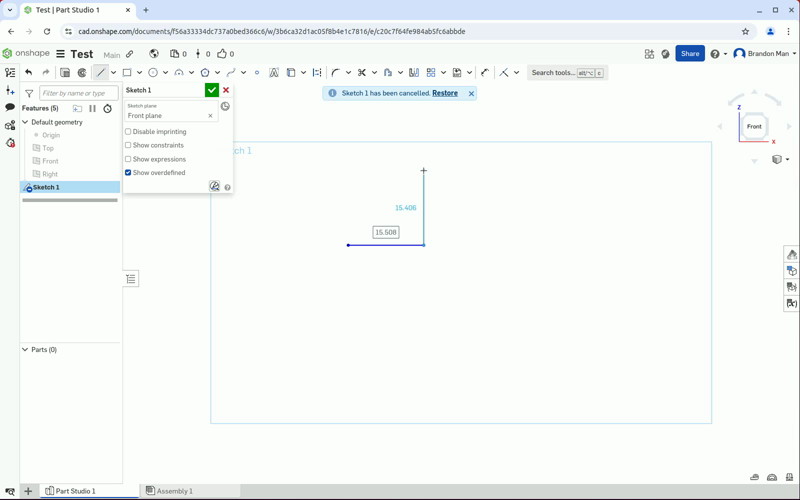
key_up(shift)
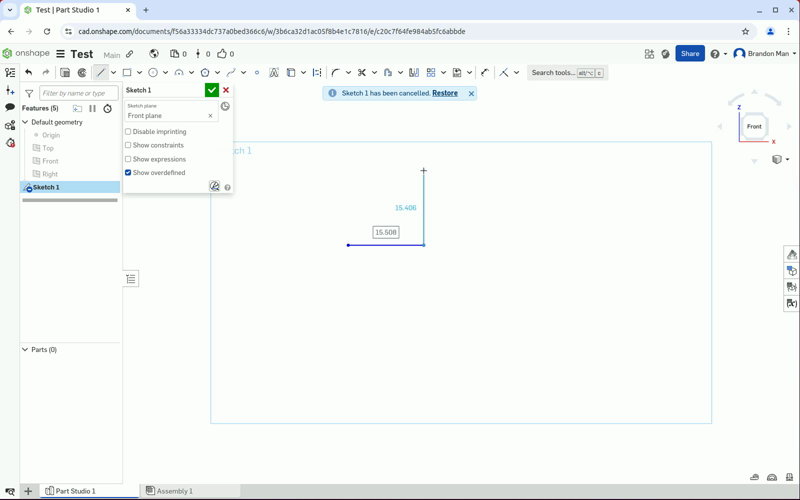
key_down(shift)
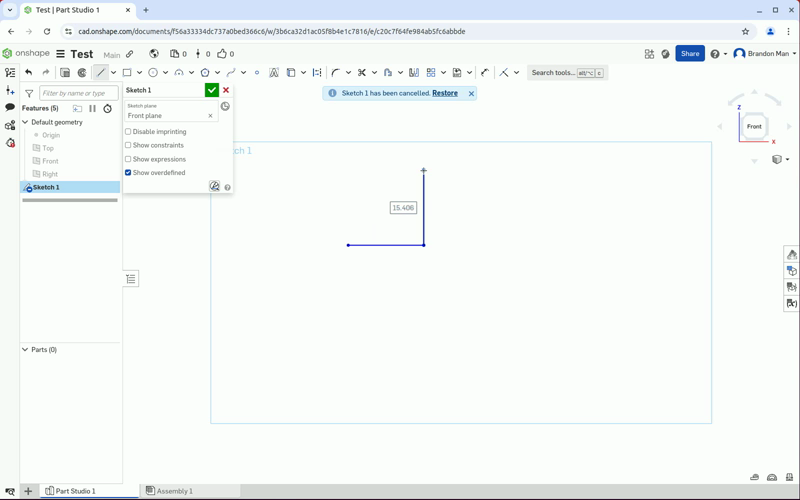
mouse_move(348, 170)
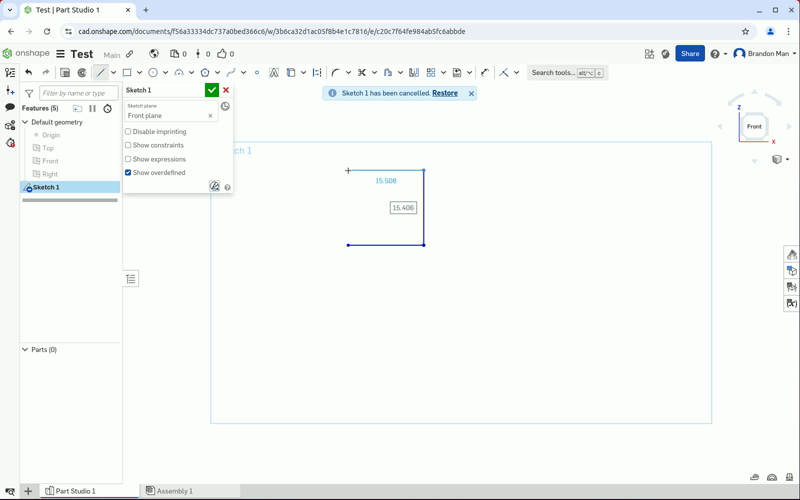
click(348, 170)
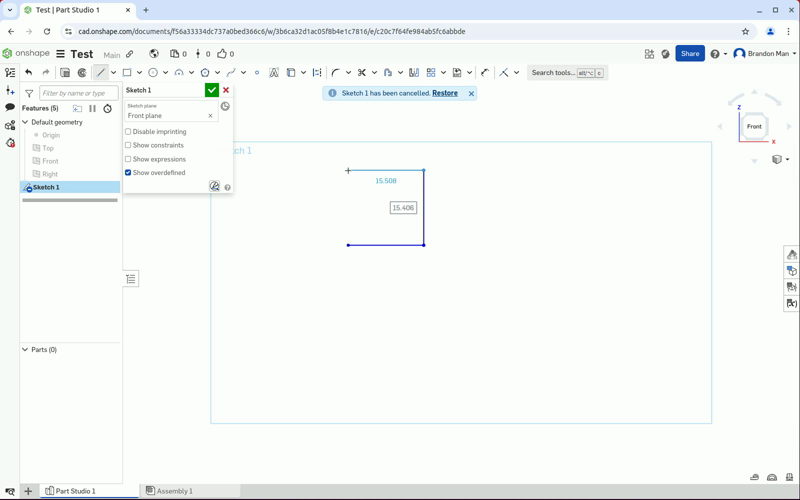
key_up(shift)
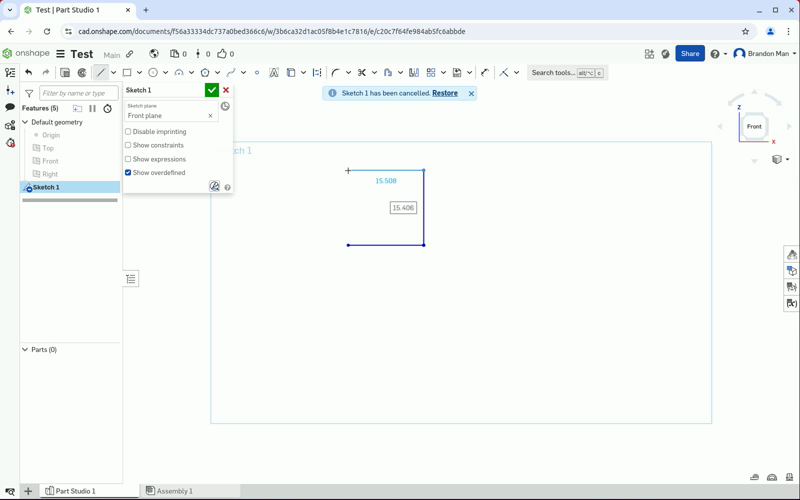
key_down(shift)
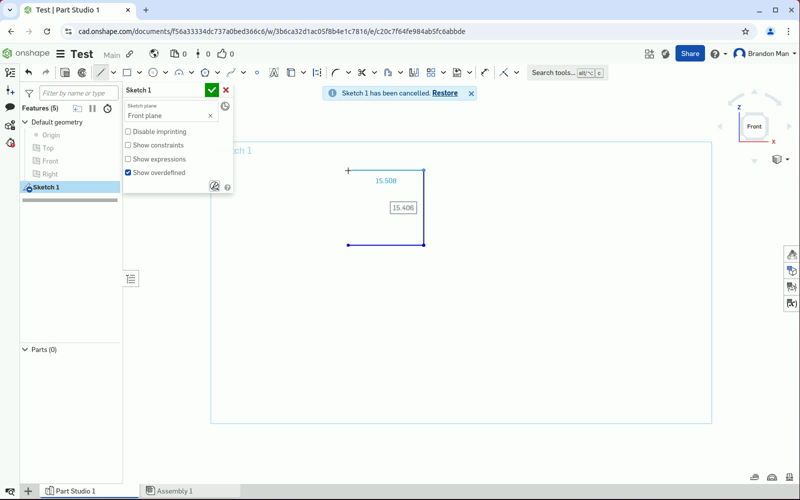
mouse_move(348, 245)
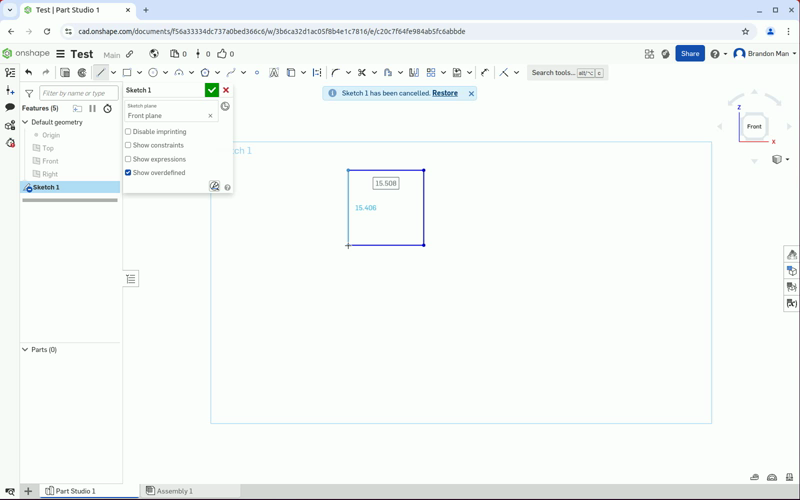
key_up(shift)
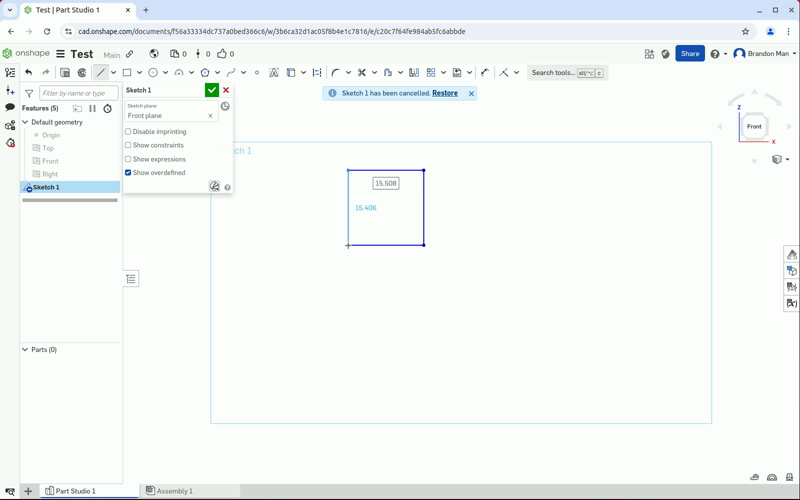
click(348, 245)
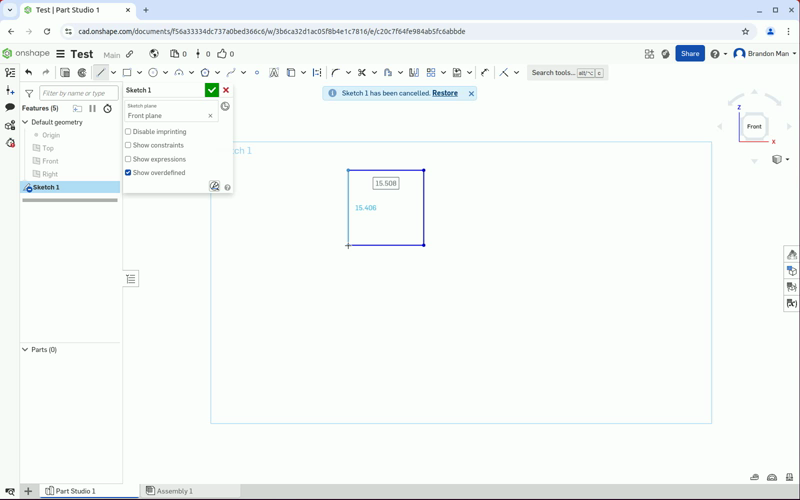
key(esc)
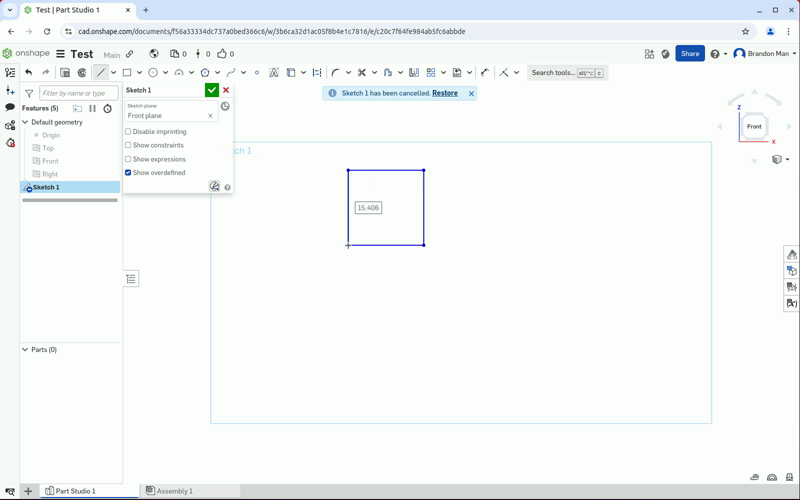
mouse_move(389, 225)
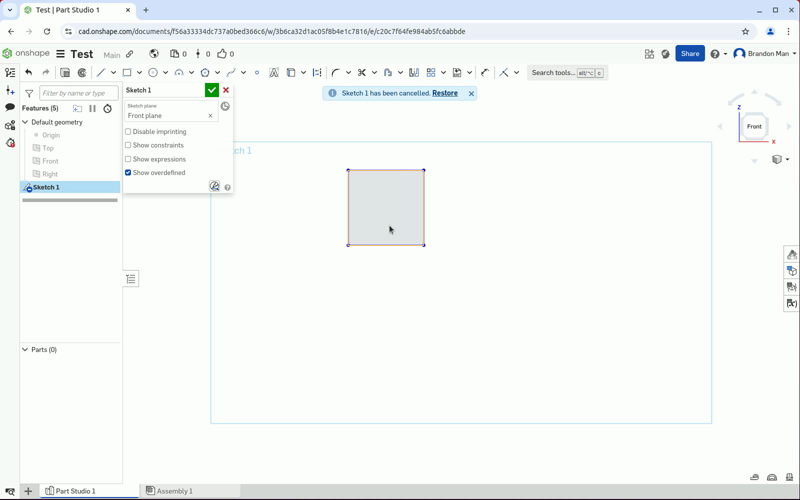
click(389, 225)
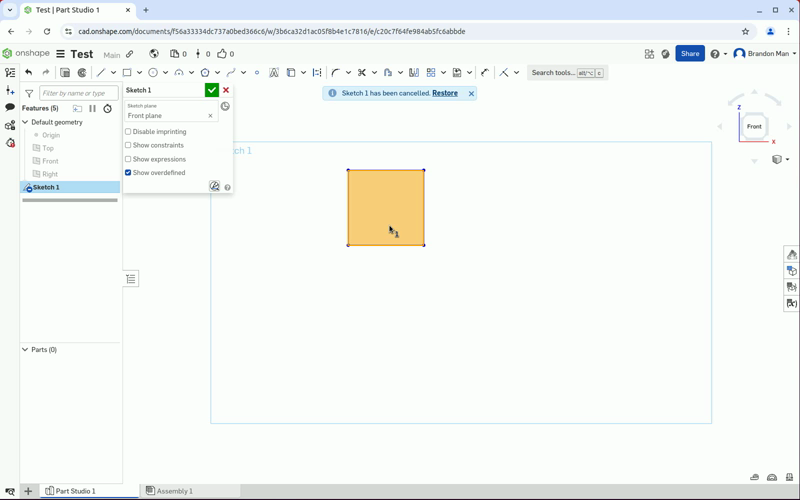
mouse_move(73, 352)
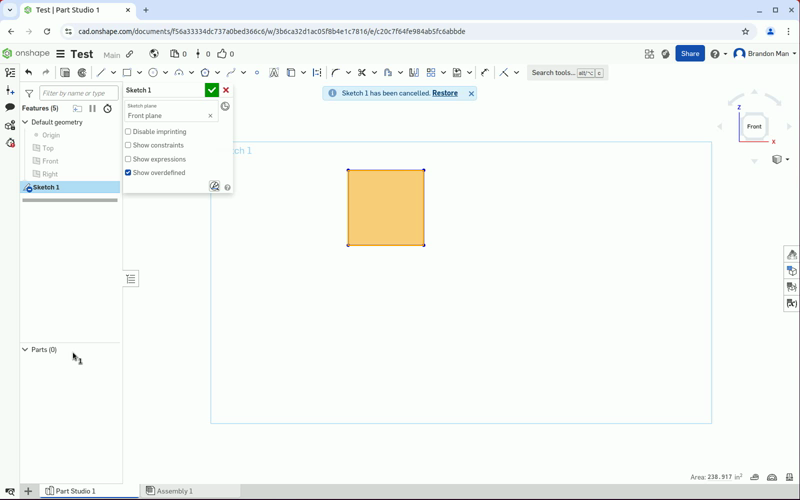
key(shift+y)
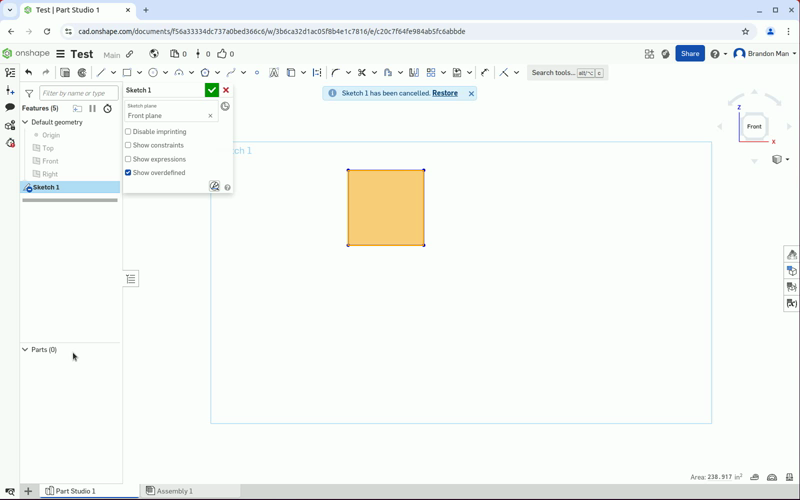
key(shift+e)
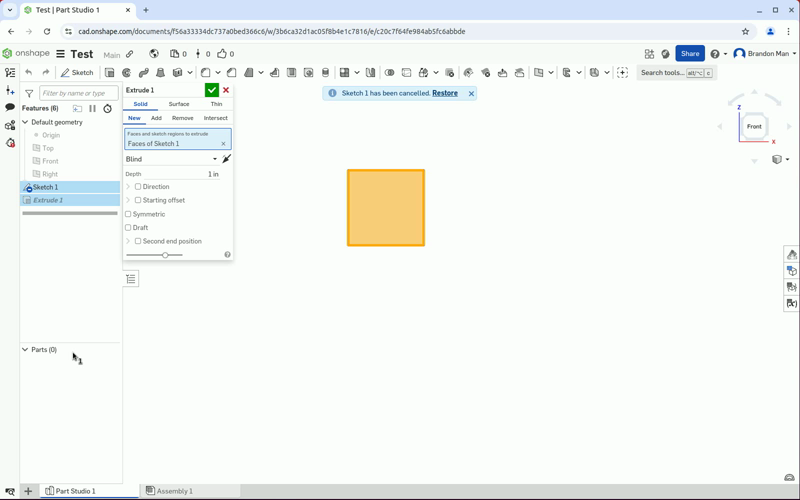
mouse_move(143, 106)
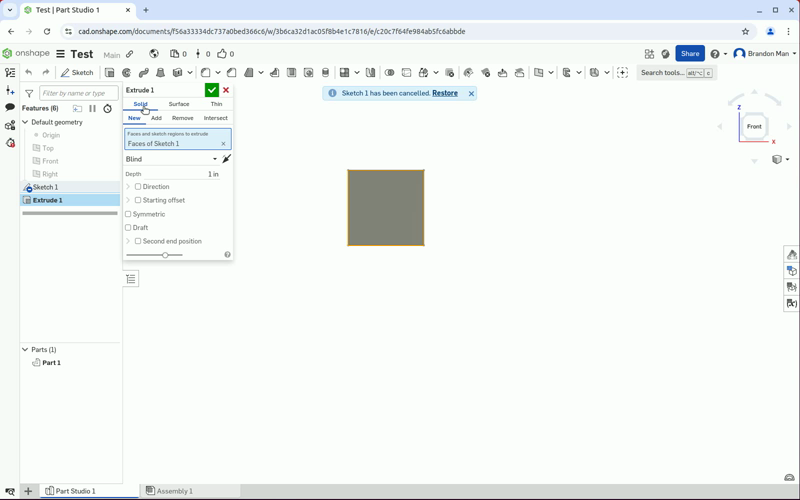
click(143, 106)
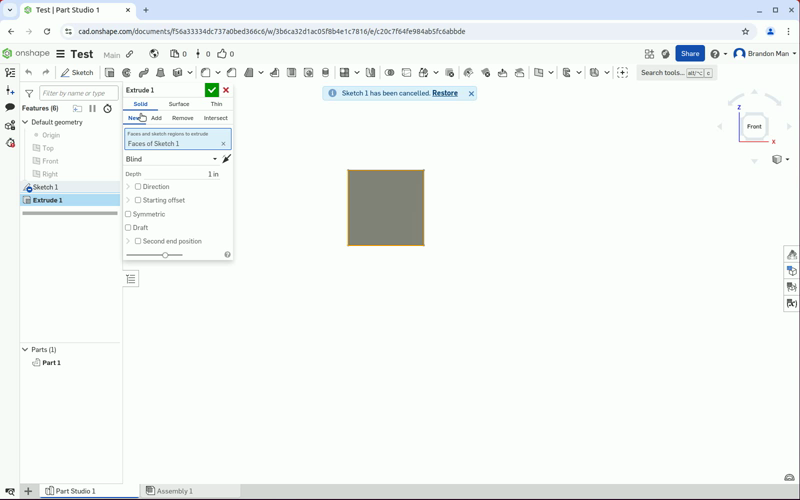
mouse_move(137, 120)
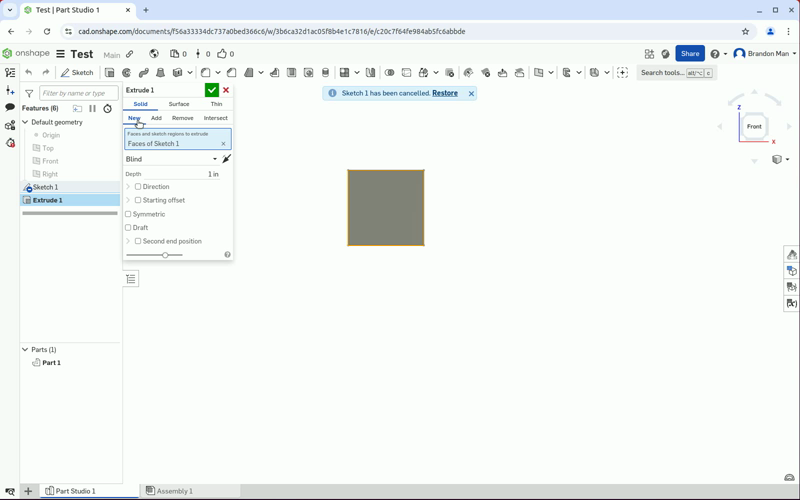
click(137, 120)
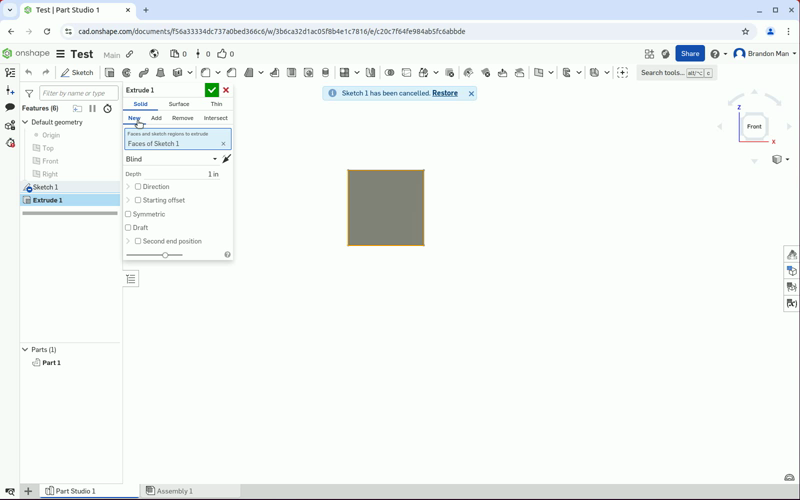
key(tab, 4)
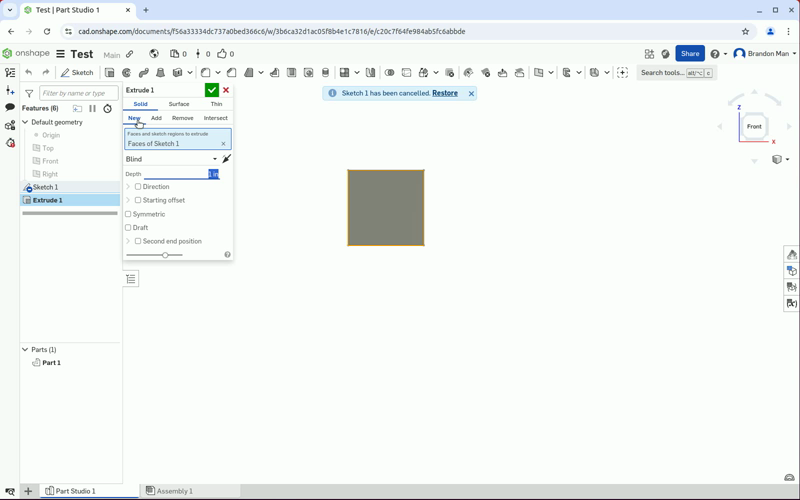
text(15.405)
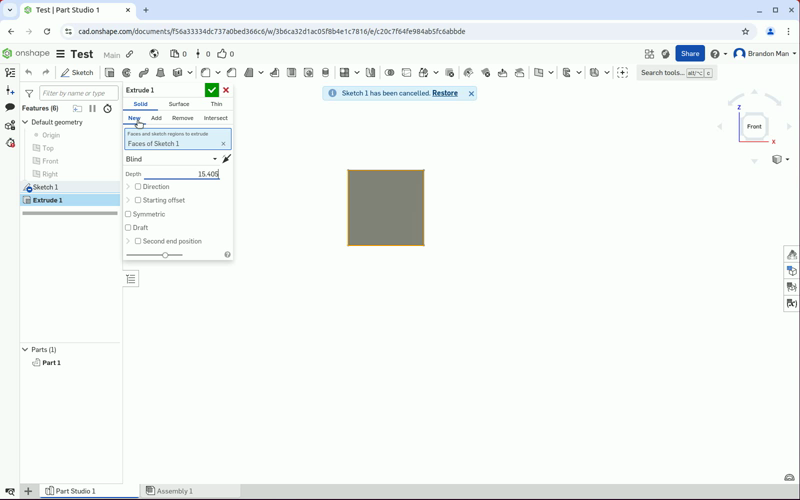
key(enter)
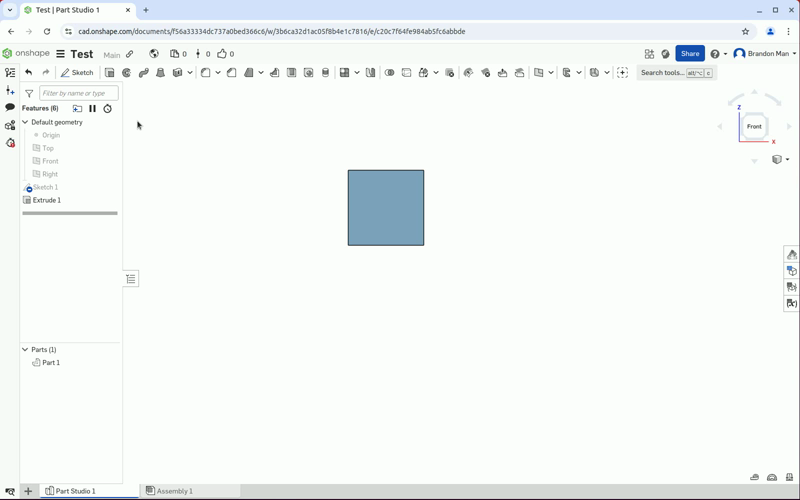
key(shift+h)
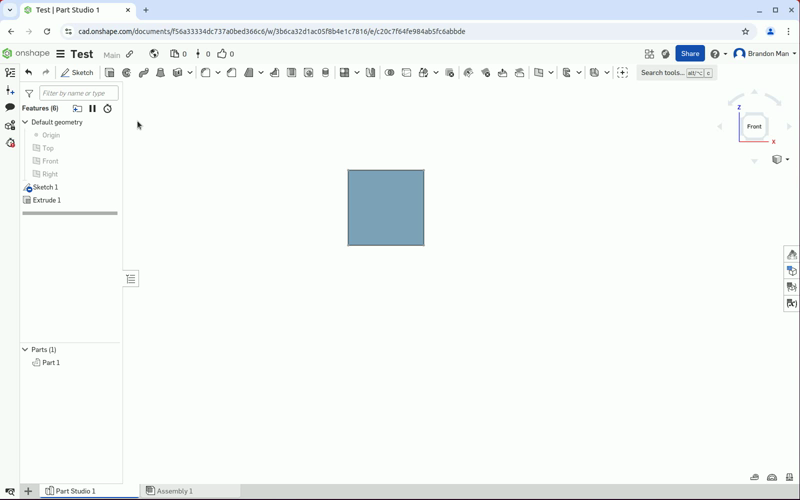
key(shift+h)
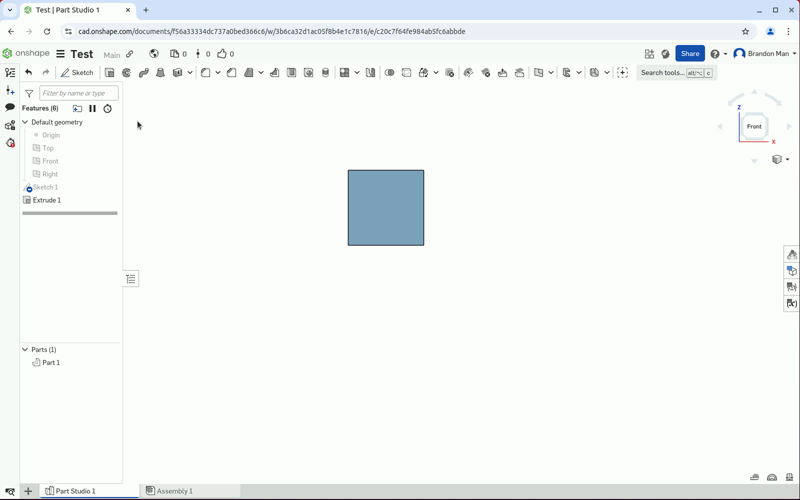
mouse_move(73, 189)
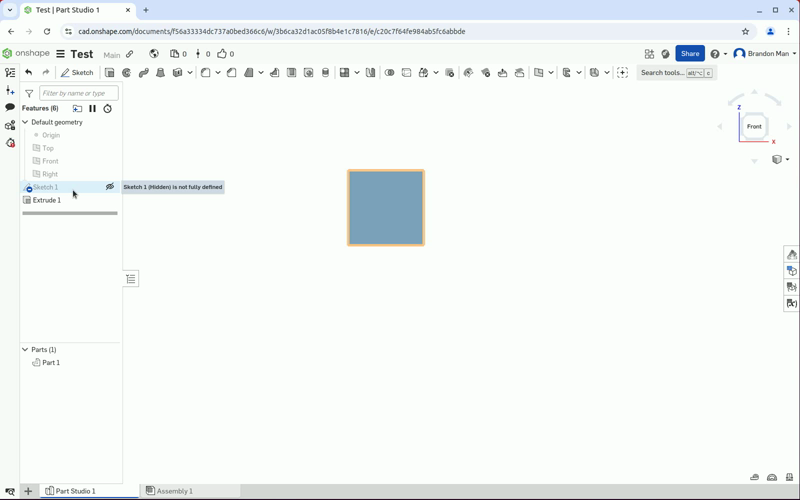
click(73, 189)
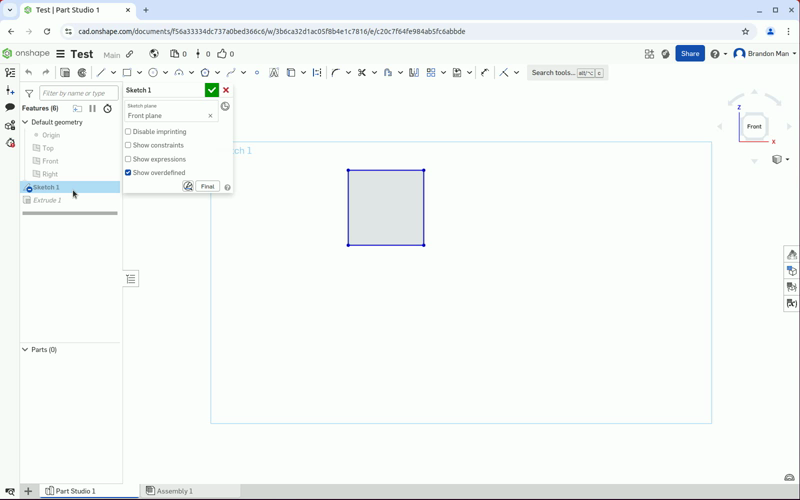
mouse_move(229, 92)
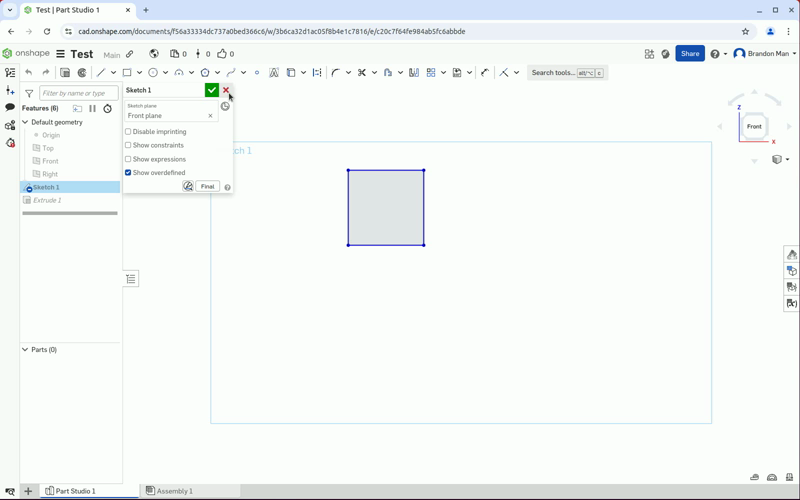
click(229, 92)
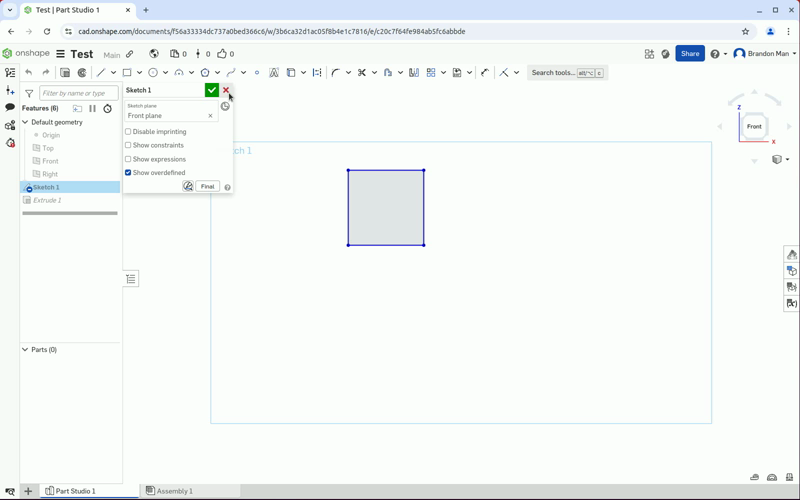
key(shift+s)
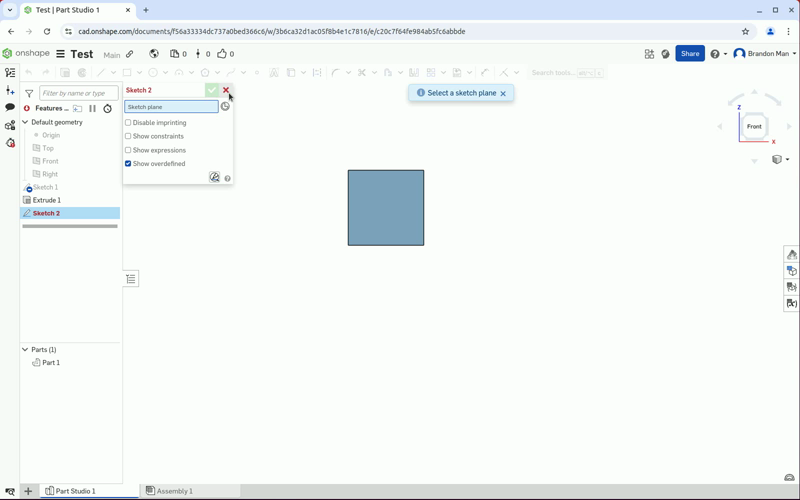
mouse_move(73, 163)
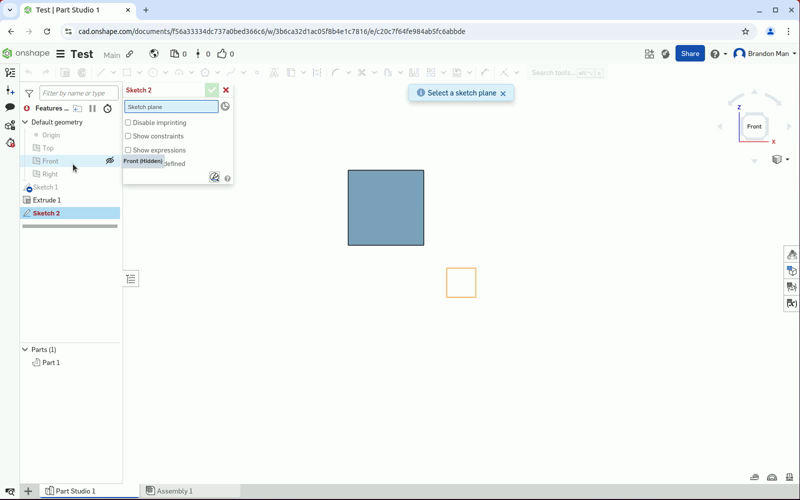
click(73, 163)
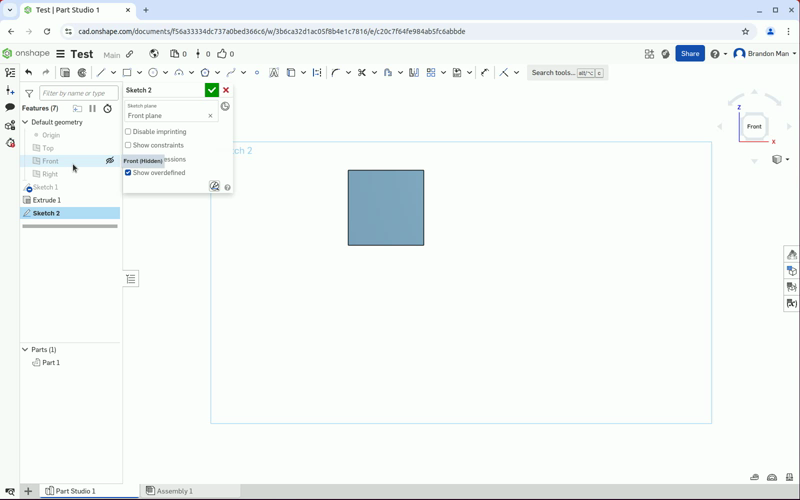
mouse_move(73, 352)
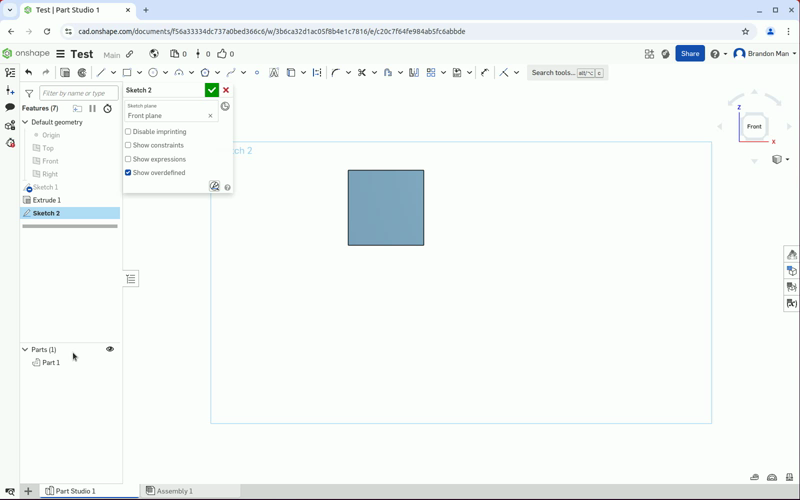
key(y)
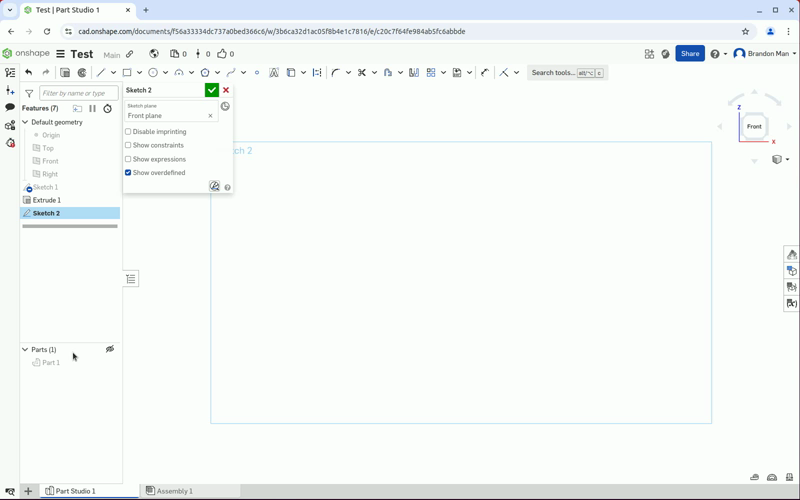
key(l)
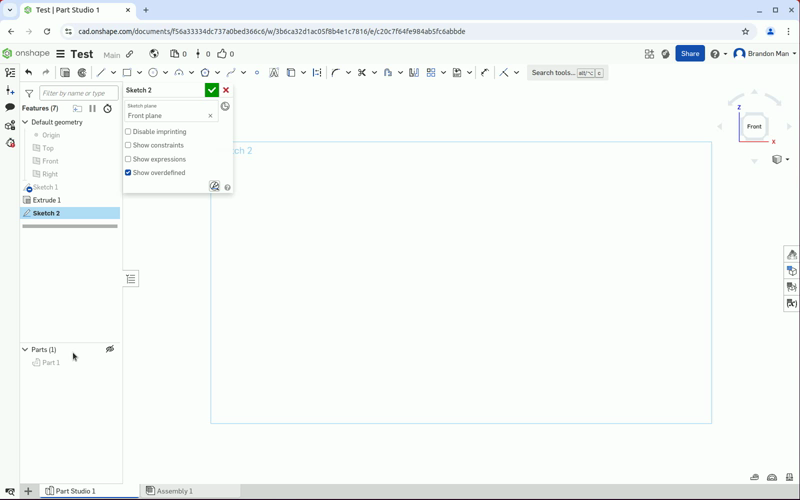
key_down(shift)
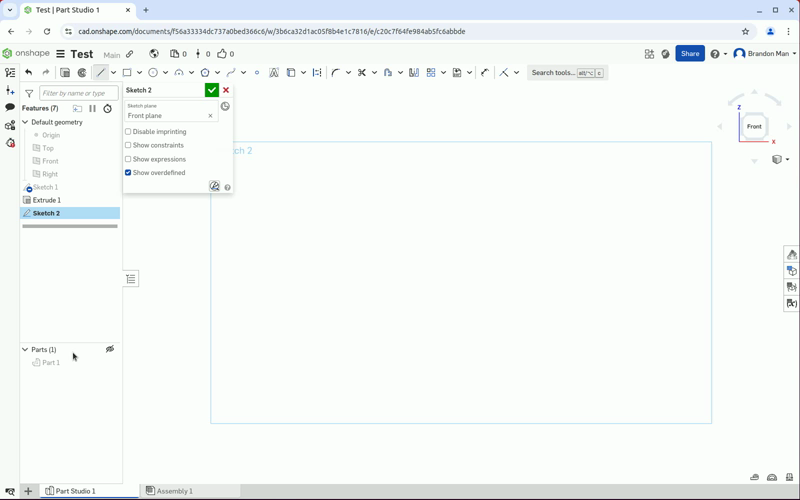
mouse_move(423, 245)
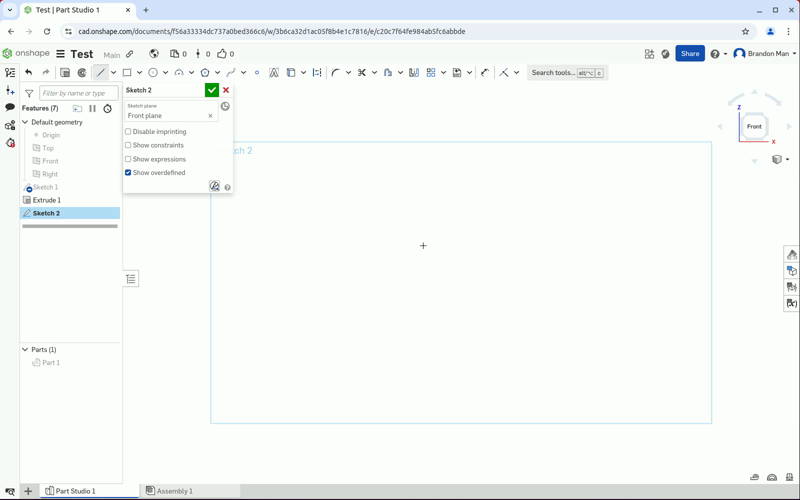
click(423, 245)
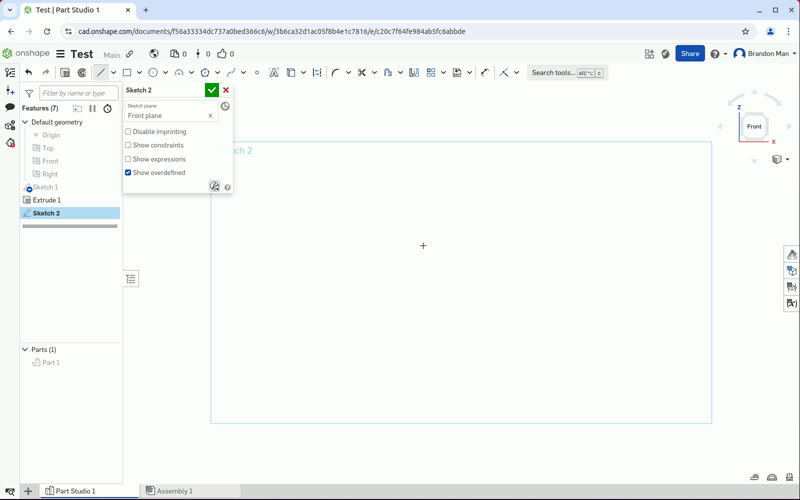
key_up(shift)
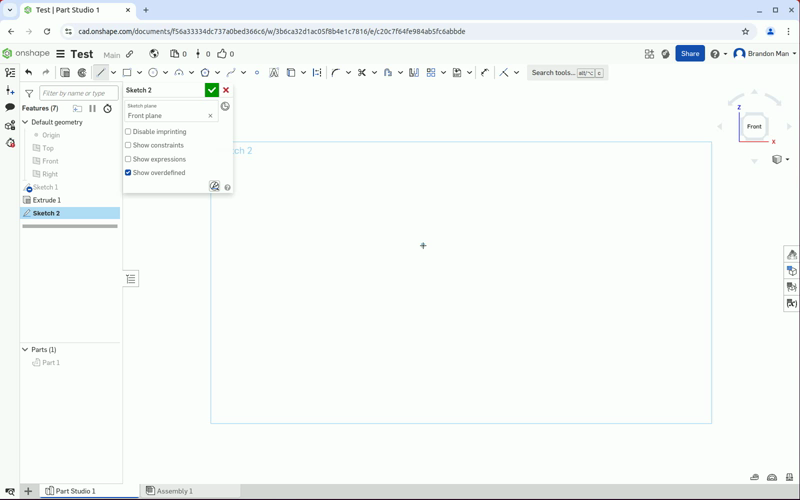
key_down(shift)
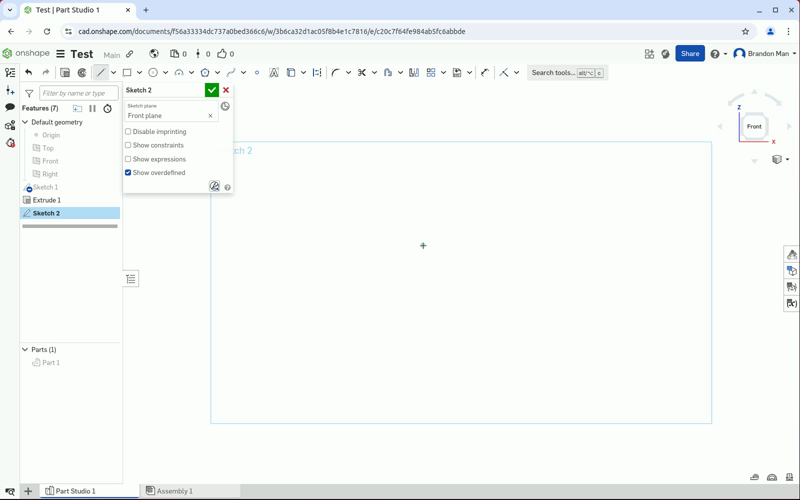
mouse_move(498, 245)
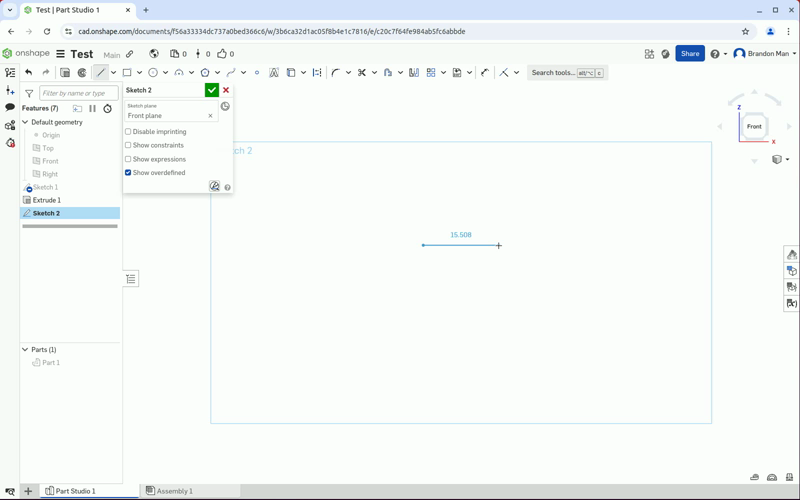
click(498, 245)
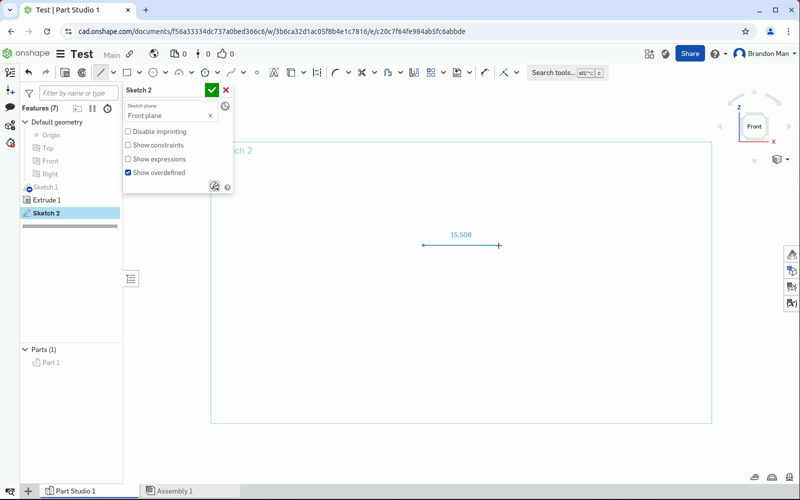
key_up(shift)
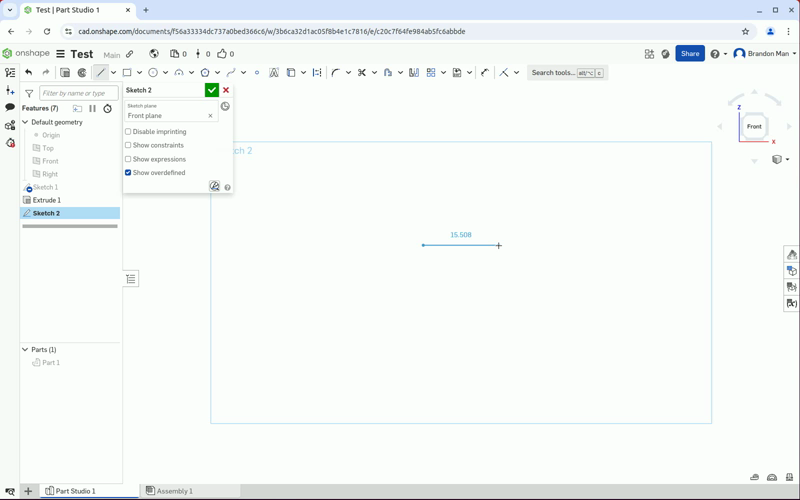
key_down(shift)
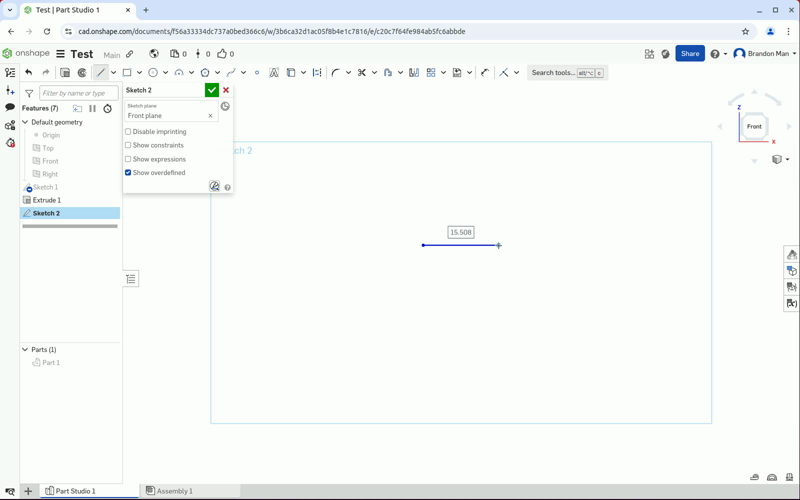
mouse_move(498, 170)
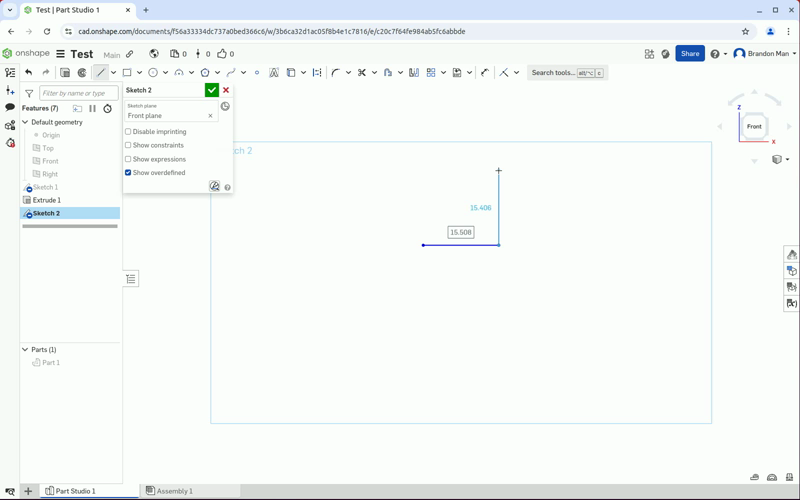
click(498, 170)
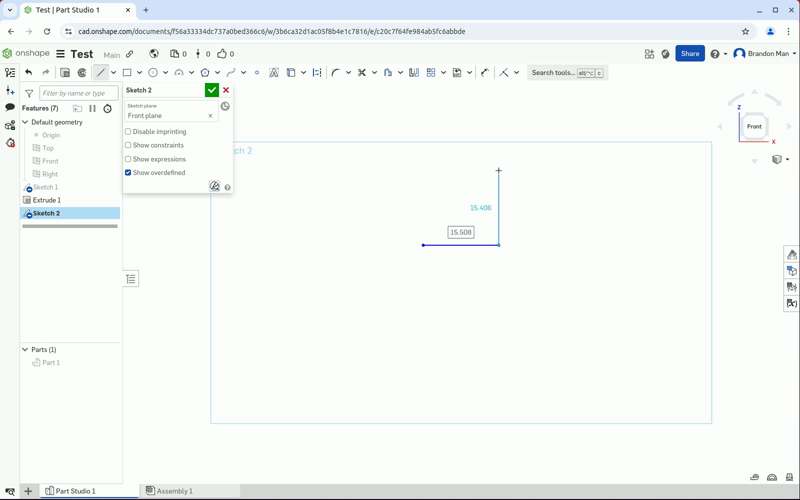
key_up(shift)
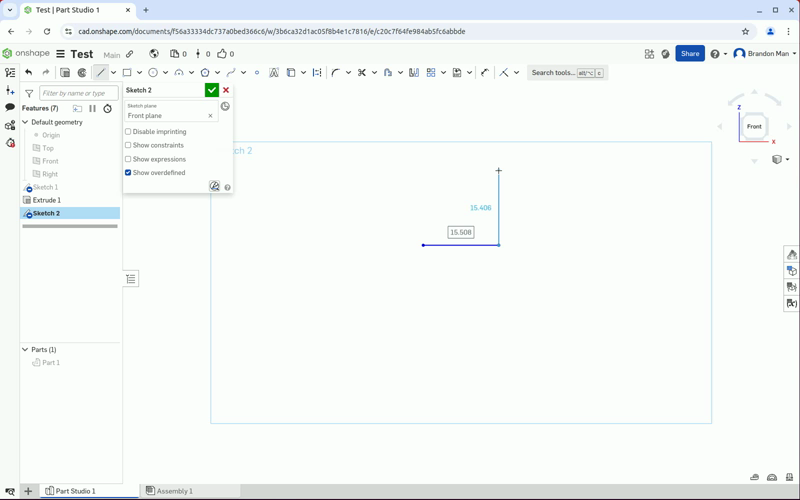
key_down(shift)
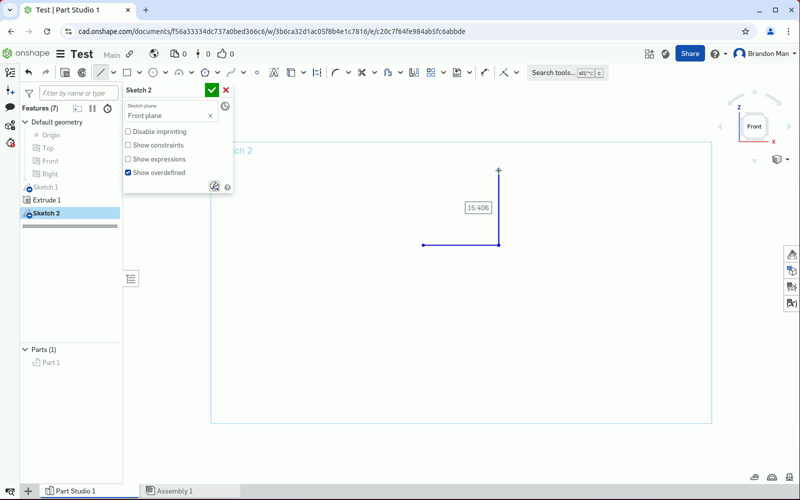
mouse_move(423, 170)
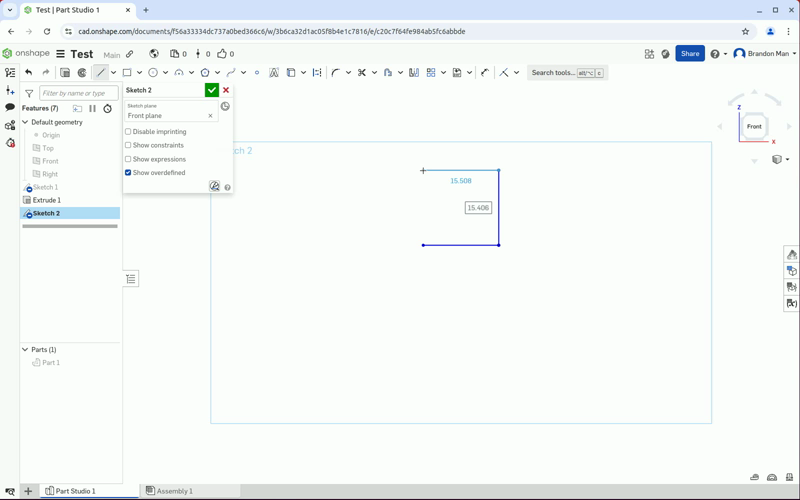
click(423, 170)
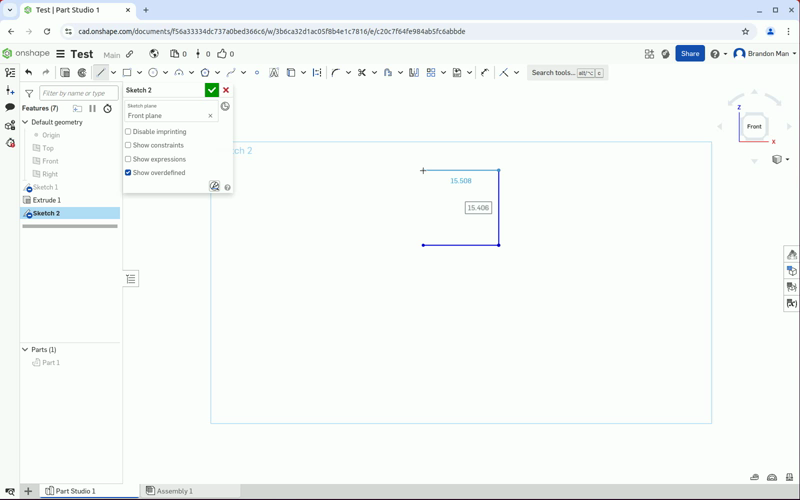
key_up(shift)
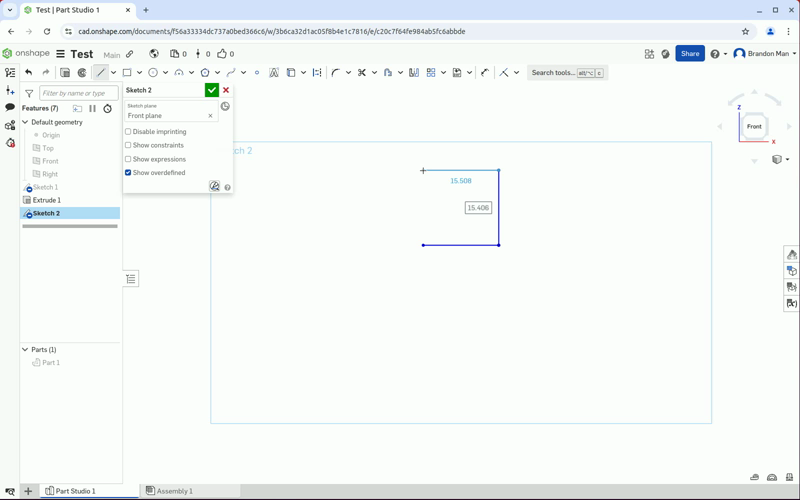
key_down(shift)
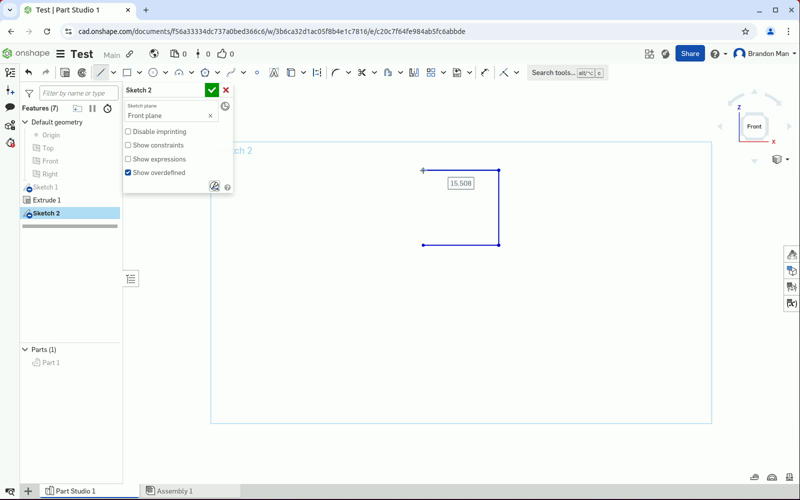
mouse_move(423, 245)
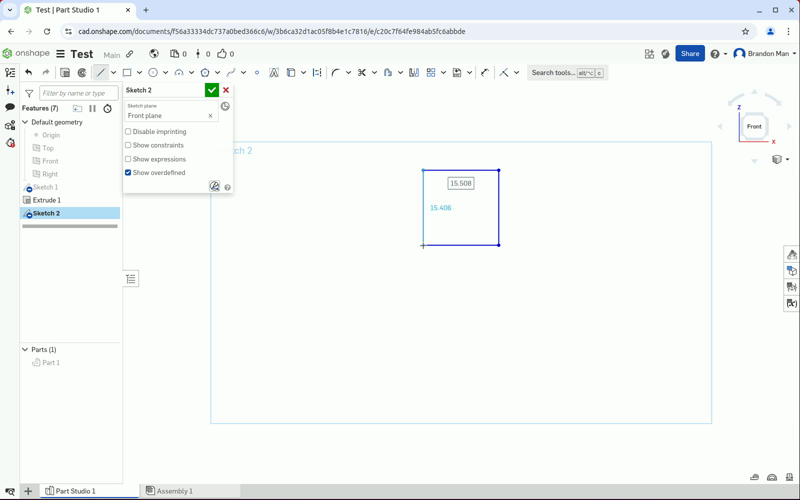
key_up(shift)
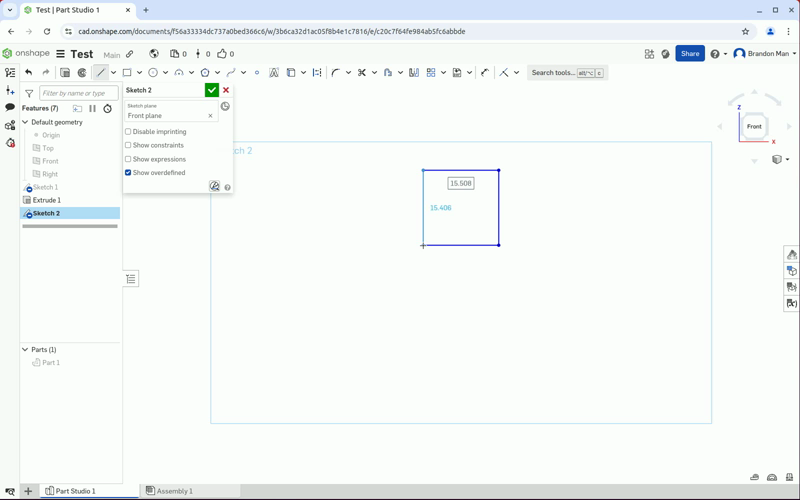
click(423, 245)
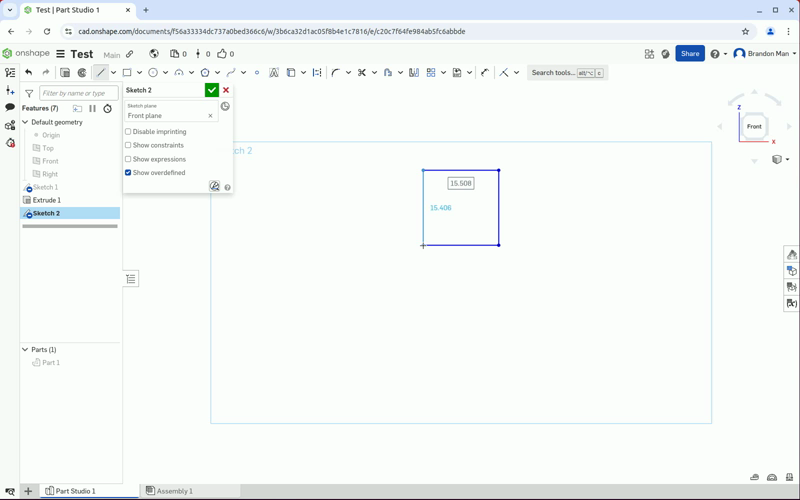
key(esc)
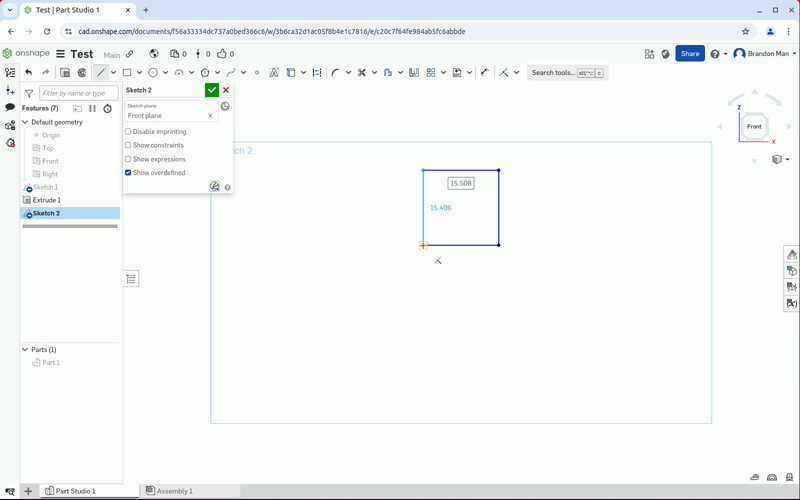
mouse_move(445, 214)
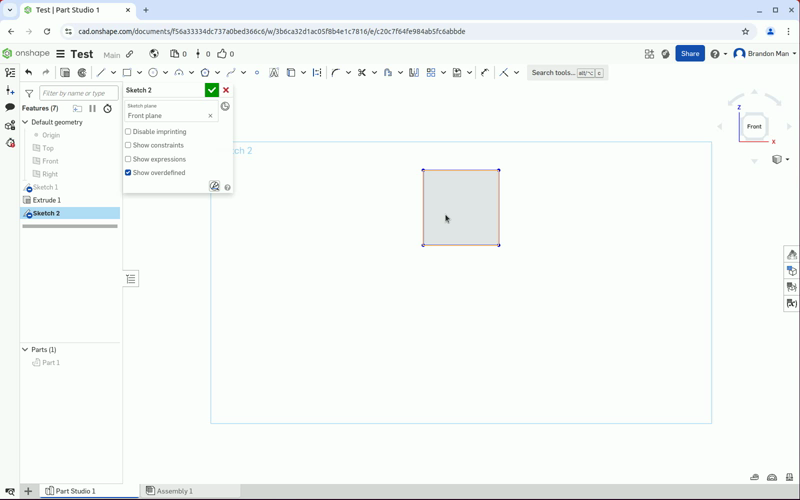
click(445, 214)
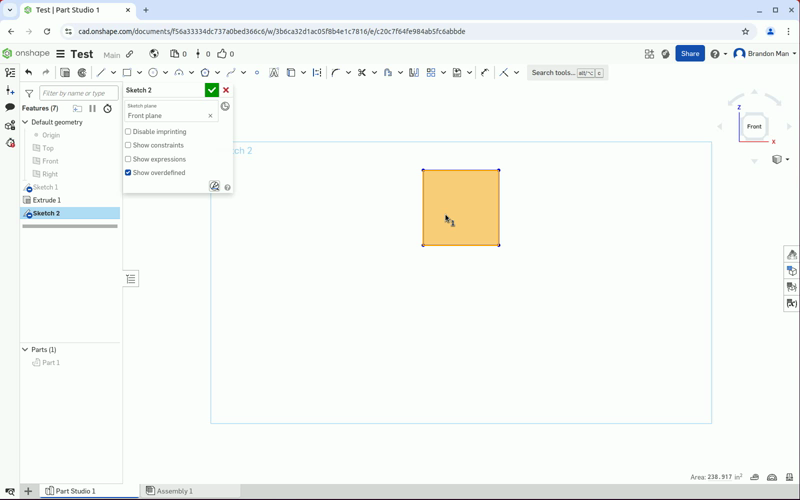
mouse_move(73, 352)
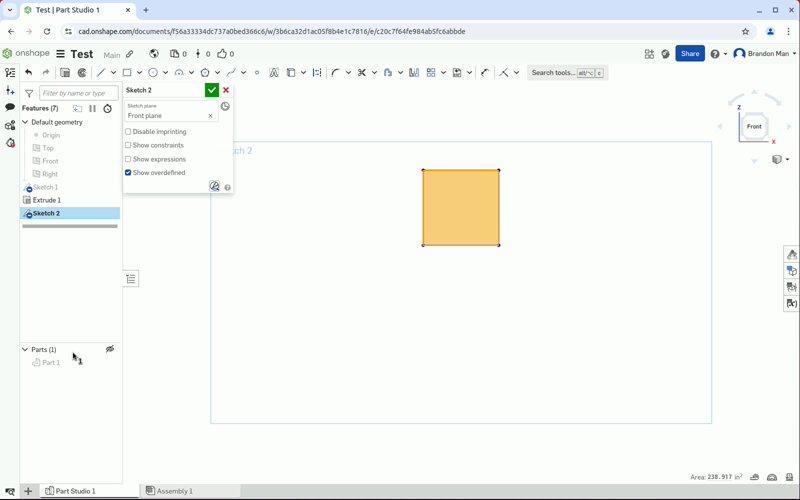
key(shift+y)
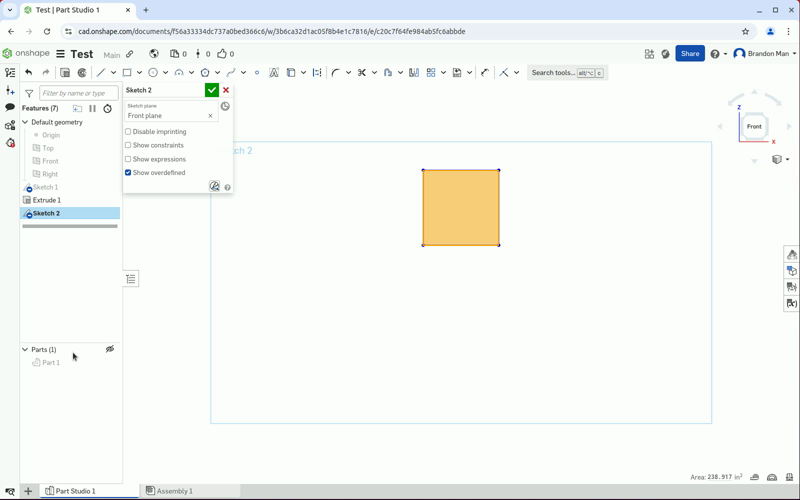
key(shift+e)
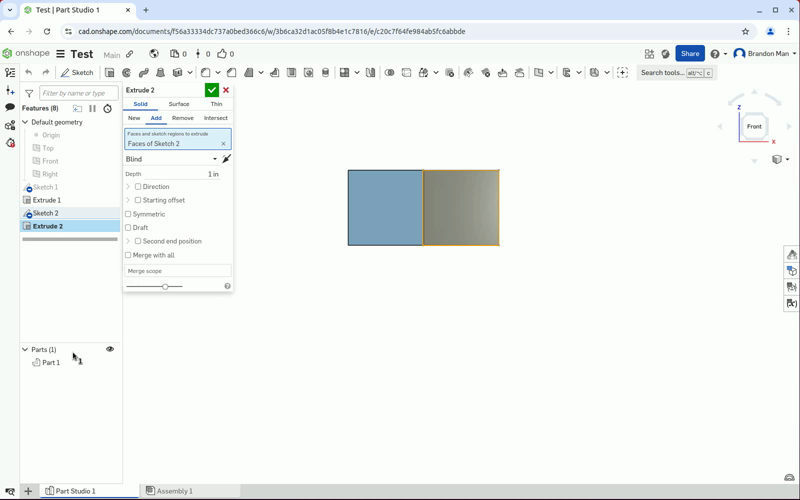
mouse_move(143, 106)
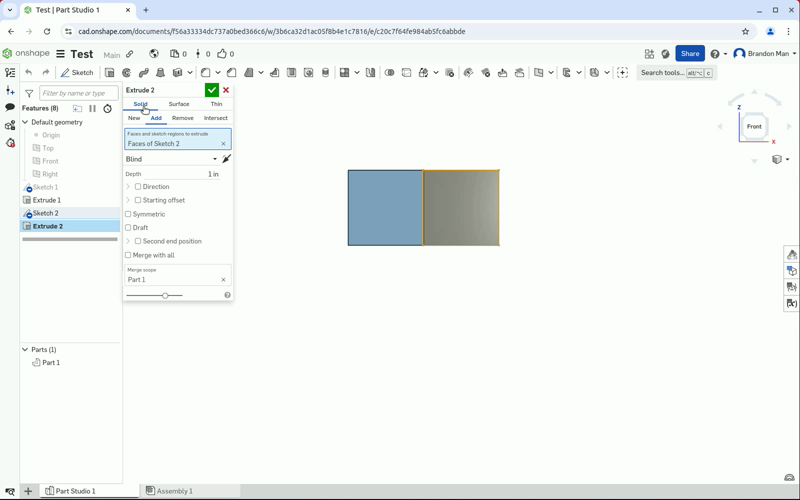
click(143, 106)
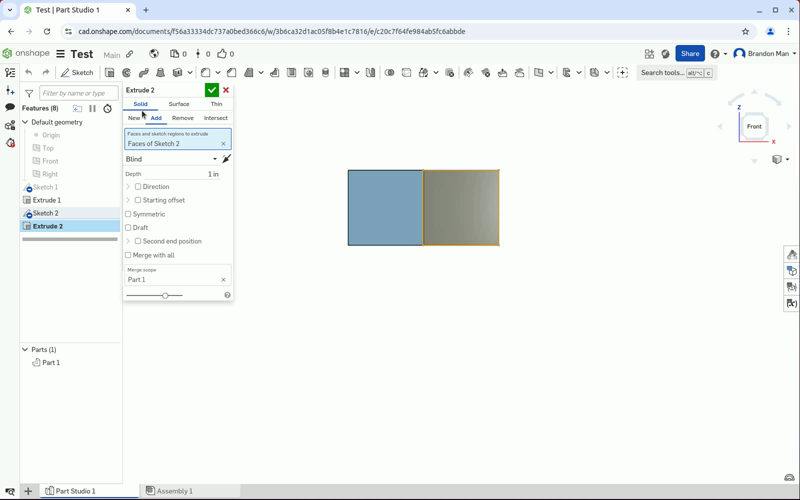
mouse_move(137, 120)
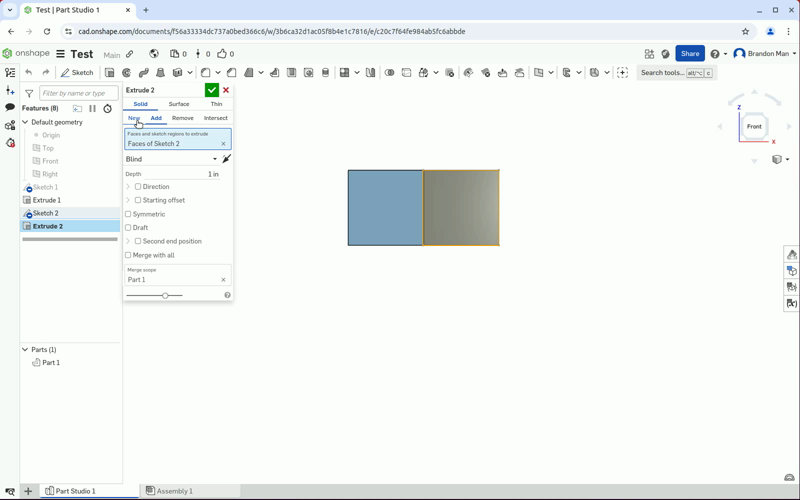
click(137, 120)
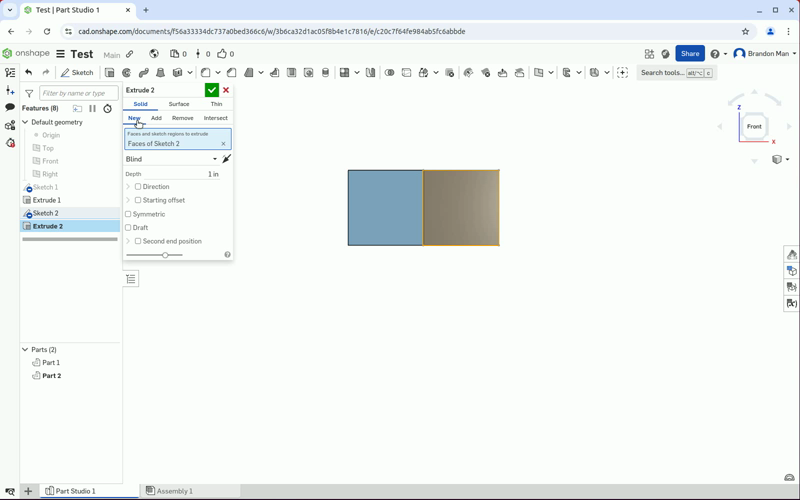
key(tab, 4)
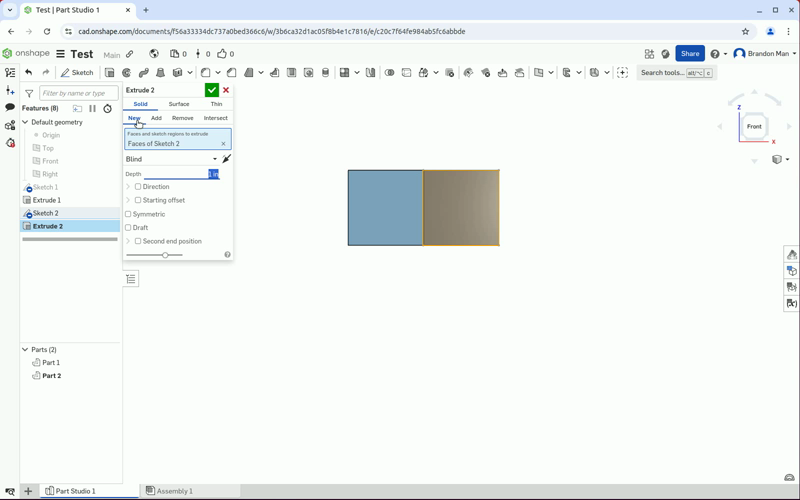
text(15.405)
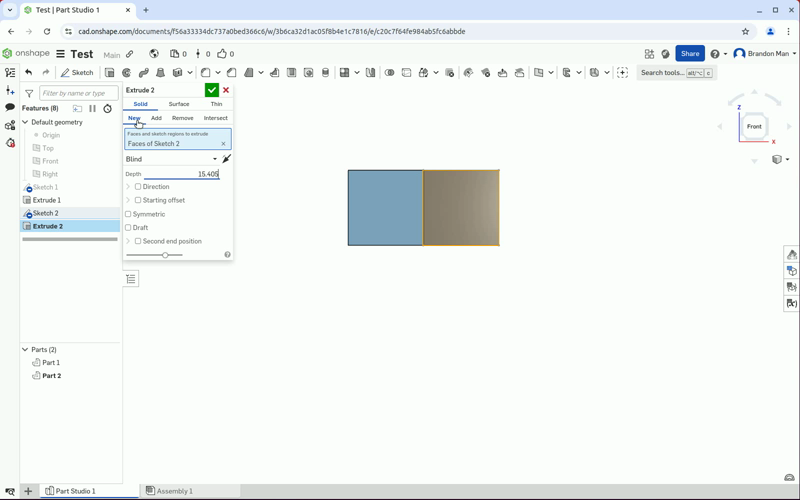
key(enter)
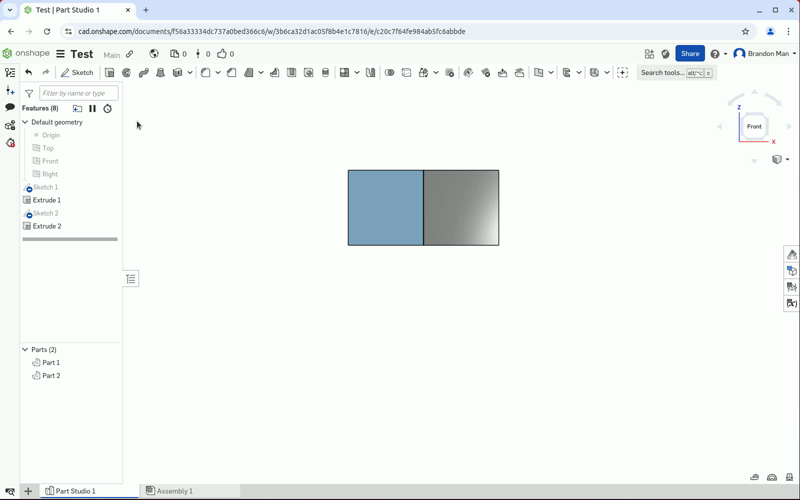
key(shift+h)
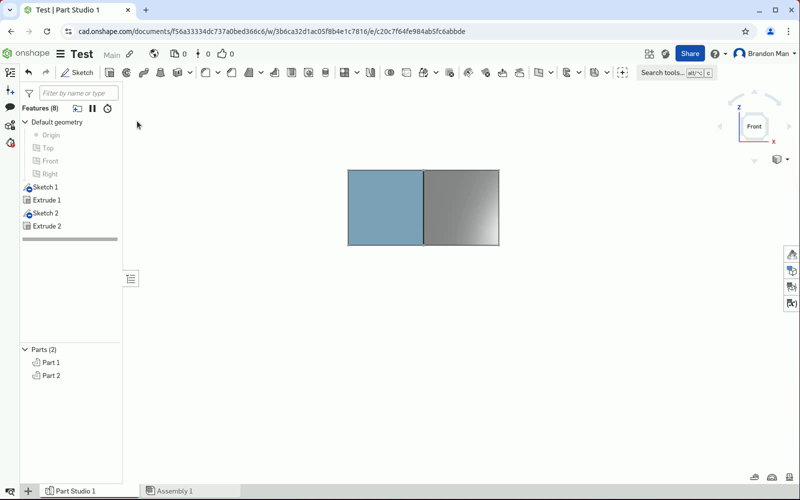
key(shift+h)
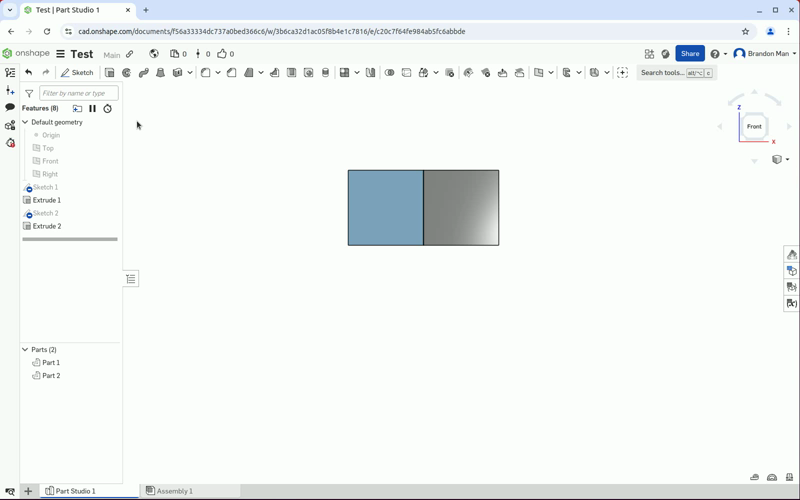
mouse_move(73, 189)
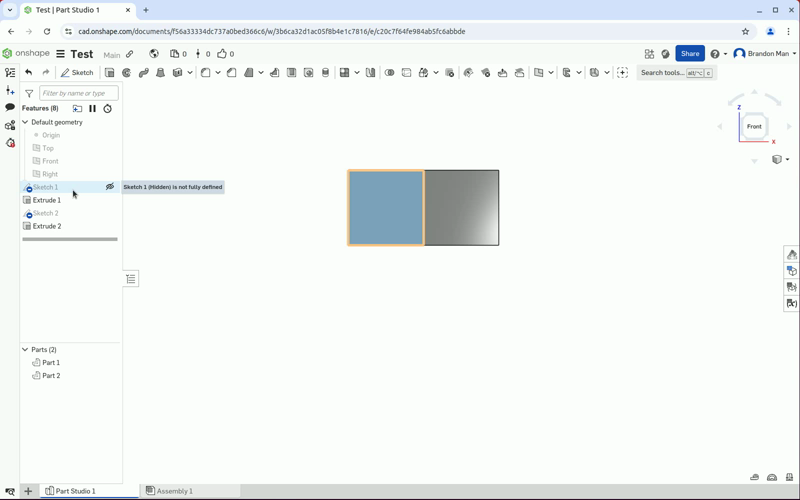
click(73, 189)
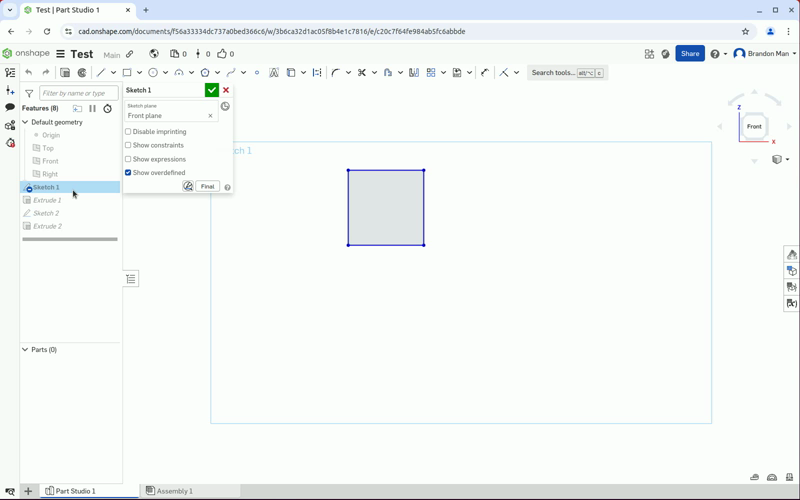
mouse_move(229, 92)
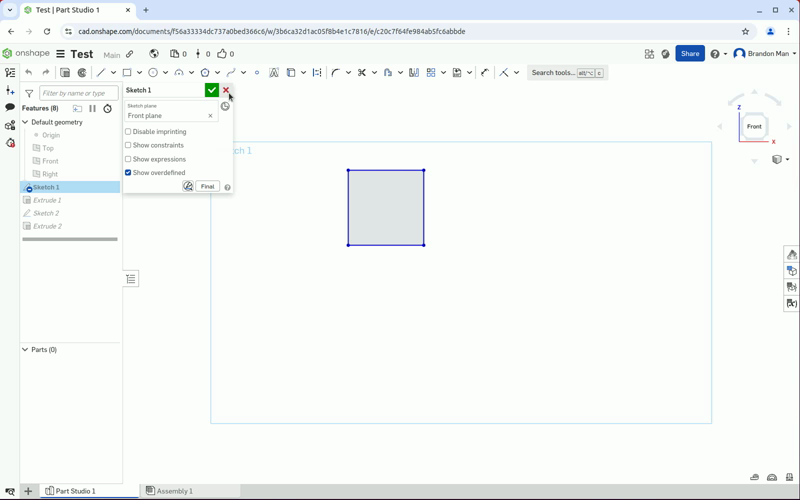
click(229, 92)
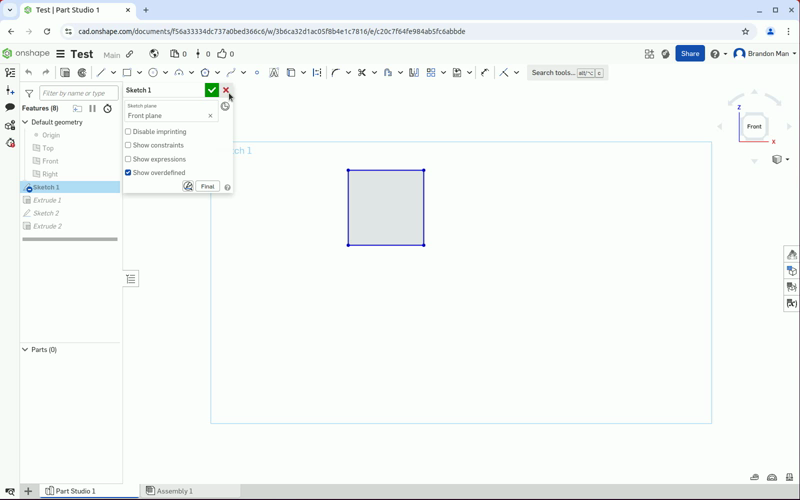
key(shift+s)
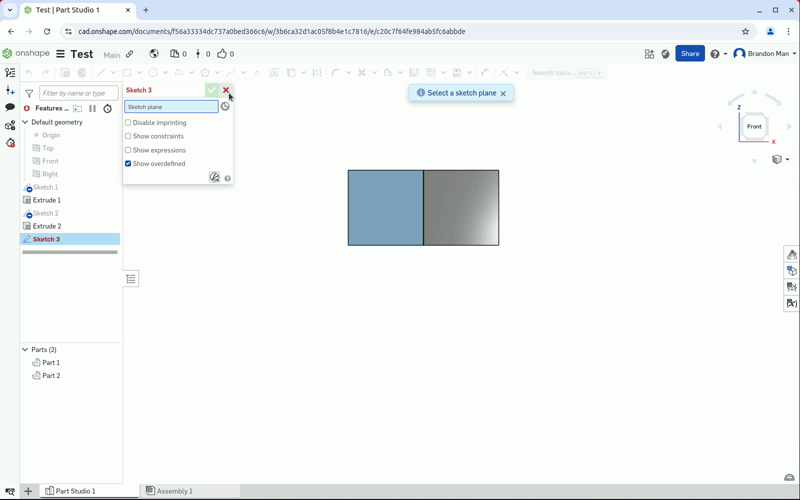
mouse_move(73, 163)
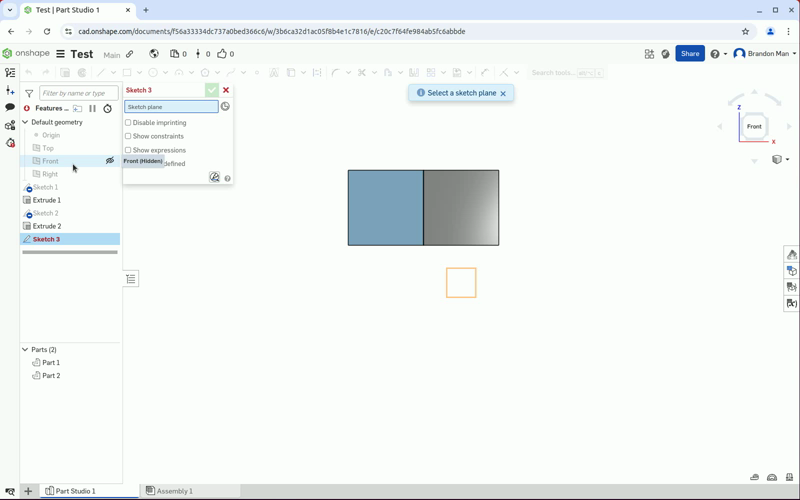
click(73, 163)
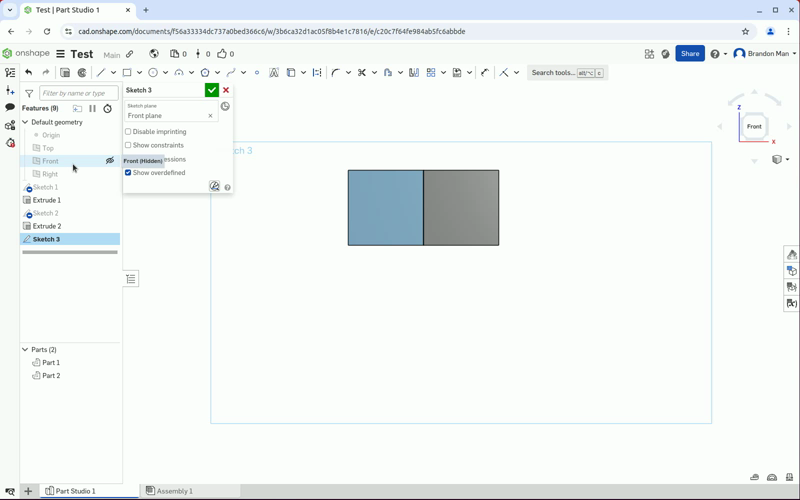
mouse_move(73, 352)
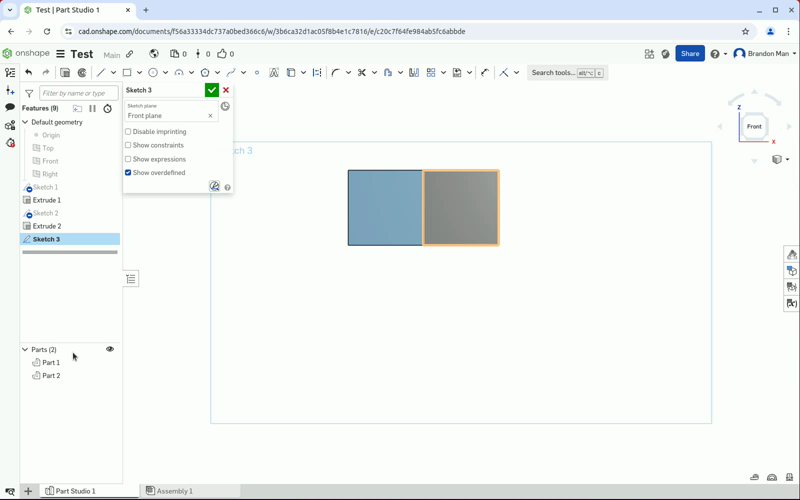
key(y)
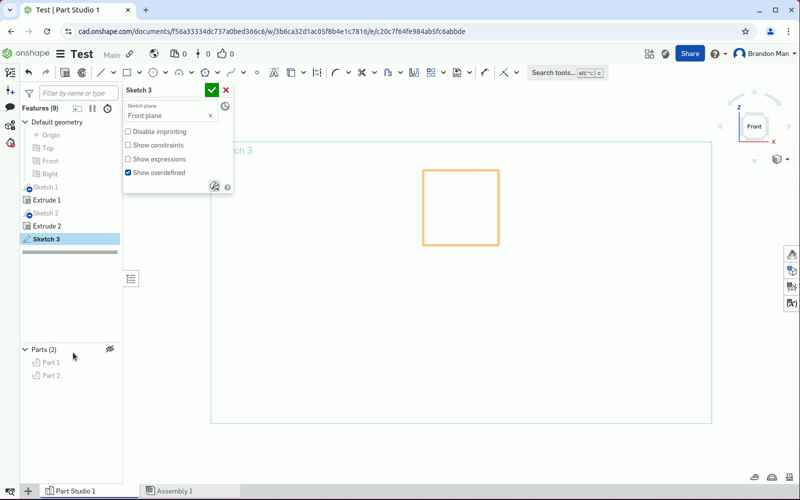
key(l)
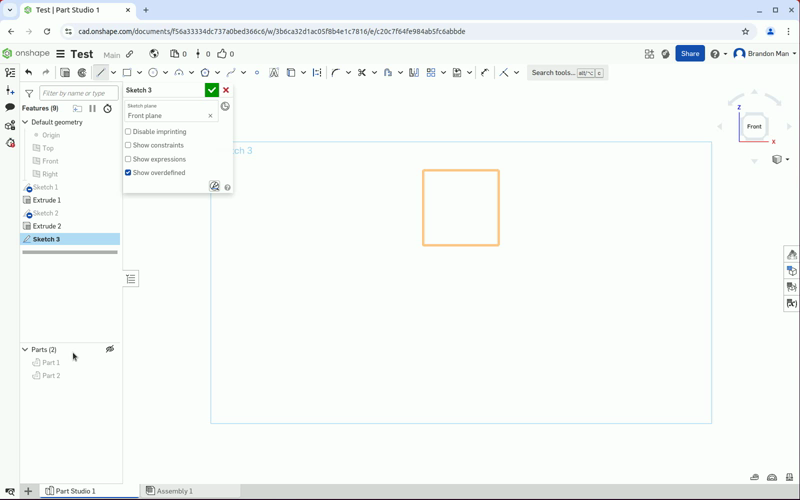
key_down(shift)
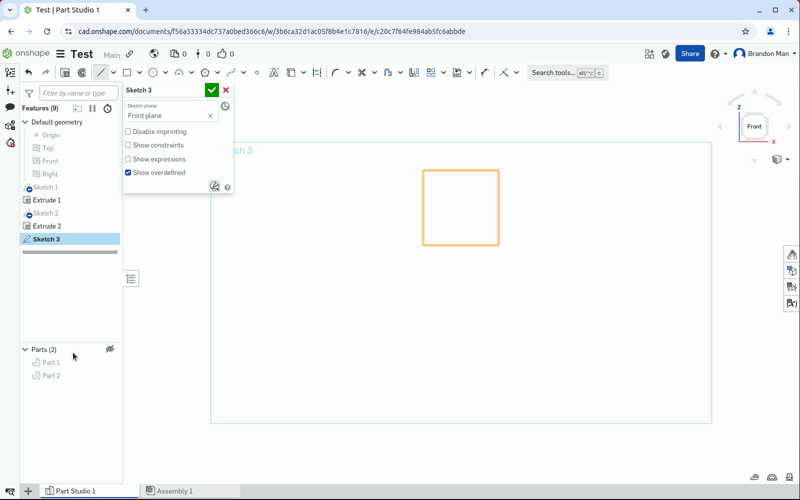
mouse_move(498, 245)
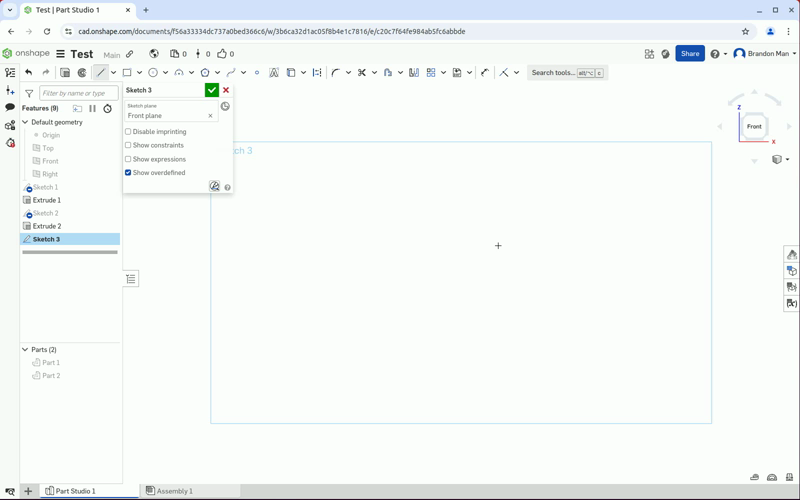
click(498, 245)
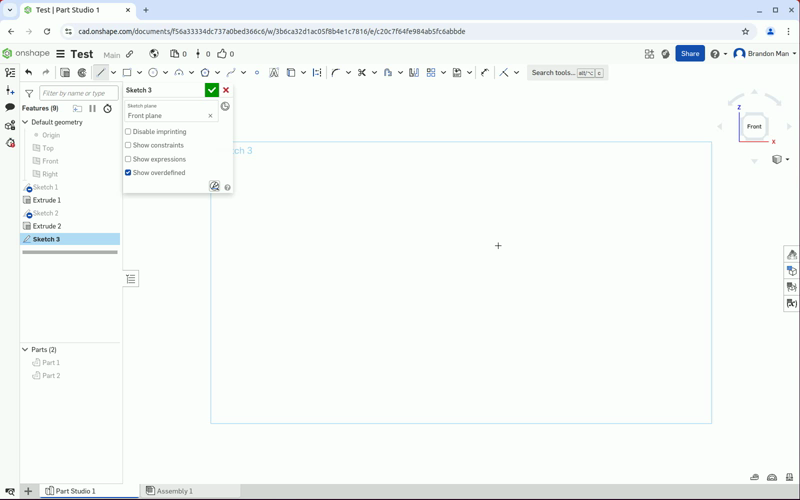
key_up(shift)
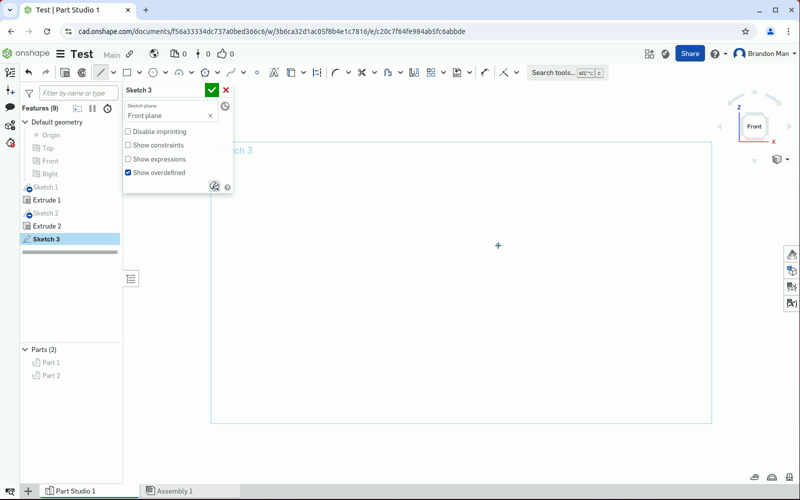
key_down(shift)
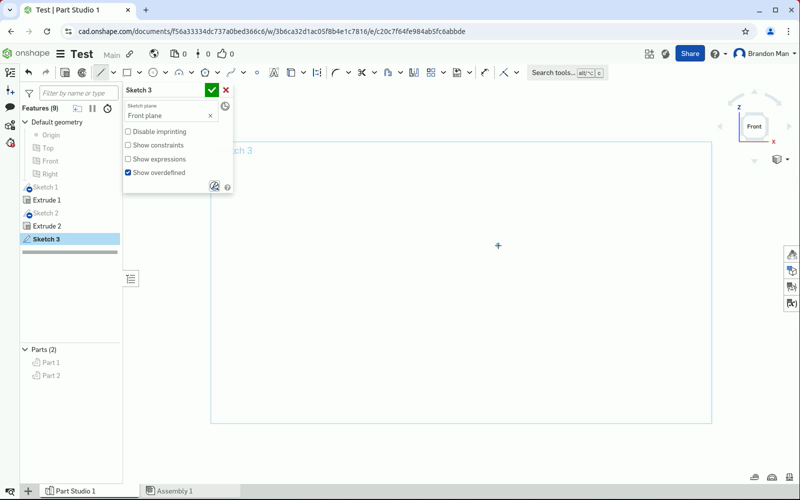
mouse_move(573, 245)
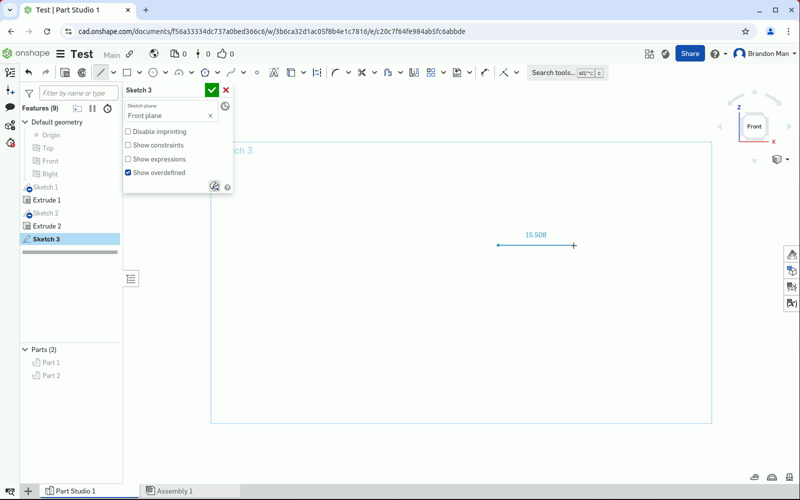
click(573, 245)
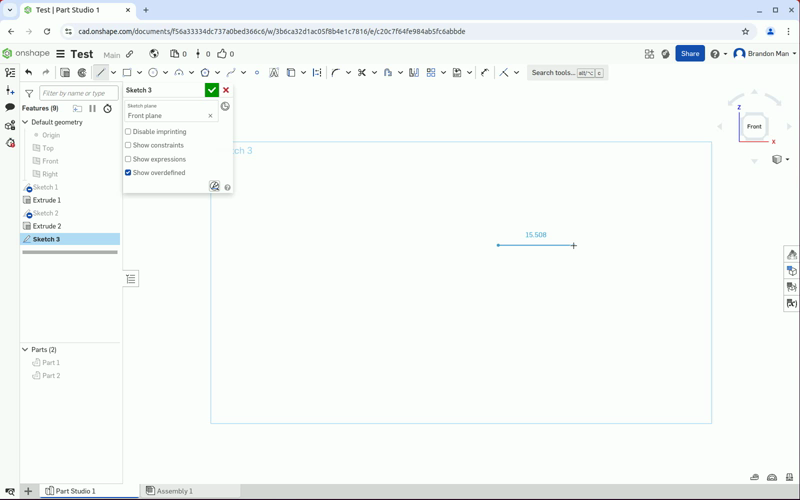
key_up(shift)
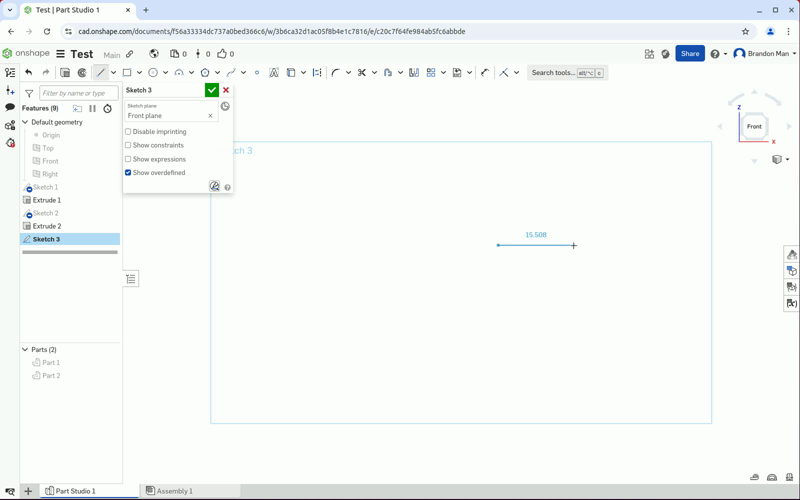
key_down(shift)
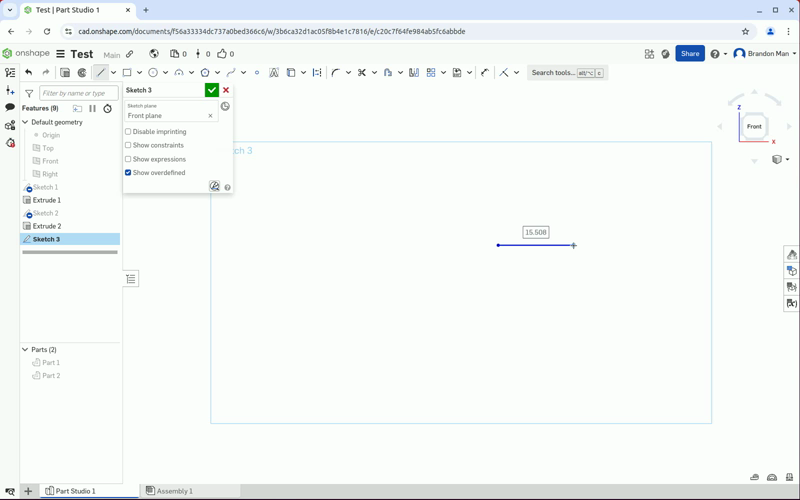
mouse_move(573, 170)
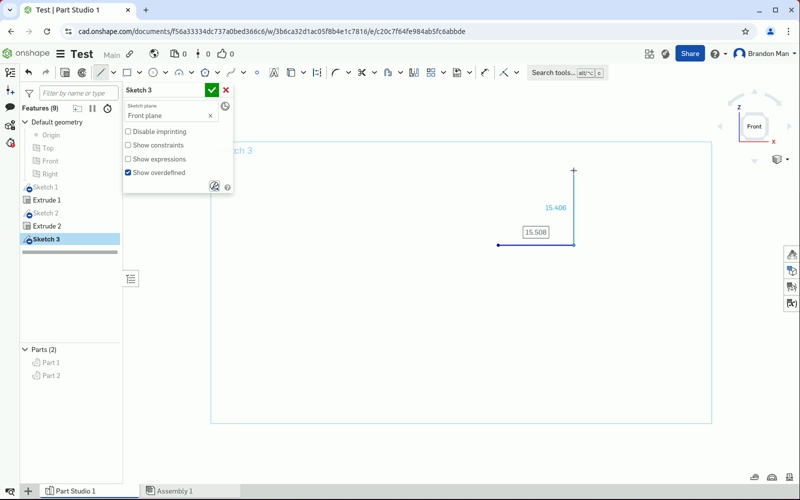
click(573, 170)
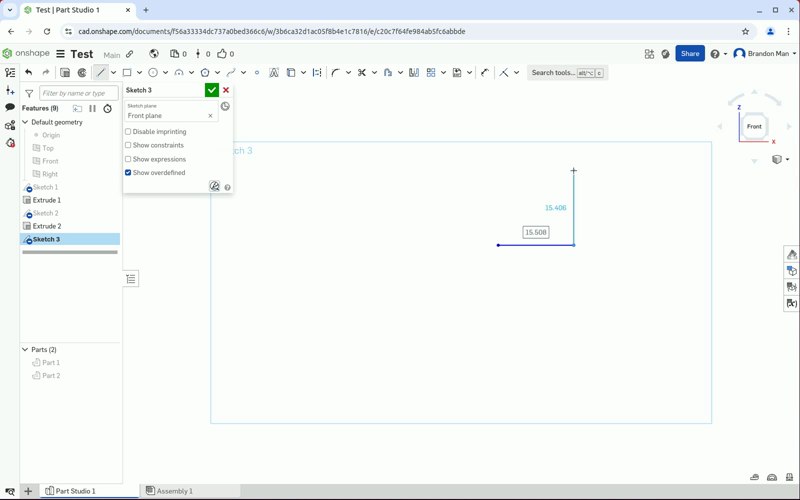
key_up(shift)
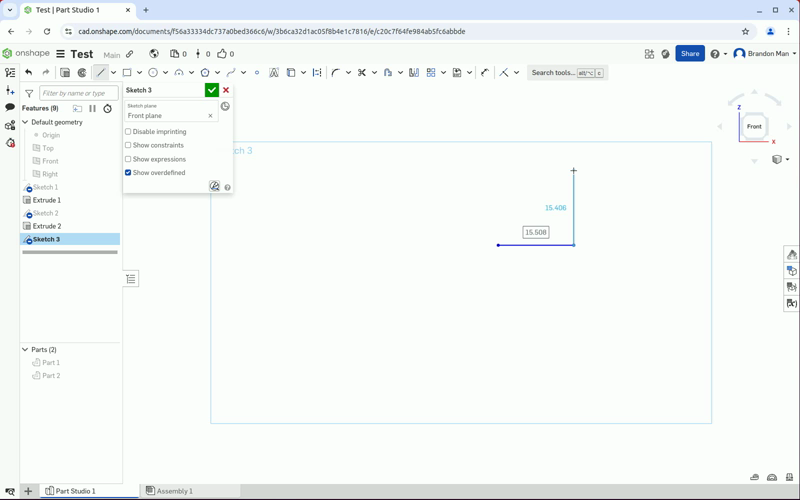
key_down(shift)
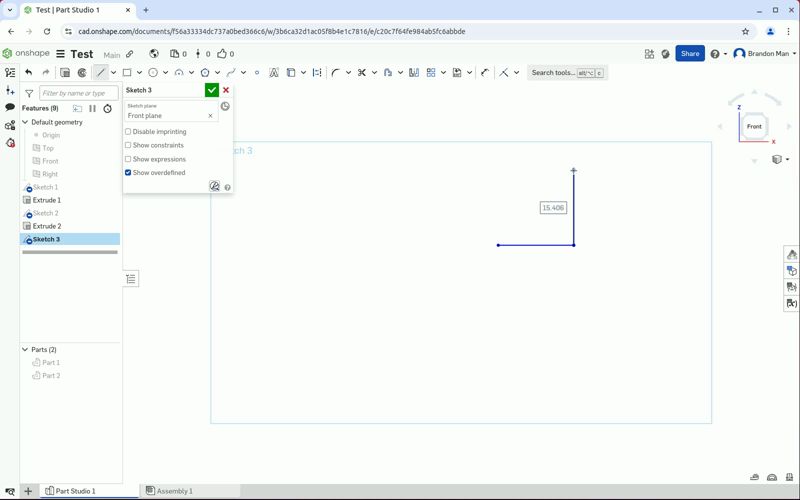
mouse_move(498, 170)
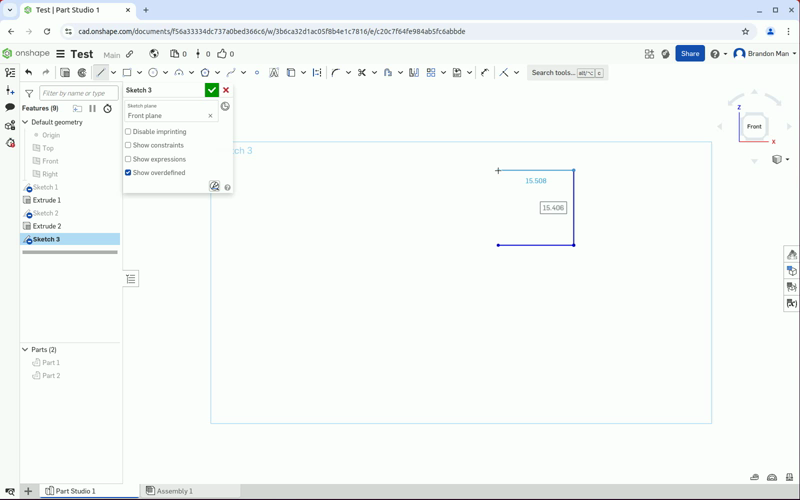
click(498, 170)
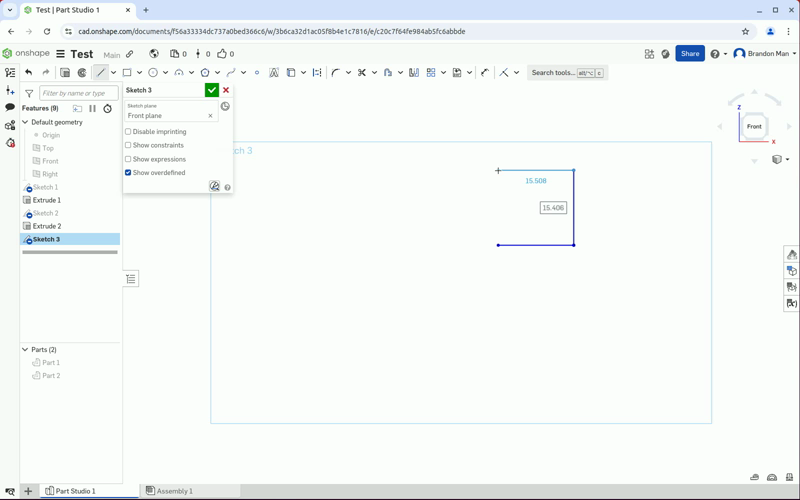
key_up(shift)
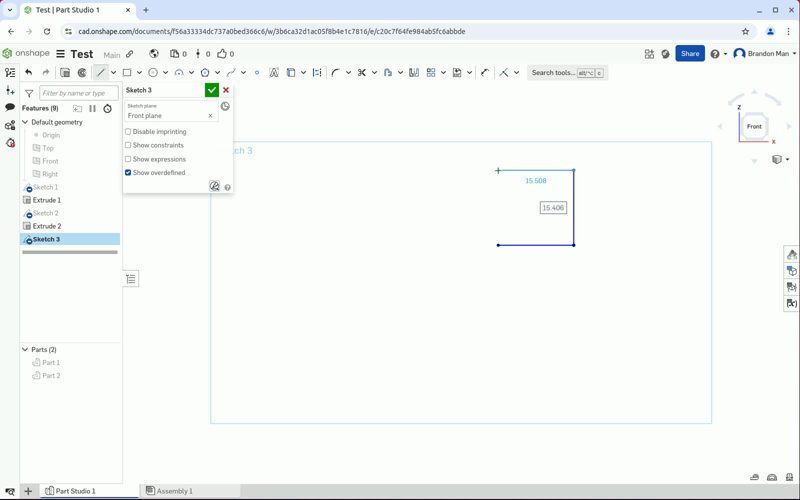
key_down(shift)
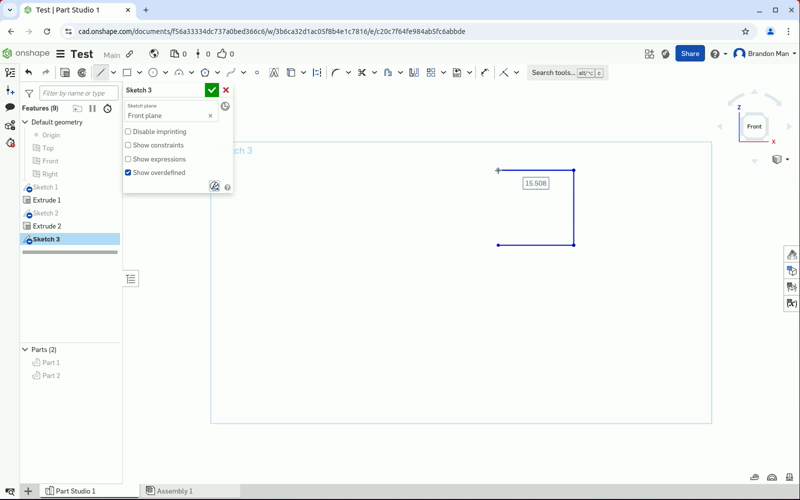
mouse_move(498, 245)
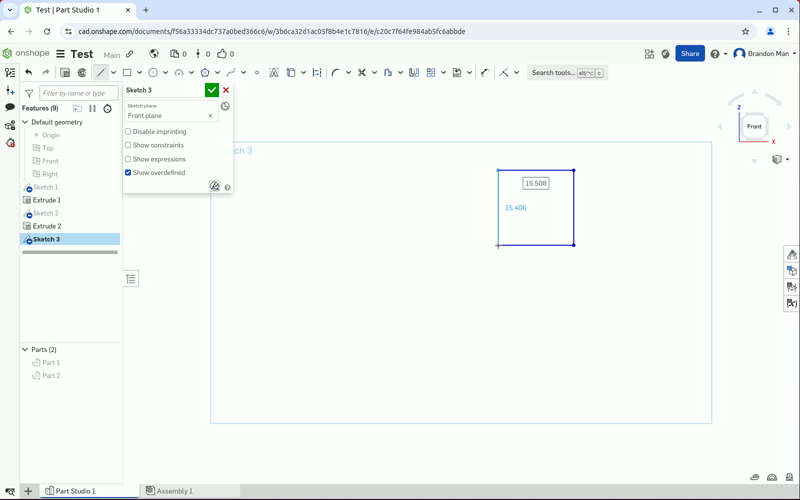
key_up(shift)
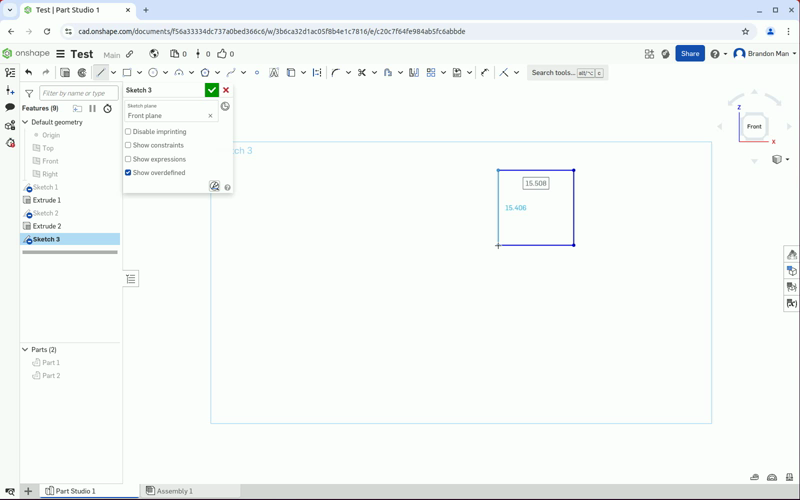
click(498, 245)
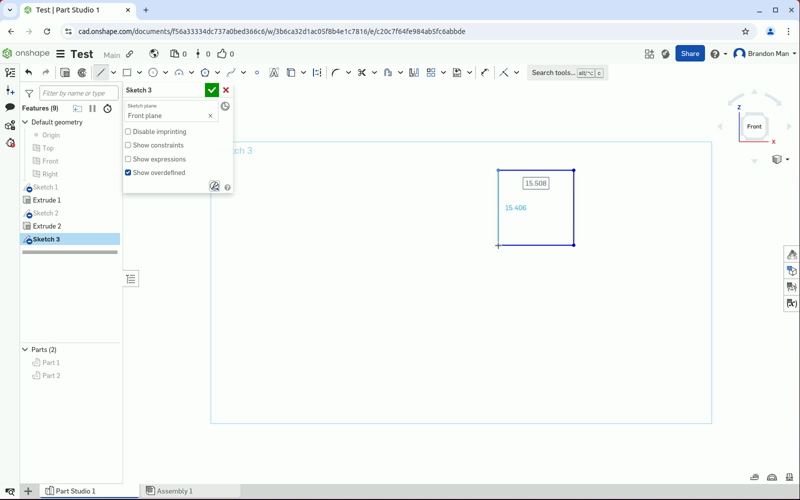
key(esc)
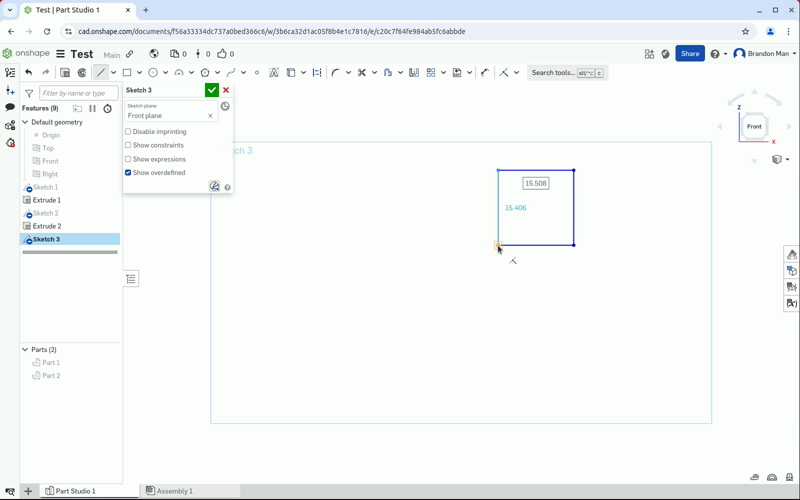
mouse_move(545, 230)
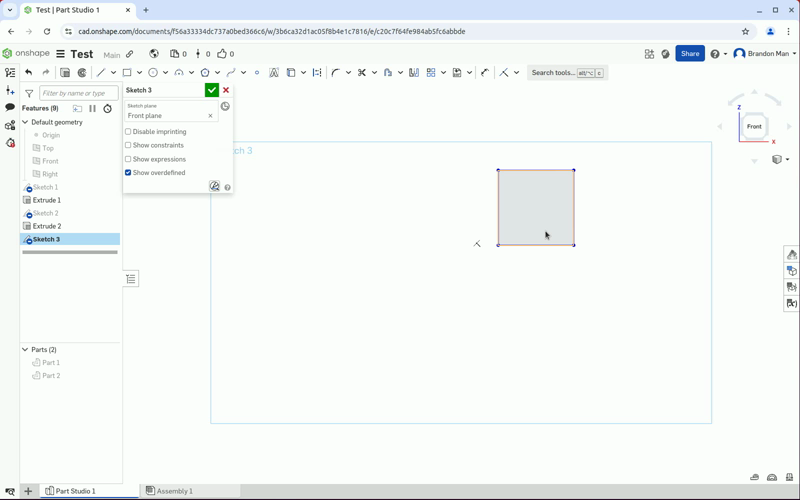
click(545, 230)
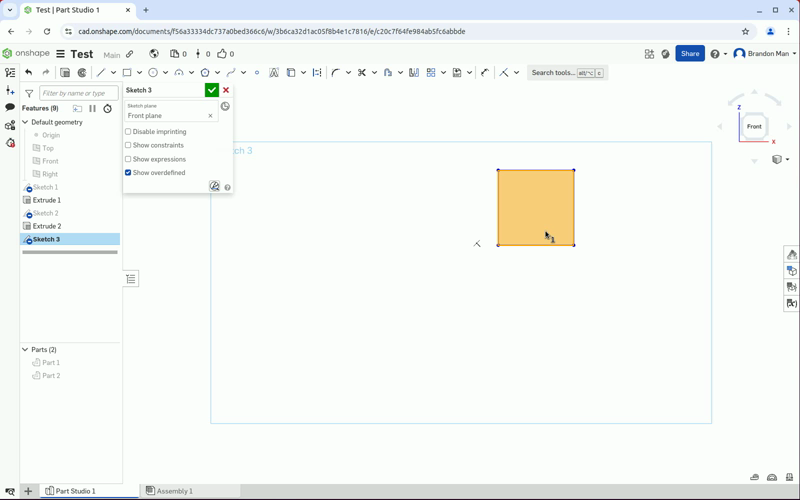
mouse_move(73, 352)
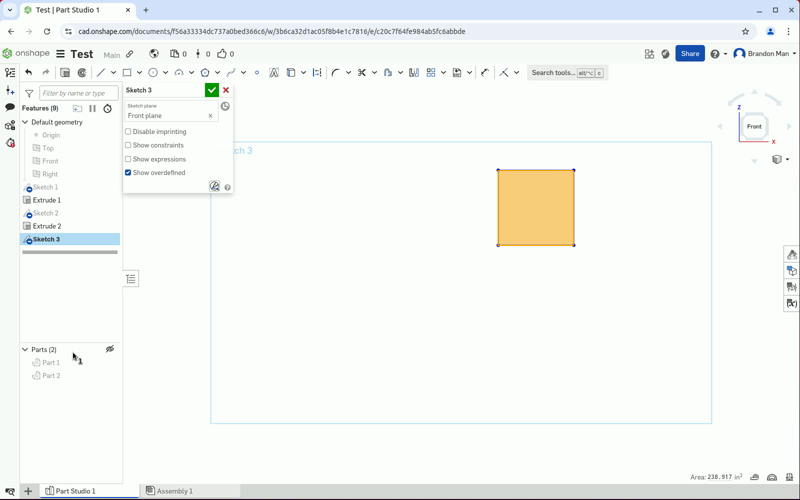
key(shift+y)
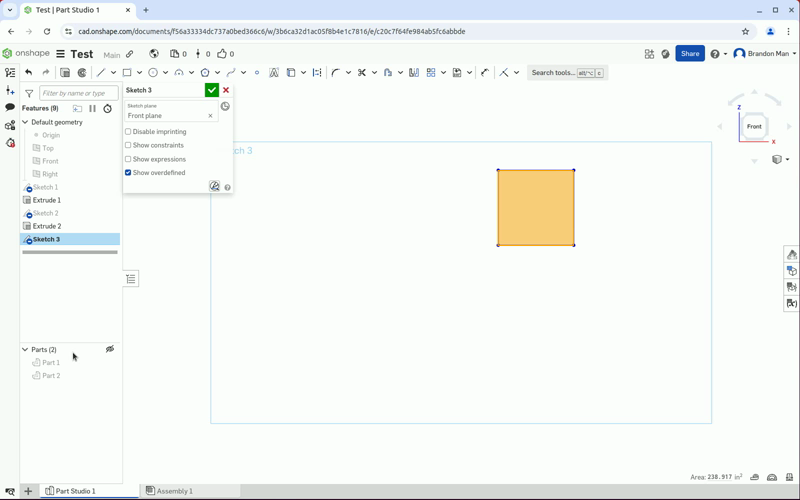
key(shift+e)
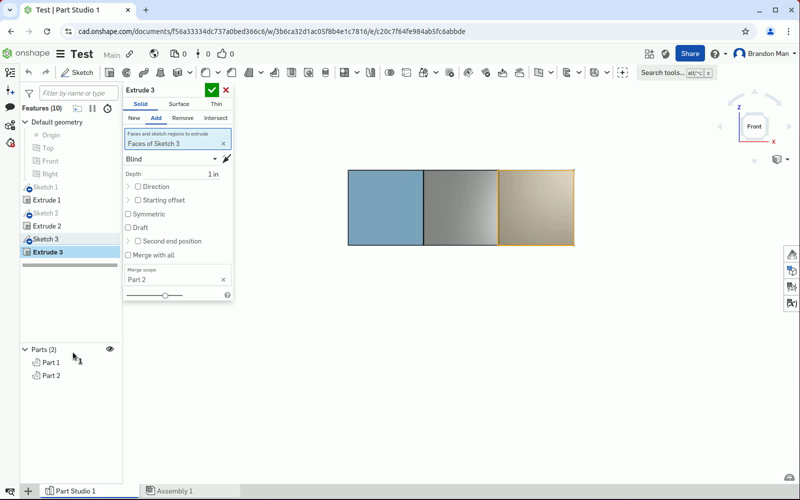
mouse_move(143, 106)
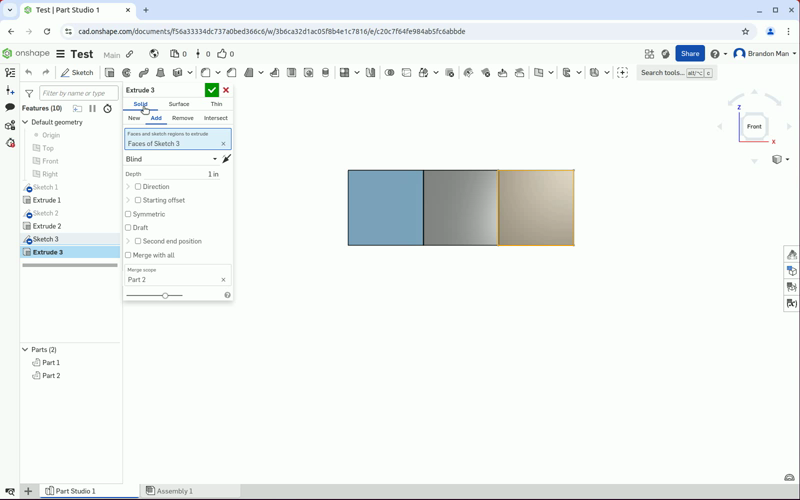
click(143, 106)
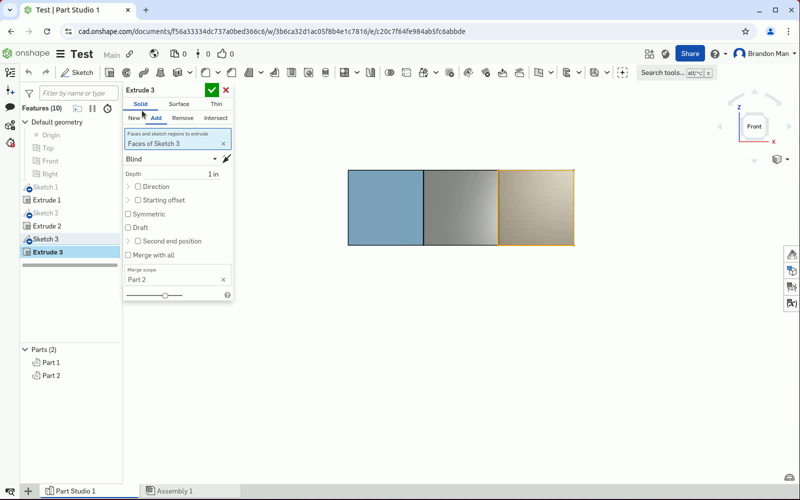
mouse_move(137, 120)
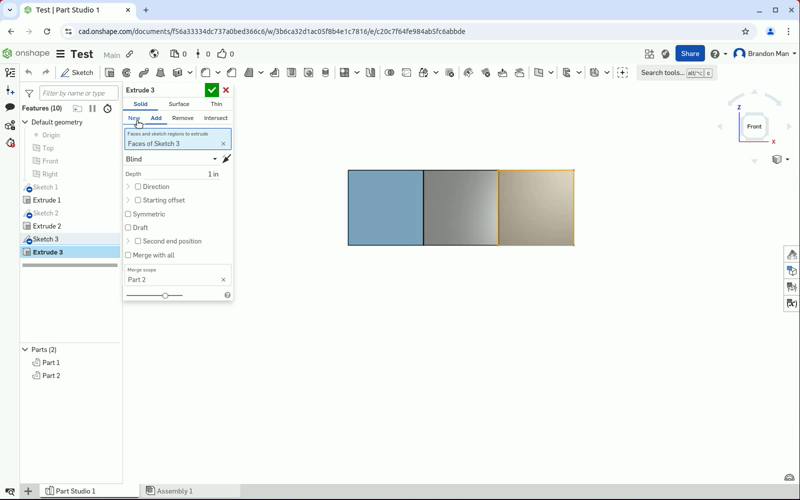
click(137, 120)
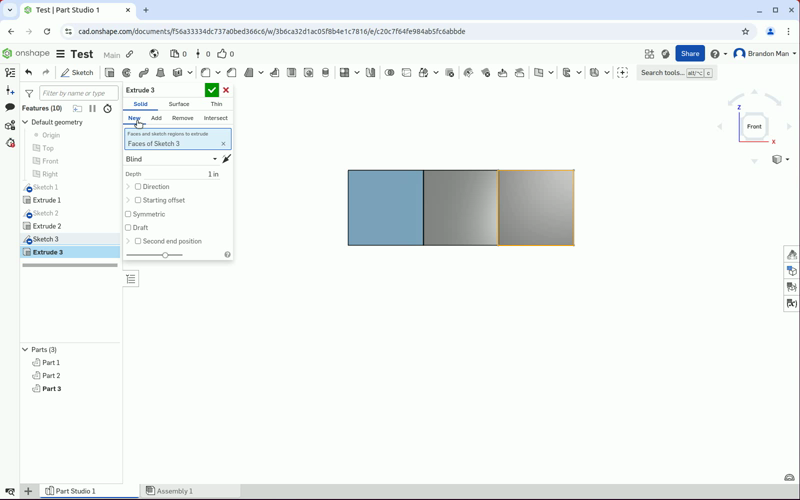
key(tab, 4)
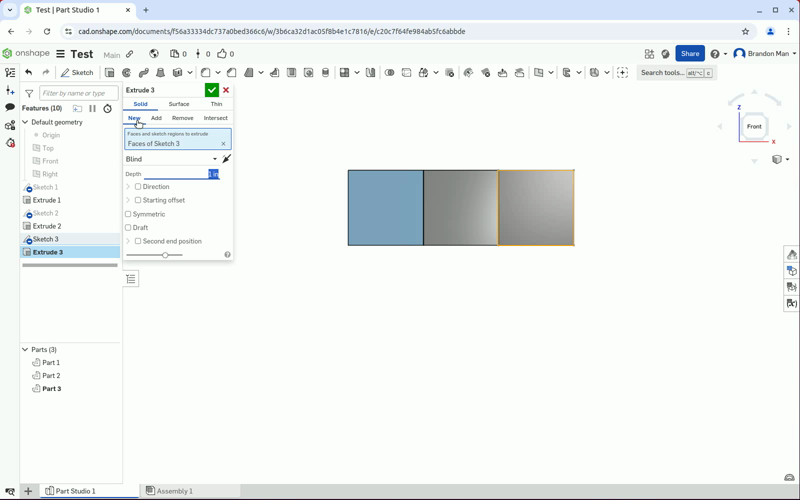
text(15.405)
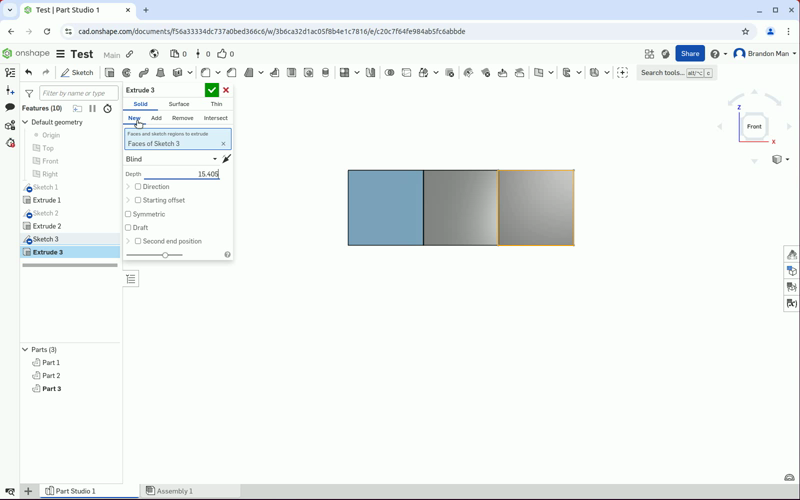
key(enter)
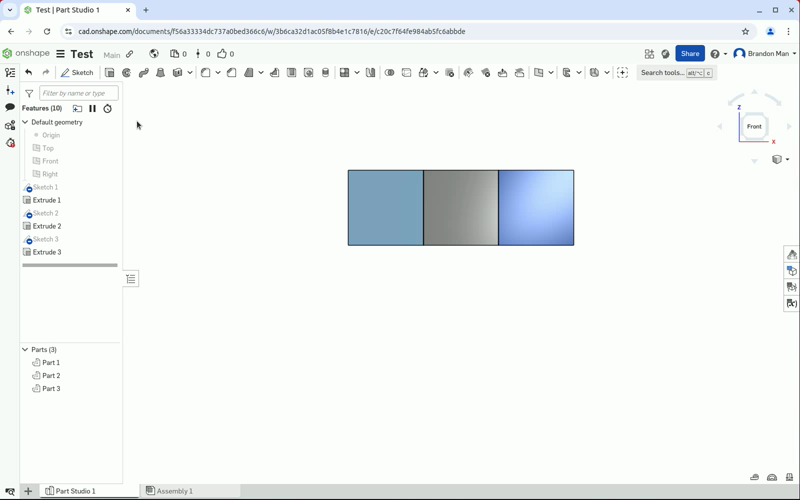
key(shift+h)
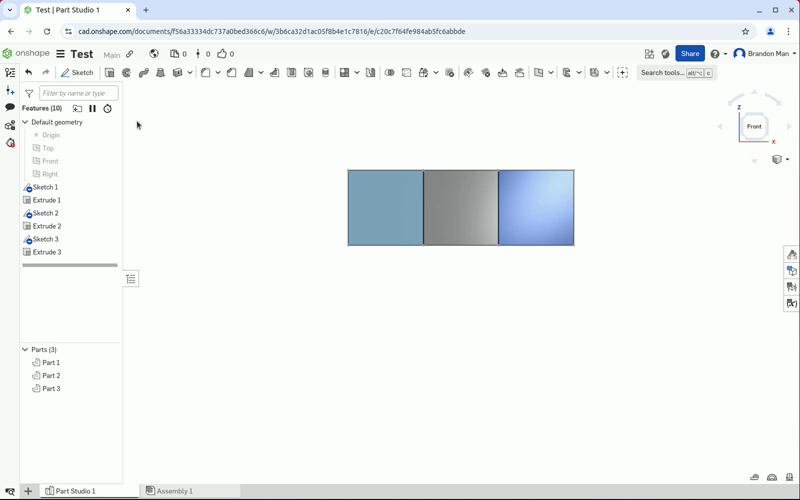
key(shift+h)
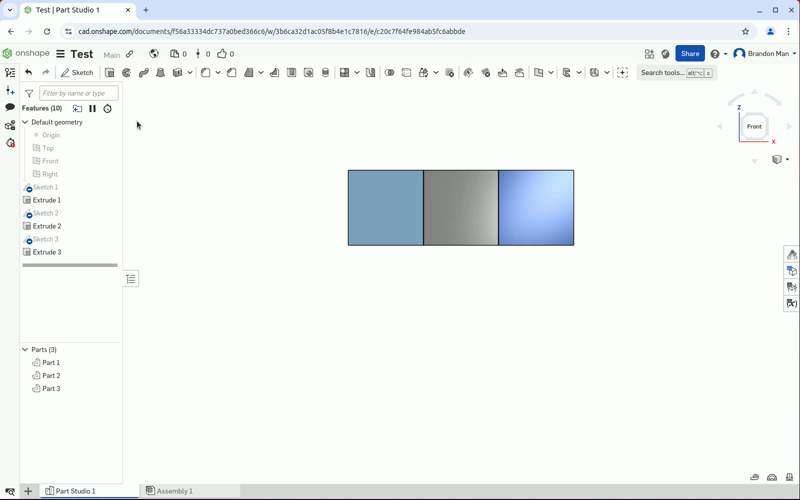
mouse_move(73, 189)
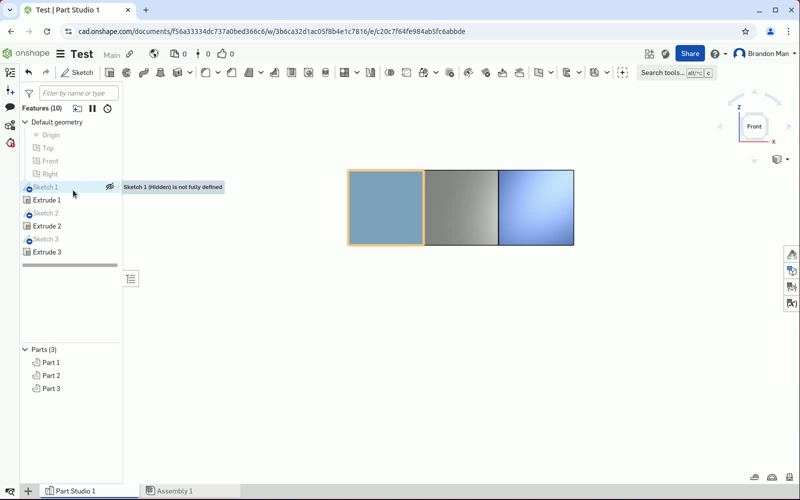
click(73, 189)
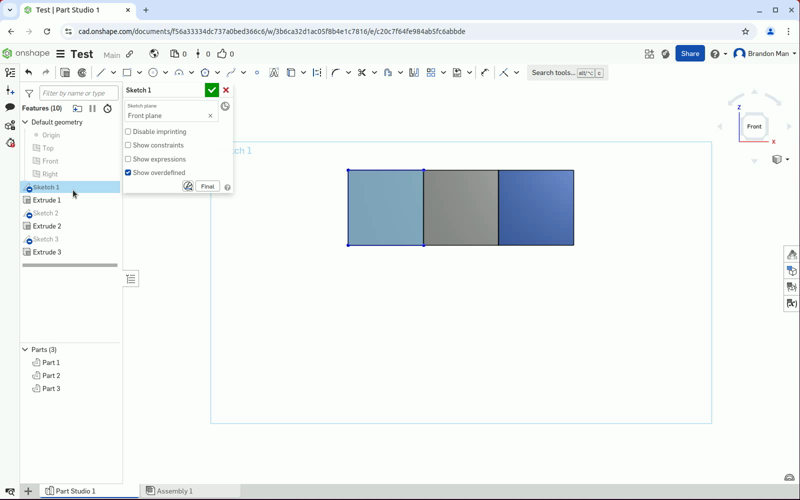
mouse_move(229, 92)
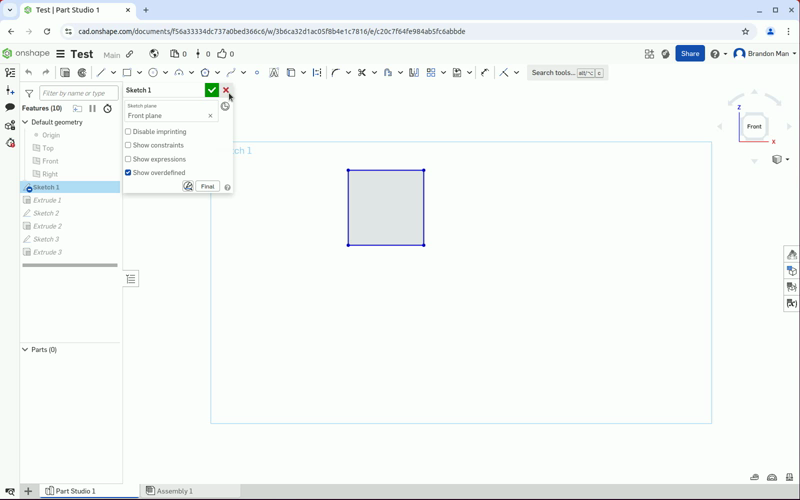
click(229, 92)
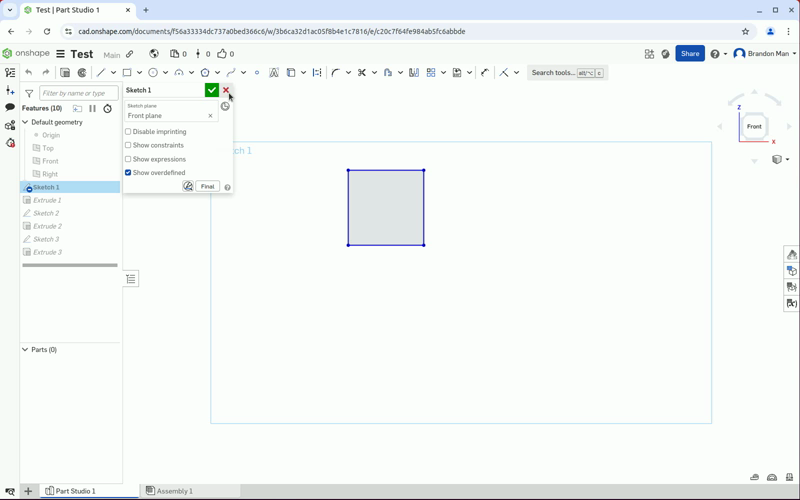
key(shift+s)
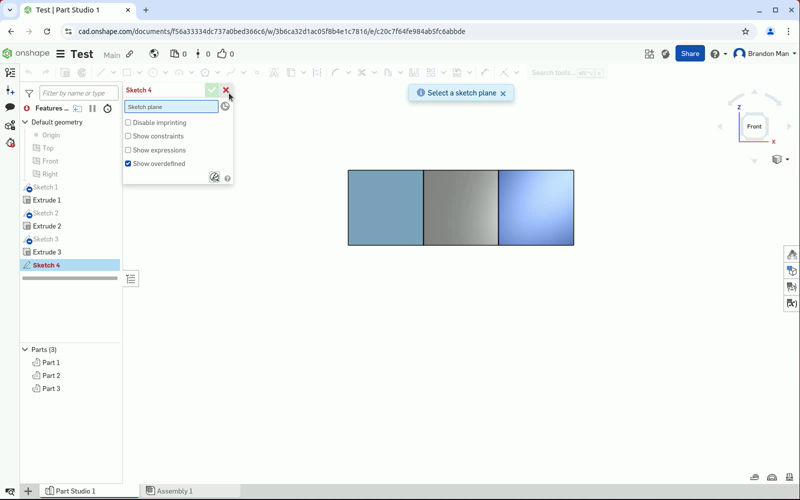
mouse_move(73, 163)
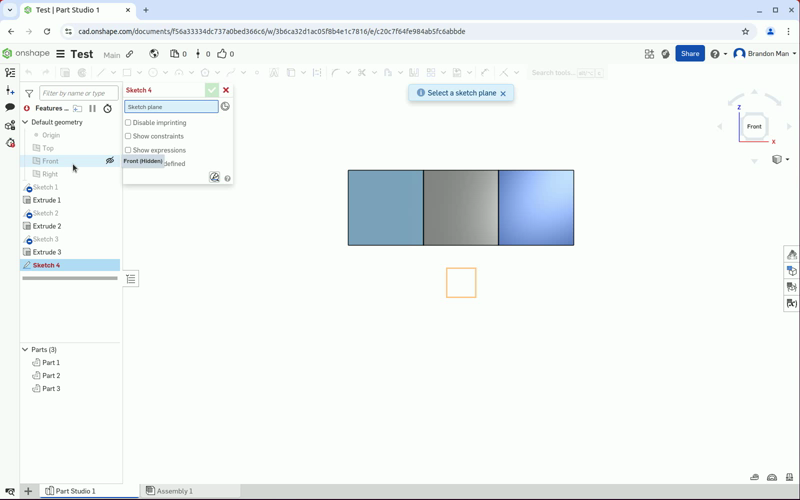
click(73, 163)
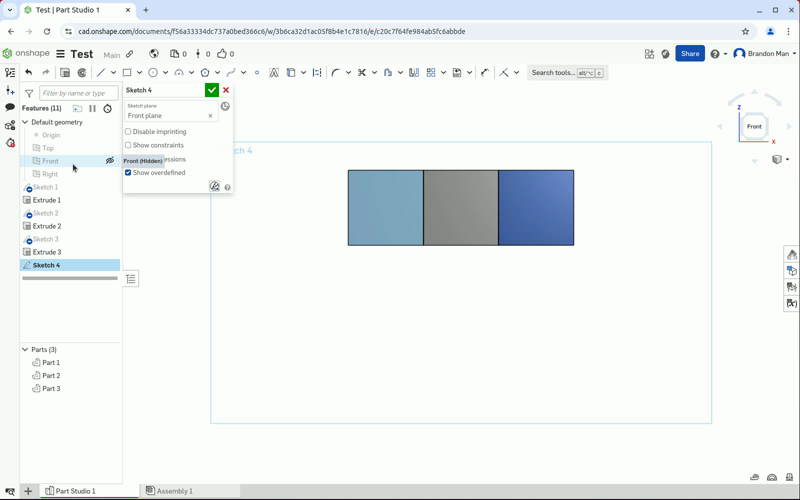
mouse_move(73, 352)
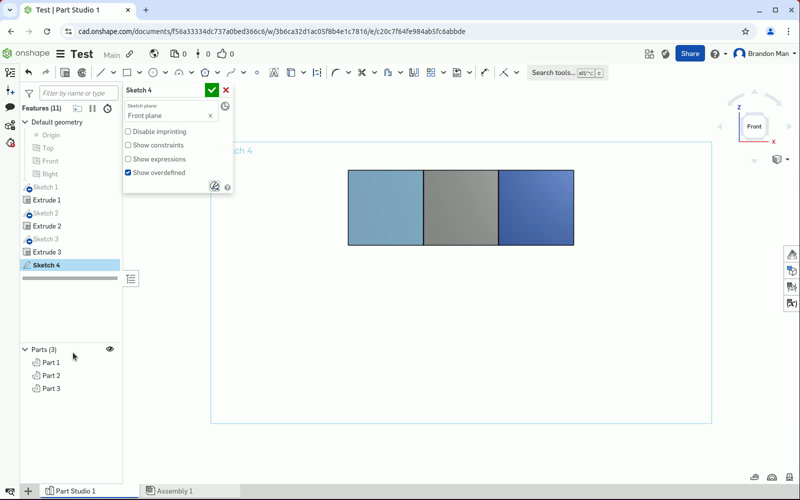
key(y)
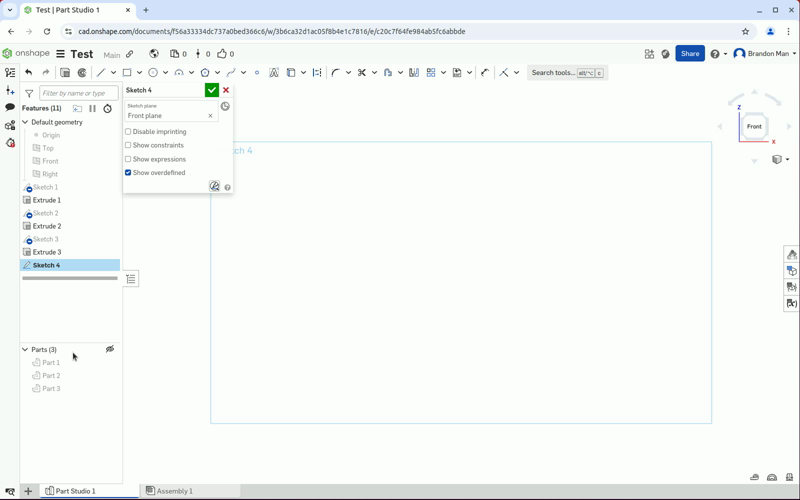
key(l)
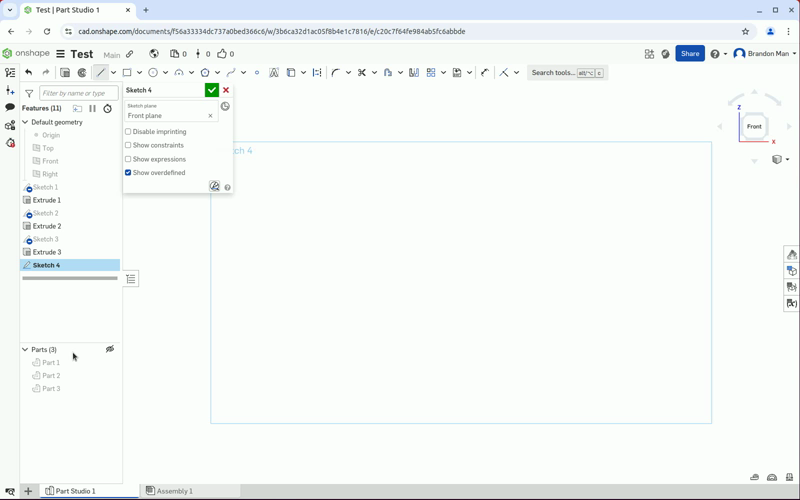
key_down(shift)
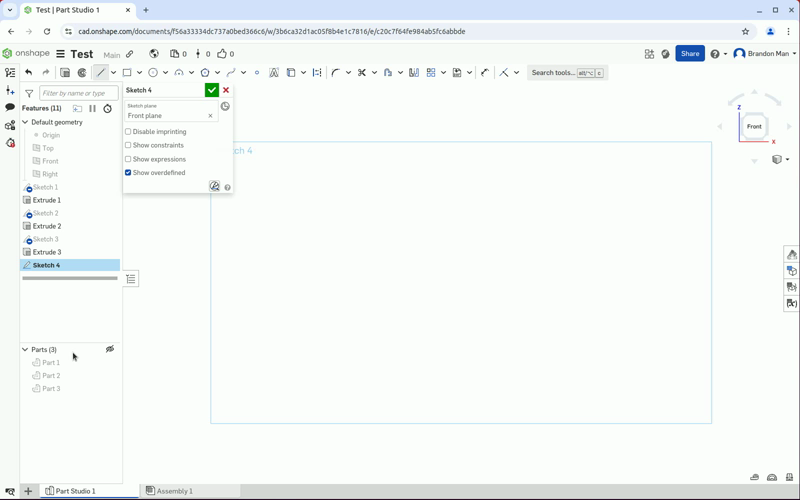
mouse_move(498, 320)
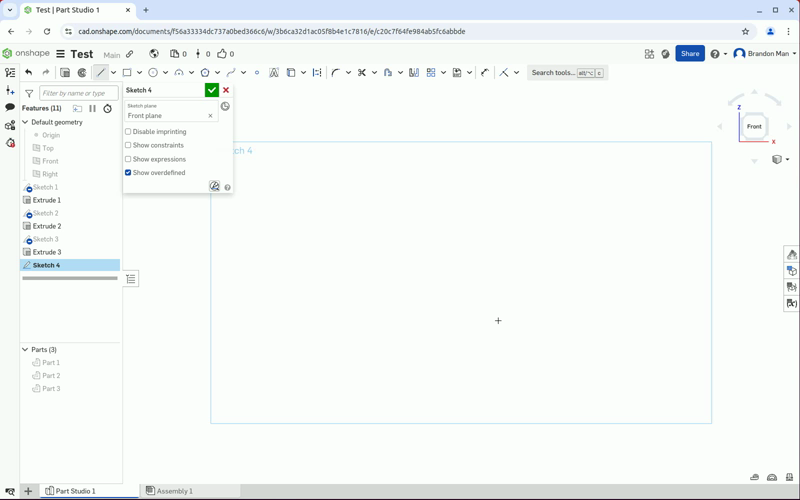
click(498, 320)
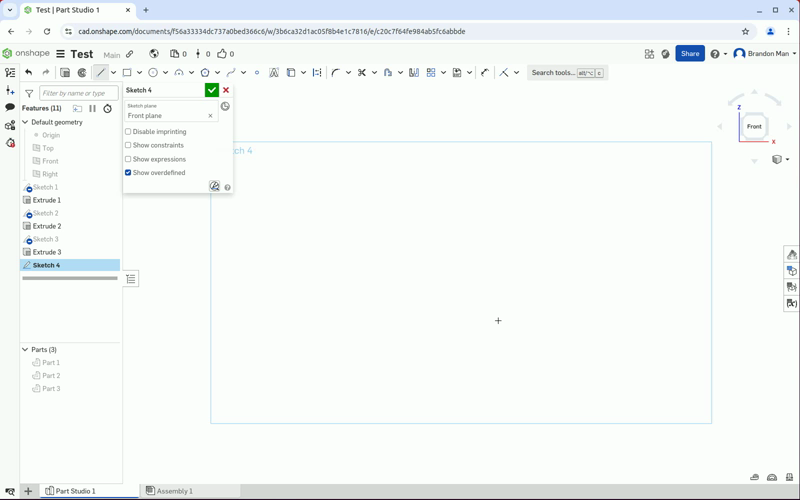
key_up(shift)
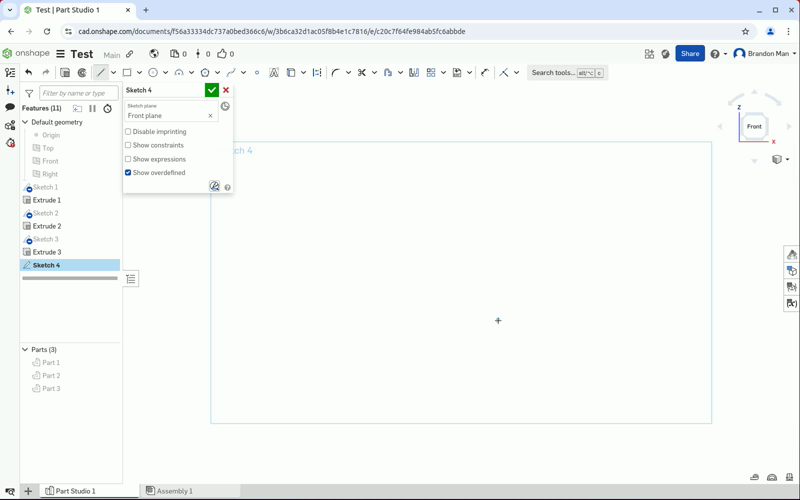
key_down(shift)
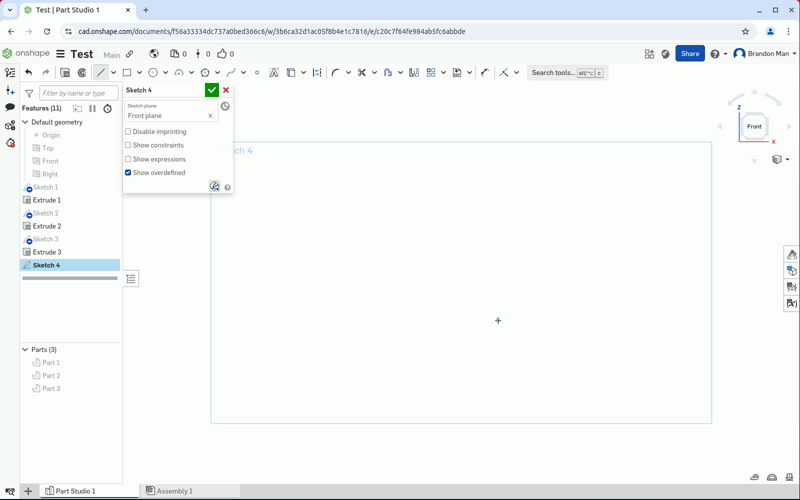
mouse_move(573, 320)
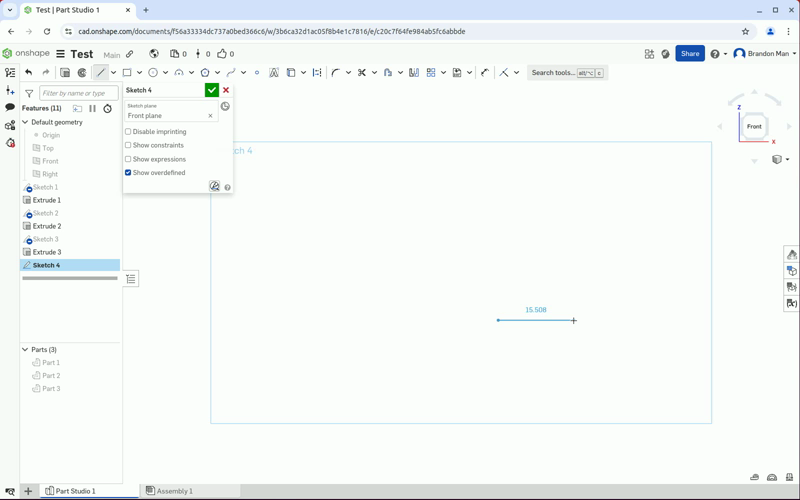
click(573, 320)
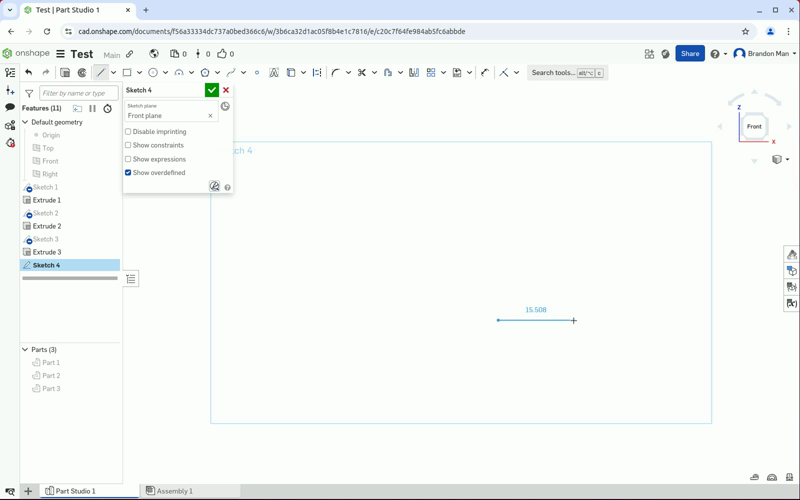
key_up(shift)
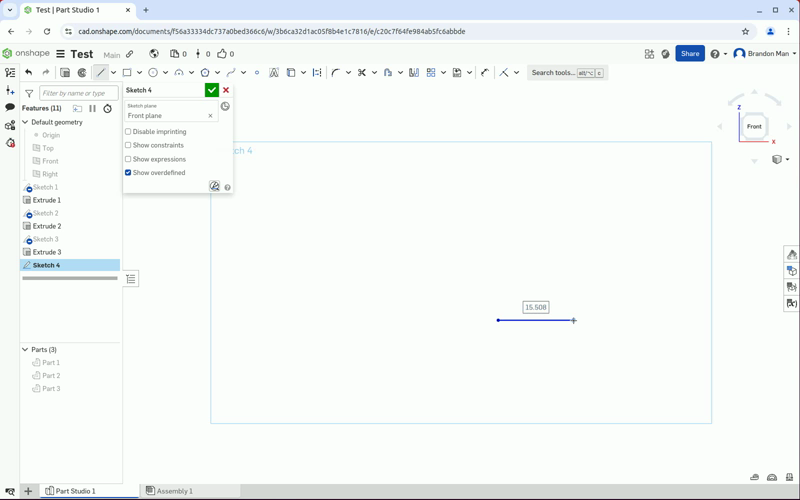
key_down(shift)
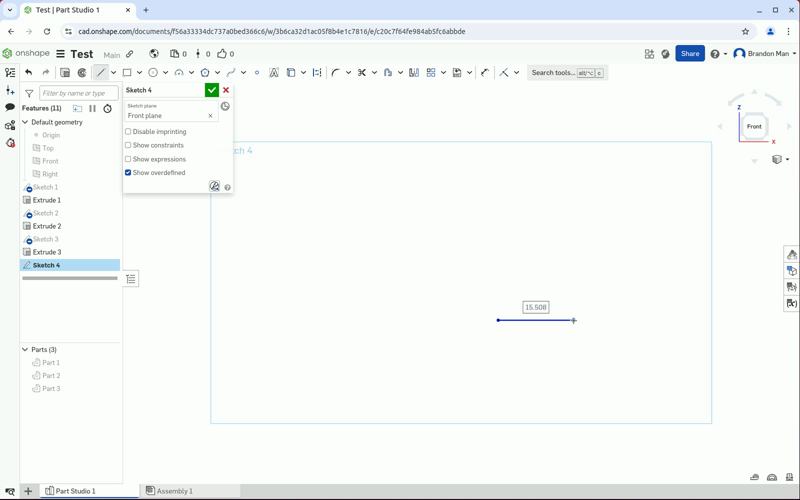
mouse_move(573, 245)
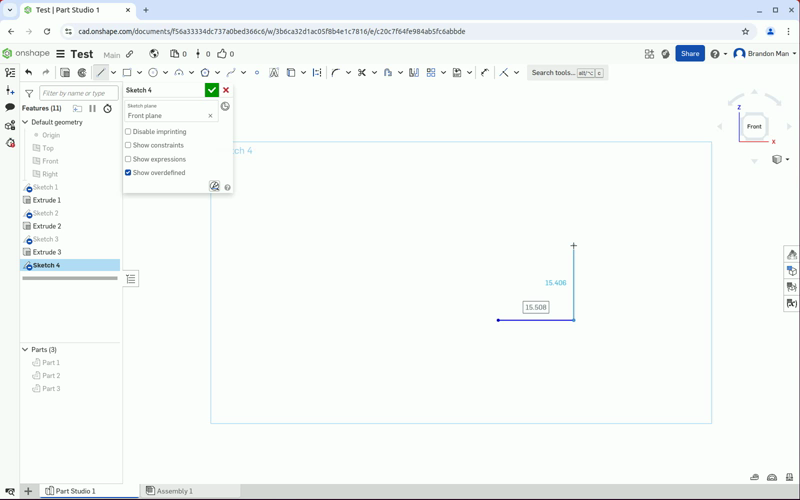
click(573, 245)
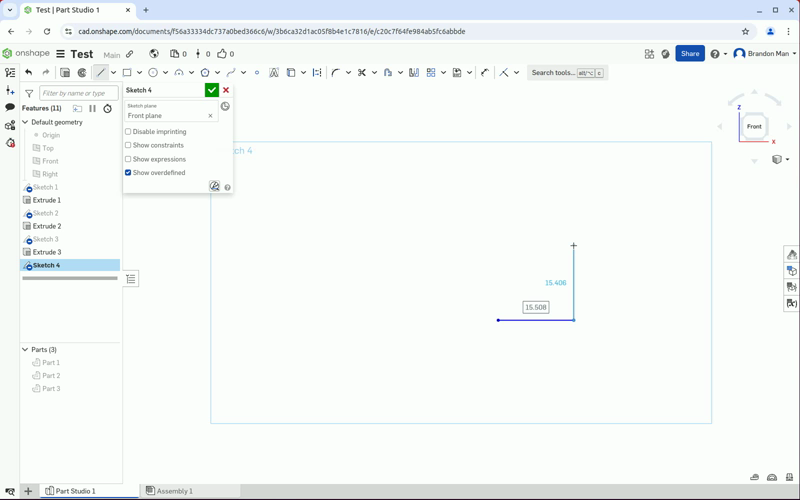
key_up(shift)
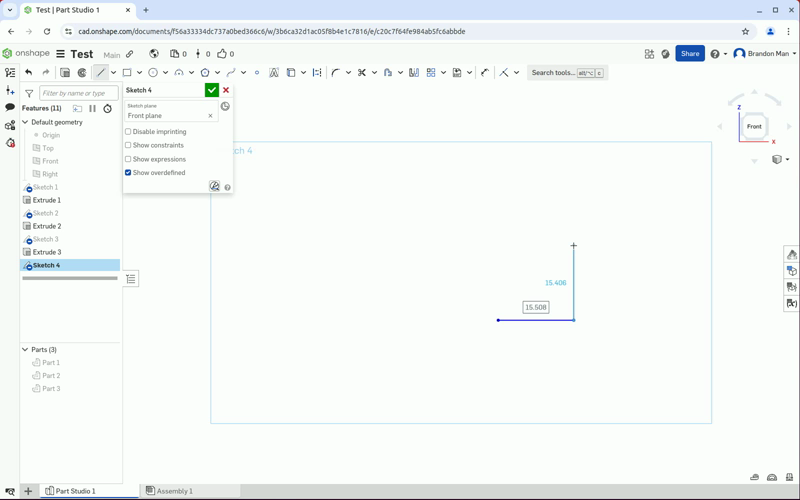
key_down(shift)
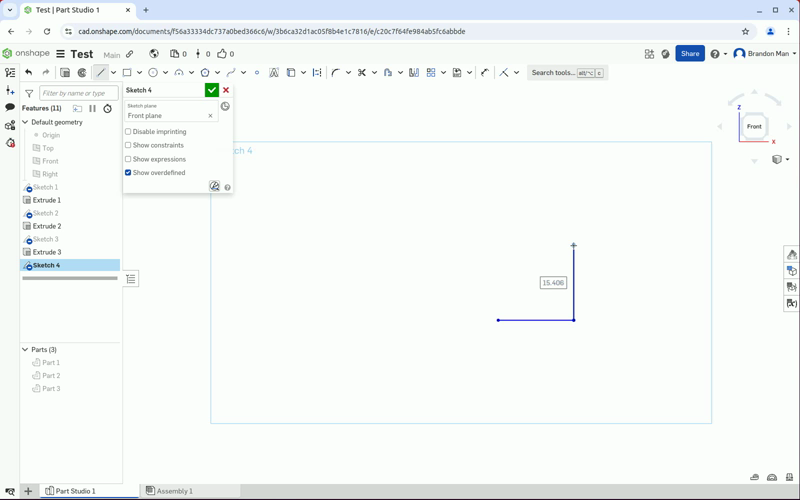
mouse_move(498, 245)
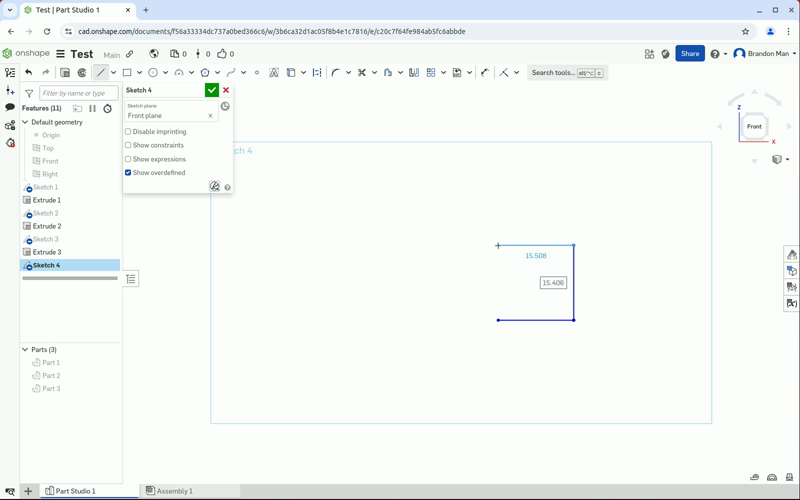
click(498, 245)
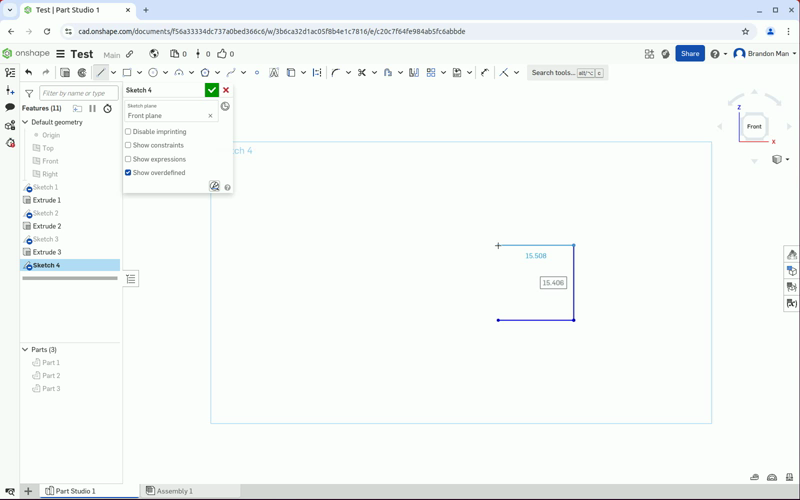
key_up(shift)
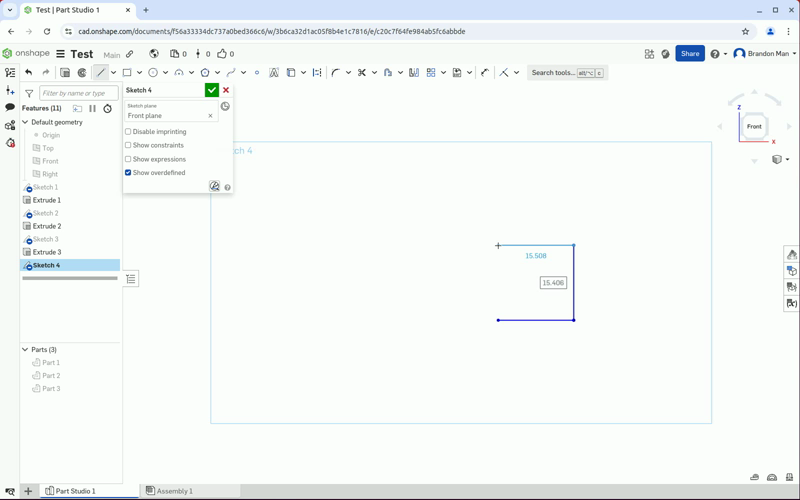
key_down(shift)
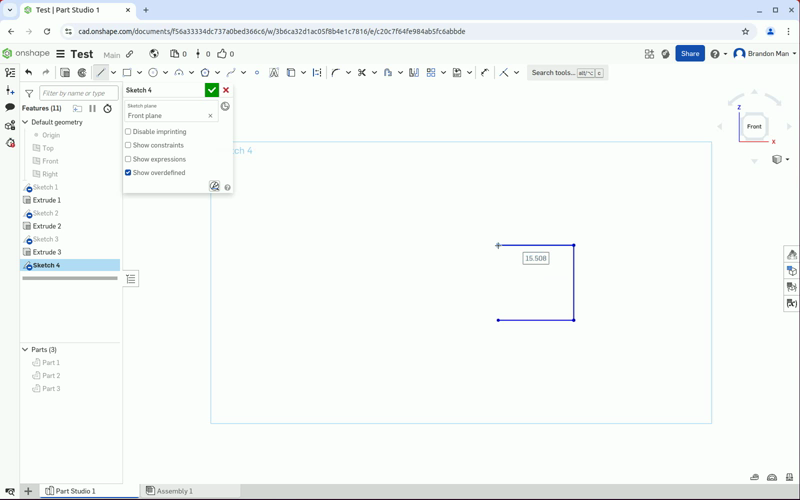
mouse_move(498, 320)
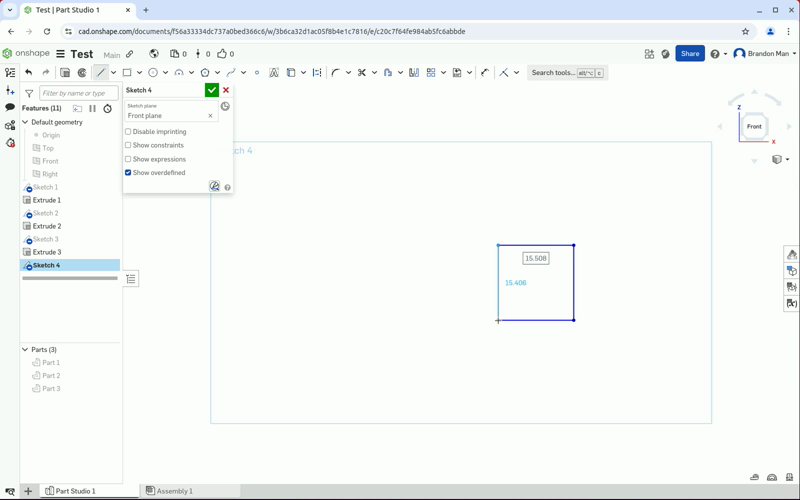
key_up(shift)
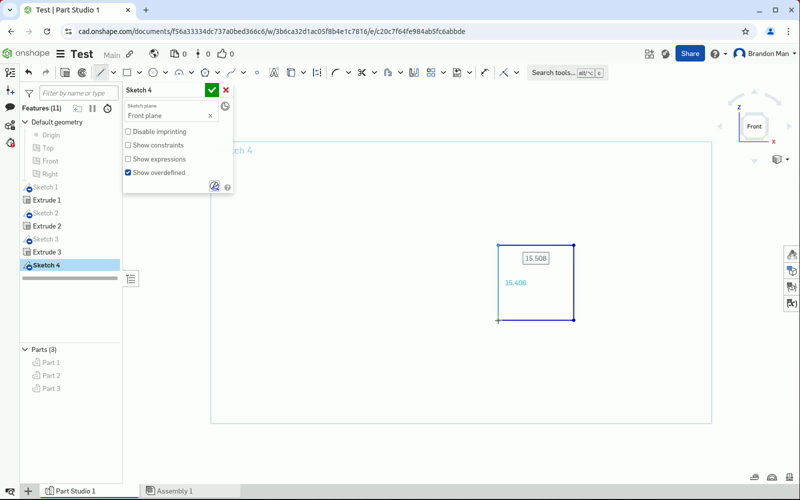
click(498, 320)
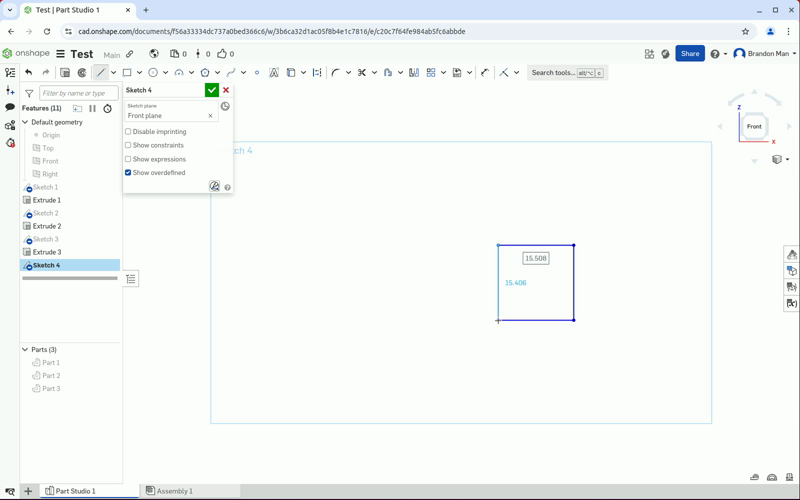
key(esc)
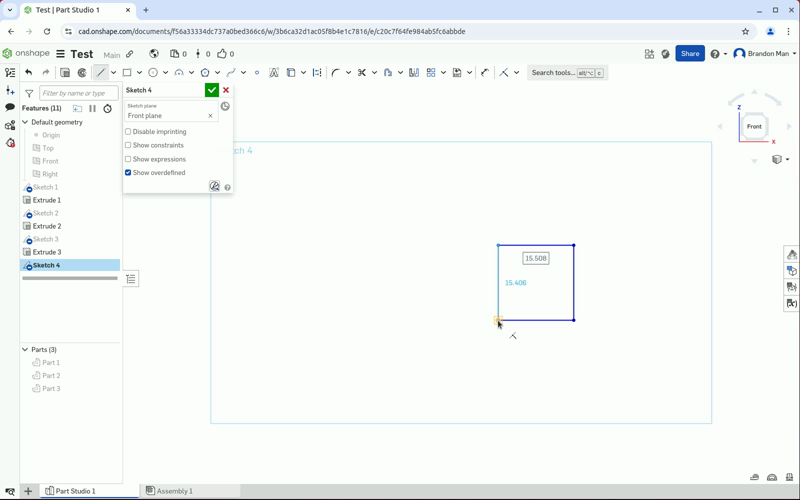
mouse_move(567, 261)
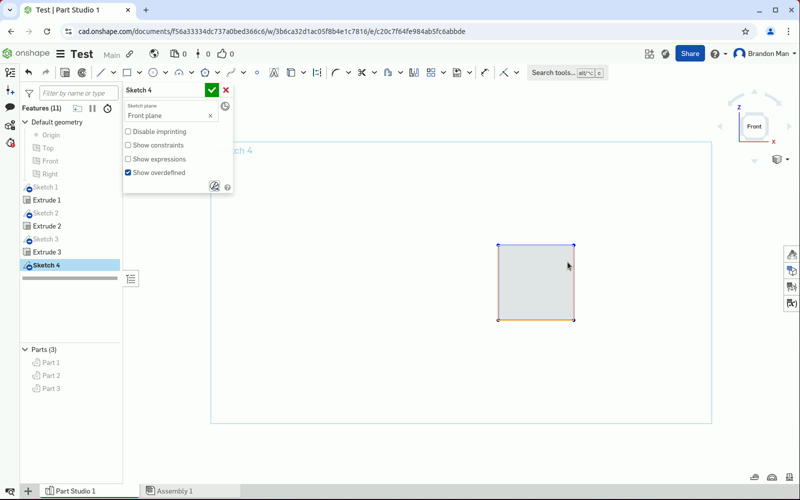
click(567, 261)
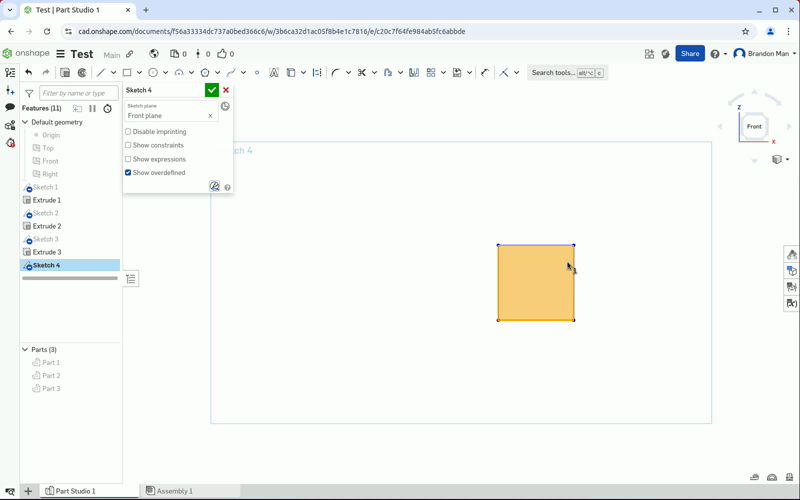
mouse_move(73, 352)
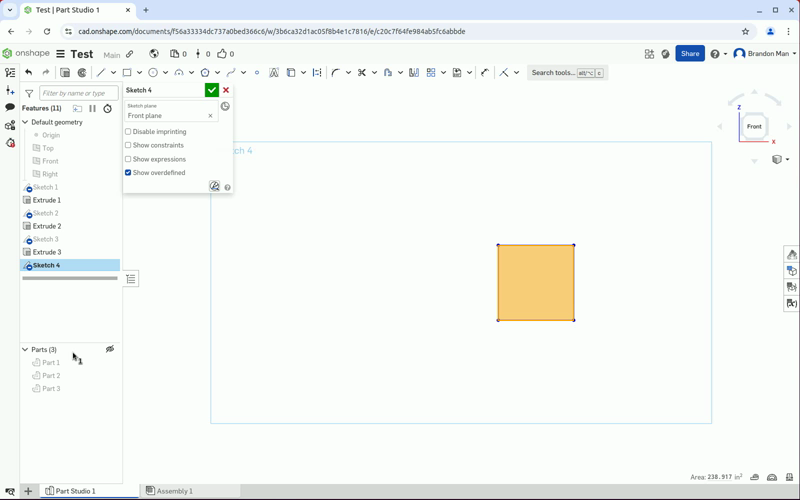
key(shift+y)
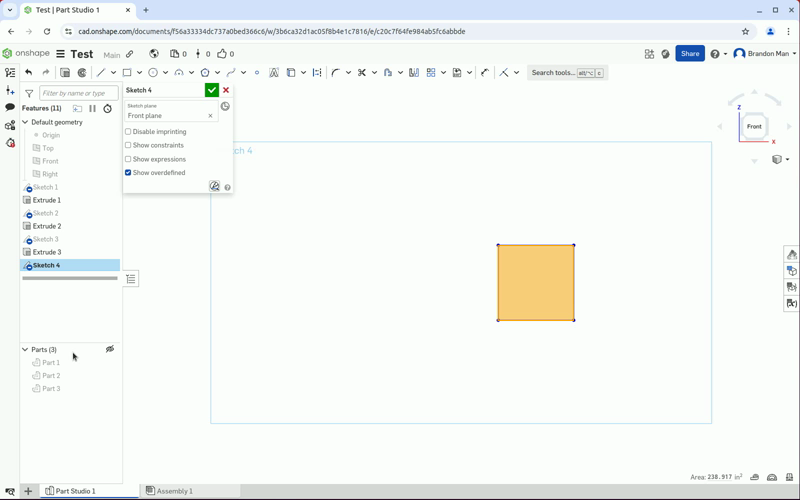
key(shift+e)
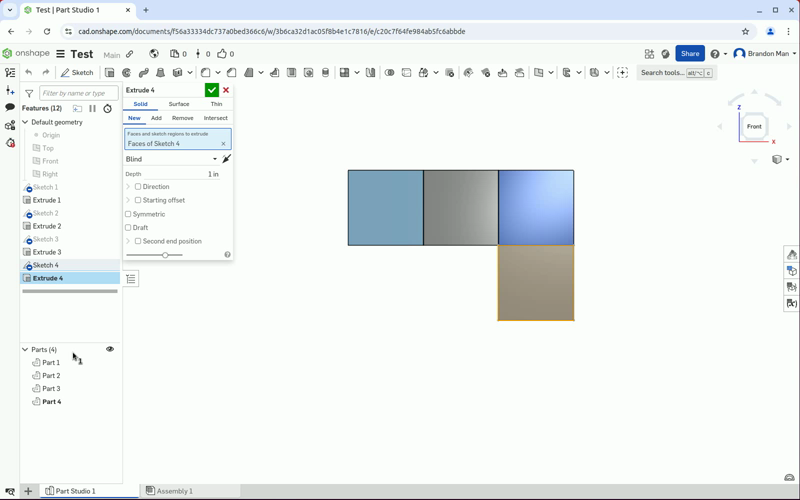
mouse_move(143, 106)
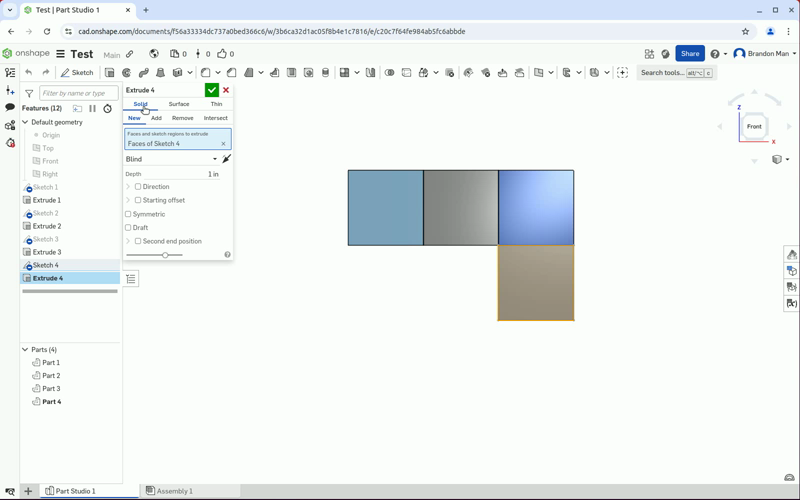
click(143, 106)
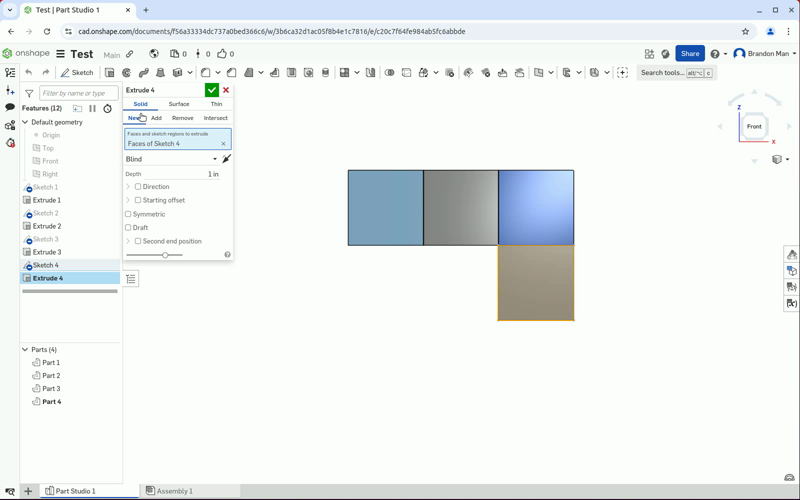
mouse_move(137, 120)
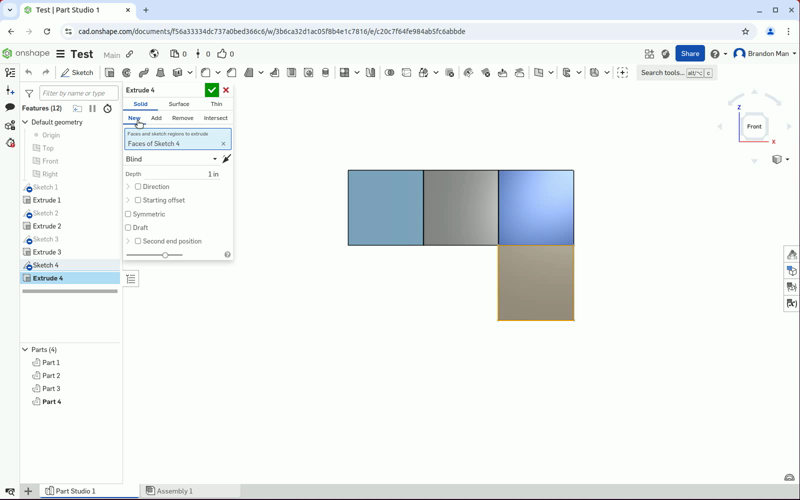
click(137, 120)
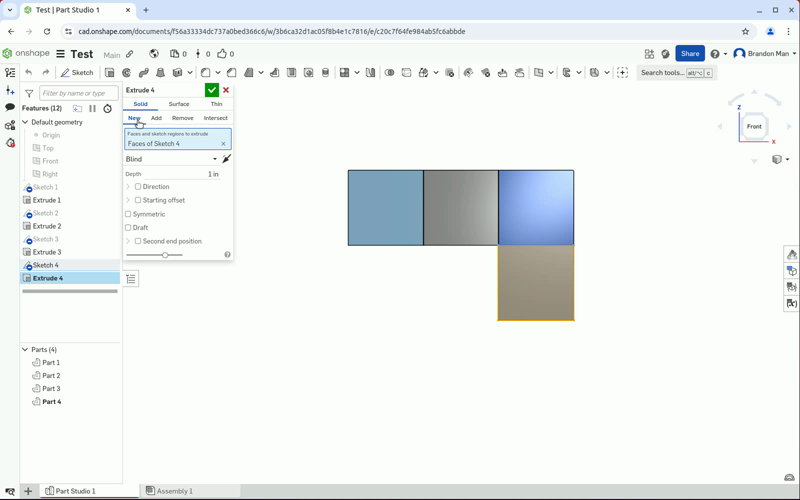
key(tab, 4)
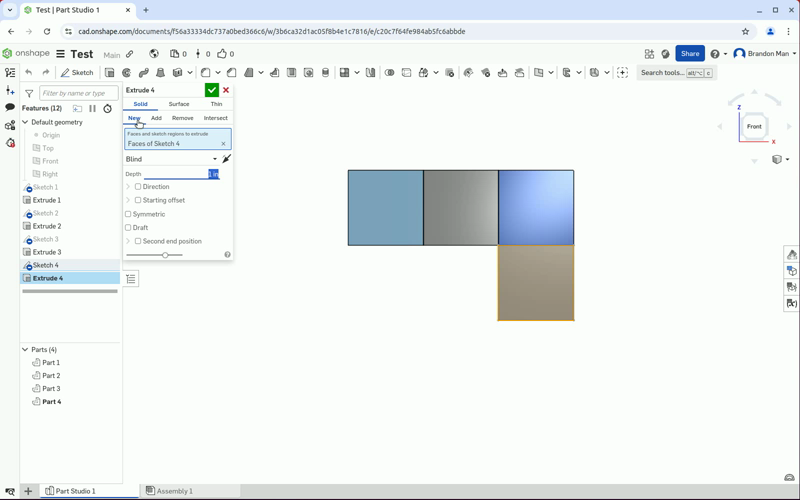
text(15.405)
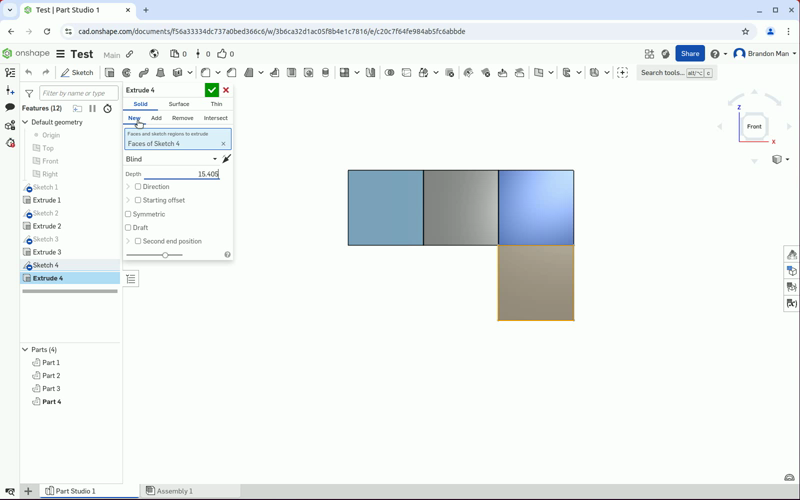
key(enter)
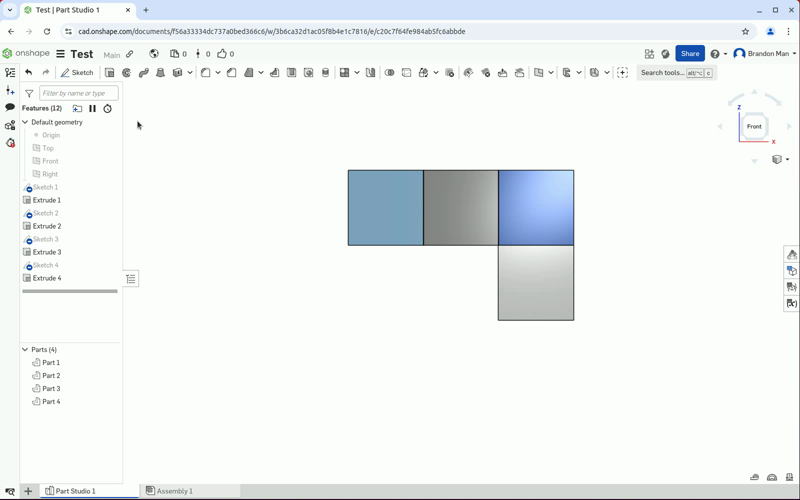
key(shift+h)
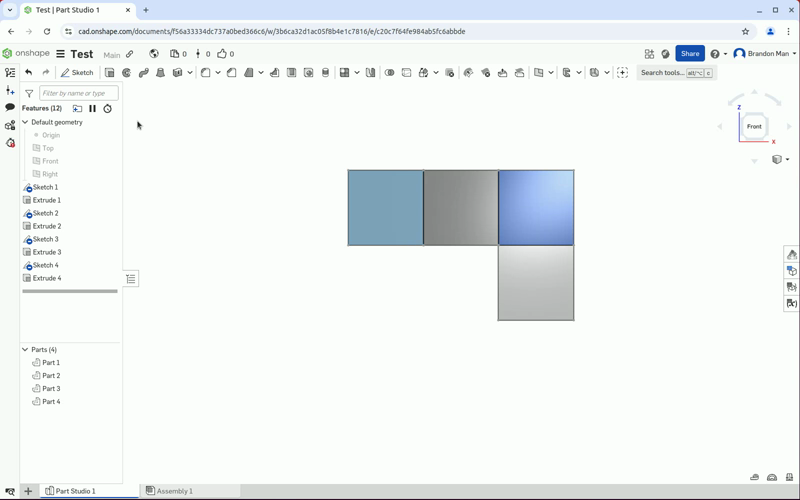
key(shift+h)
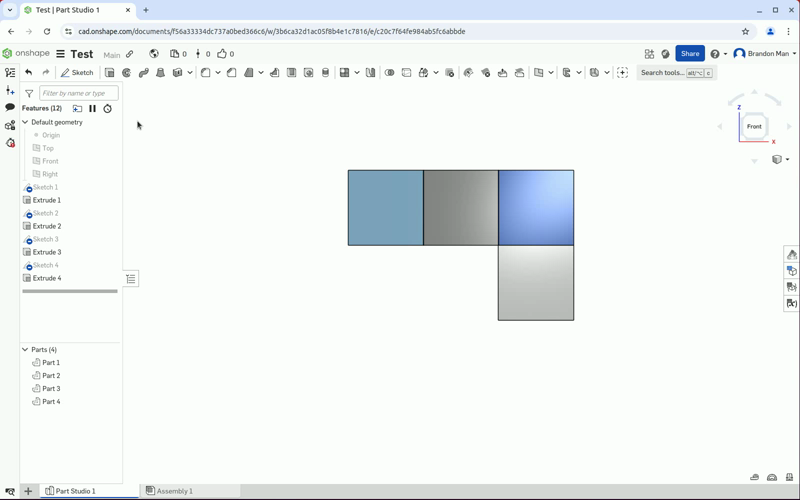
mouse_move(73, 189)
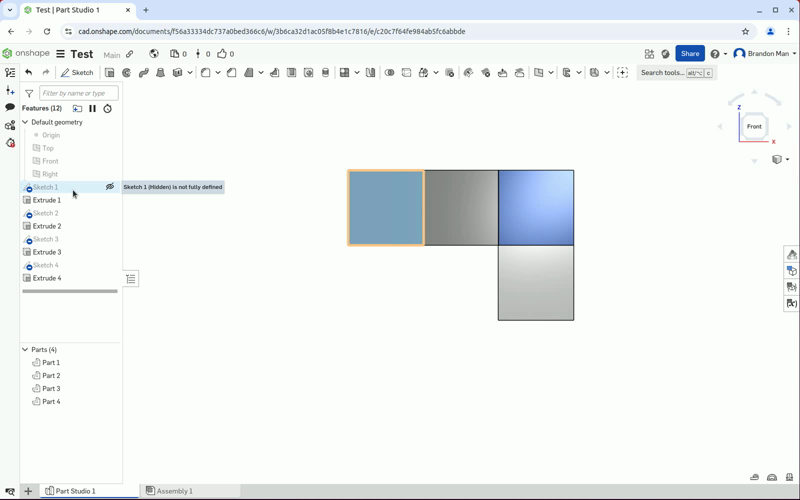
click(73, 189)
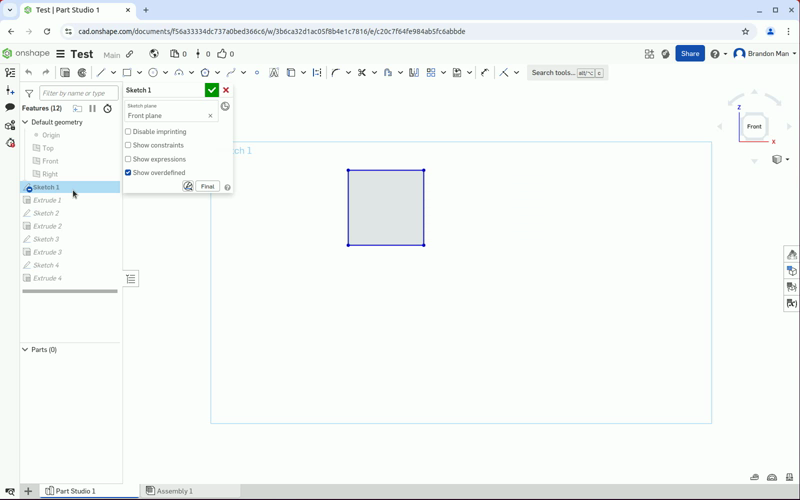
mouse_move(229, 92)
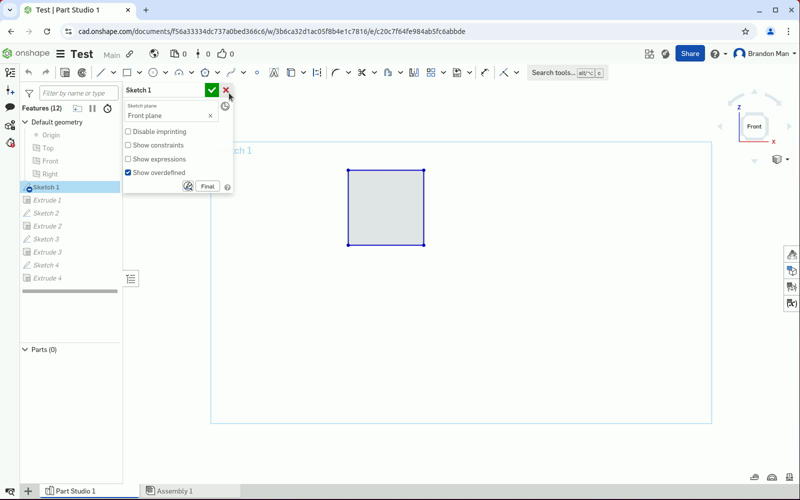
click(229, 92)
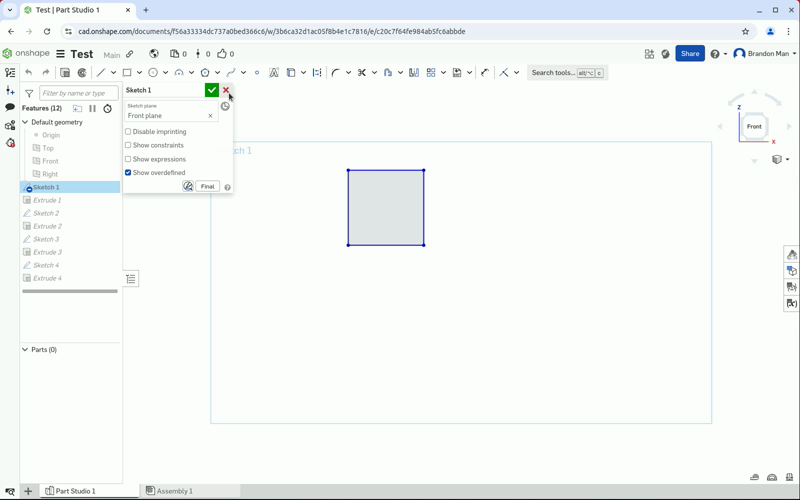
key(shift+s)
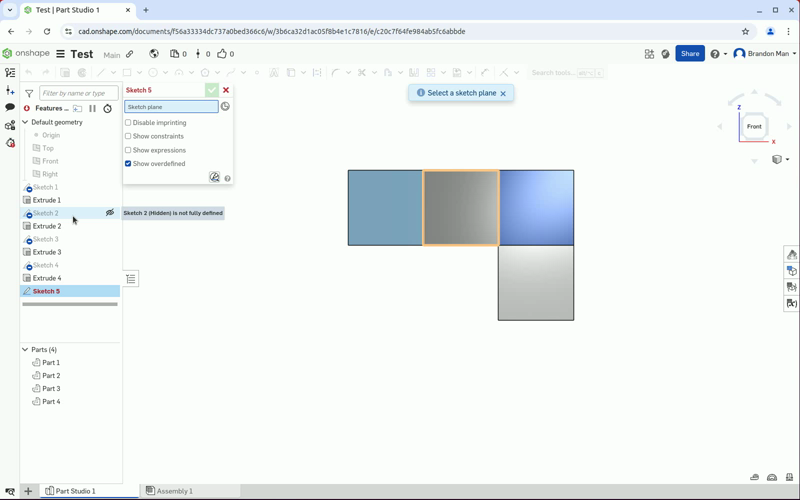
scroll(3)
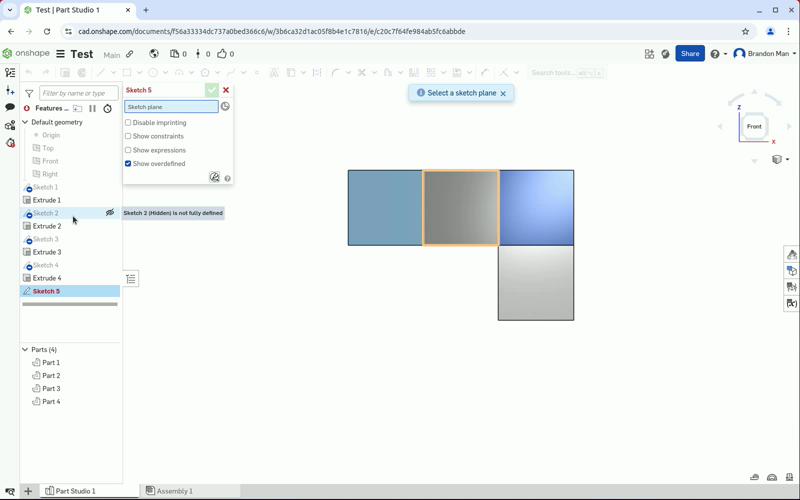
mouse_move(73, 163)
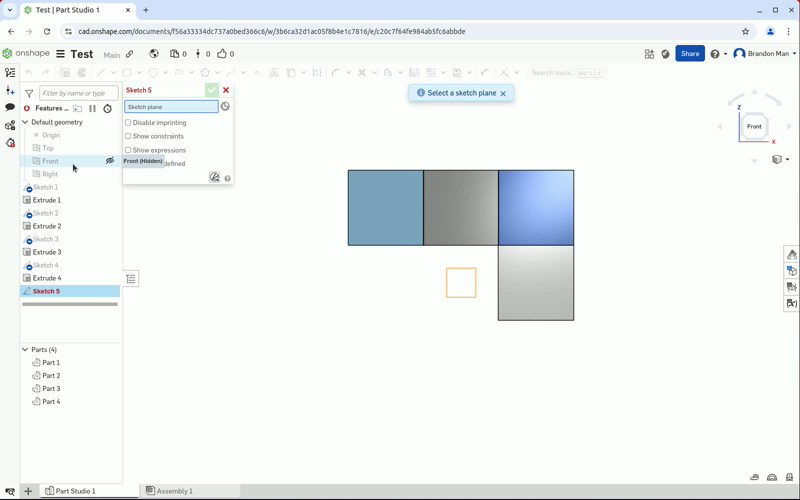
click(73, 163)
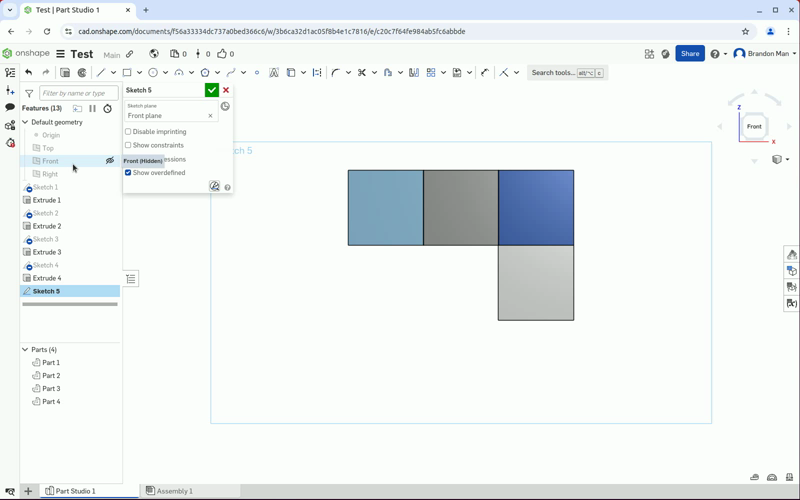
mouse_move(73, 352)
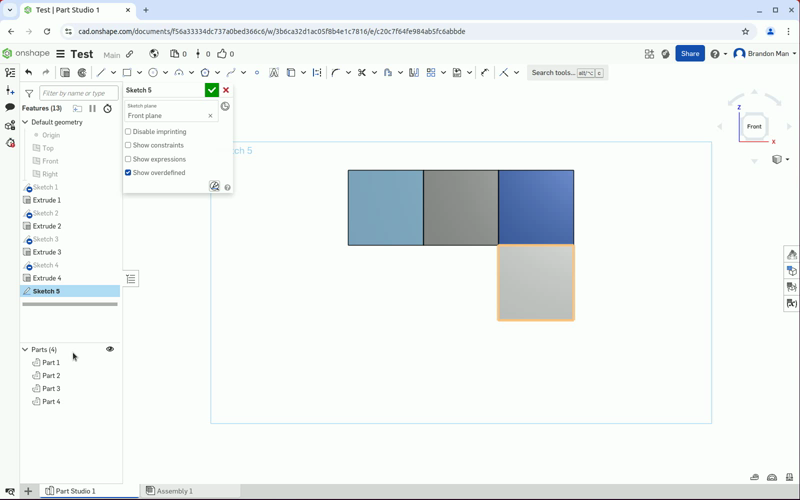
key(y)
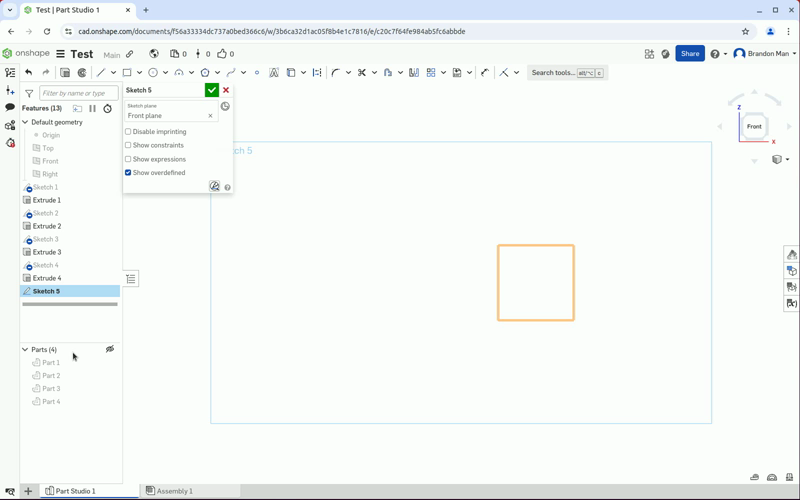
key(l)
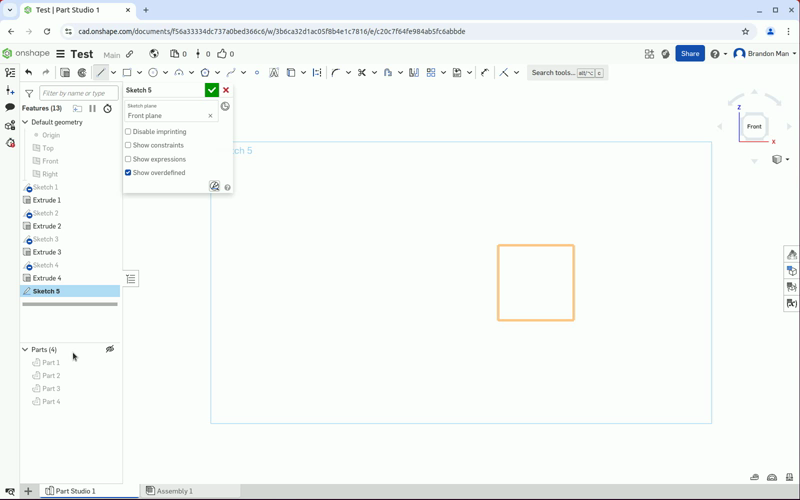
key_down(shift)
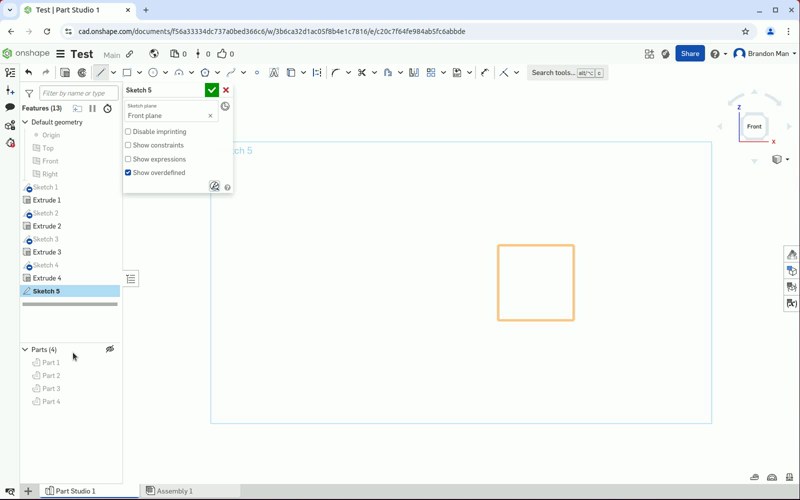
mouse_move(498, 395)
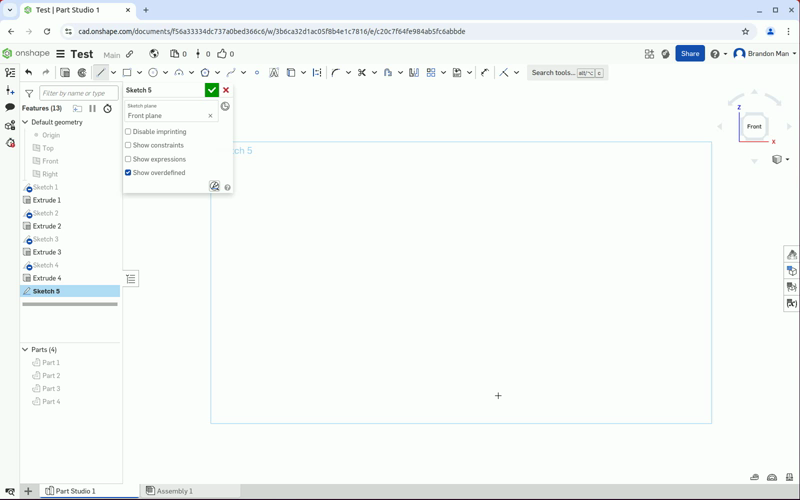
click(498, 395)
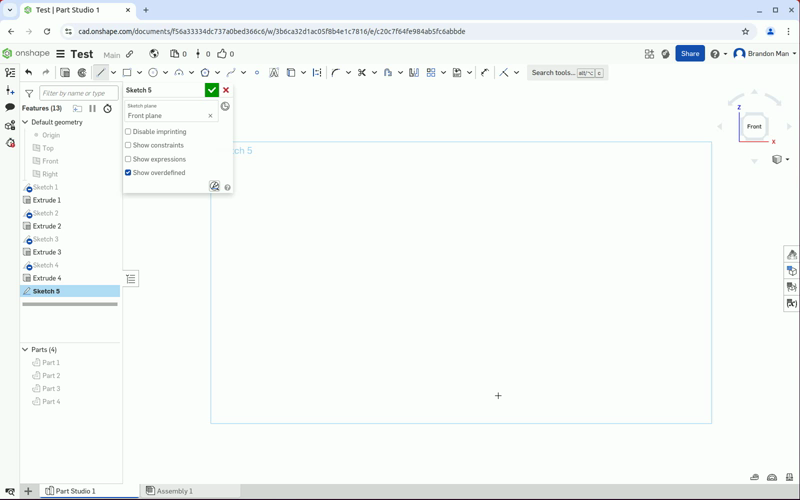
key_up(shift)
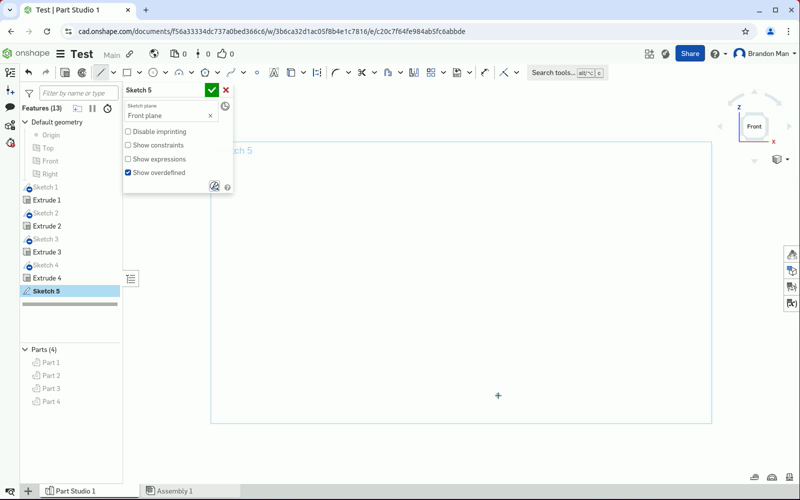
key_down(shift)
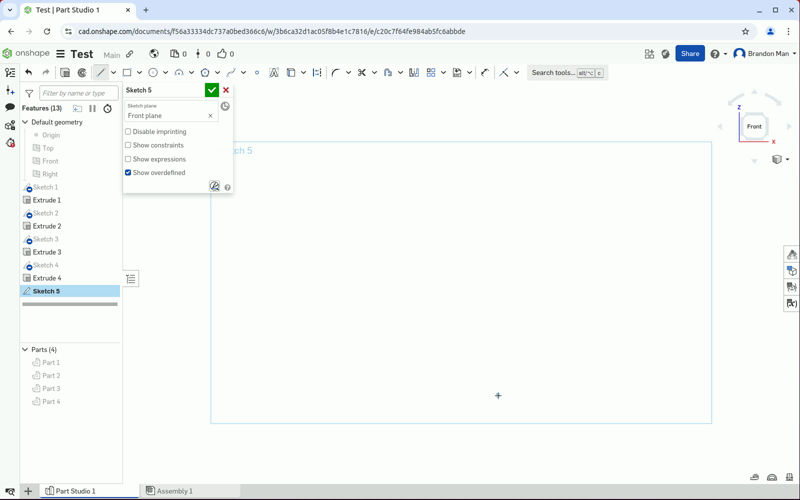
mouse_move(573, 395)
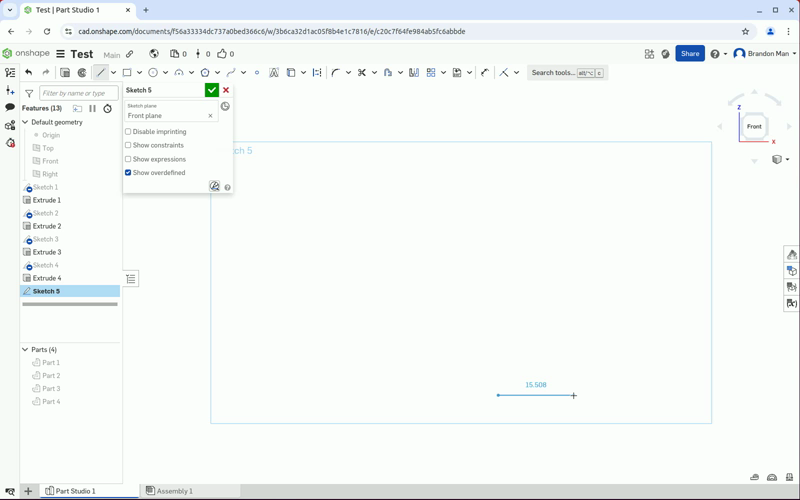
click(573, 395)
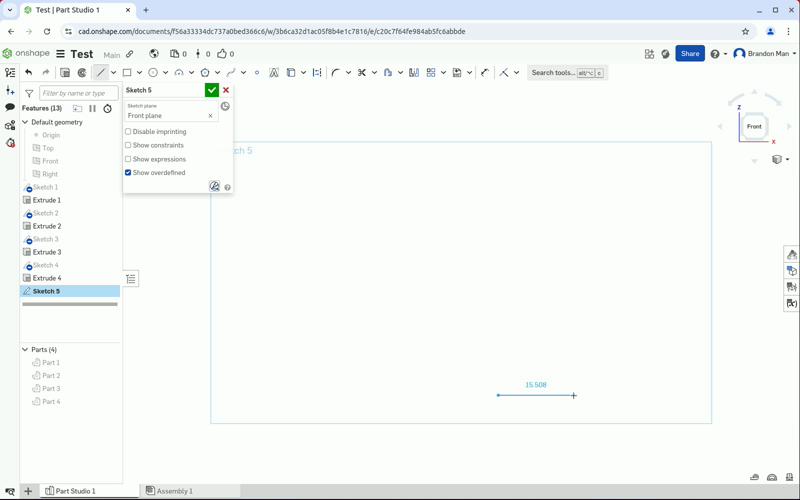
key_up(shift)
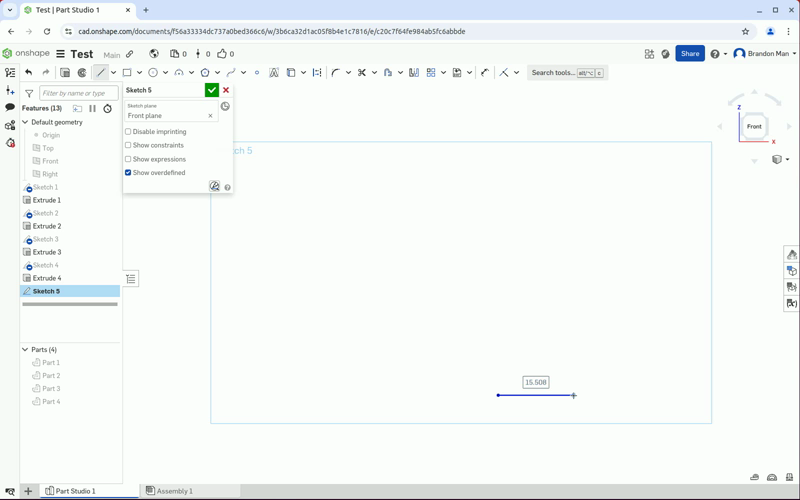
key_down(shift)
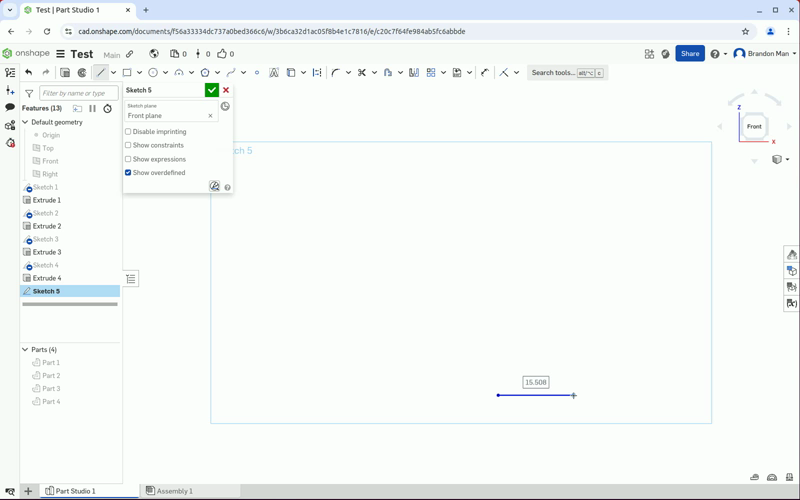
mouse_move(573, 320)
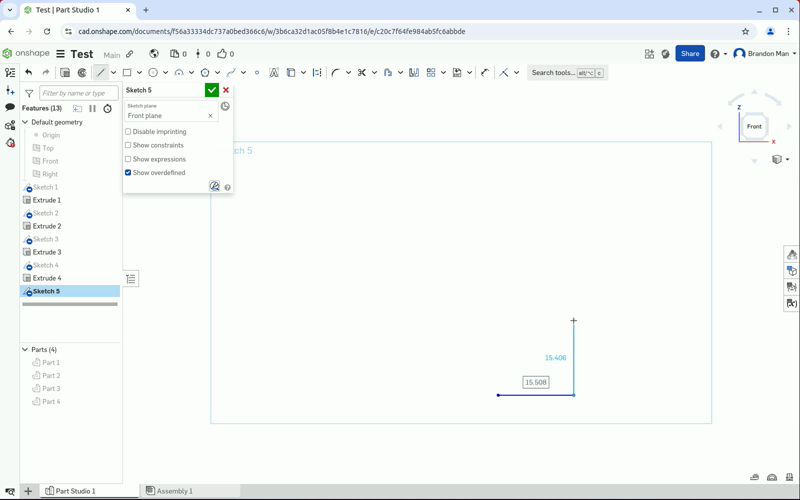
click(573, 320)
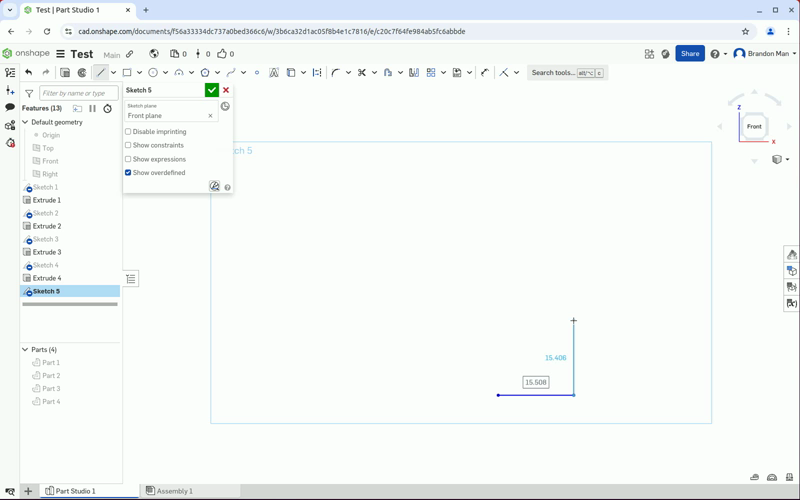
key_up(shift)
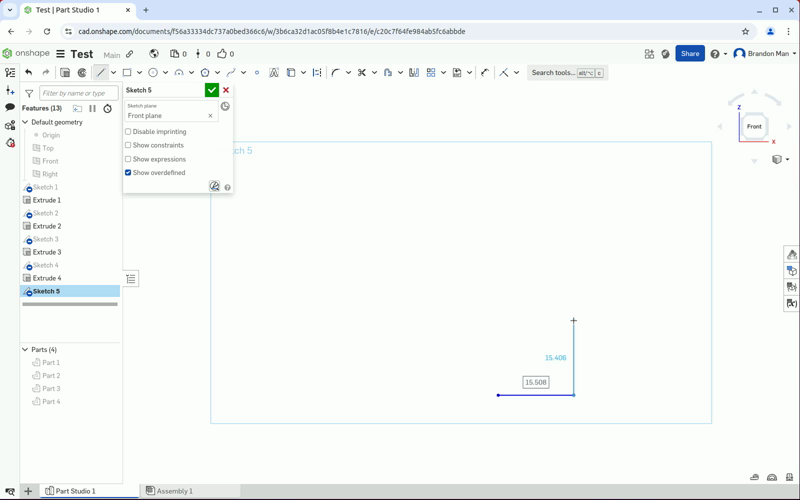
key_down(shift)
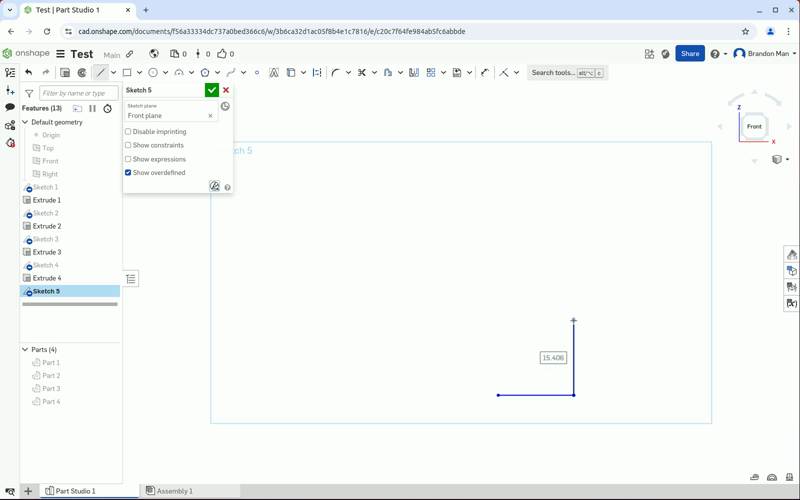
mouse_move(498, 320)
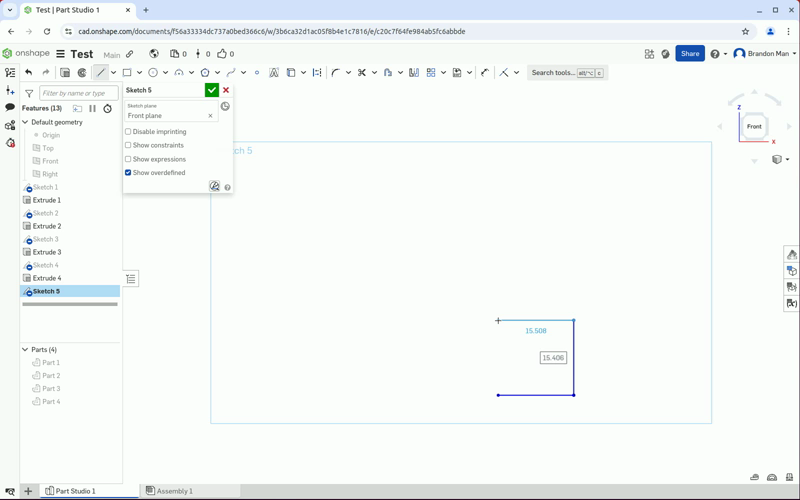
click(498, 320)
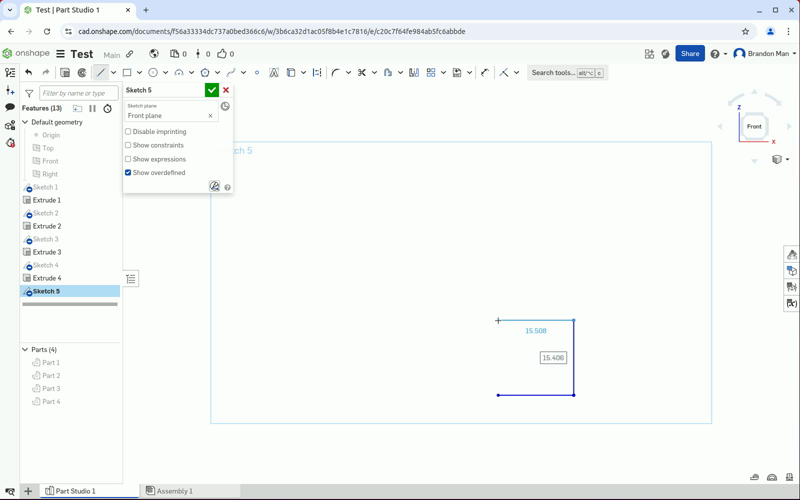
key_up(shift)
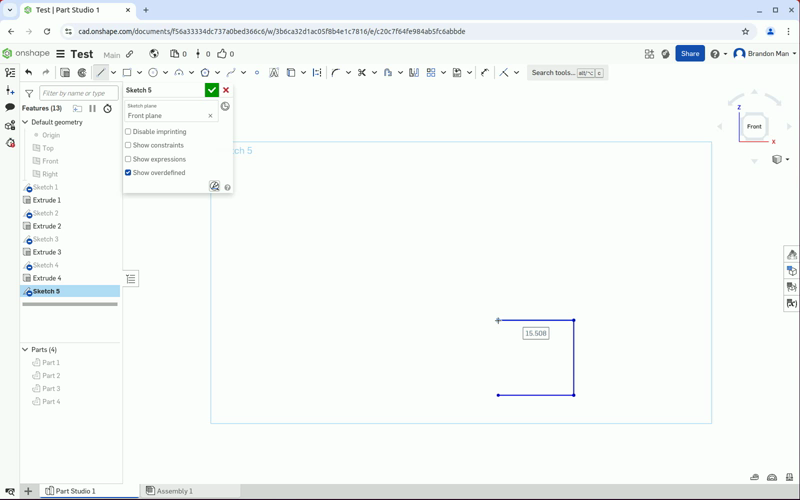
key_down(shift)
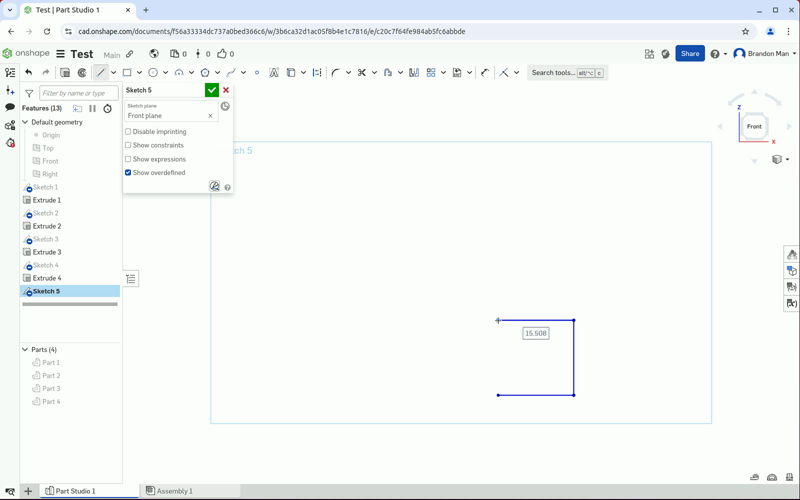
mouse_move(498, 395)
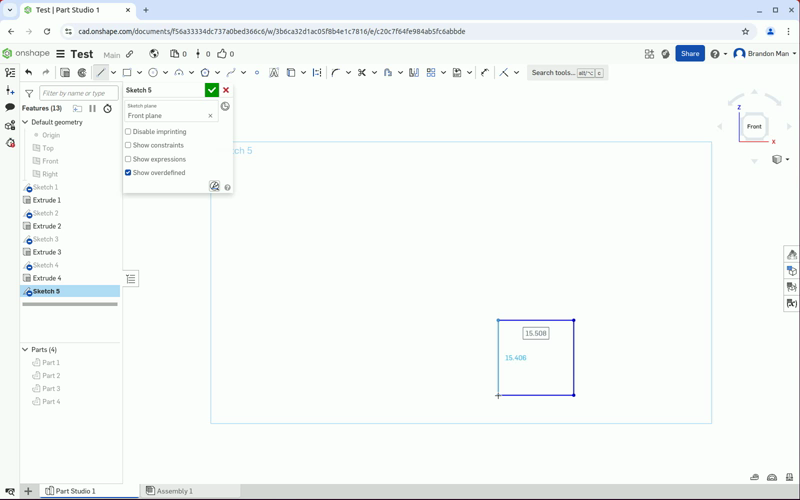
key_up(shift)
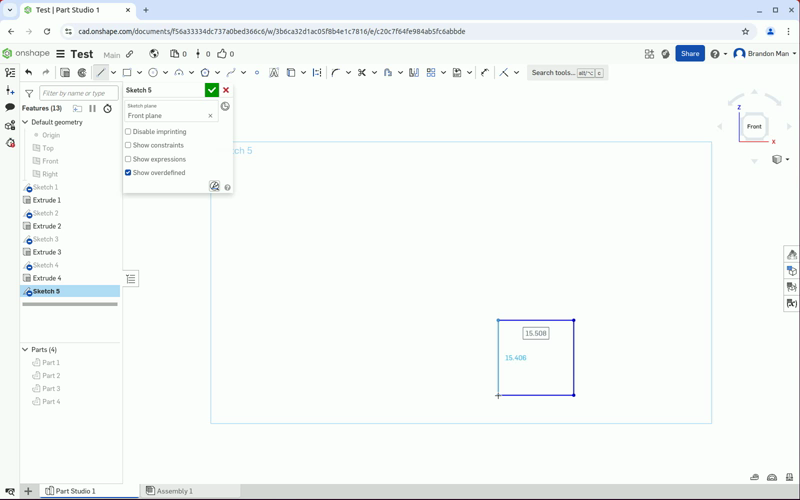
click(498, 395)
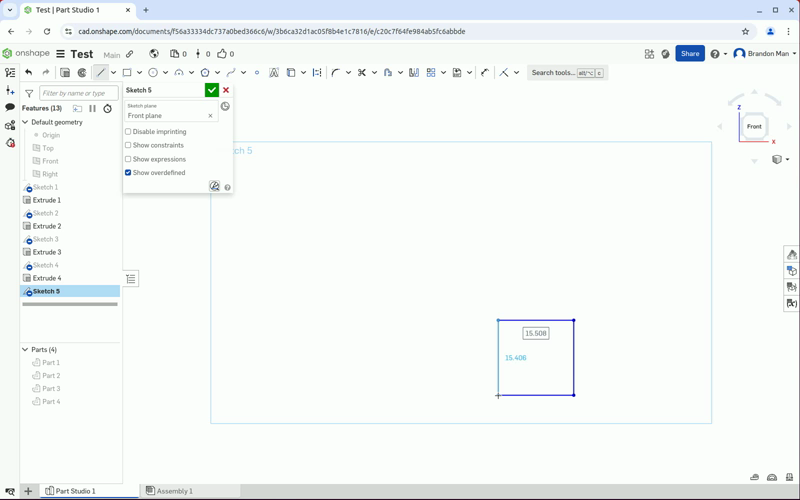
key(esc)
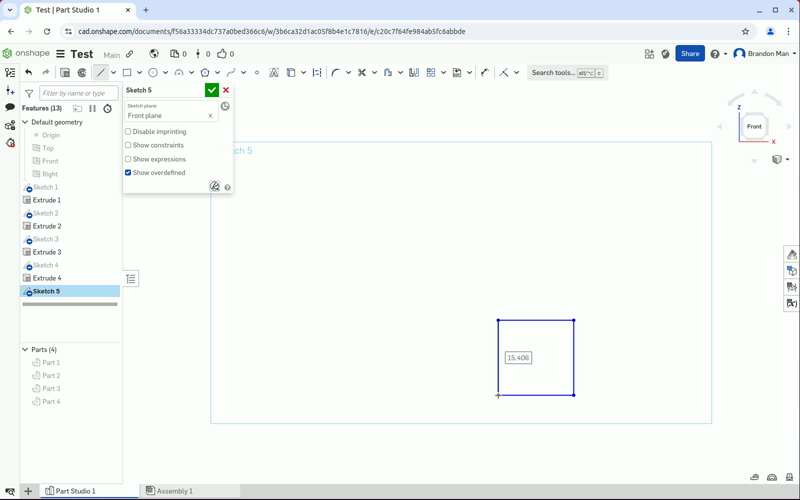
mouse_move(518, 332)
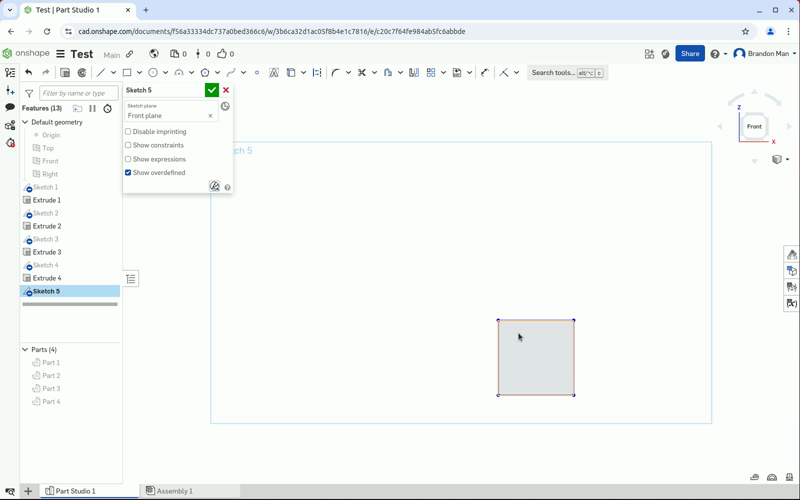
click(518, 332)
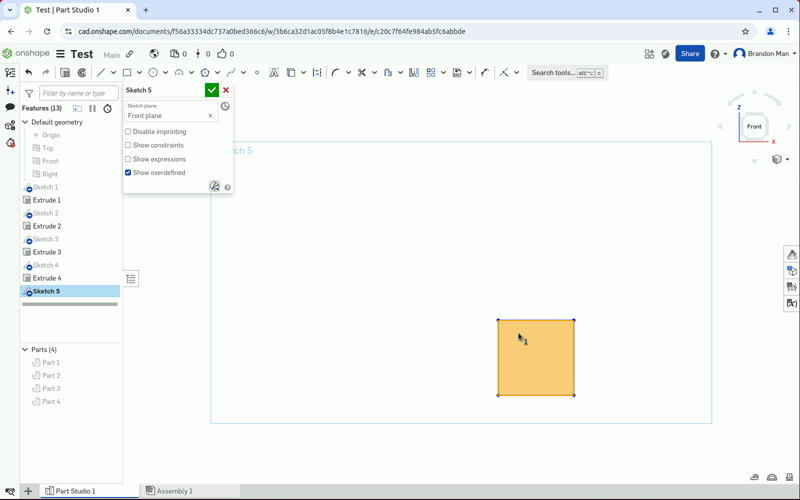
mouse_move(73, 352)
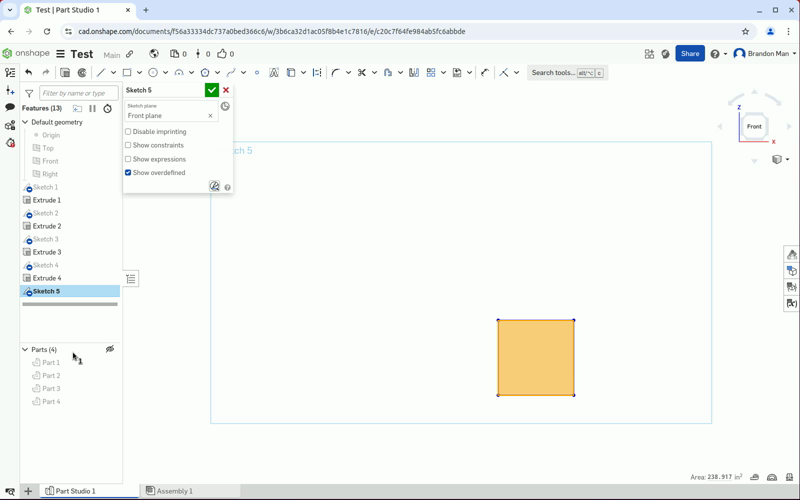
key(shift+y)
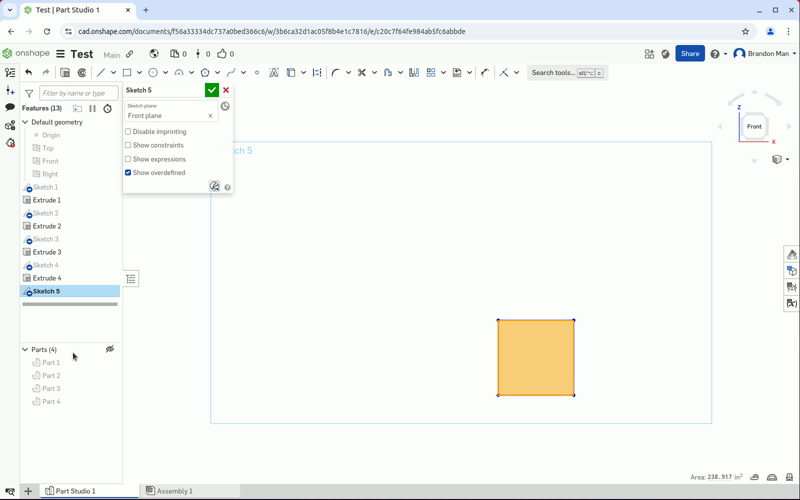
key(shift+e)
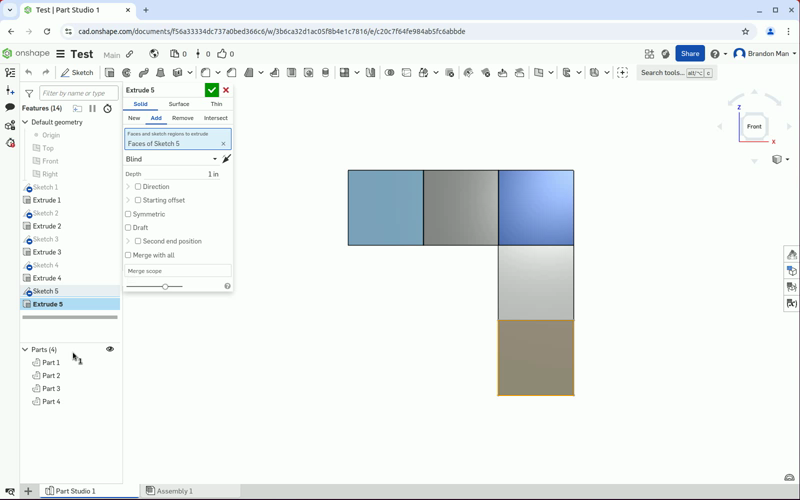
mouse_move(143, 106)
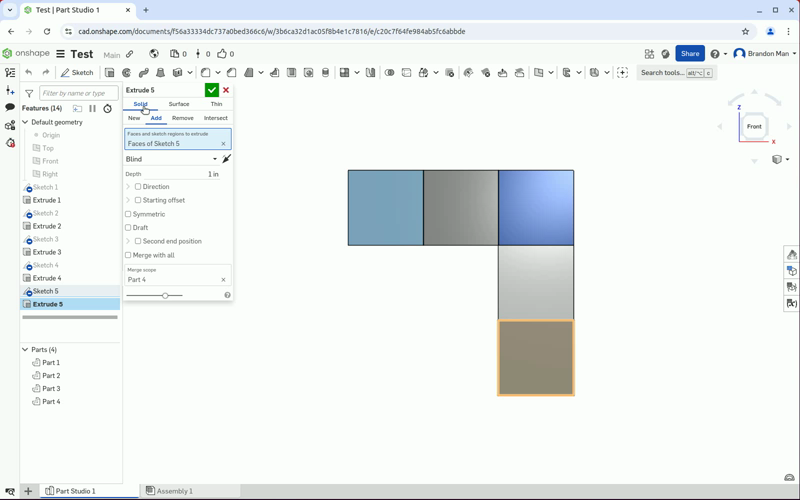
click(143, 106)
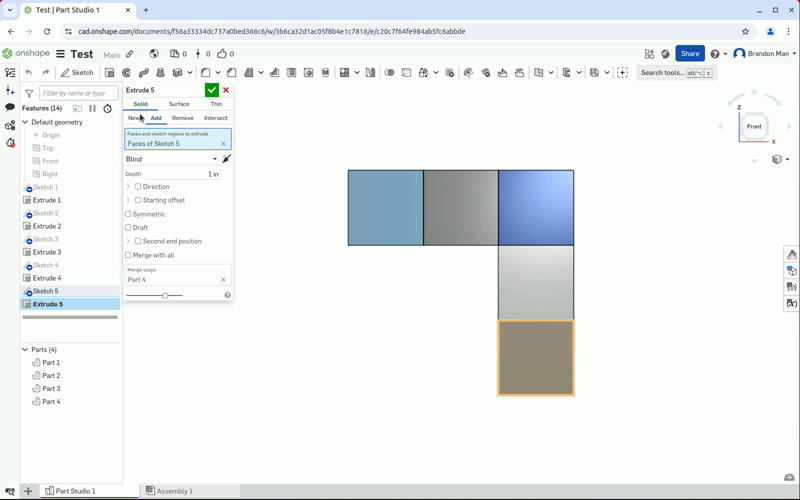
mouse_move(137, 120)
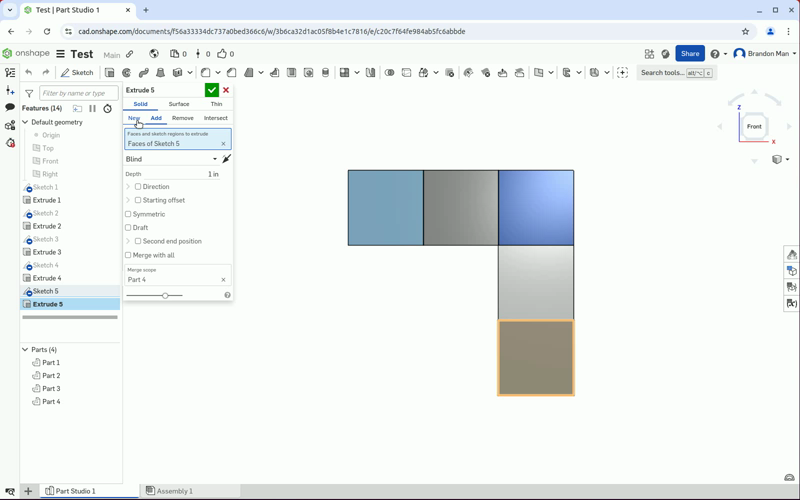
click(137, 120)
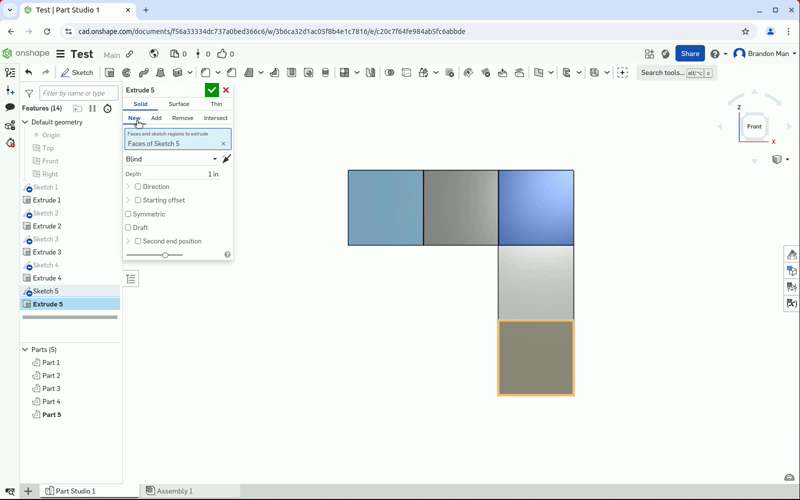
key(tab, 4)
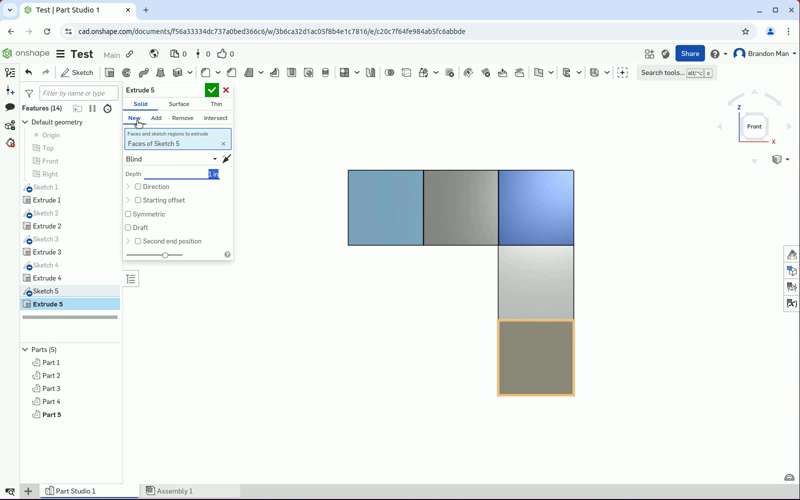
text(15.405)
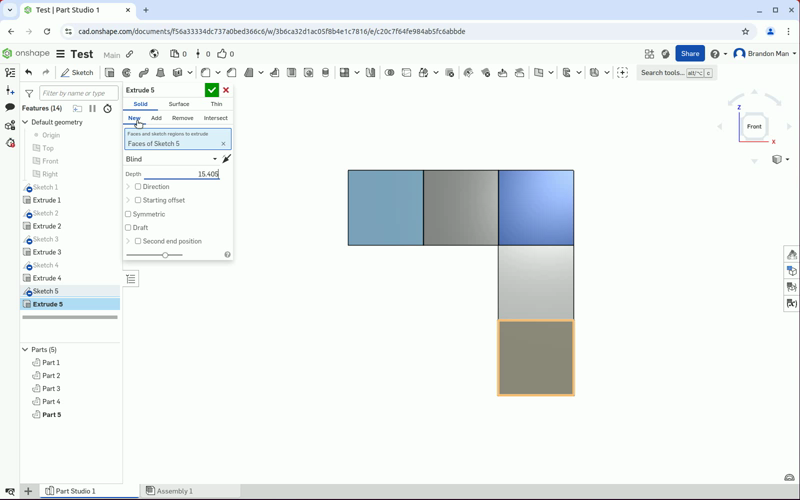
key(enter)
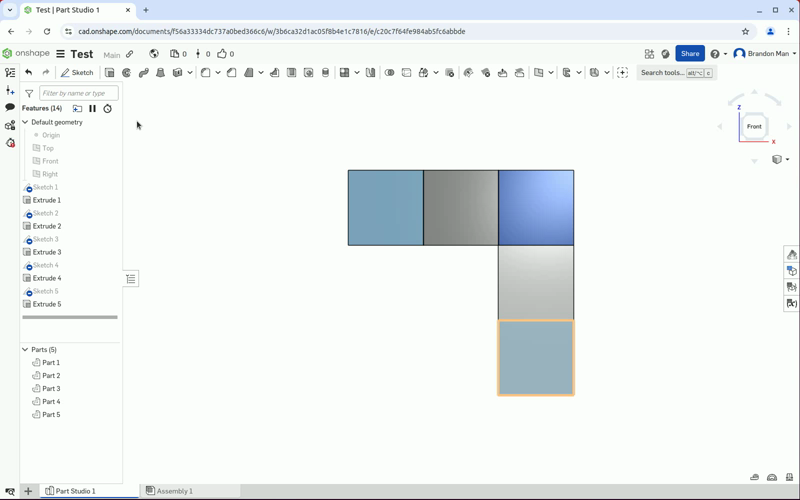
key(shift+h)
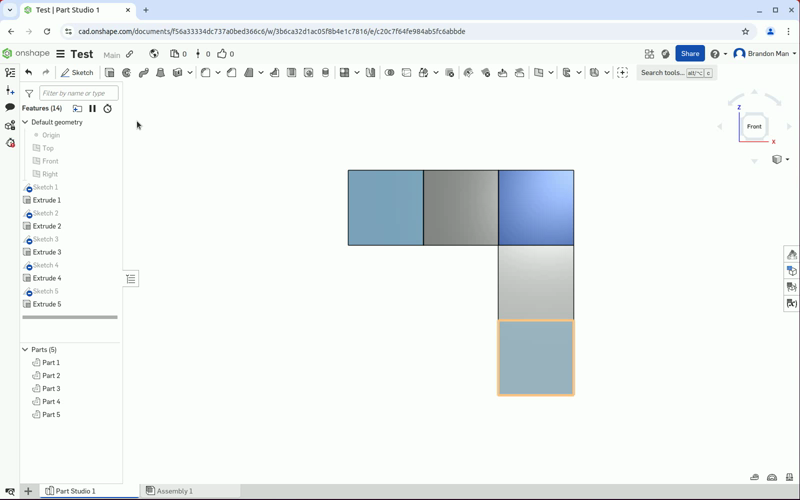
key(shift+h)
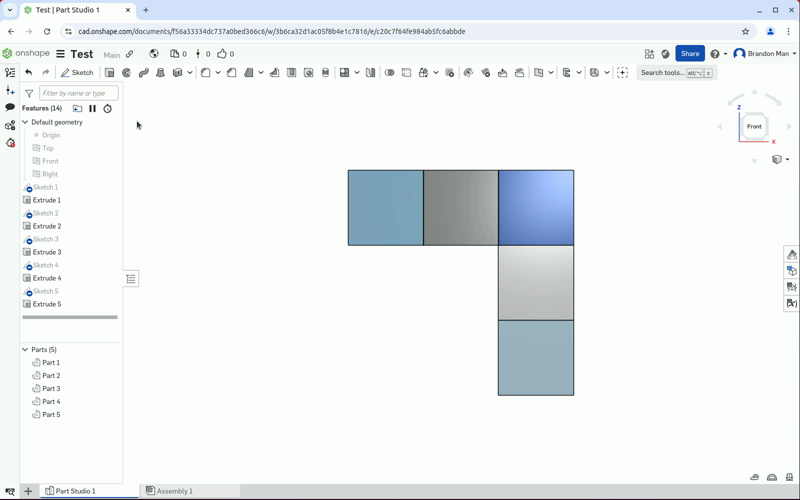
mouse_move(73, 189)
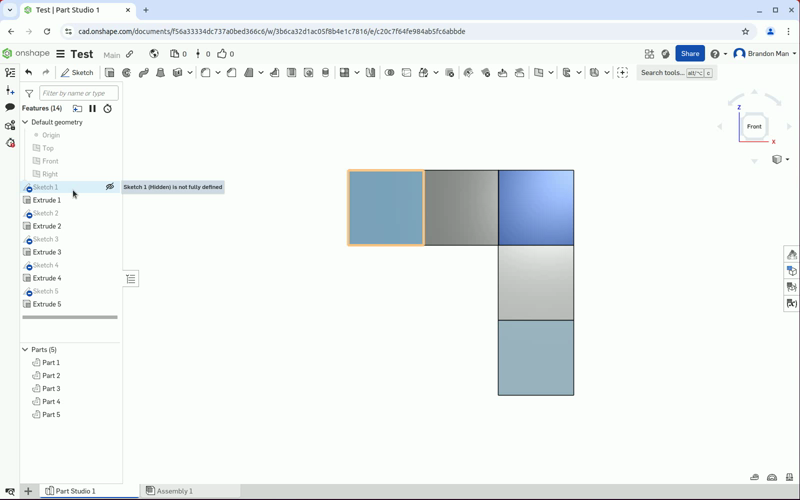
click(73, 189)
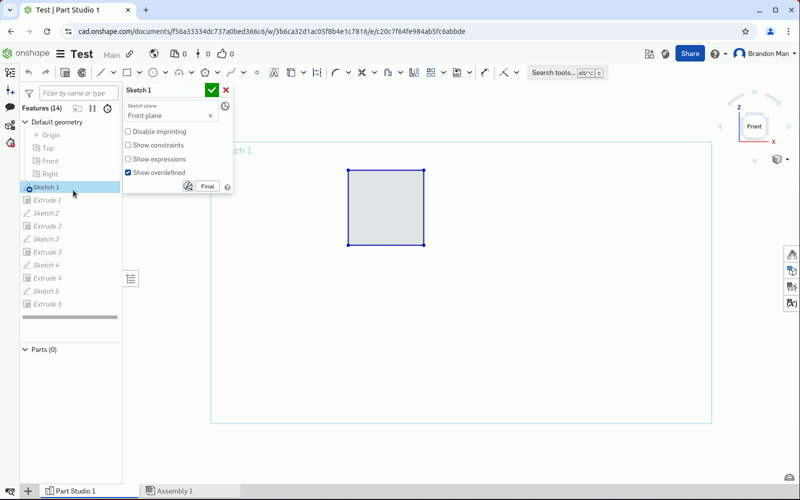
mouse_move(229, 92)
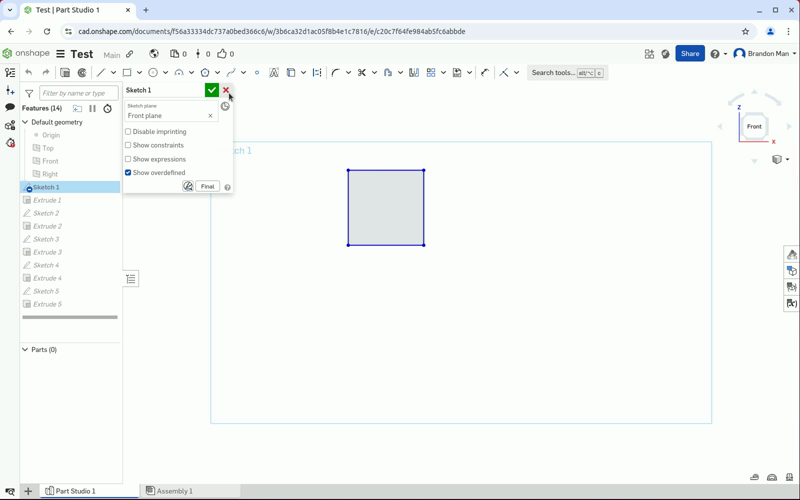
click(229, 92)
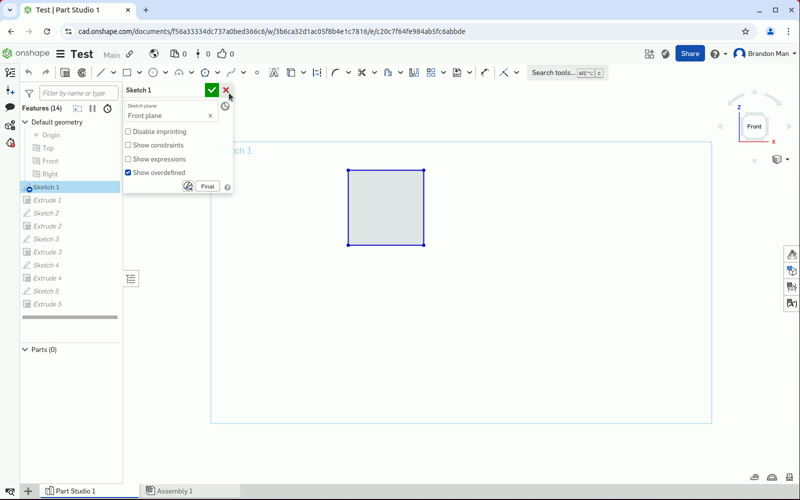
key(shift+s)
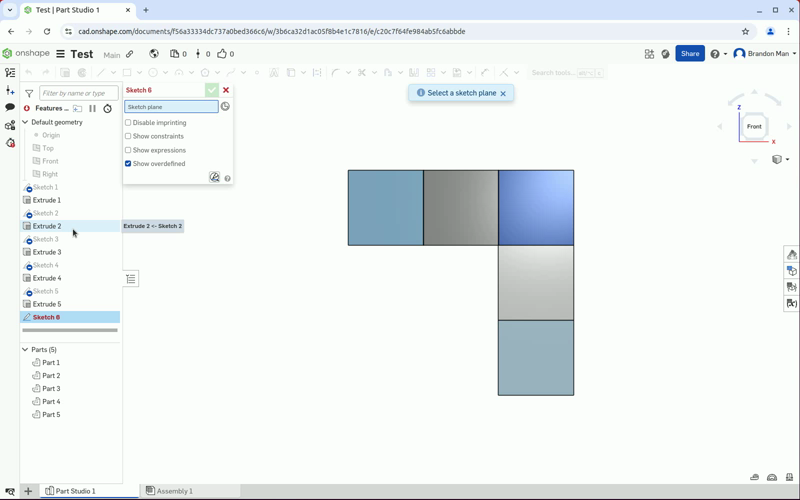
scroll(3)
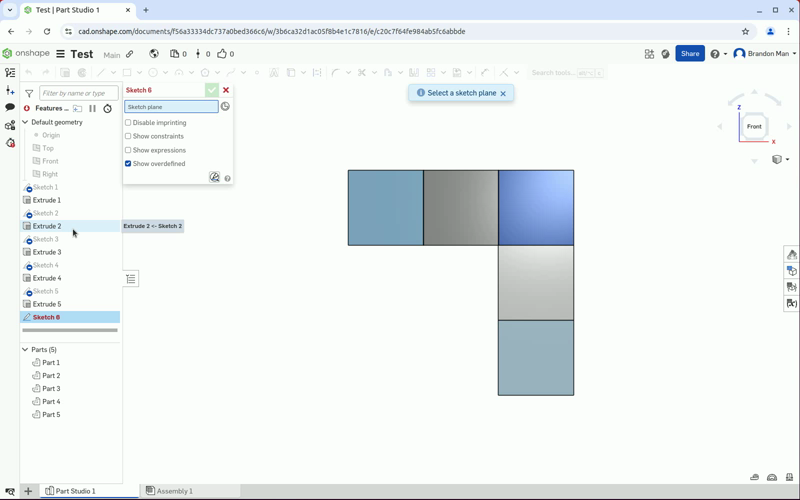
mouse_move(73, 163)
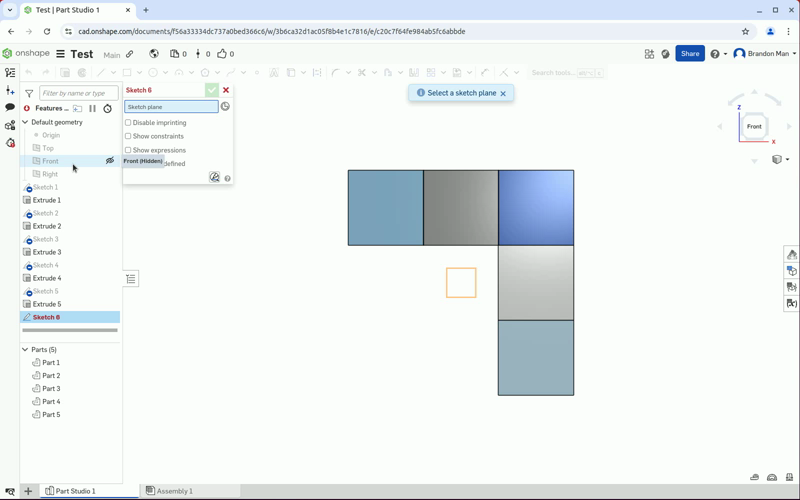
click(73, 163)
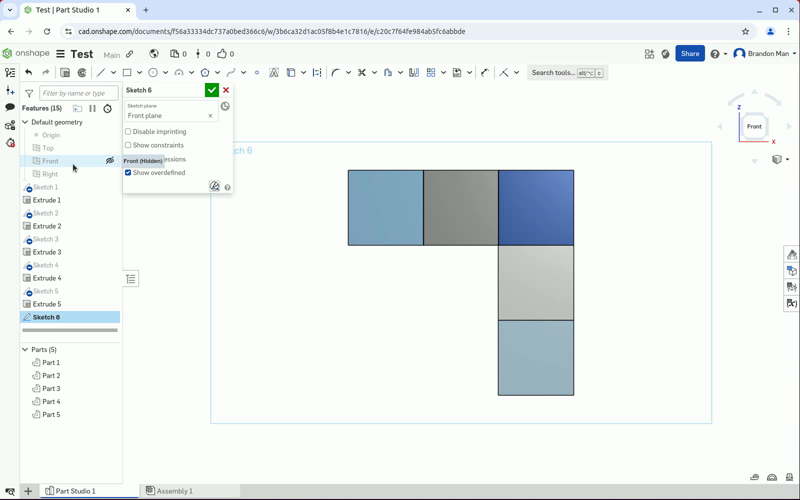
mouse_move(73, 352)
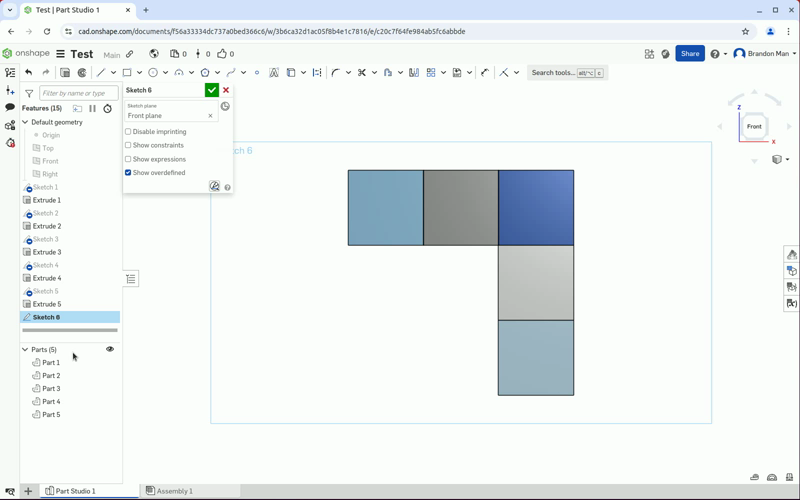
key(y)
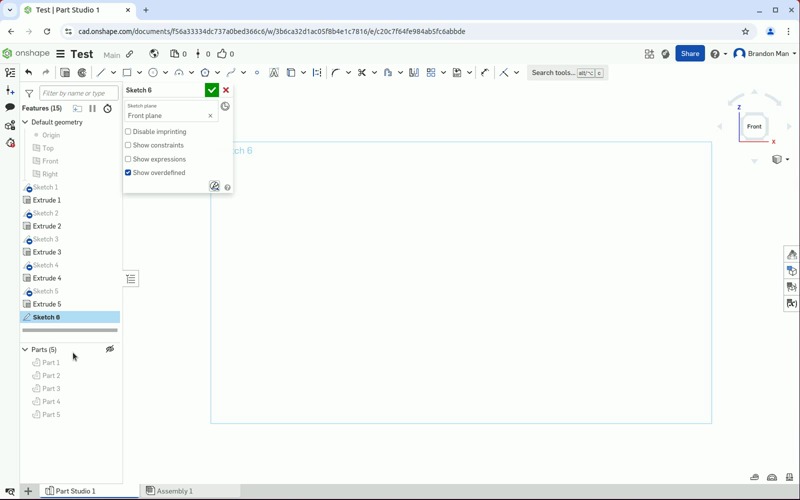
key(l)
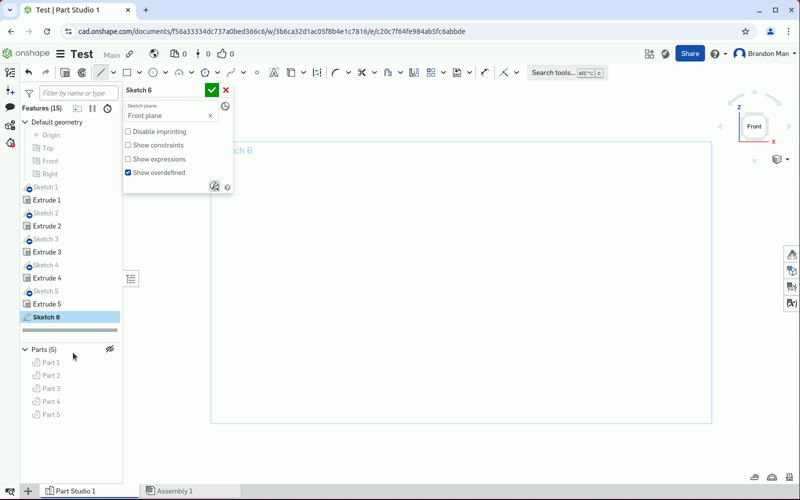
key_down(shift)
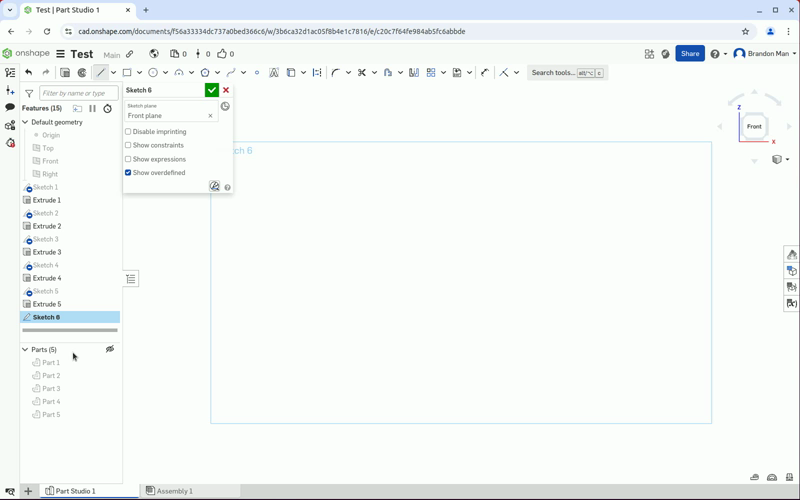
mouse_move(423, 395)
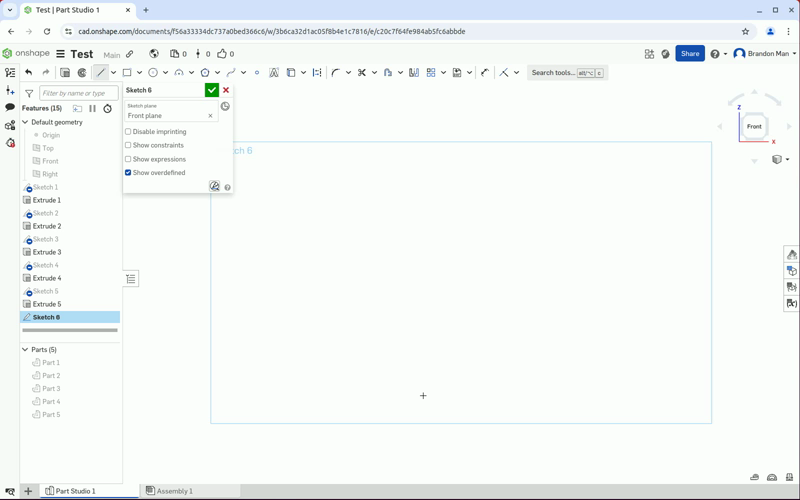
click(423, 395)
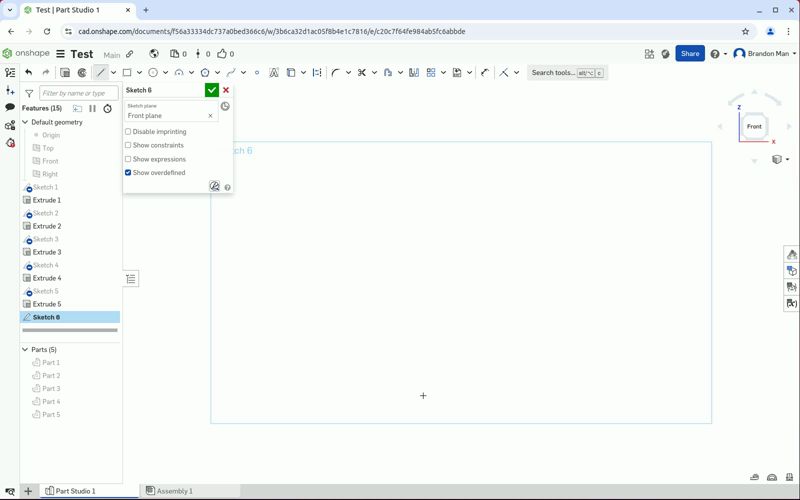
key_up(shift)
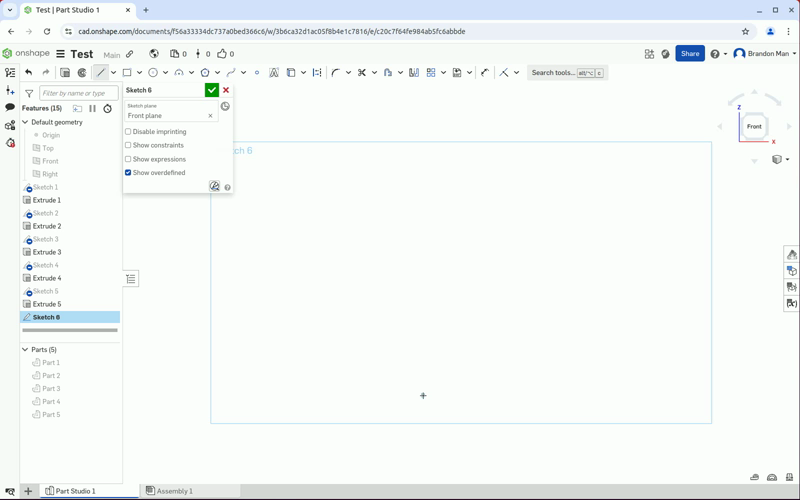
key_down(shift)
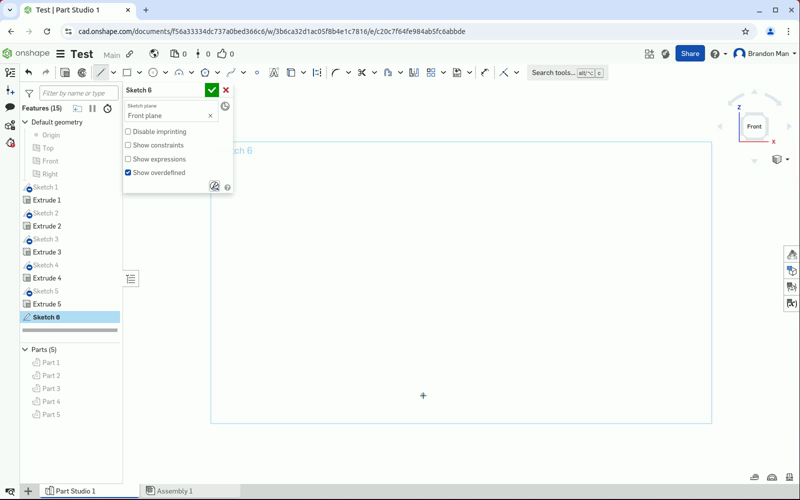
mouse_move(498, 395)
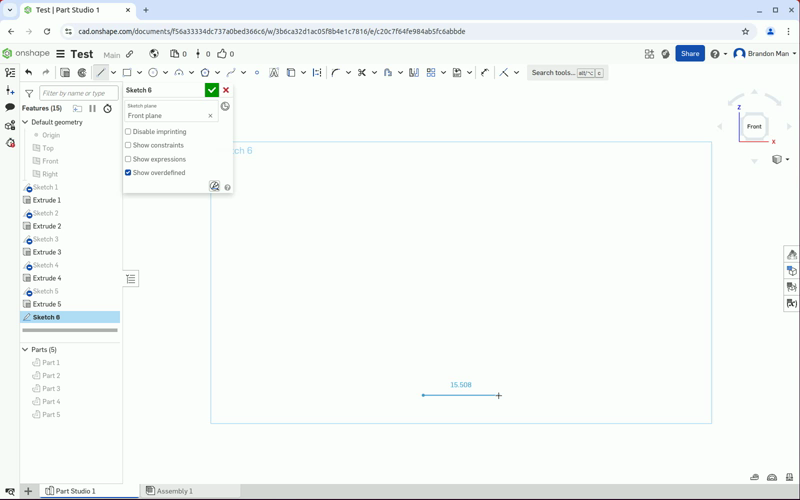
click(498, 395)
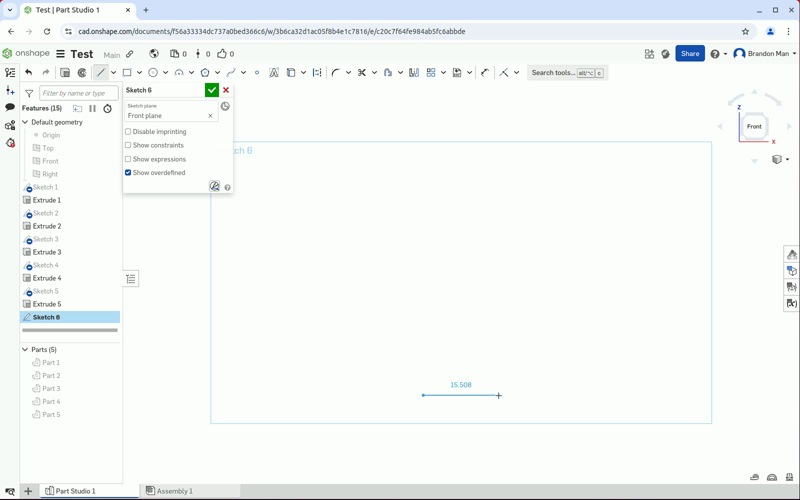
key_up(shift)
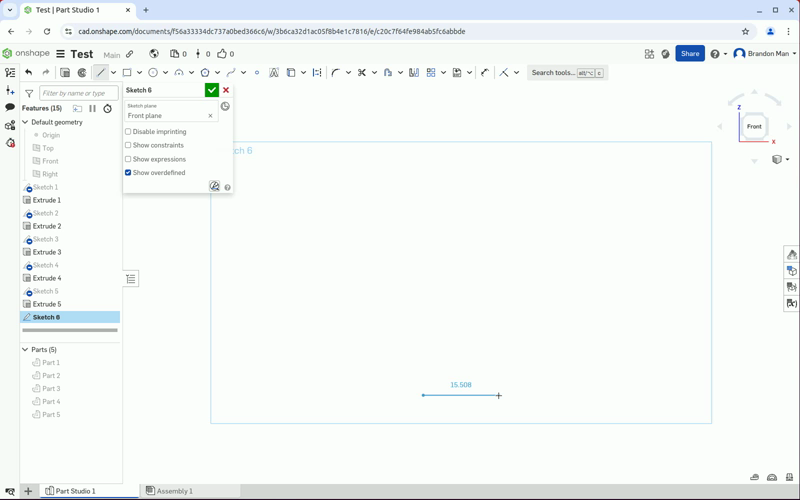
key_down(shift)
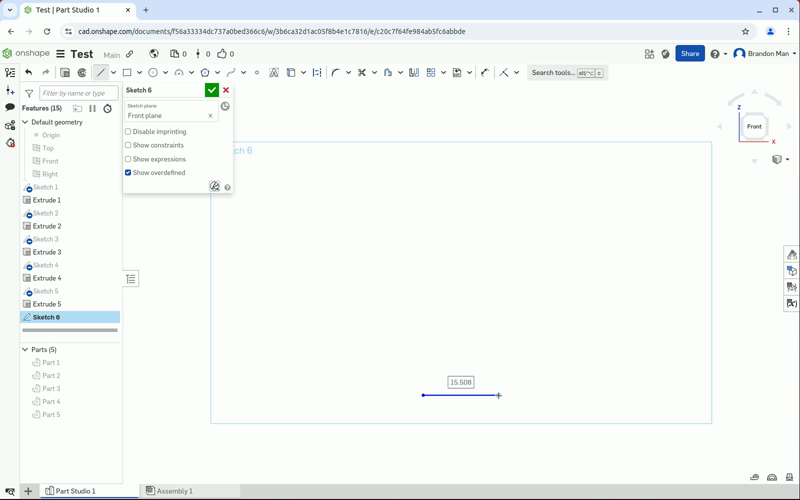
mouse_move(498, 320)
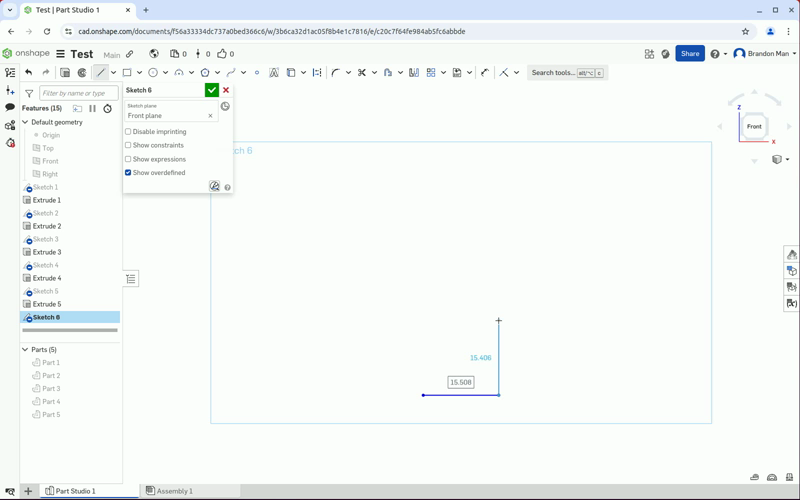
click(498, 320)
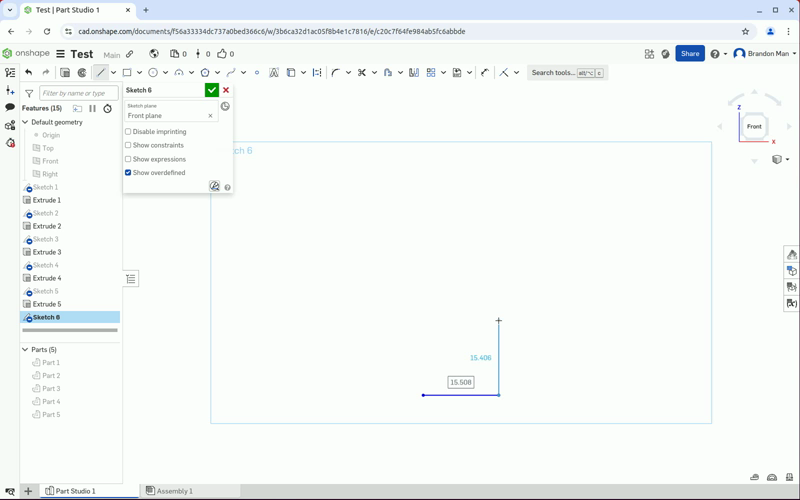
key_up(shift)
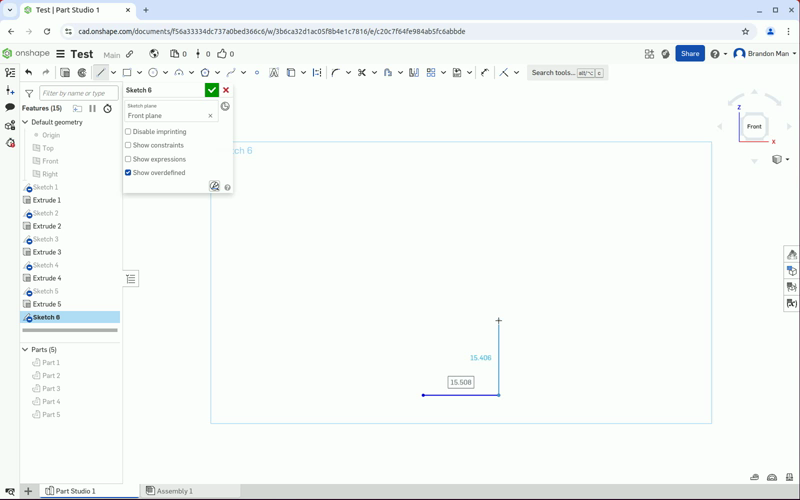
key_down(shift)
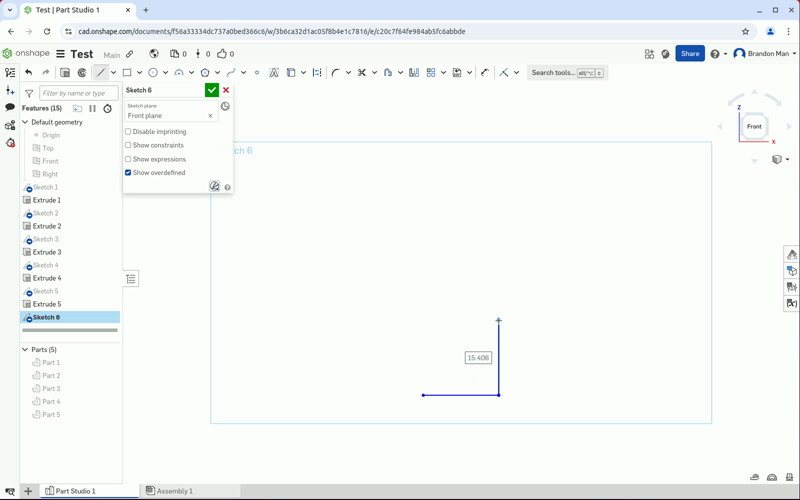
mouse_move(423, 320)
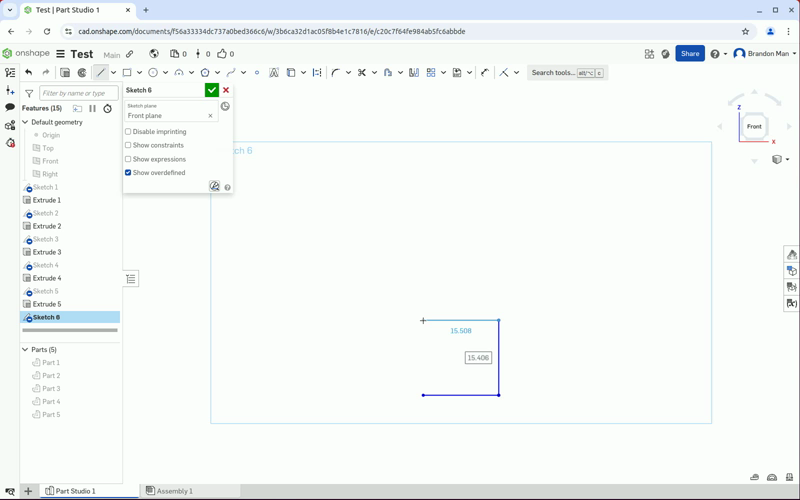
click(423, 320)
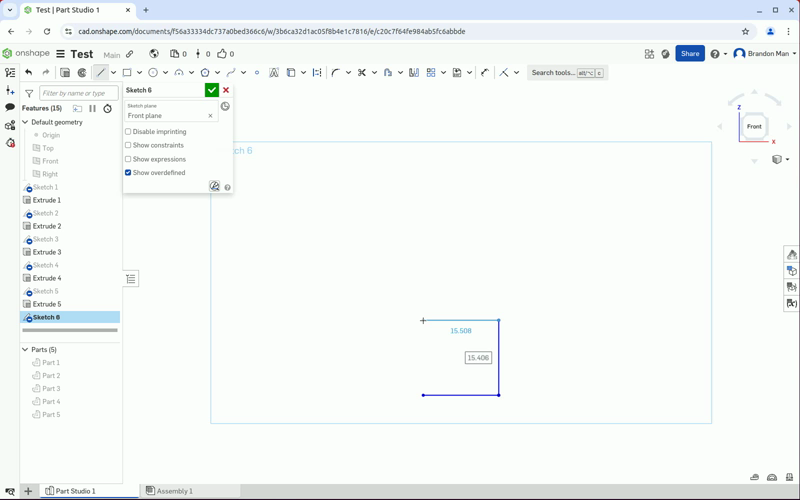
key_up(shift)
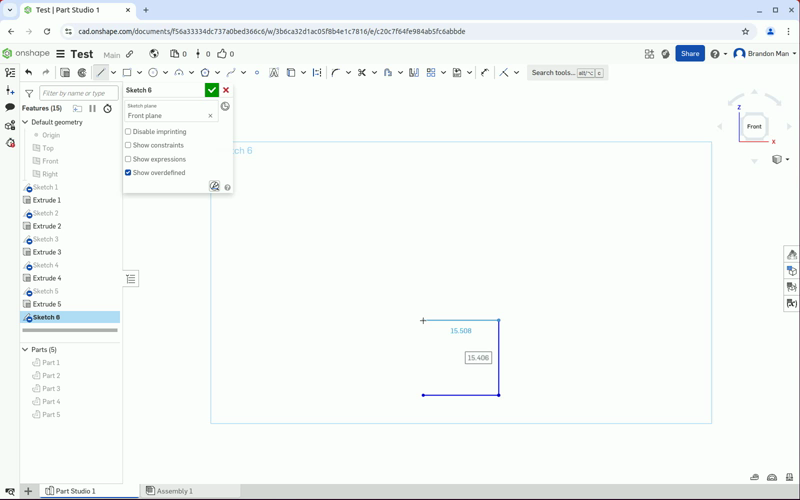
key_down(shift)
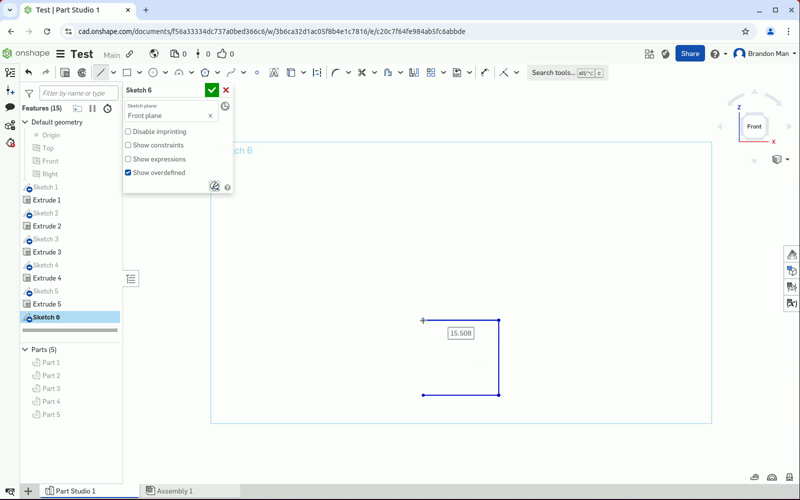
mouse_move(423, 395)
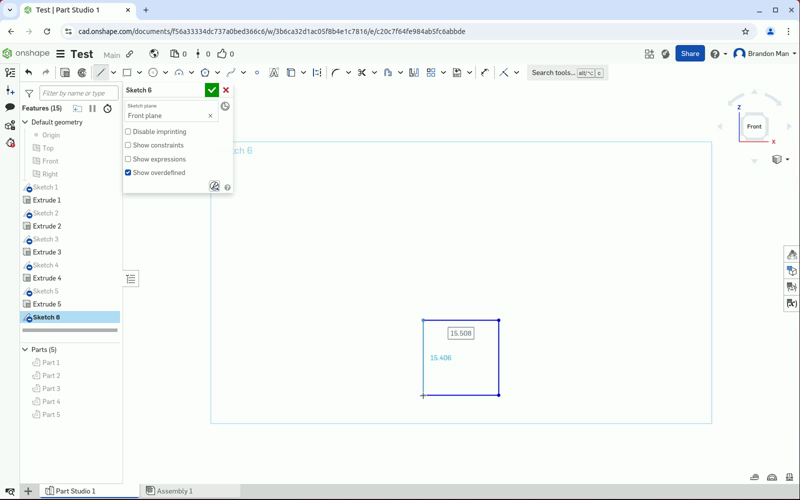
key_up(shift)
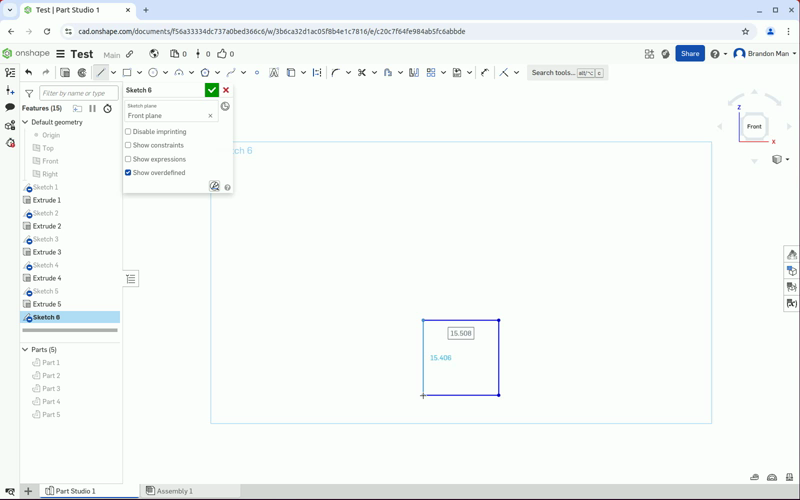
click(423, 395)
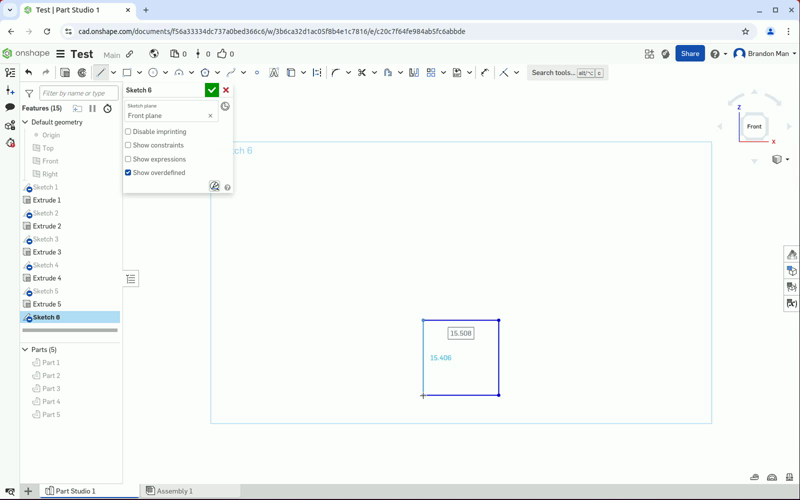
key(esc)
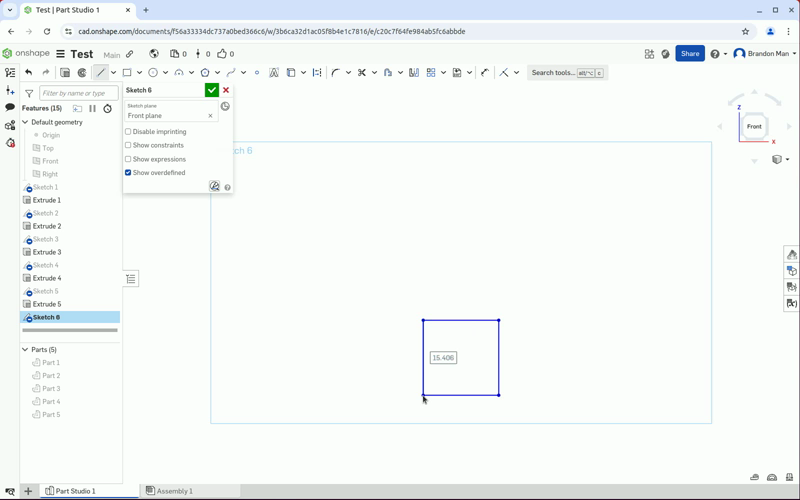
mouse_move(488, 351)
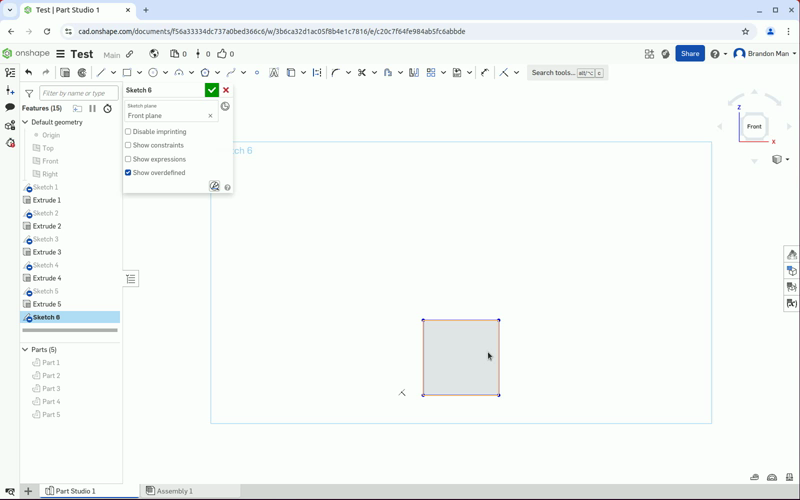
click(488, 351)
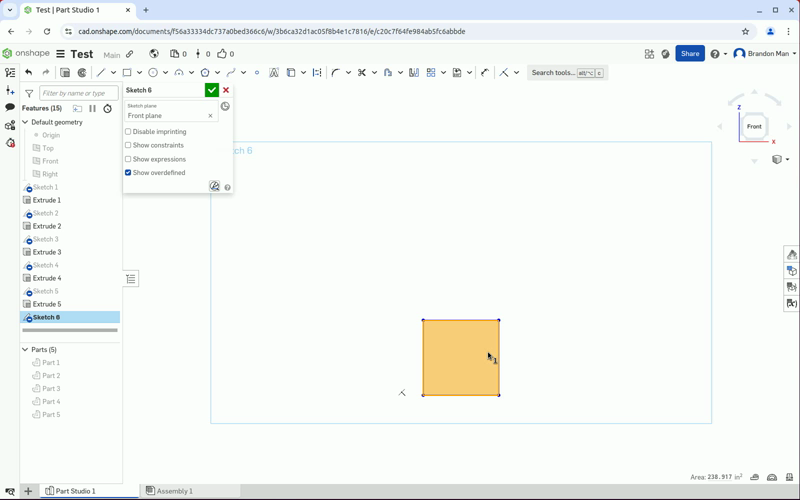
mouse_move(73, 352)
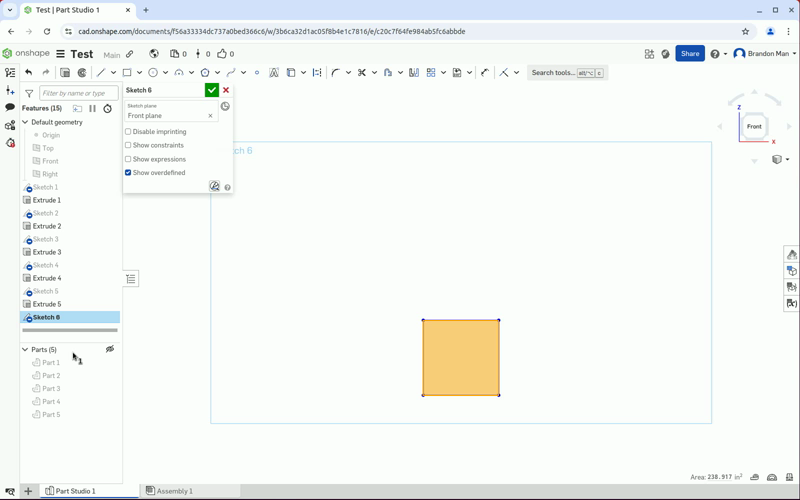
key(shift+y)
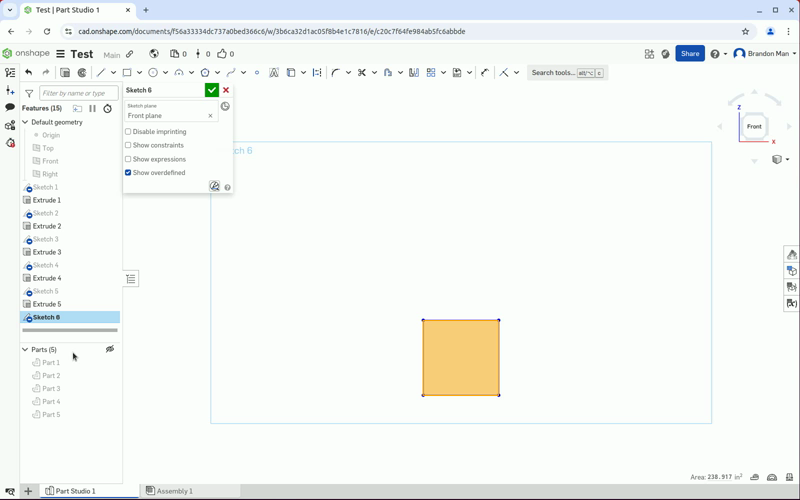
key(shift+e)
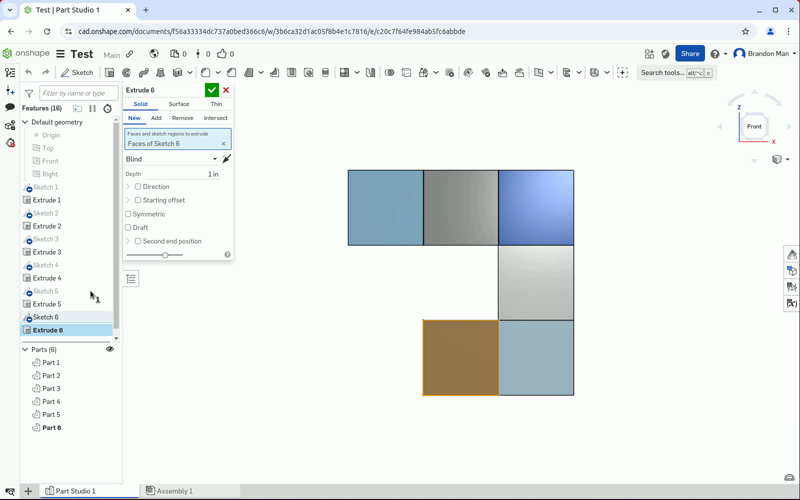
mouse_move(143, 106)
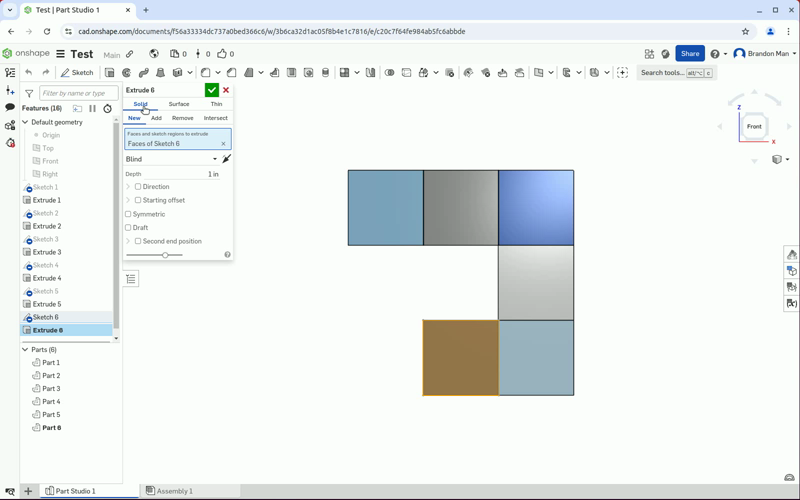
click(143, 106)
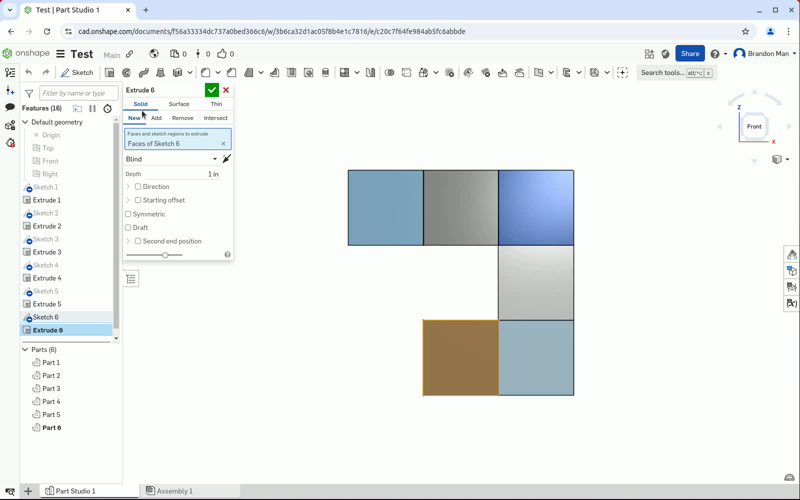
mouse_move(137, 120)
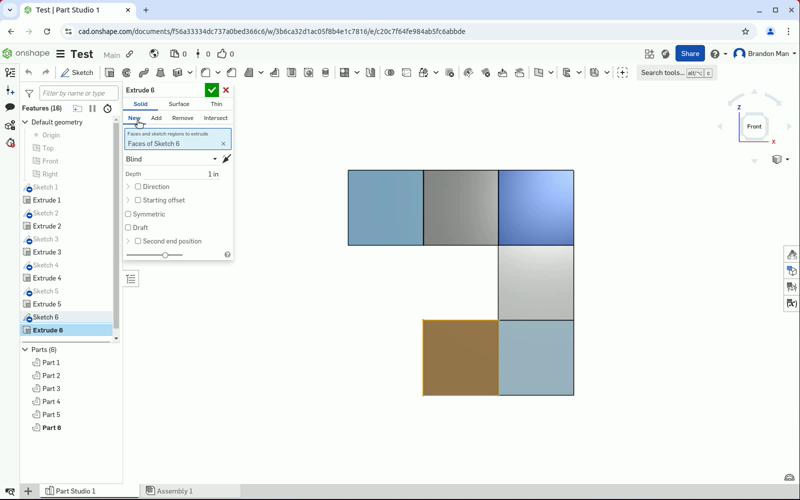
click(137, 120)
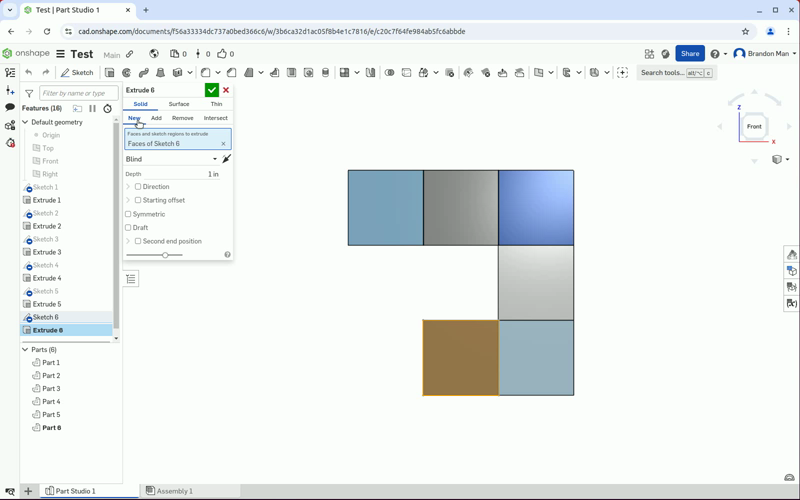
key(tab, 4)
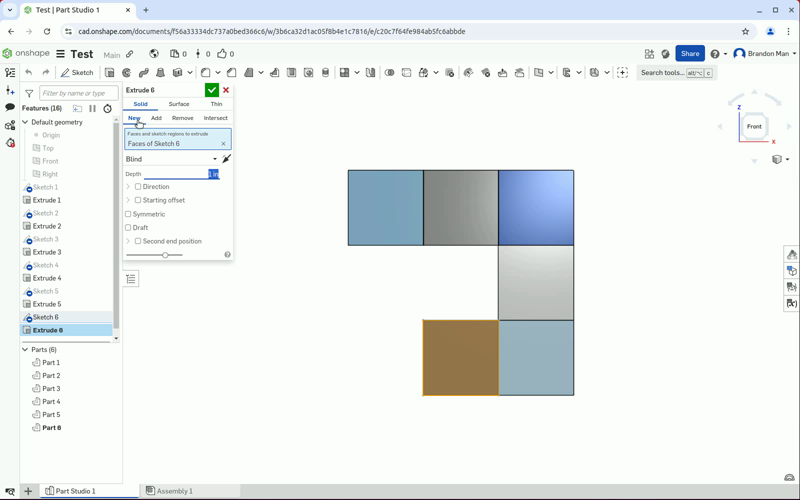
text(15.405)
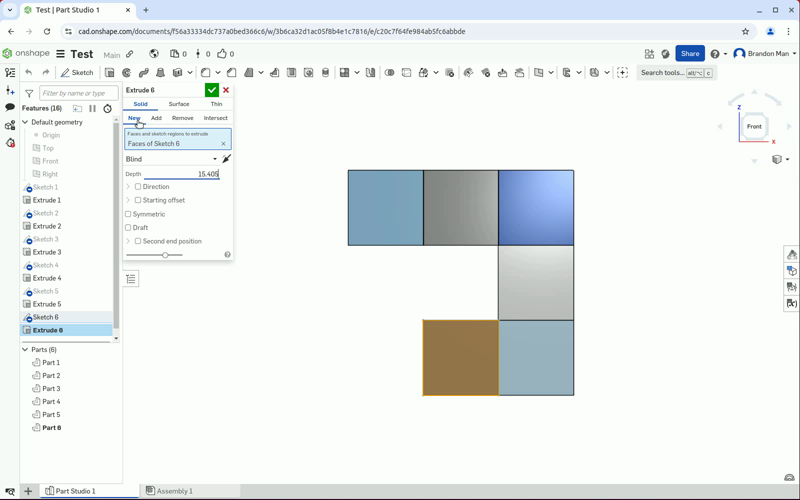
key(enter)
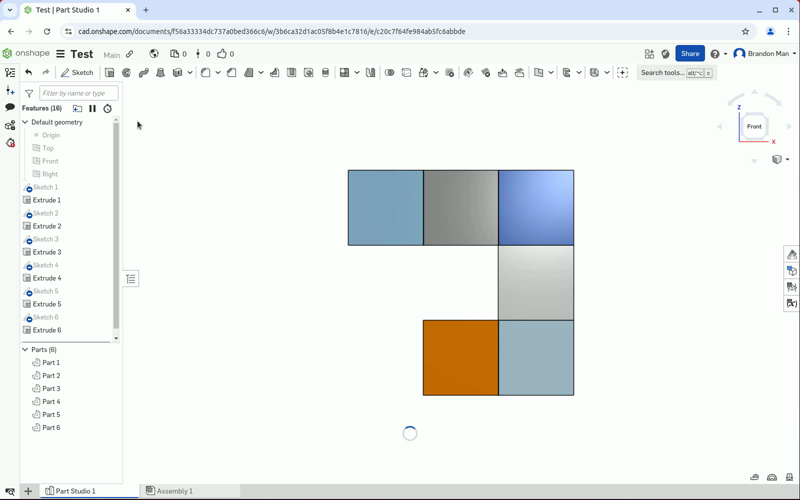
key(shift+h)
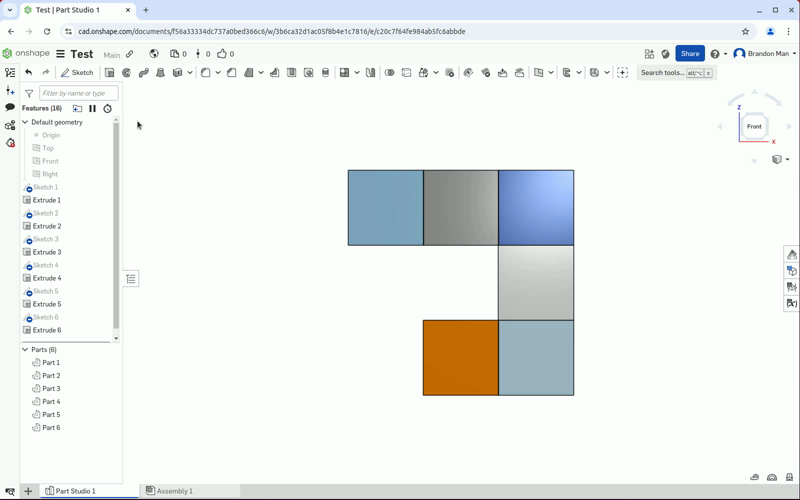
key(shift+h)
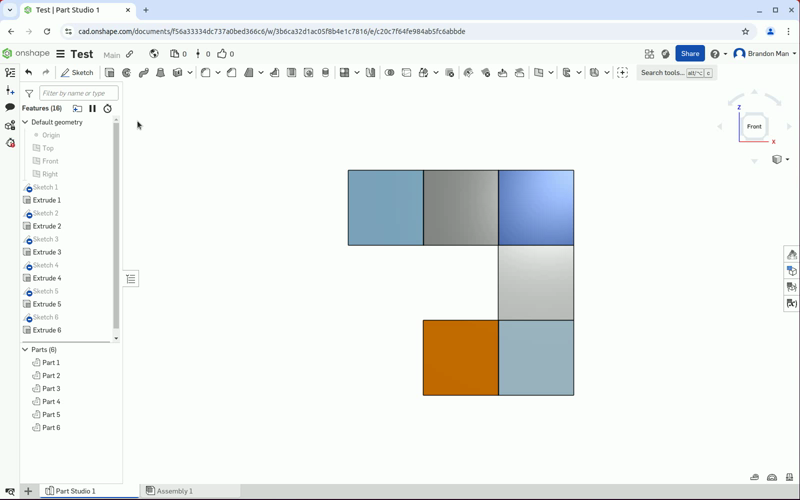
mouse_move(69, 189)
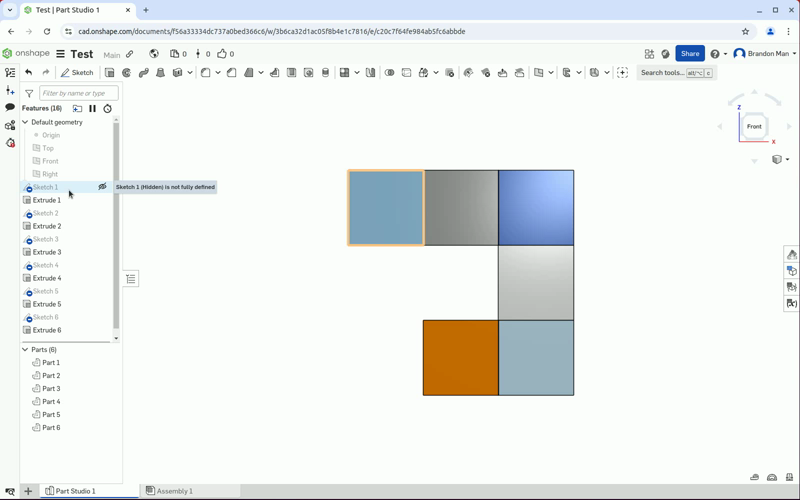
click(69, 189)
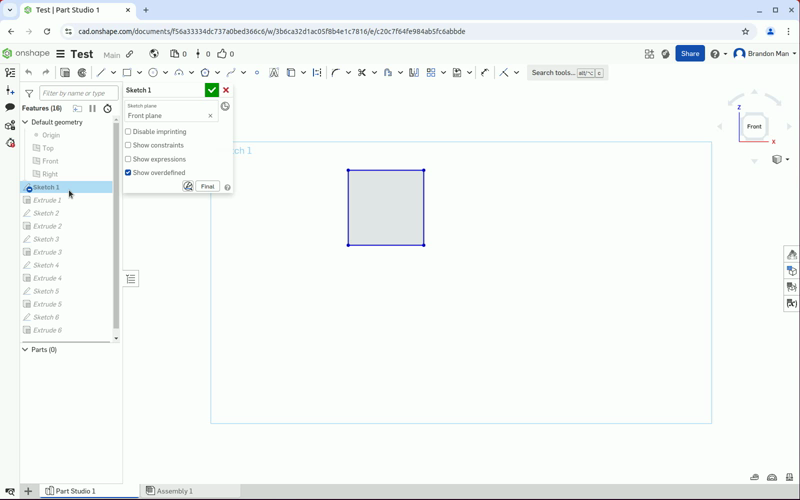
mouse_move(229, 92)
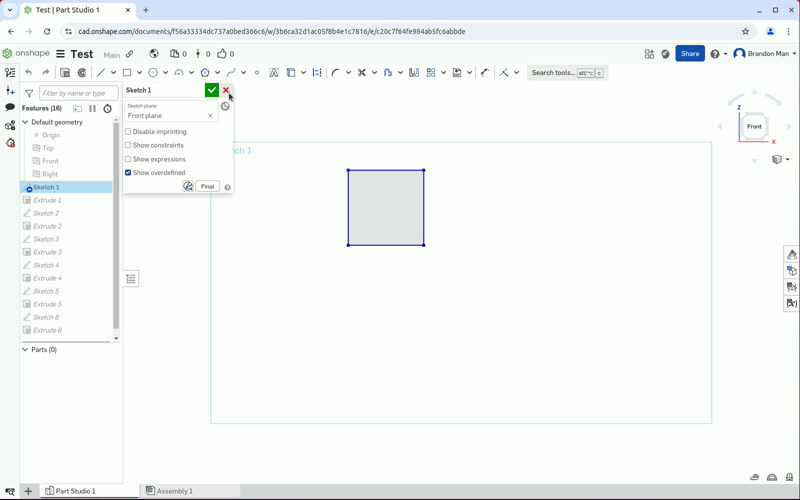
click(229, 92)
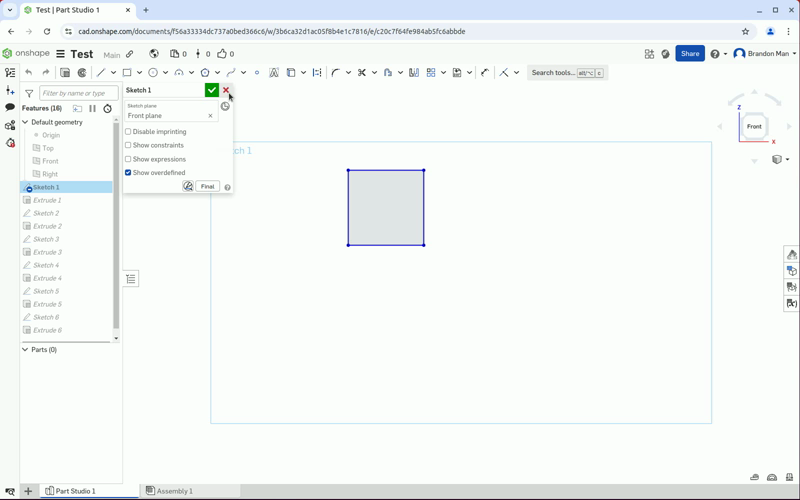
key(shift+s)
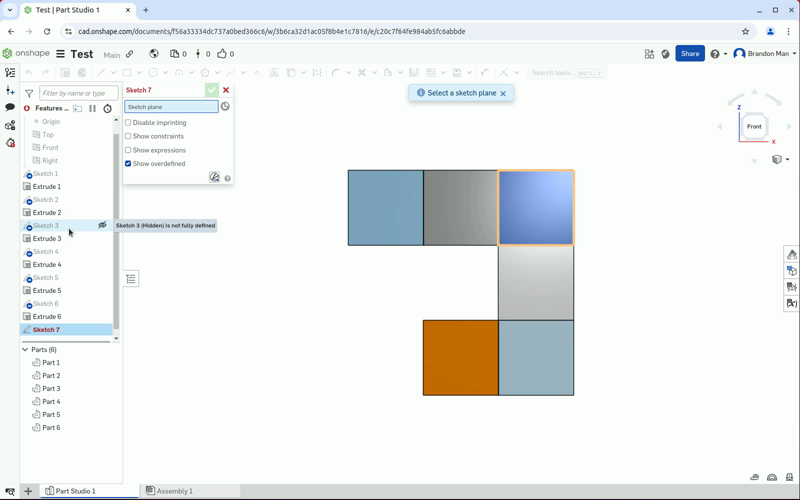
scroll(3)
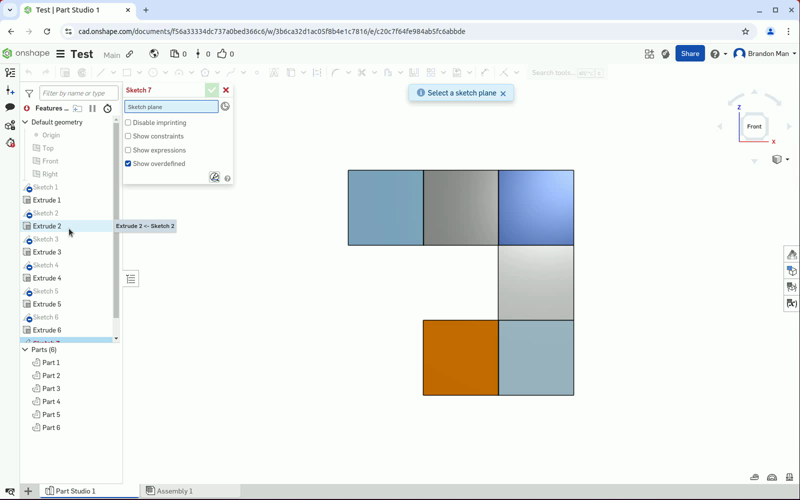
mouse_move(69, 163)
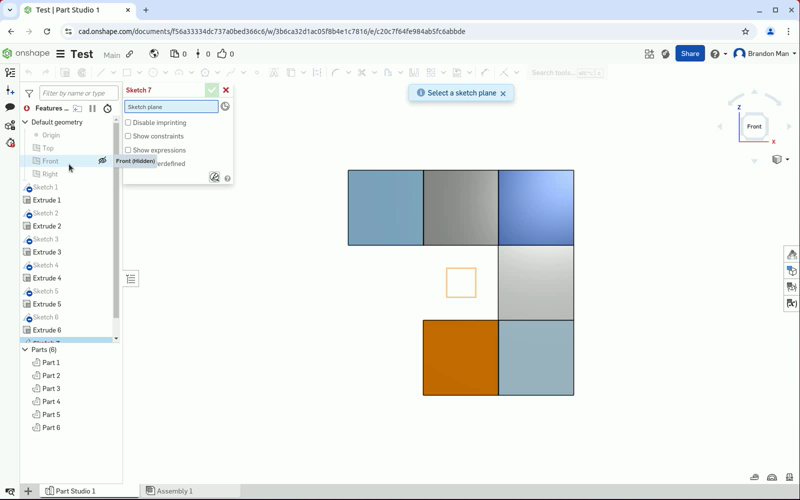
click(69, 163)
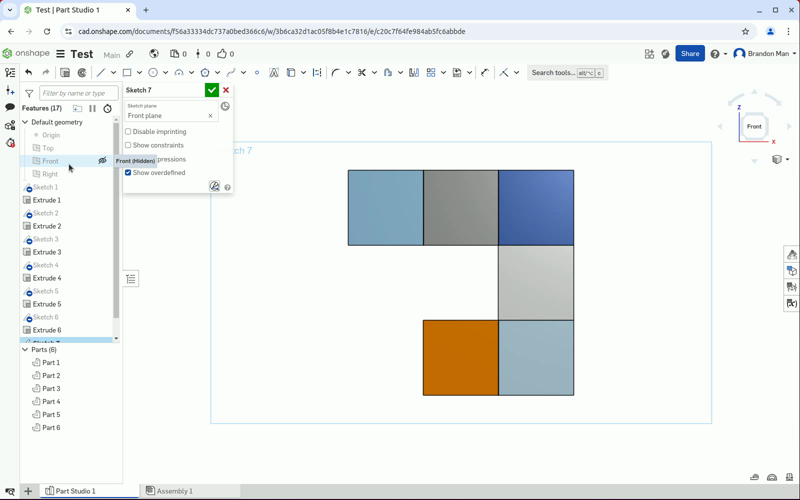
mouse_move(73, 352)
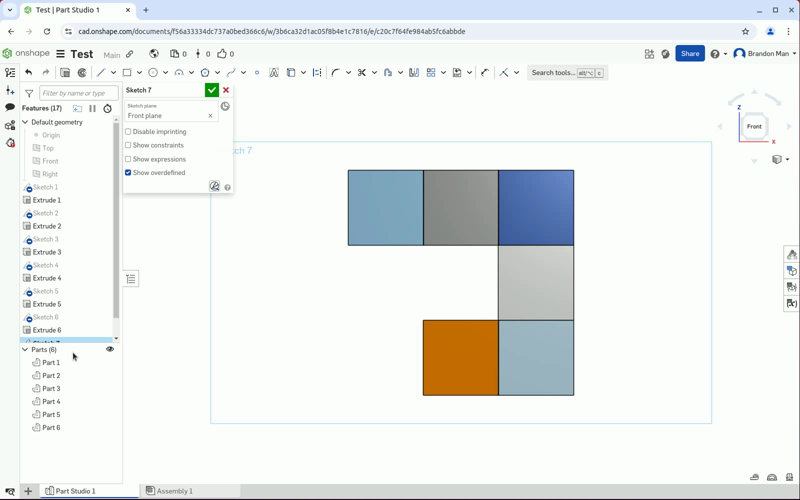
key(y)
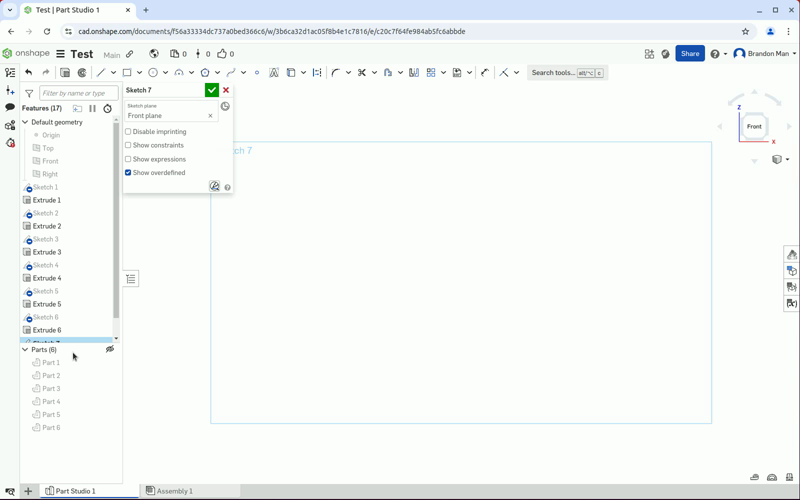
key(l)
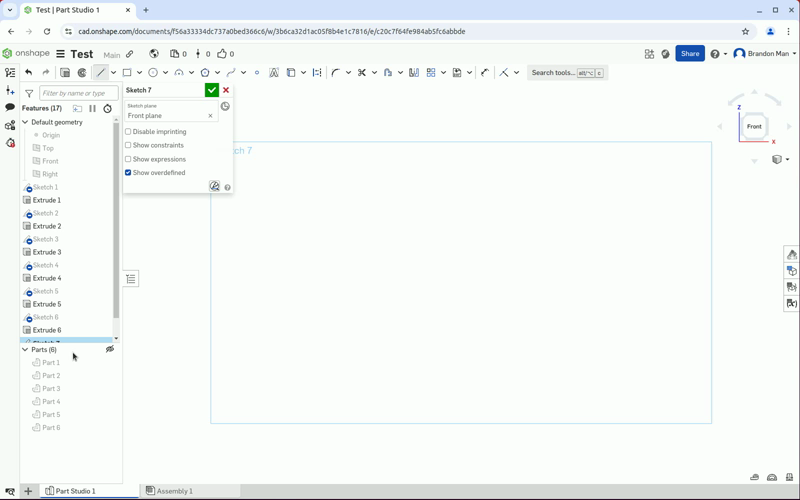
key_down(shift)
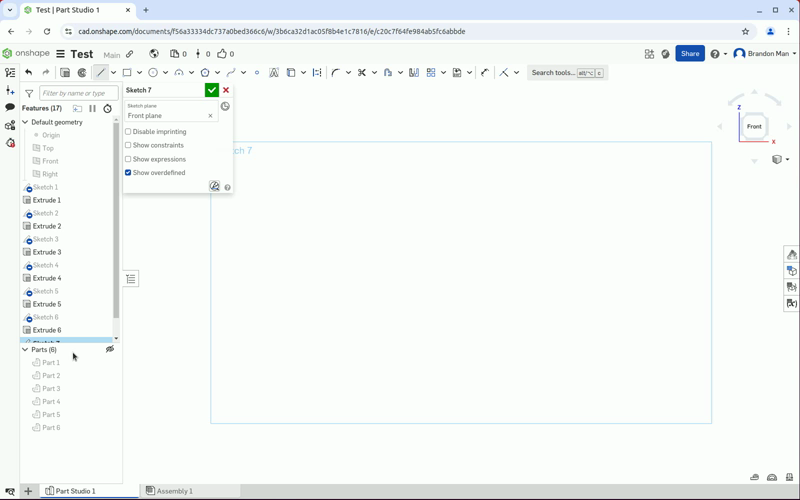
mouse_move(348, 395)
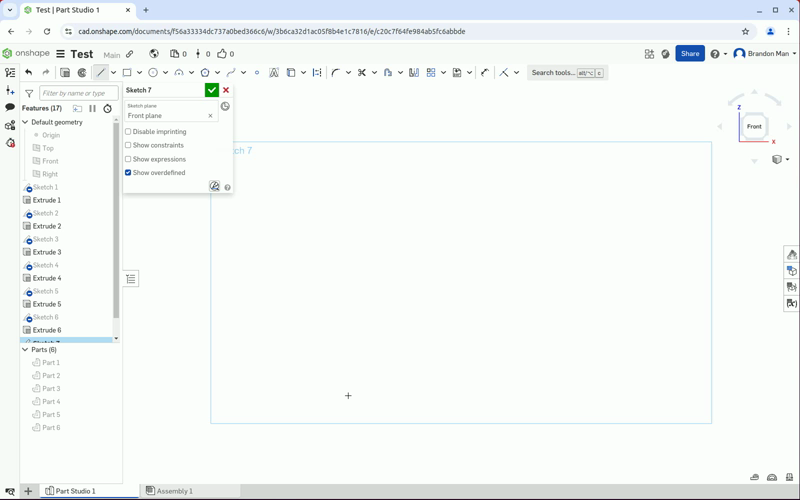
click(348, 395)
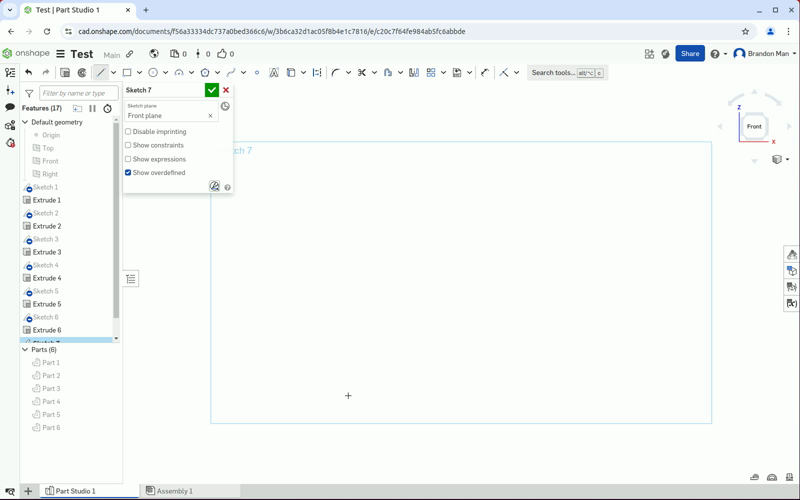
key_up(shift)
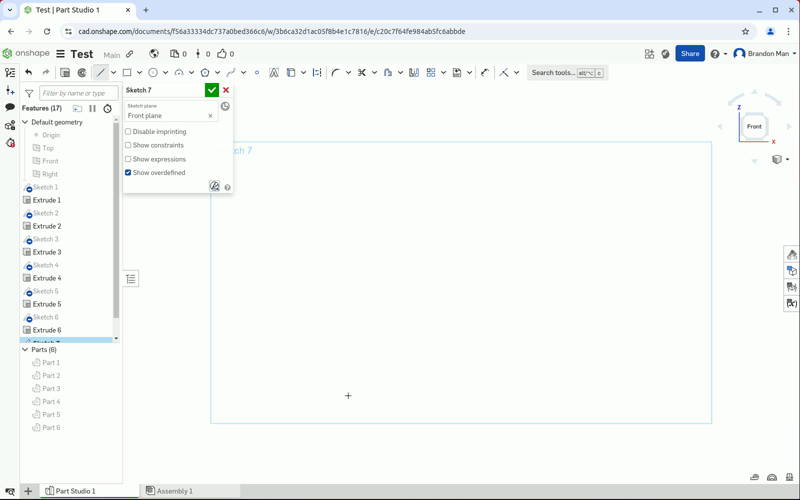
key_down(shift)
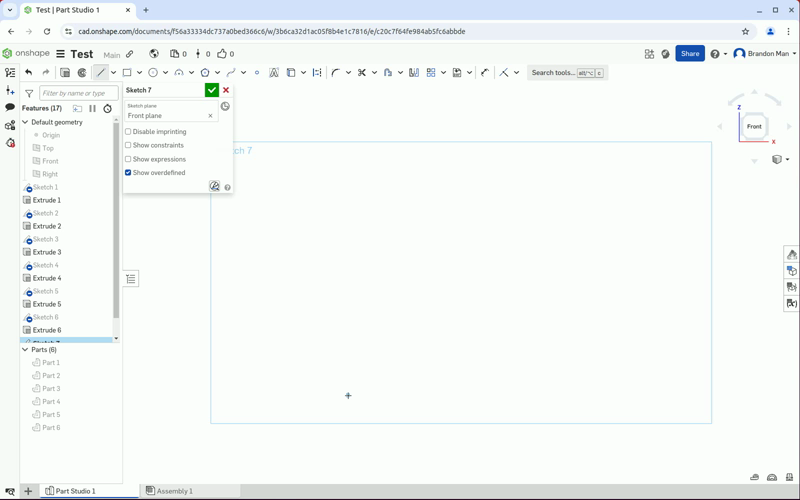
mouse_move(423, 395)
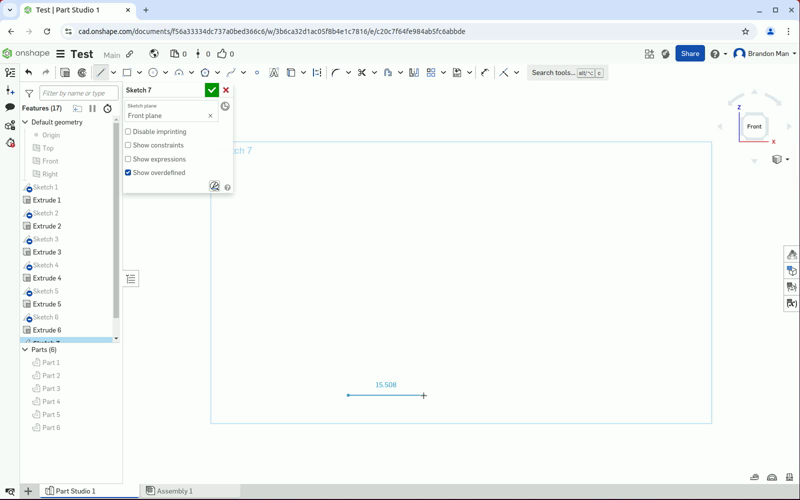
click(423, 395)
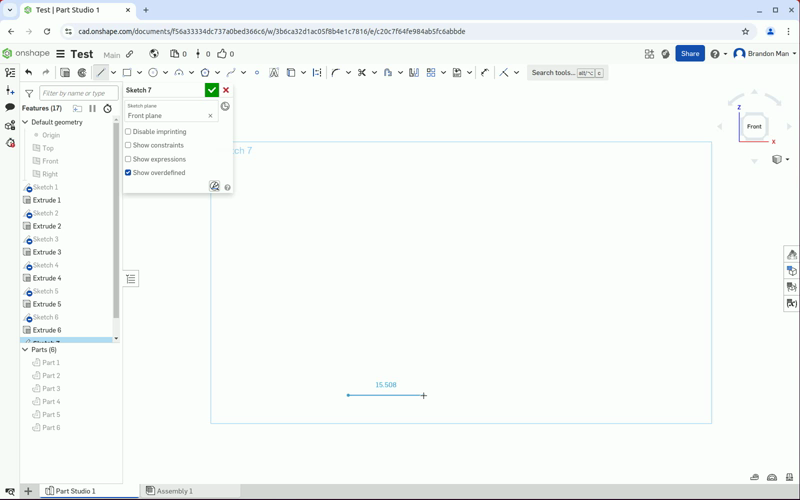
key_up(shift)
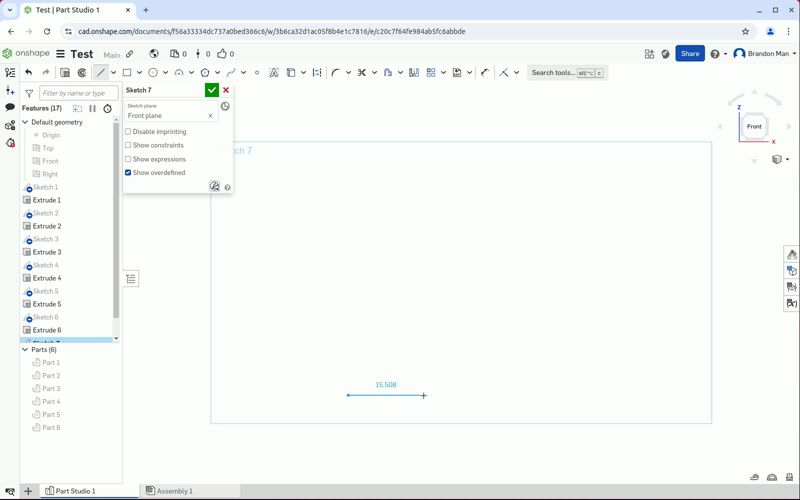
key_down(shift)
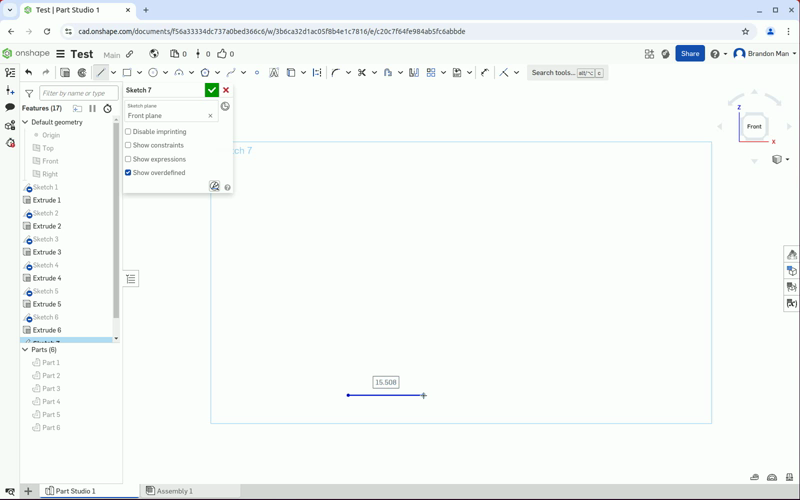
mouse_move(423, 320)
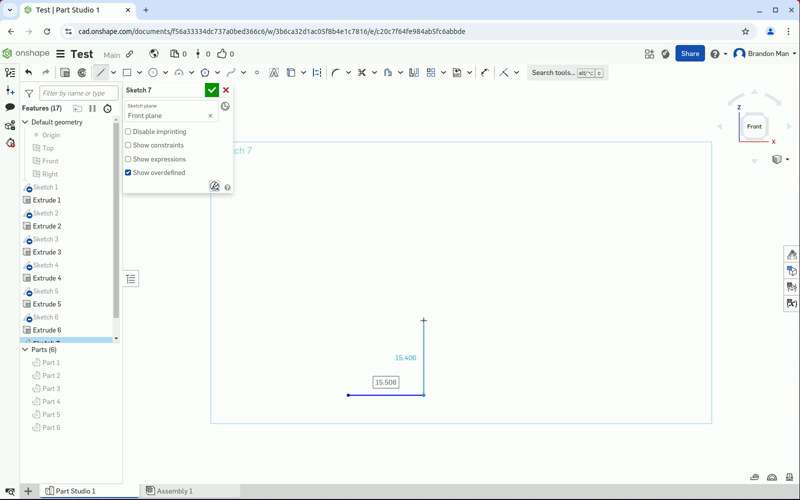
click(423, 320)
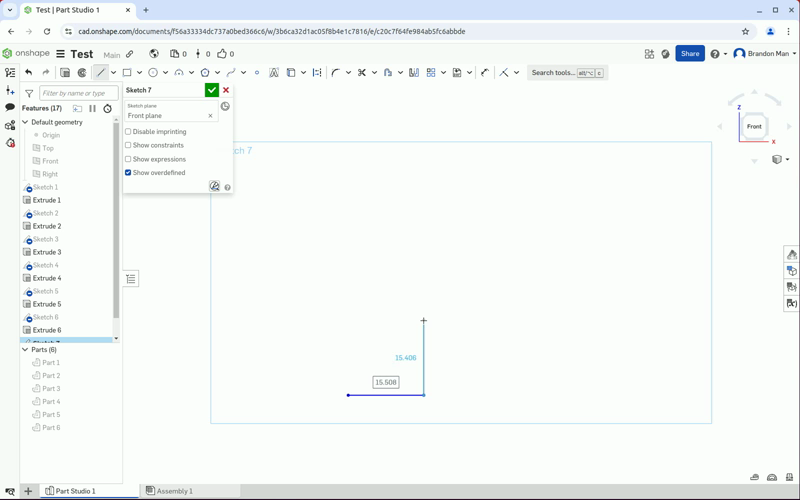
key_up(shift)
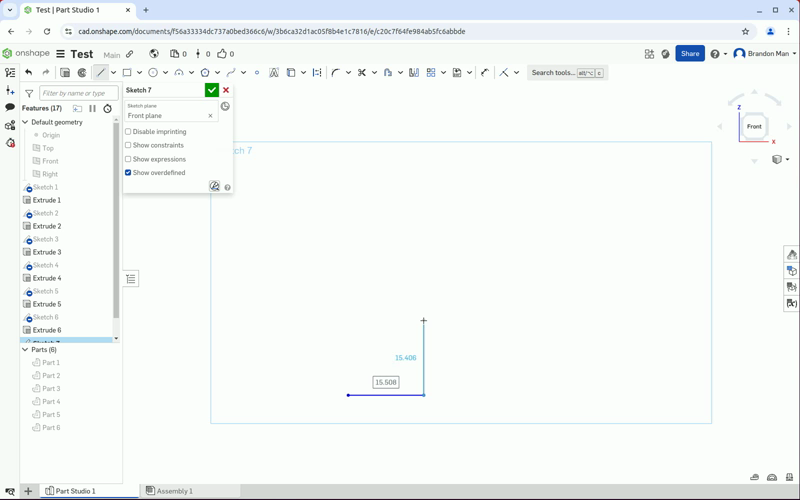
key_down(shift)
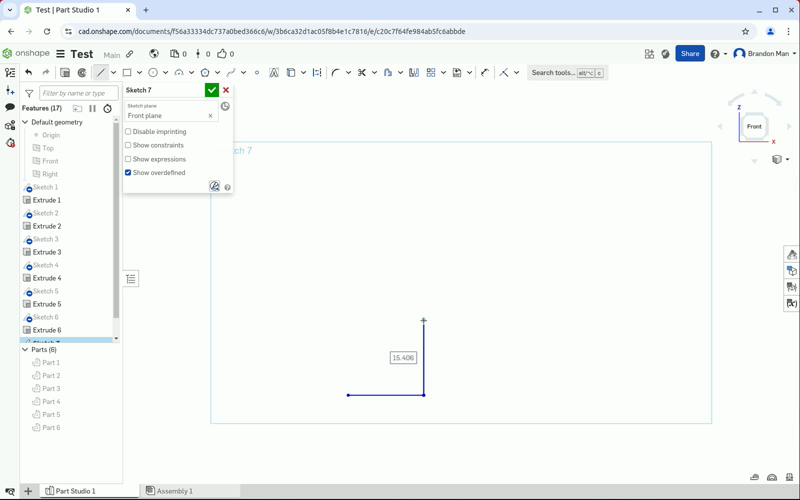
mouse_move(348, 320)
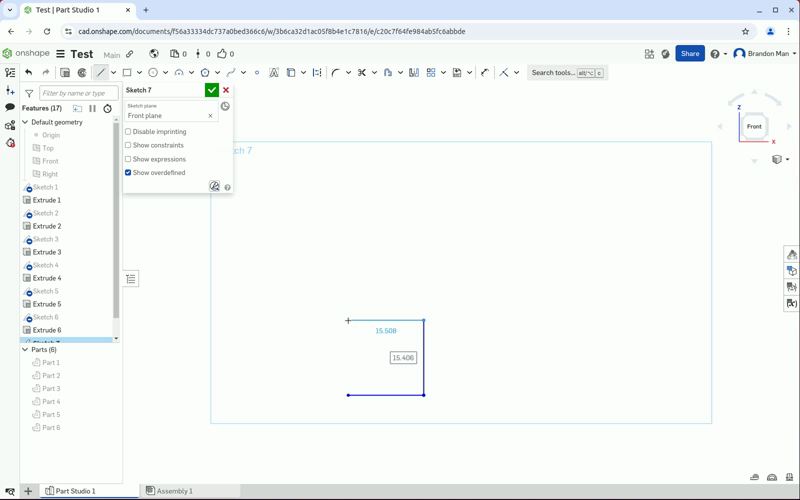
click(348, 320)
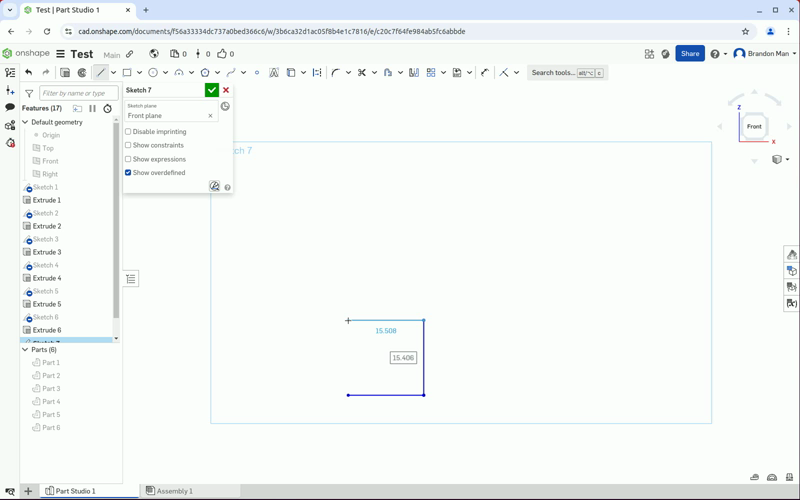
key_up(shift)
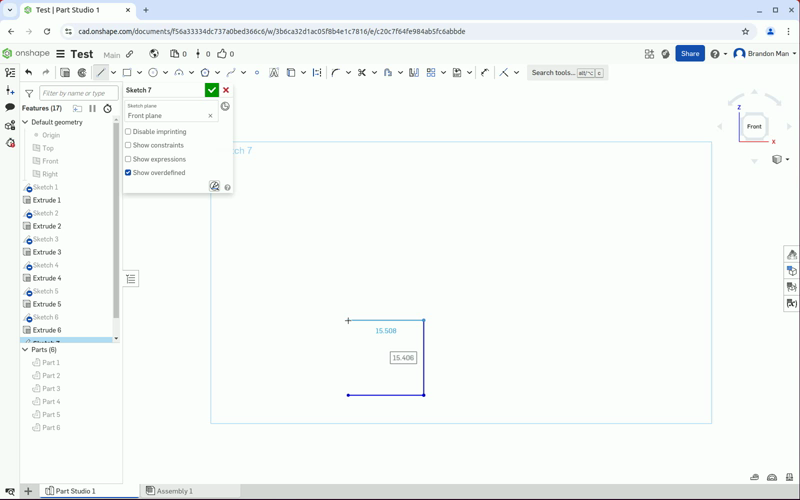
key_down(shift)
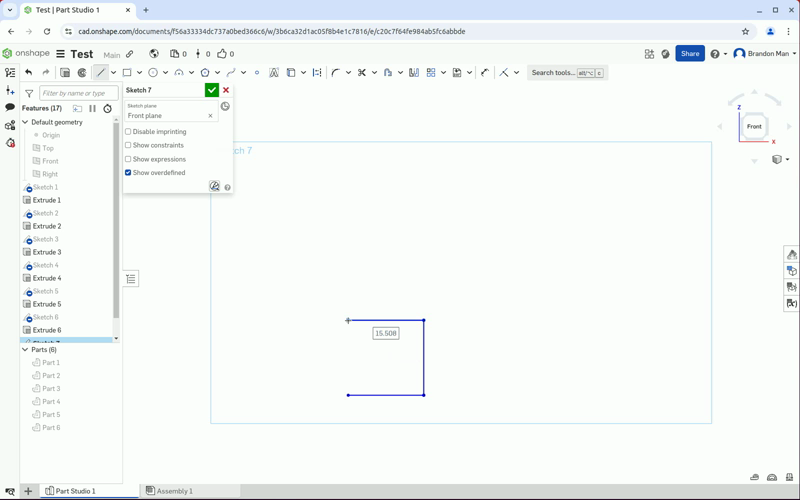
mouse_move(348, 395)
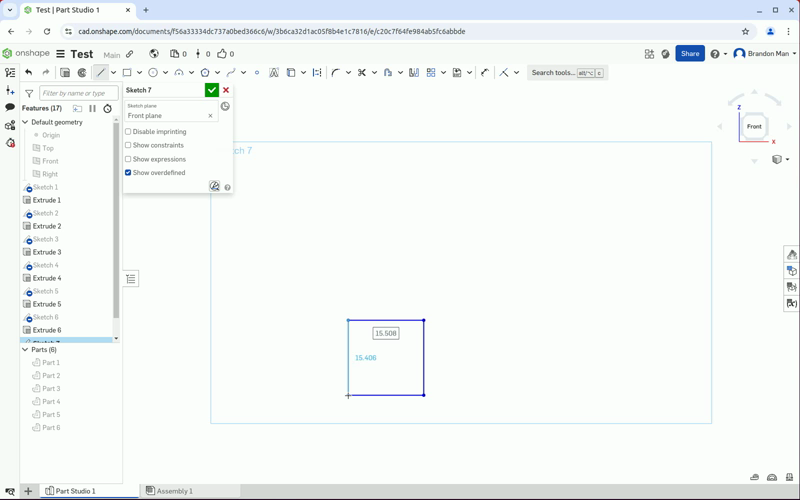
key_up(shift)
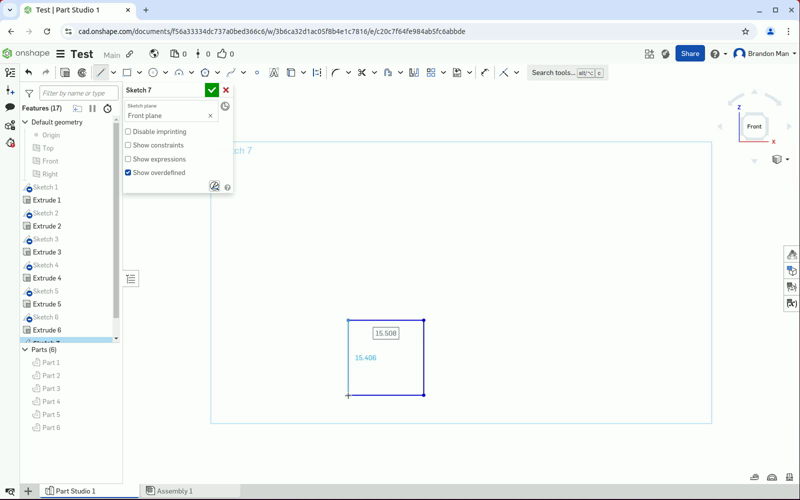
click(348, 395)
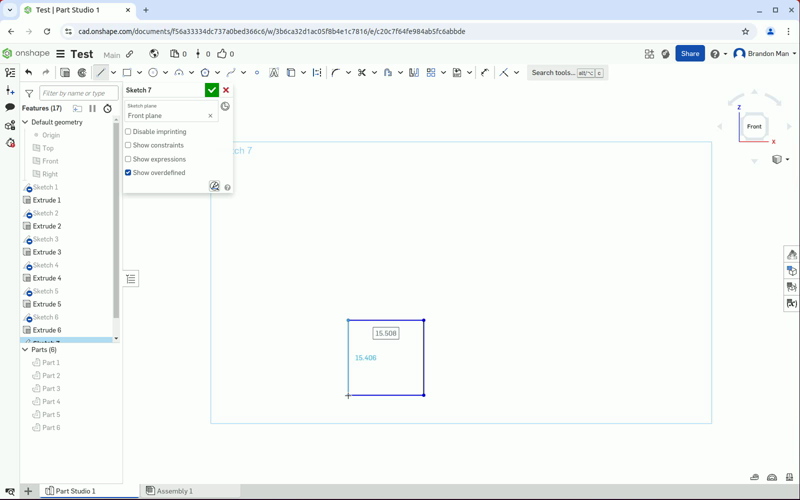
key(esc)
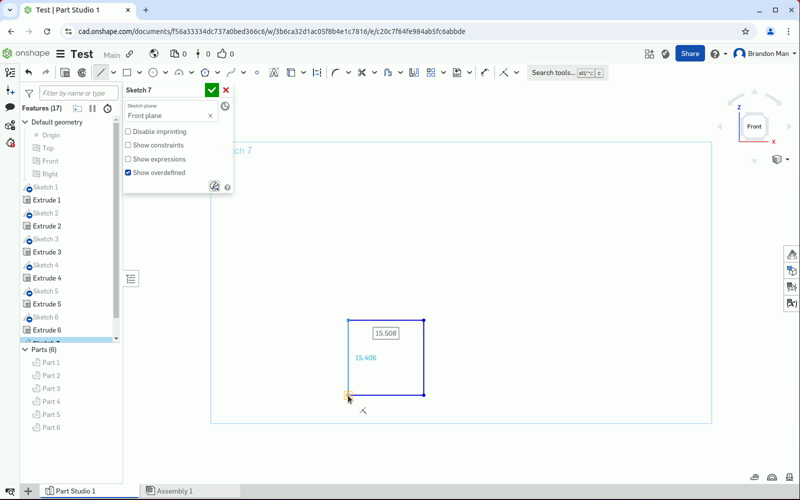
mouse_move(359, 381)
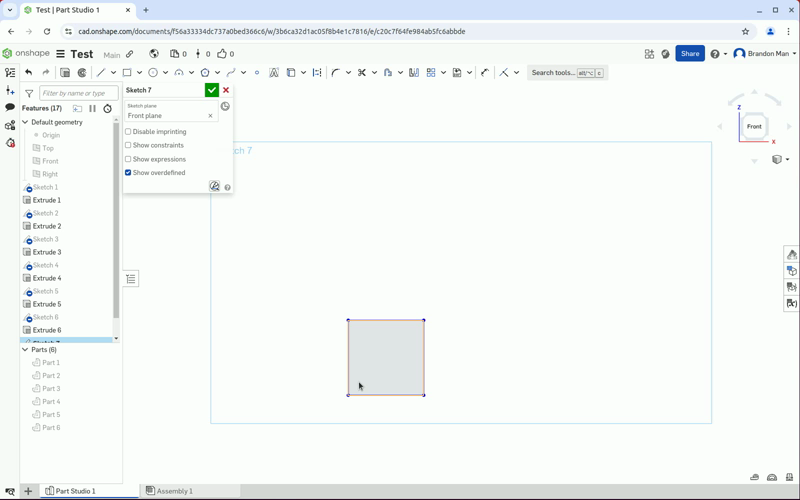
click(359, 381)
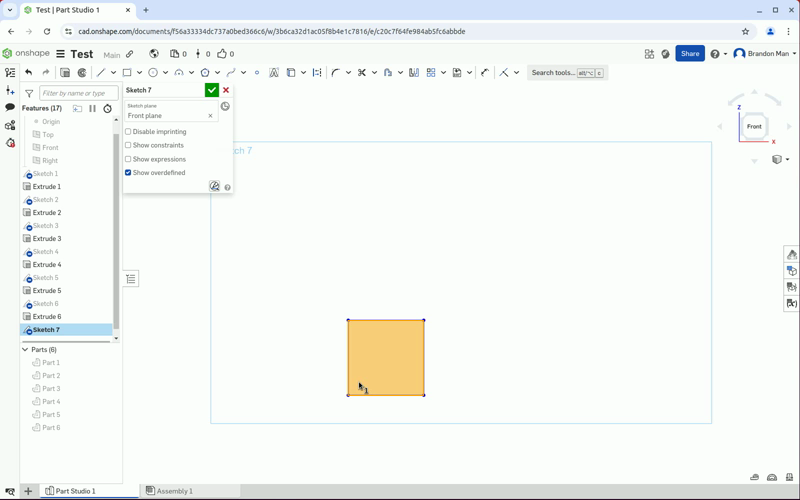
mouse_move(73, 352)
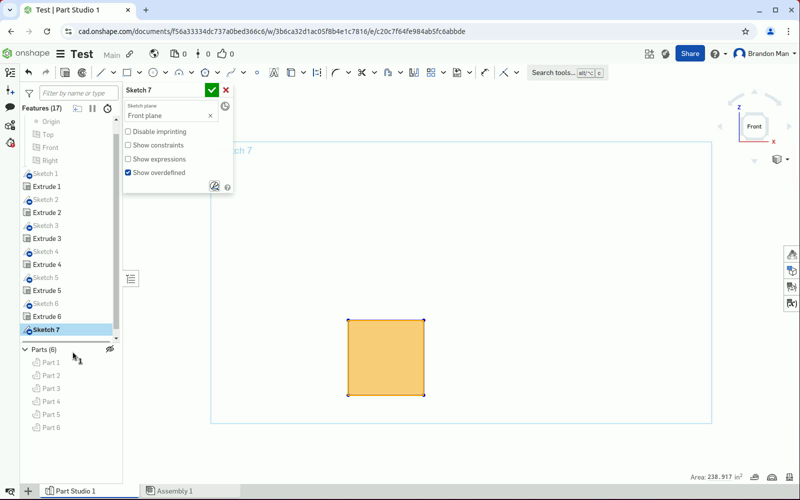
key(shift+y)
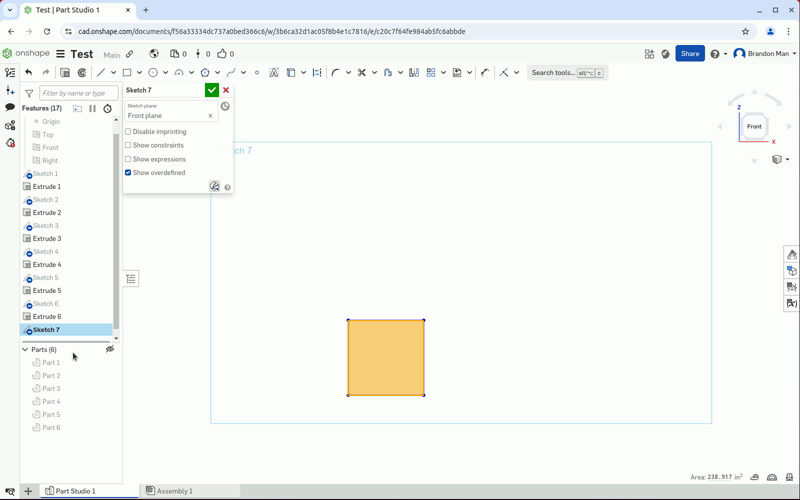
key(shift+e)
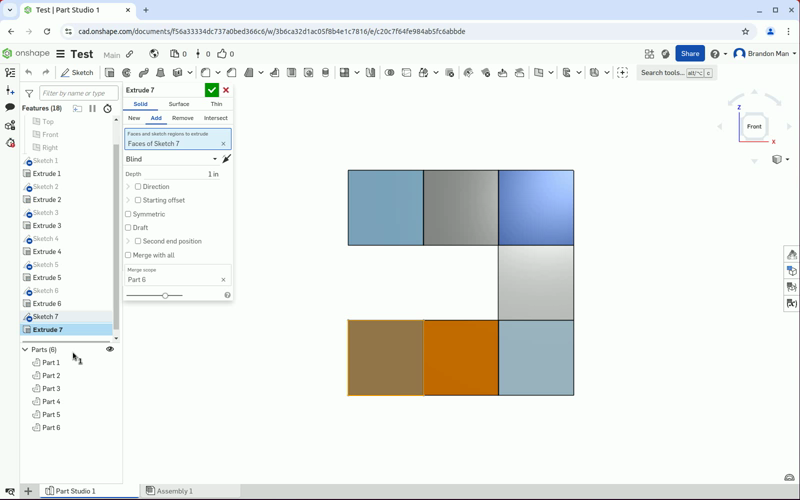
mouse_move(143, 106)
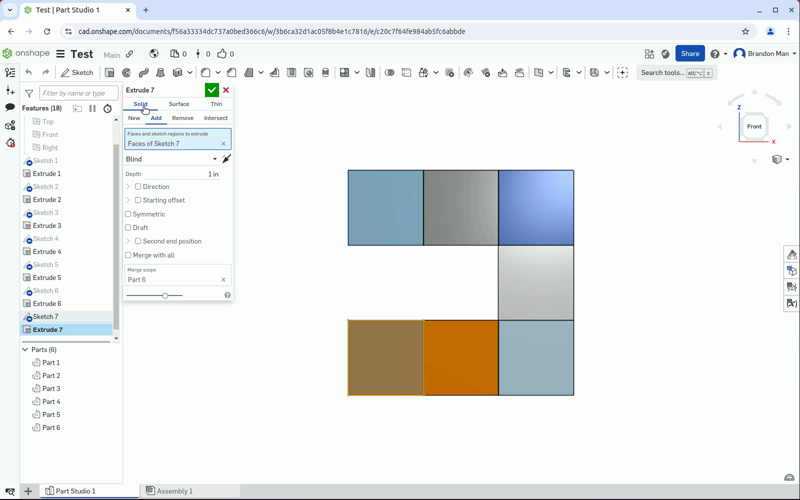
click(143, 106)
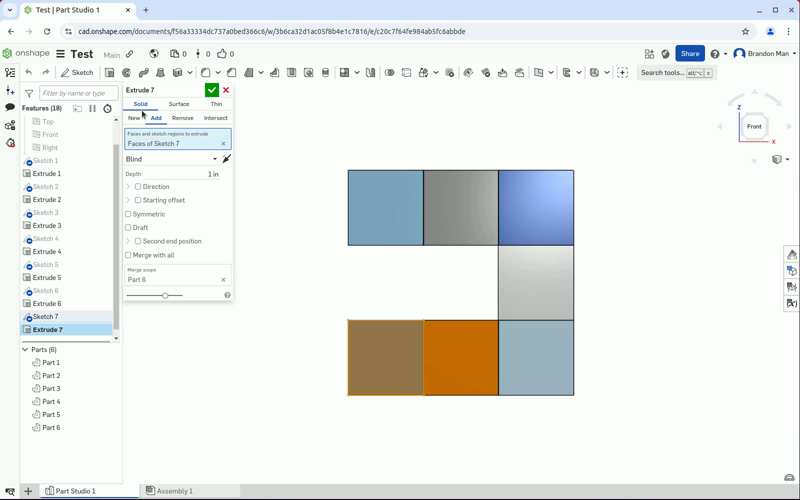
mouse_move(137, 120)
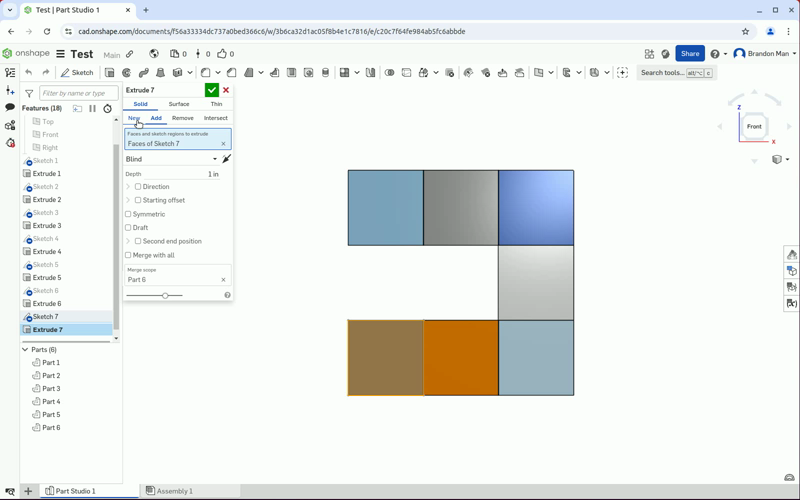
click(137, 120)
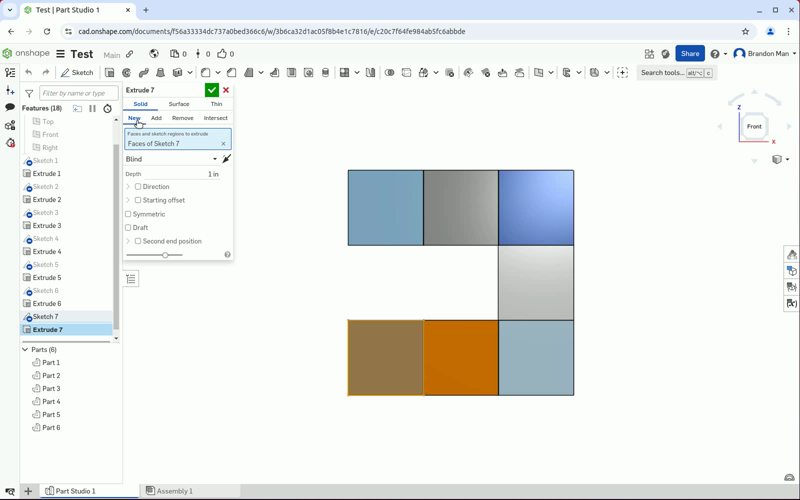
key(tab, 4)
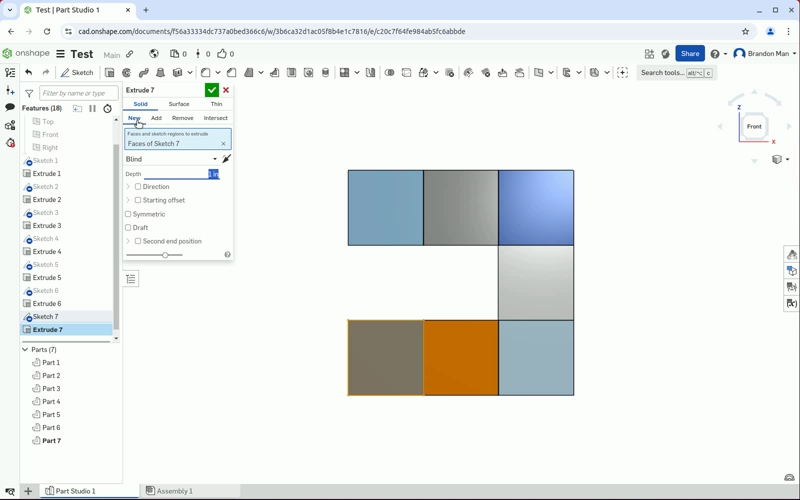
text(15.405)
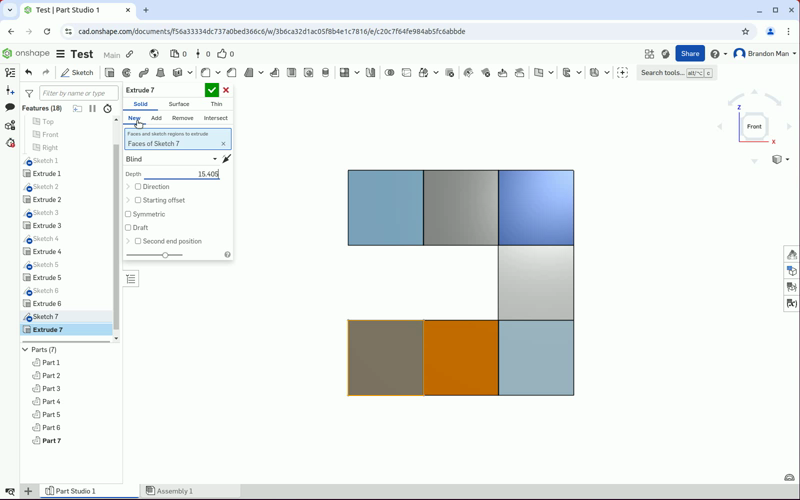
key(enter)
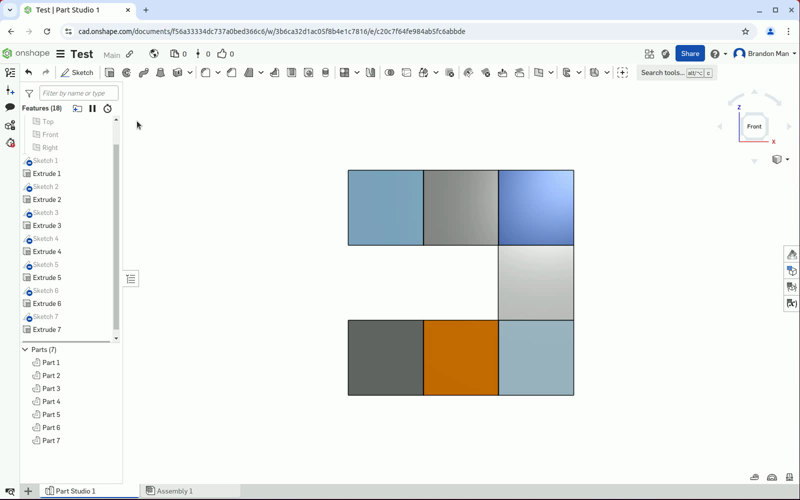
key(shift+h)
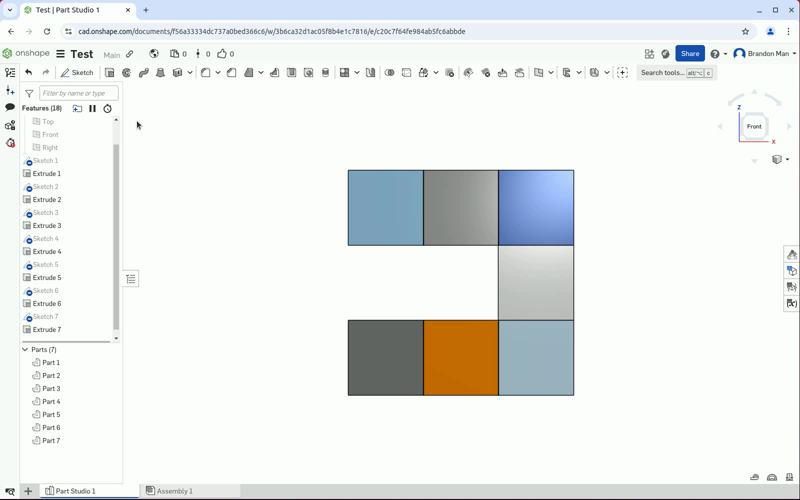
key(shift+h)
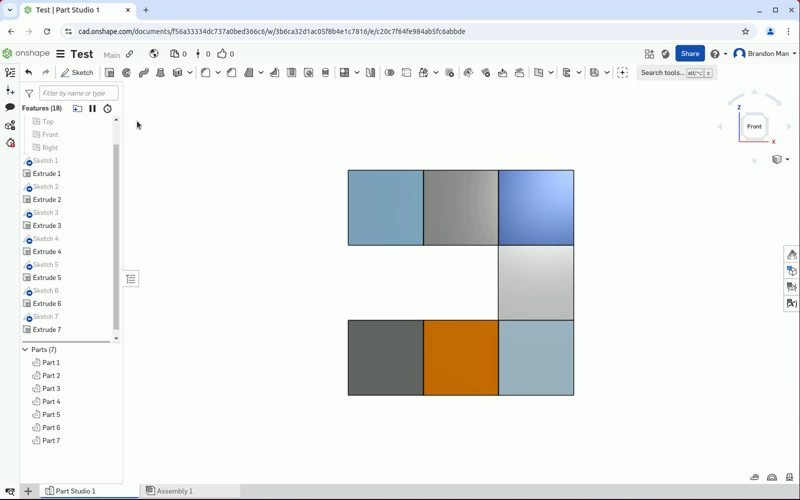
mouse_move(69, 163)
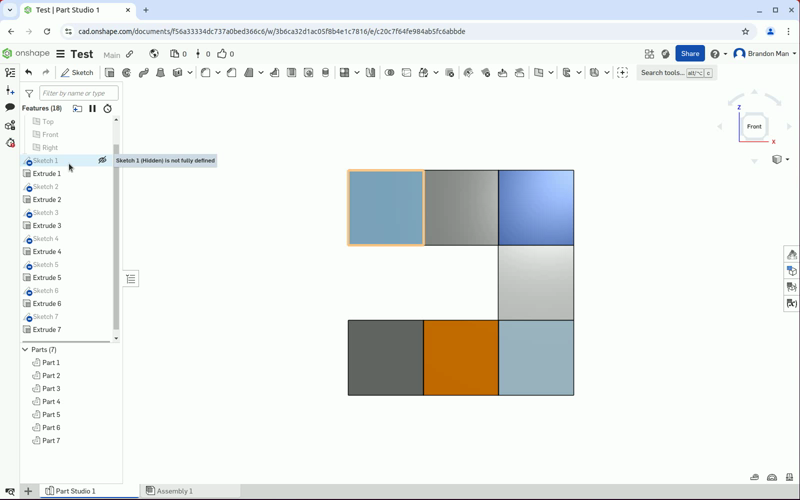
click(69, 163)
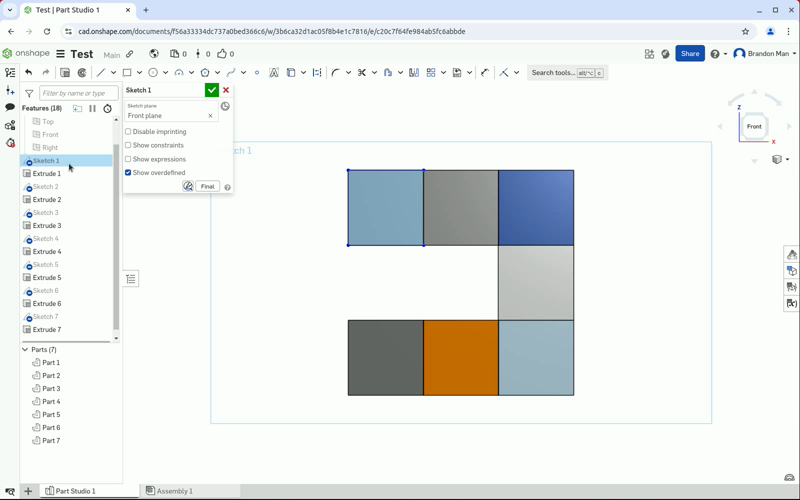
mouse_move(229, 92)
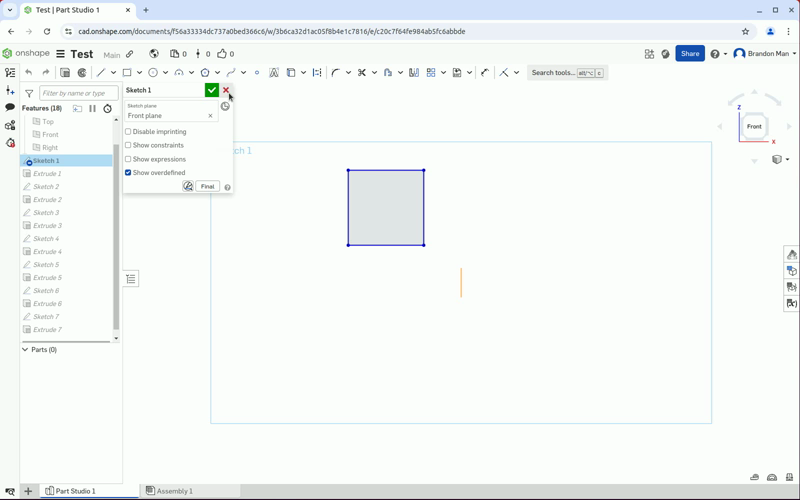
click(229, 92)
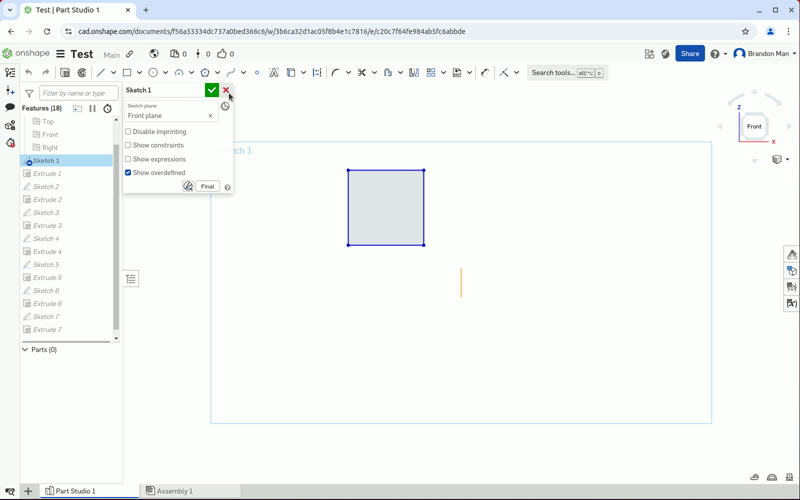
key(shift+s)
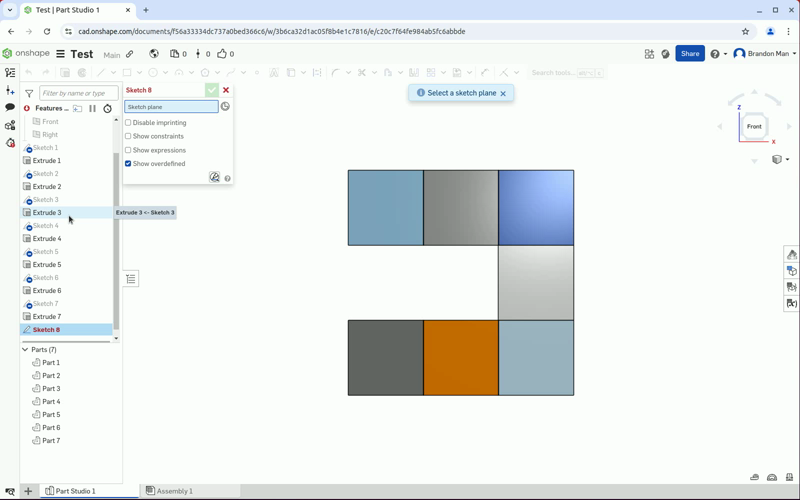
scroll(3)
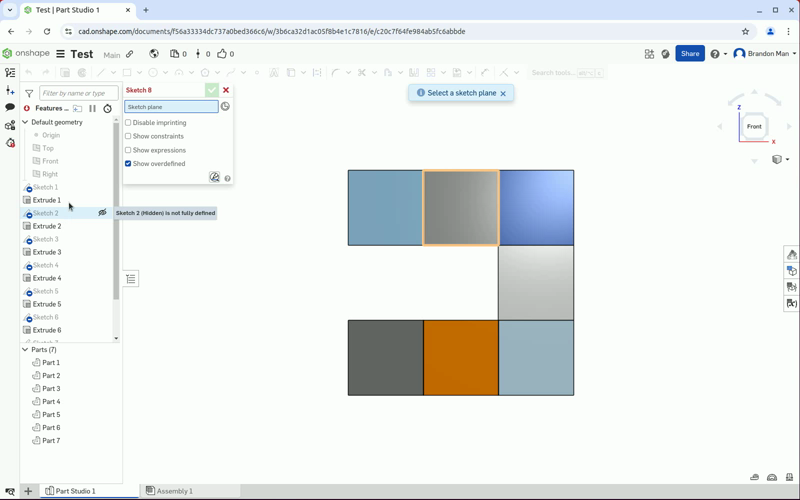
mouse_move(69, 163)
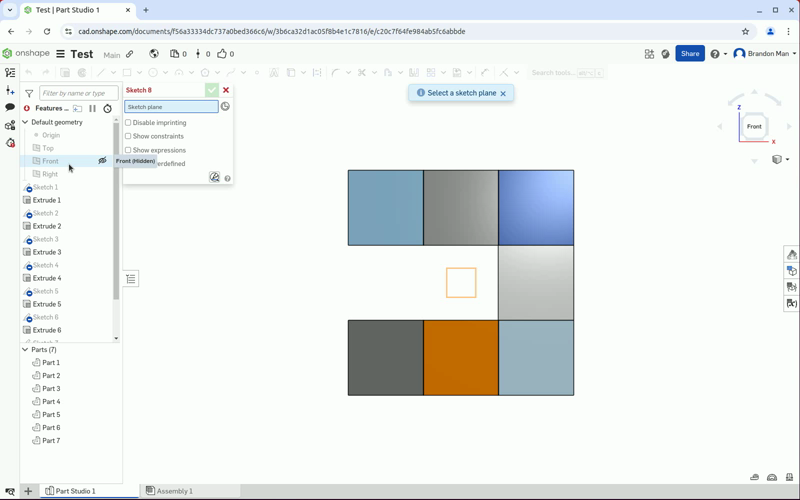
click(69, 163)
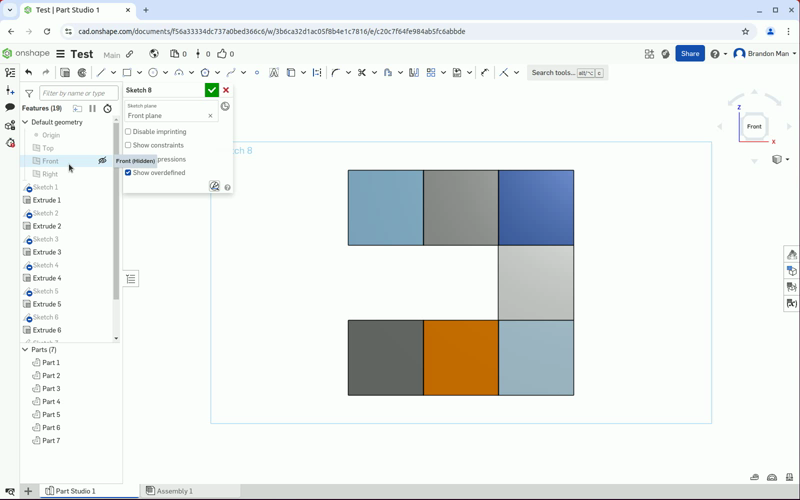
mouse_move(73, 352)
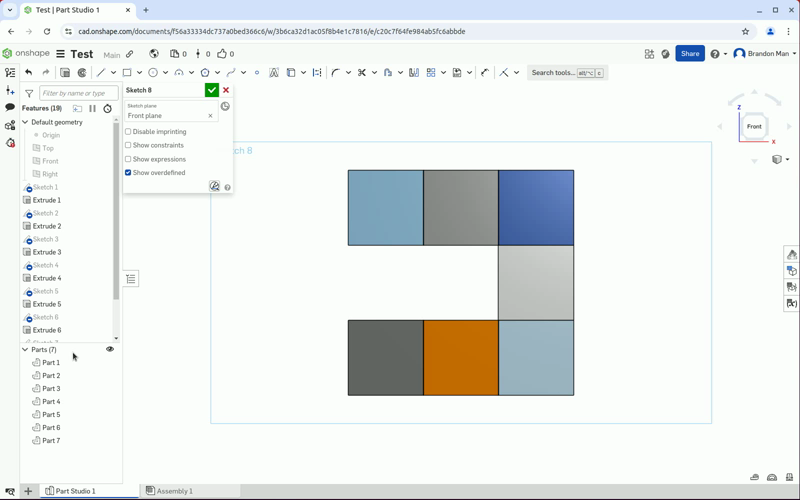
key(y)
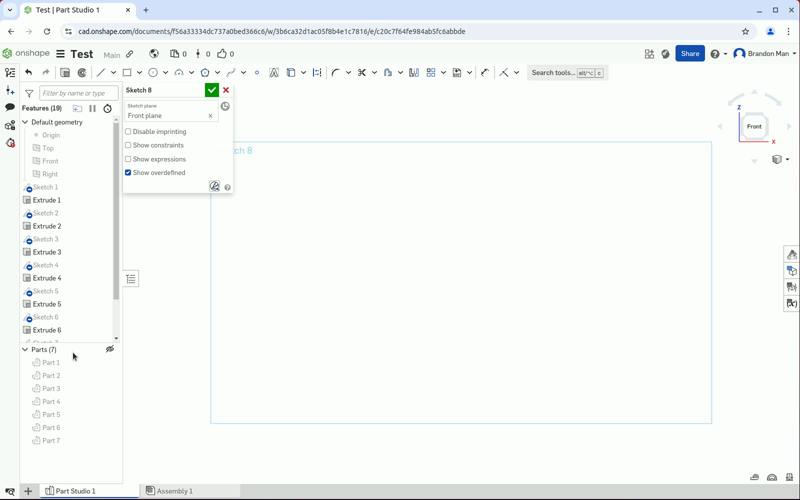
key(l)
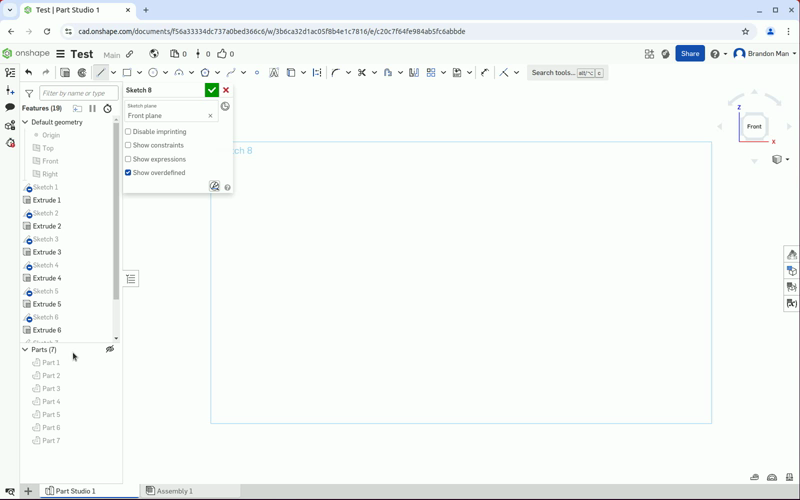
key_down(shift)
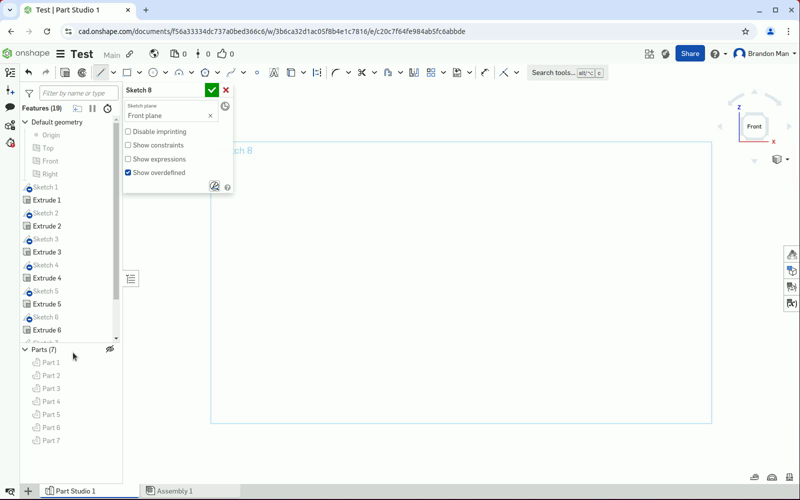
mouse_move(348, 320)
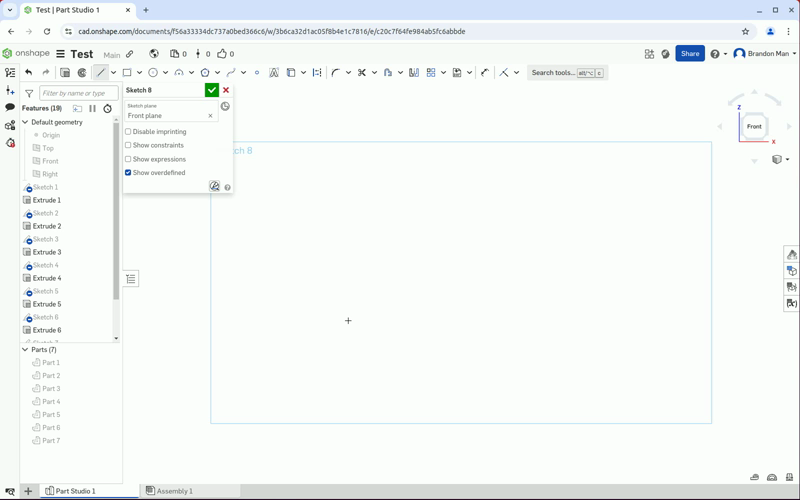
click(348, 320)
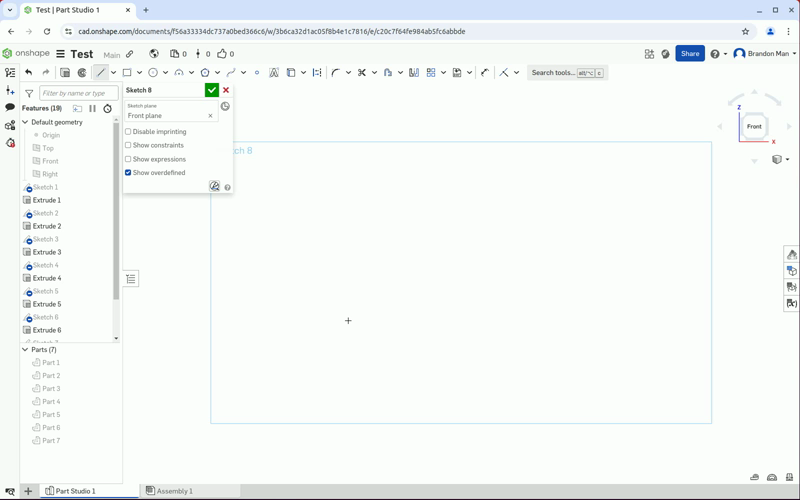
key_up(shift)
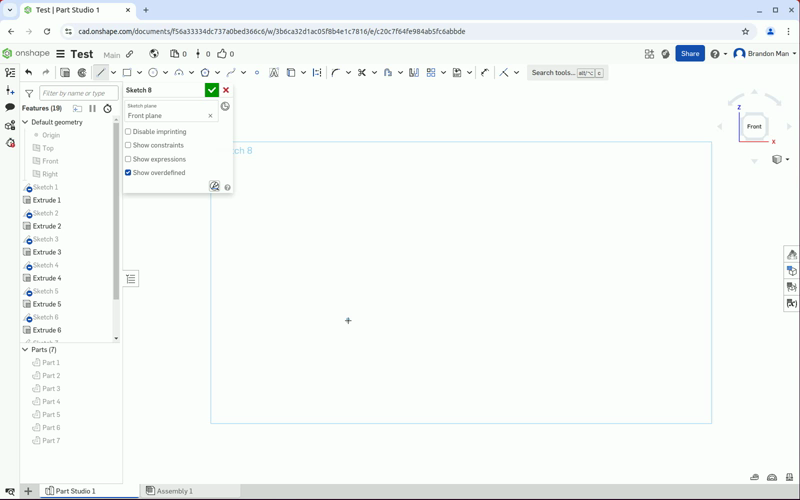
key_down(shift)
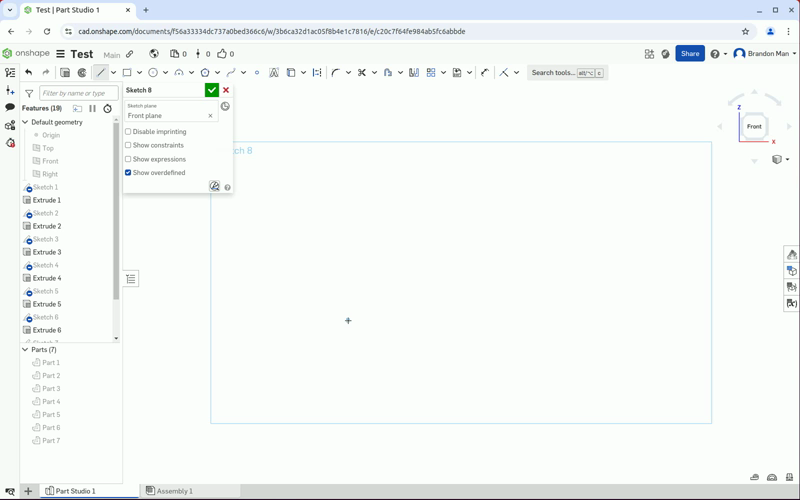
mouse_move(423, 320)
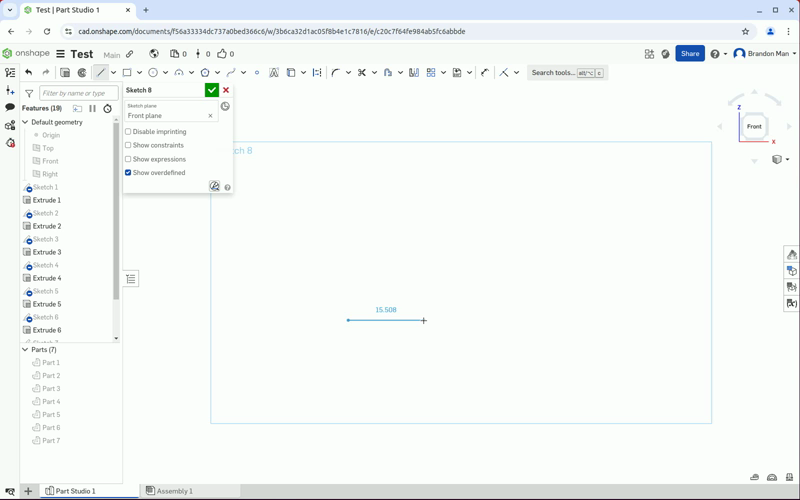
click(423, 320)
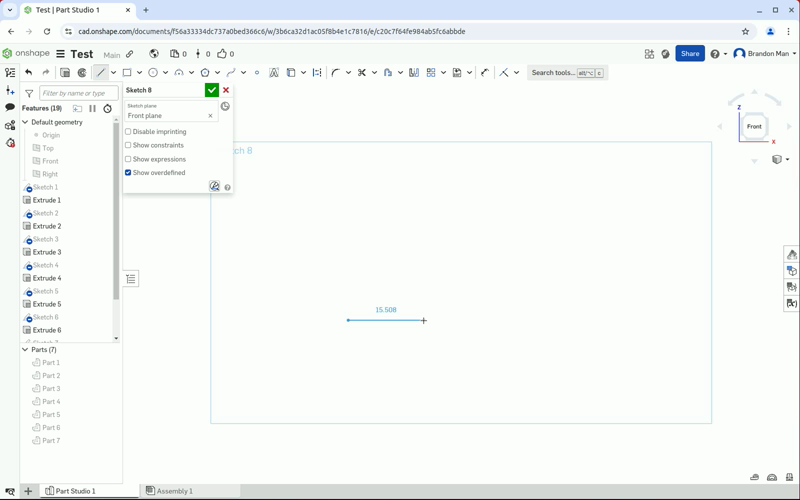
key_up(shift)
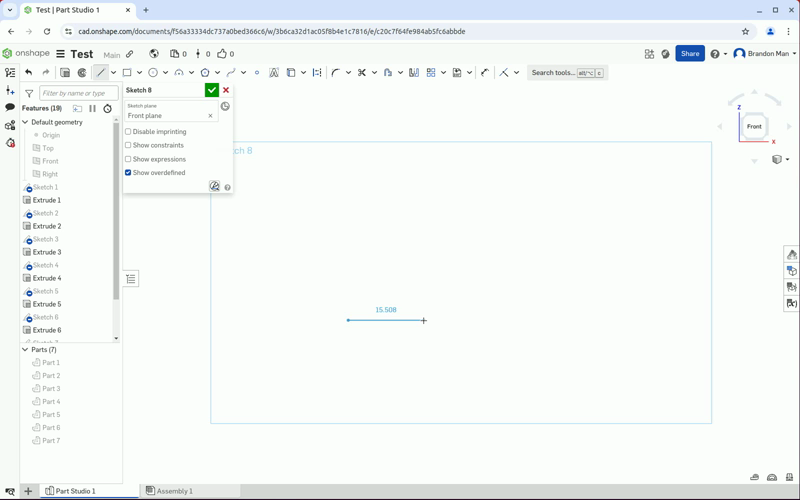
key_down(shift)
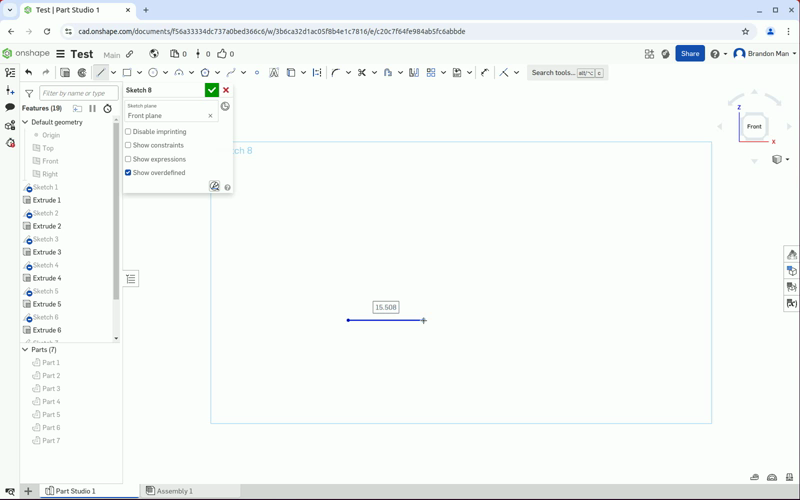
mouse_move(423, 245)
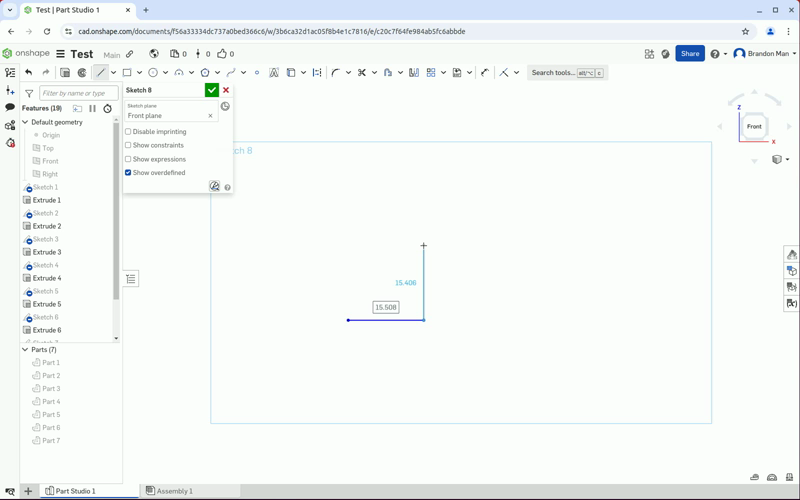
click(423, 245)
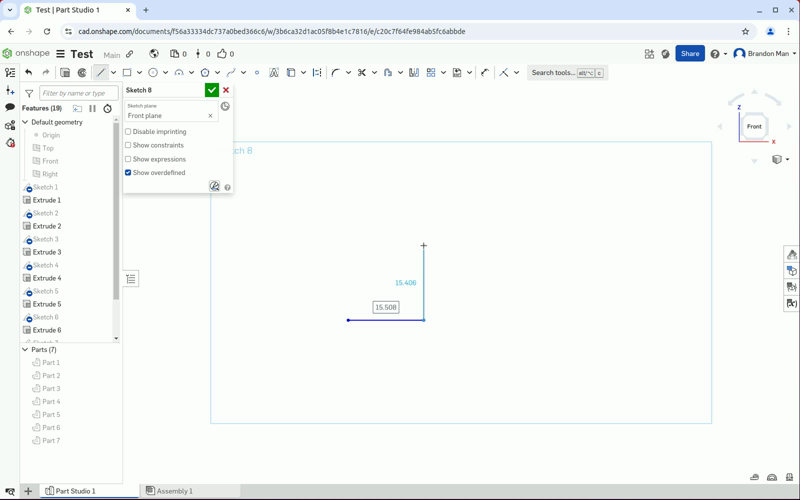
key_up(shift)
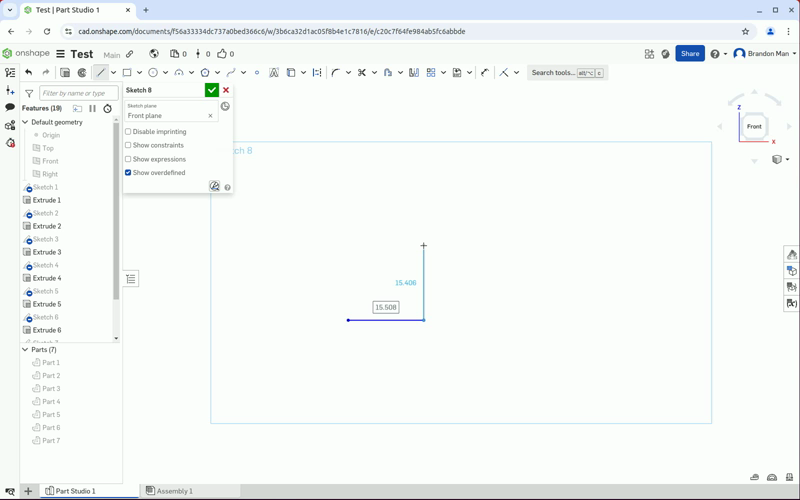
key_down(shift)
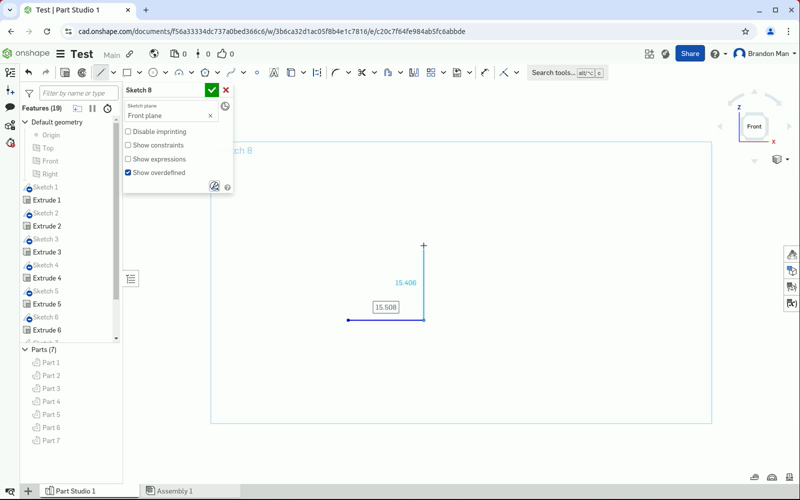
mouse_move(348, 245)
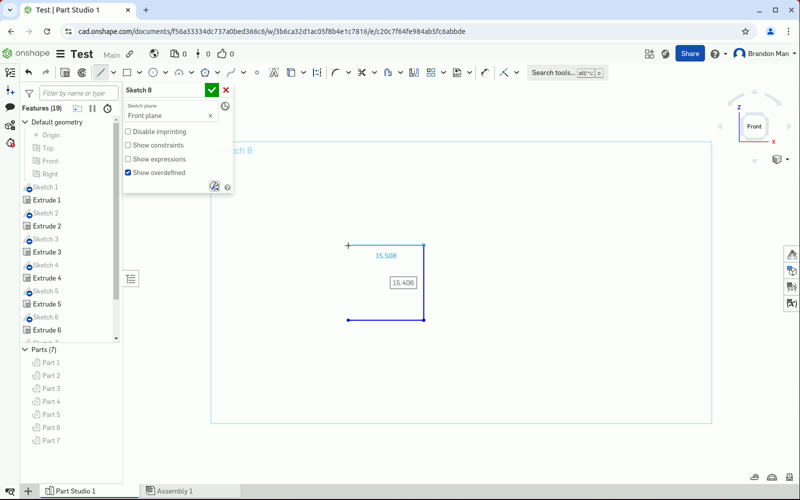
click(348, 245)
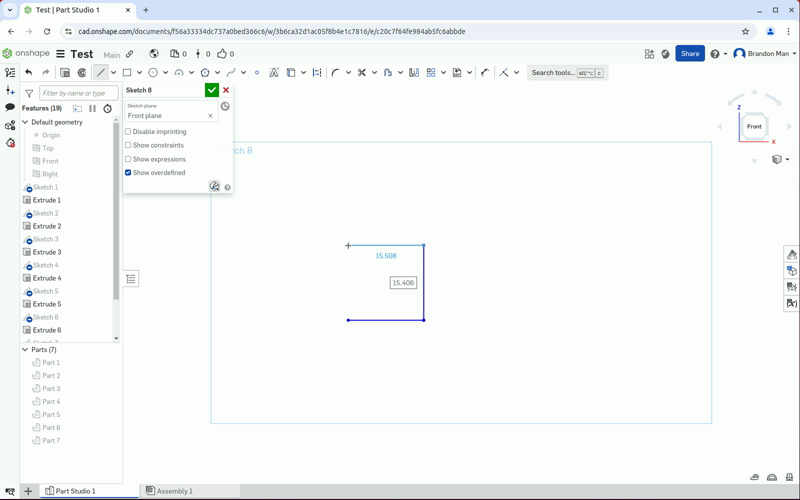
key_up(shift)
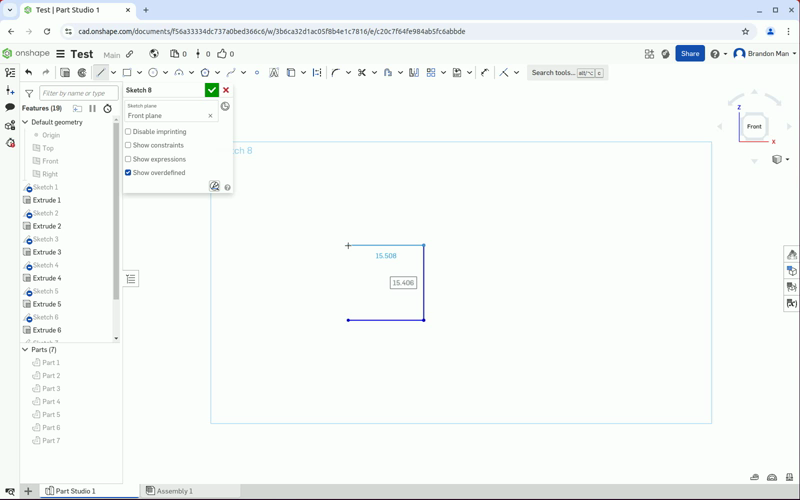
key_down(shift)
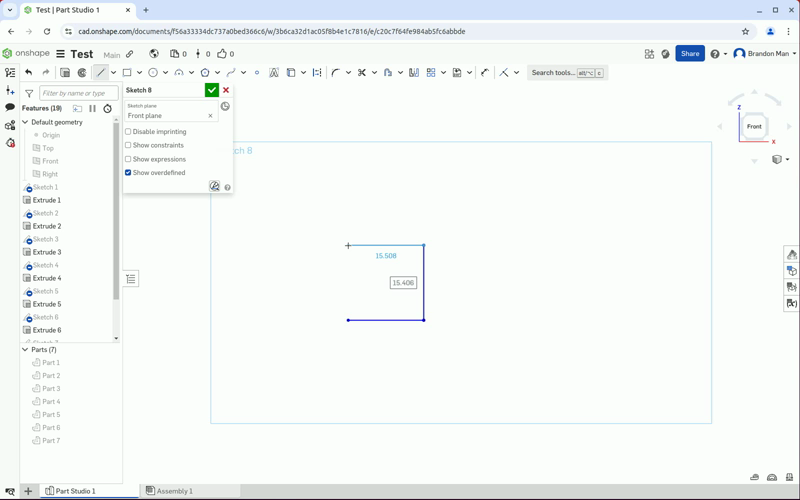
mouse_move(348, 320)
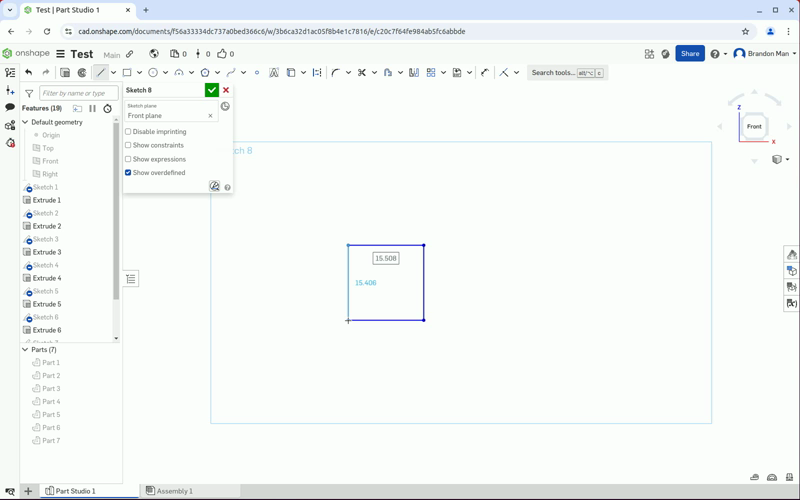
key_up(shift)
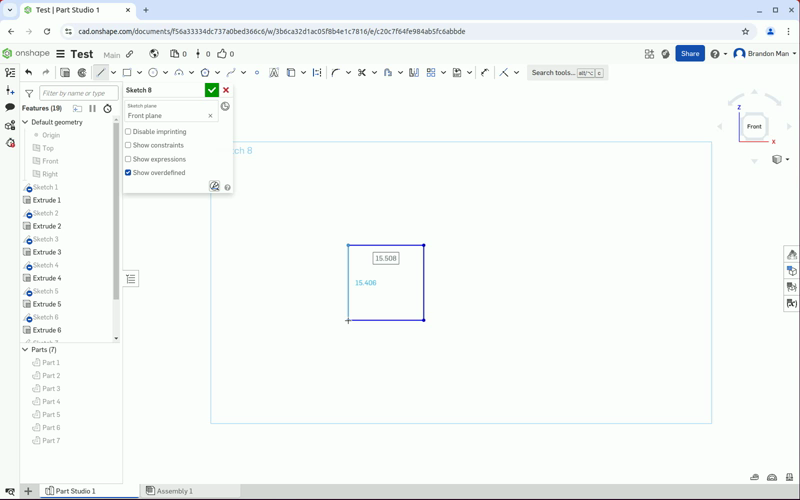
click(348, 320)
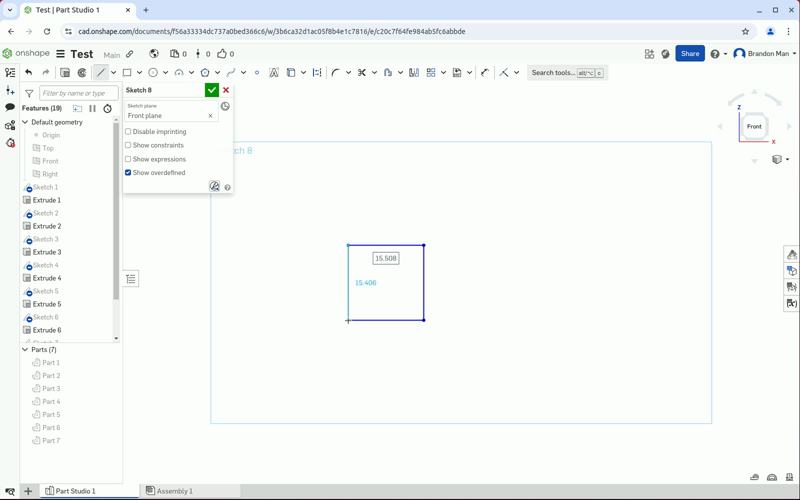
key(esc)
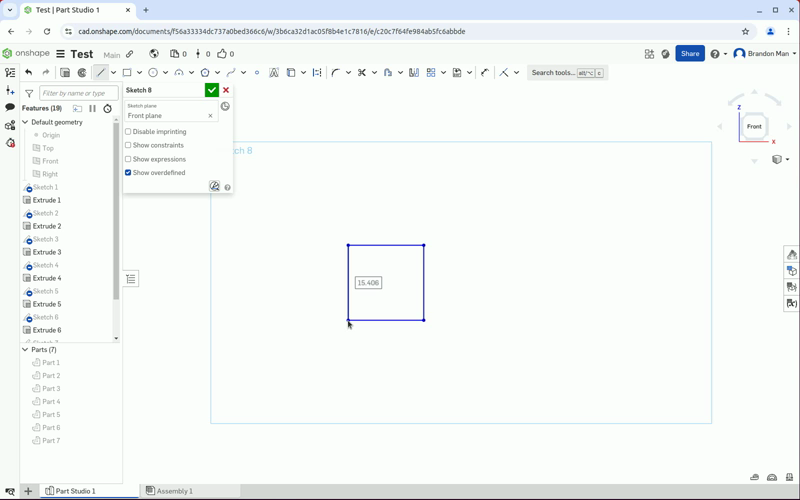
mouse_move(361, 273)
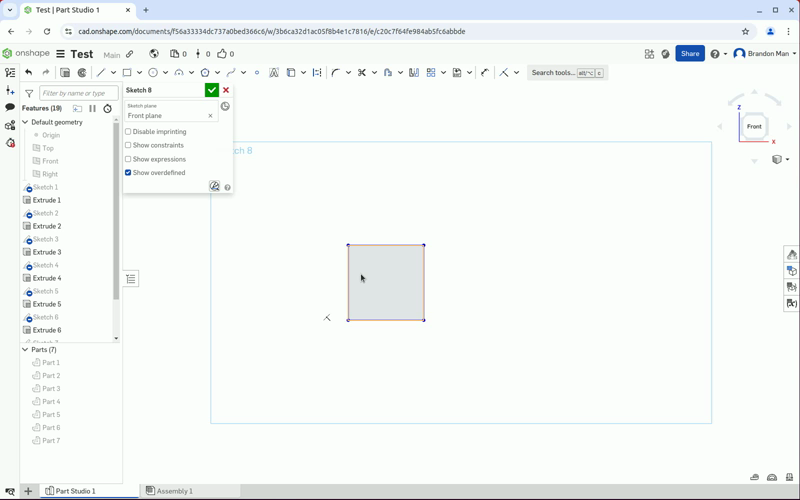
click(361, 273)
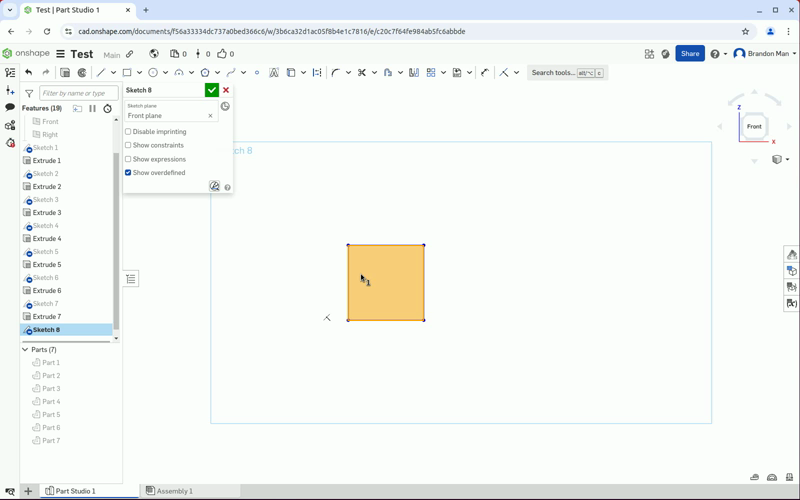
mouse_move(73, 352)
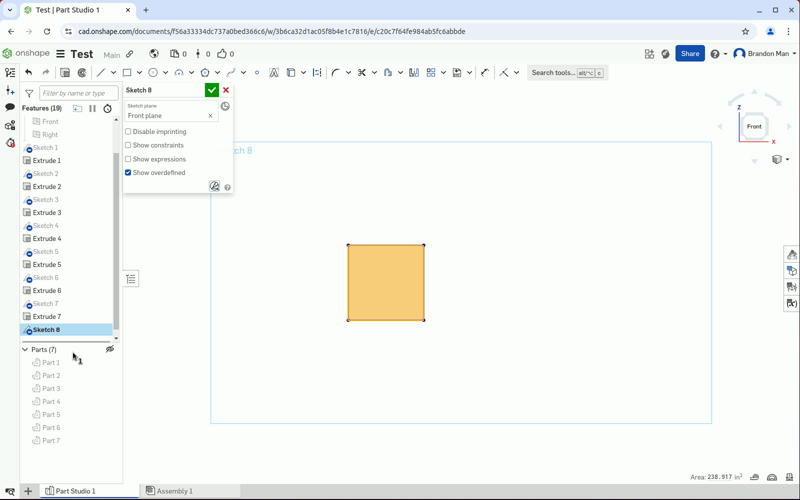
key(shift+y)
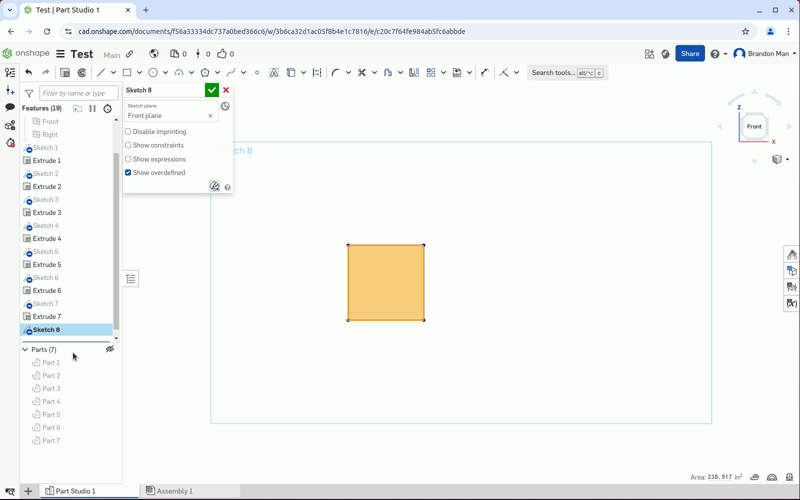
key(shift+e)
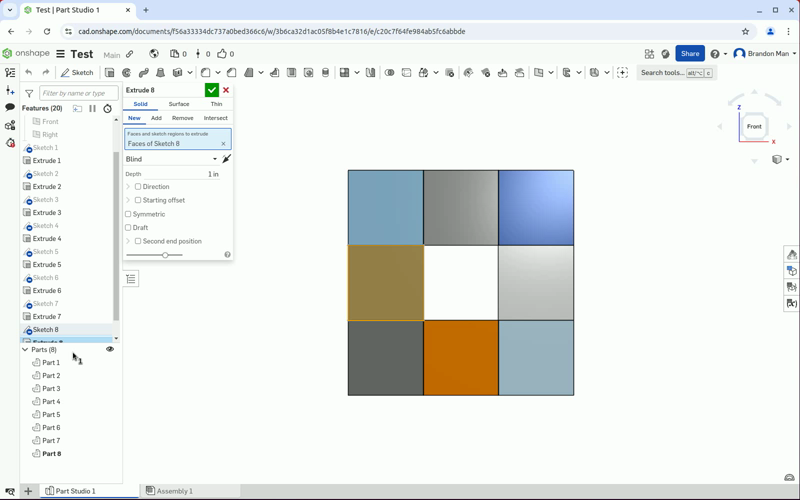
mouse_move(143, 106)
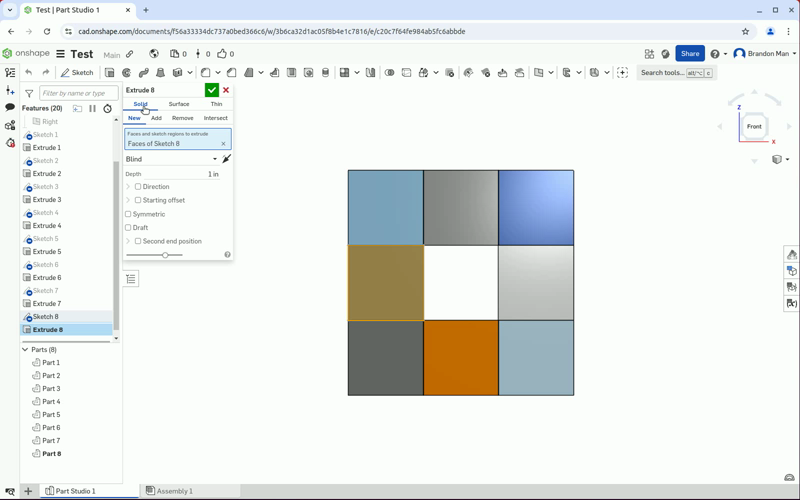
click(143, 106)
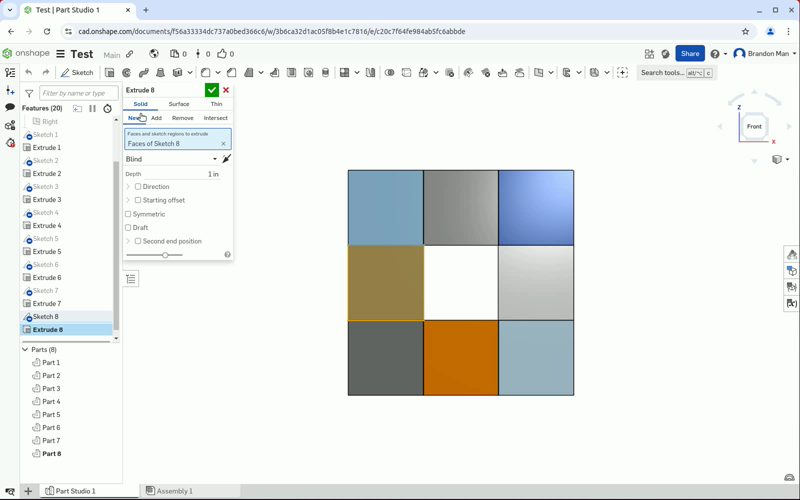
mouse_move(137, 120)
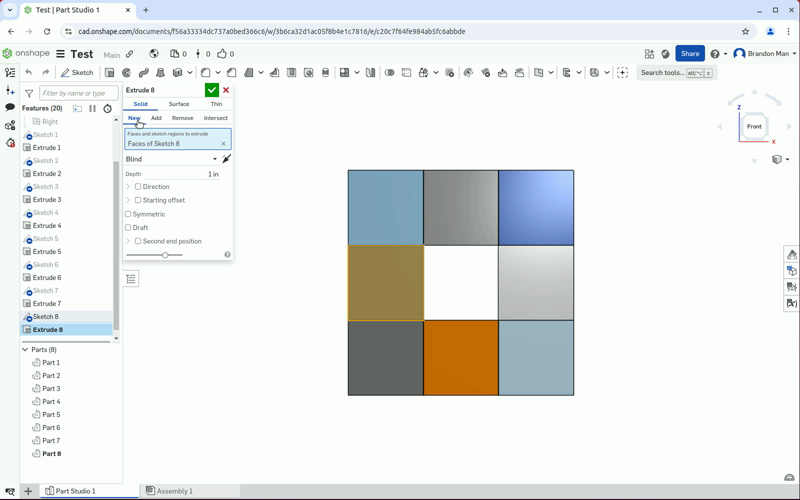
click(137, 120)
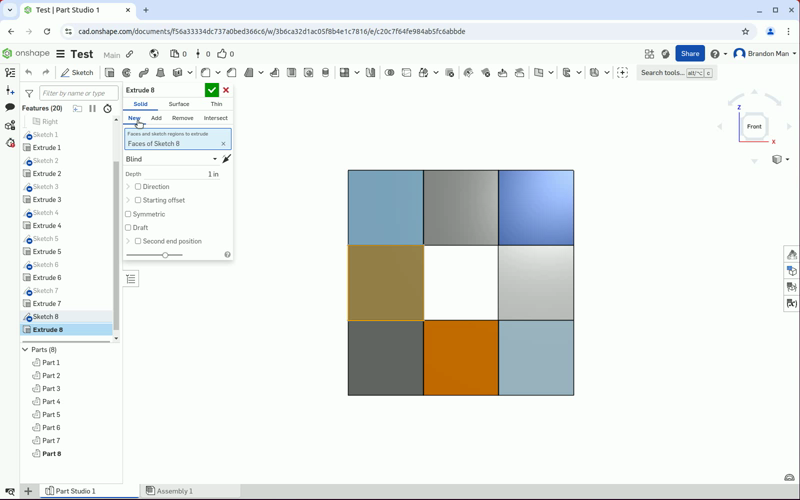
key(tab, 4)
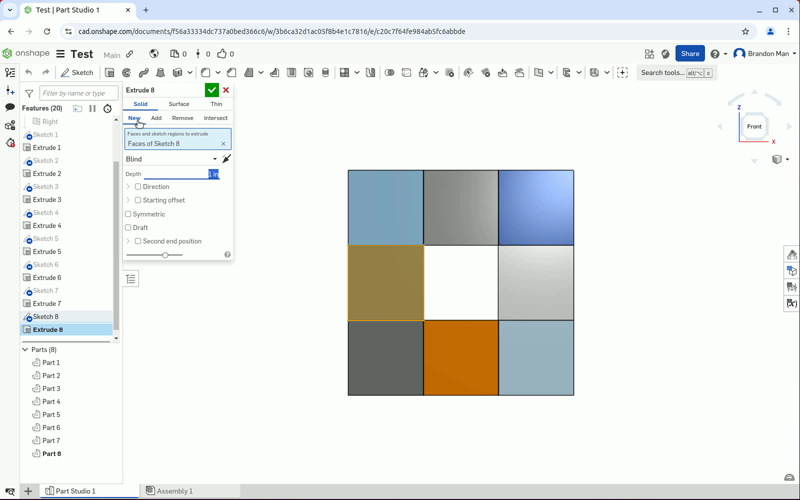
text(15.405)
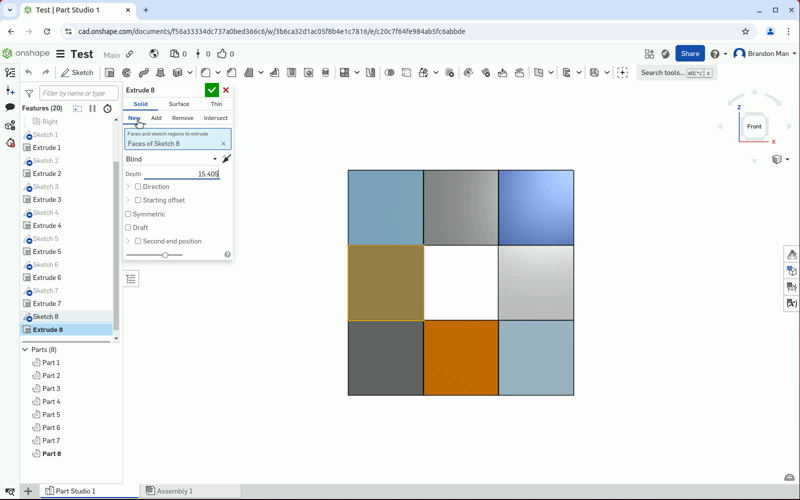
key(enter)
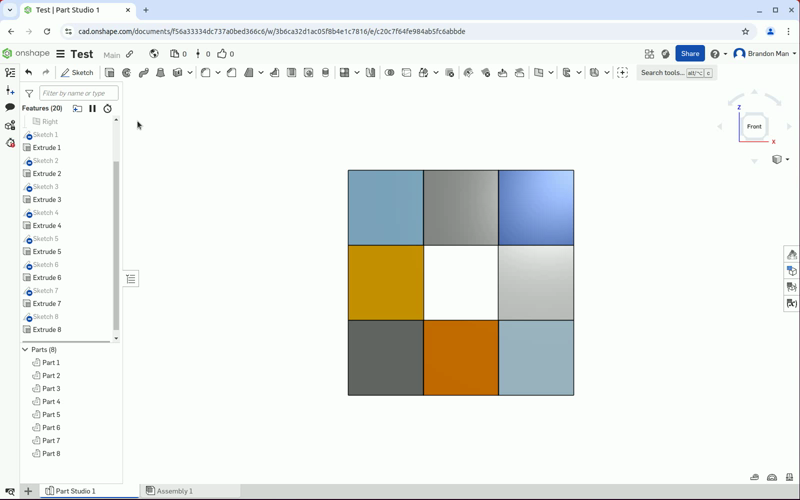
key(shift+h)
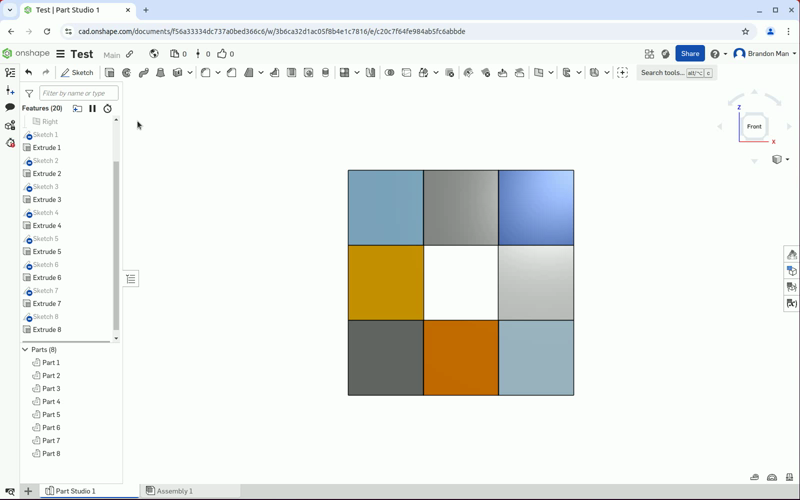
key(shift+h)
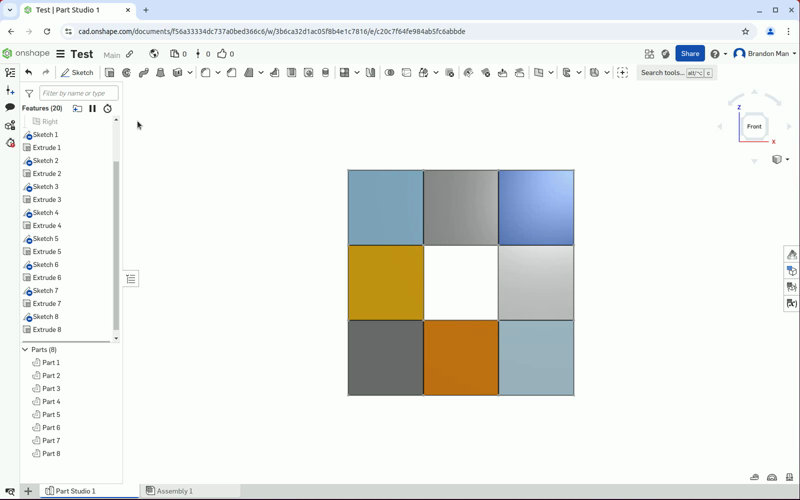
key(shift+7)
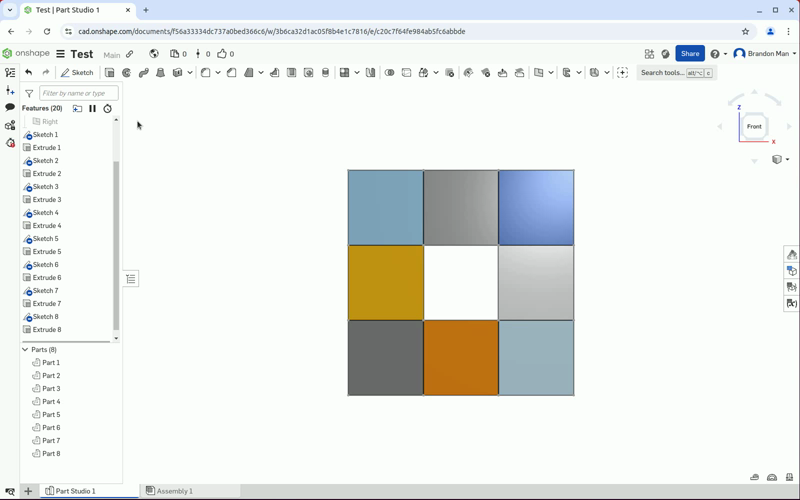
key(left, 2)
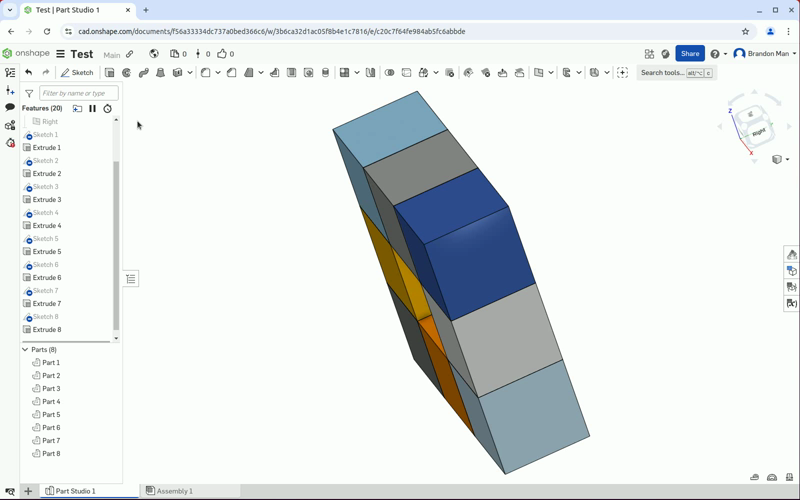
key(down, 2)
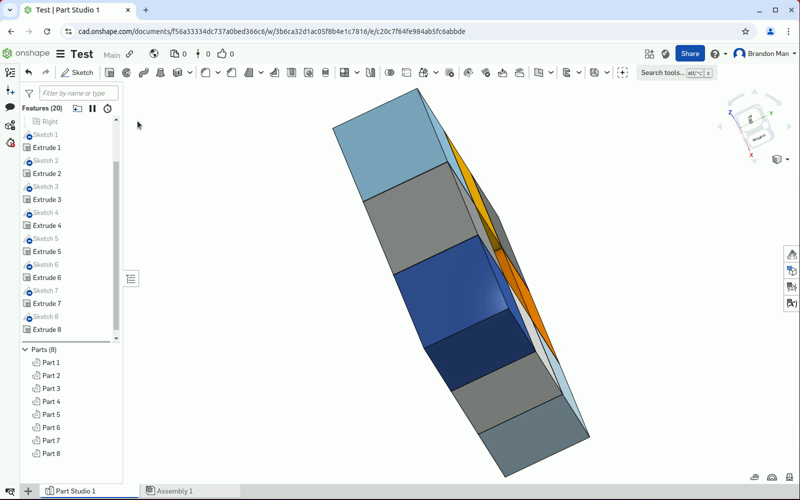
key(up, 2)
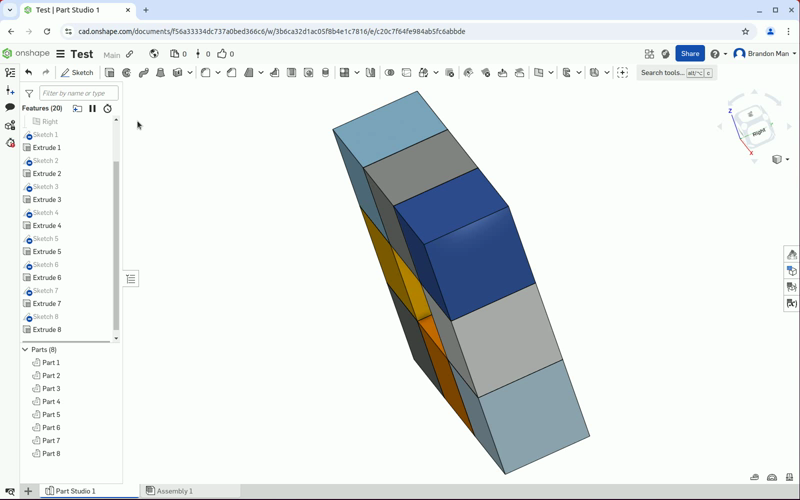
key(right, 2)
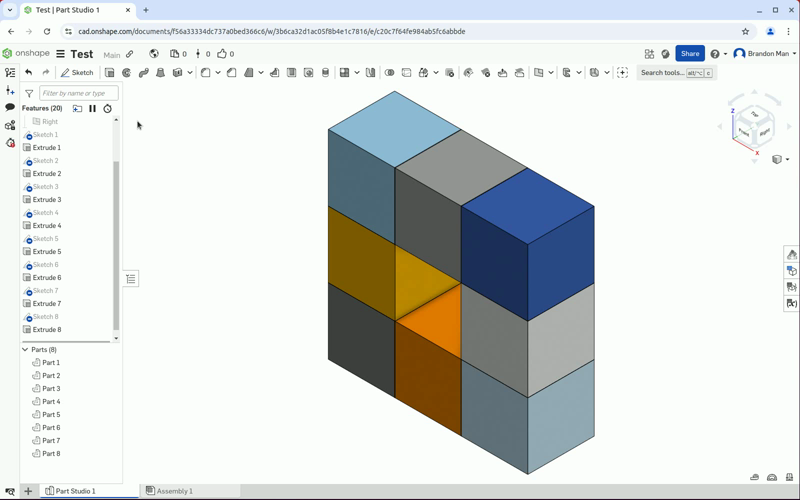
mouse_move(69, 137)
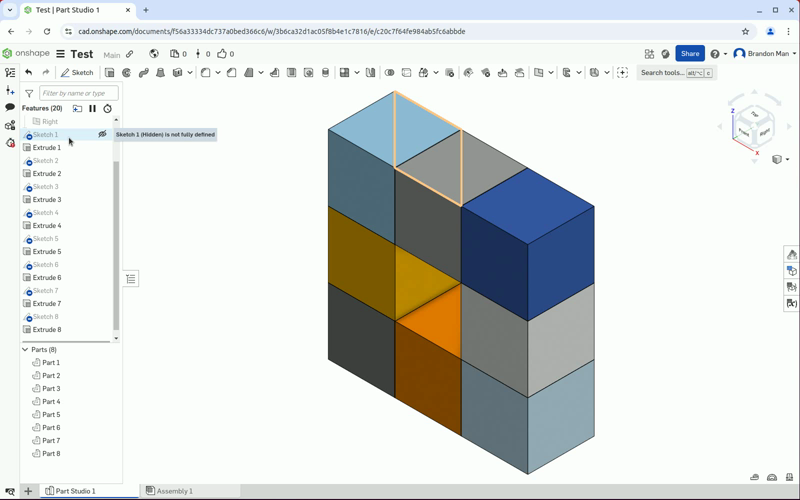
click(69, 137)